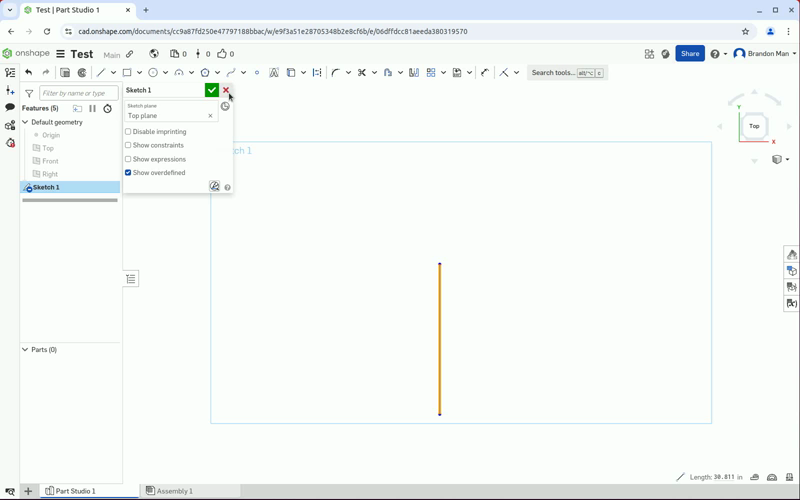
key(shift+h)
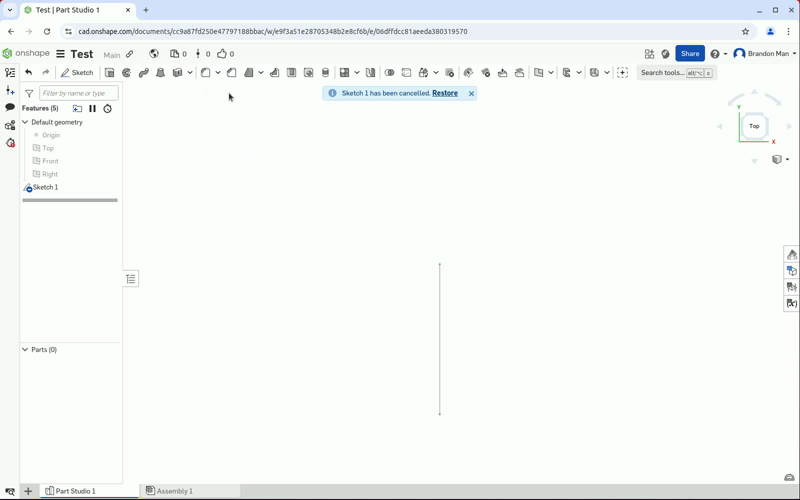
key(shift+s)
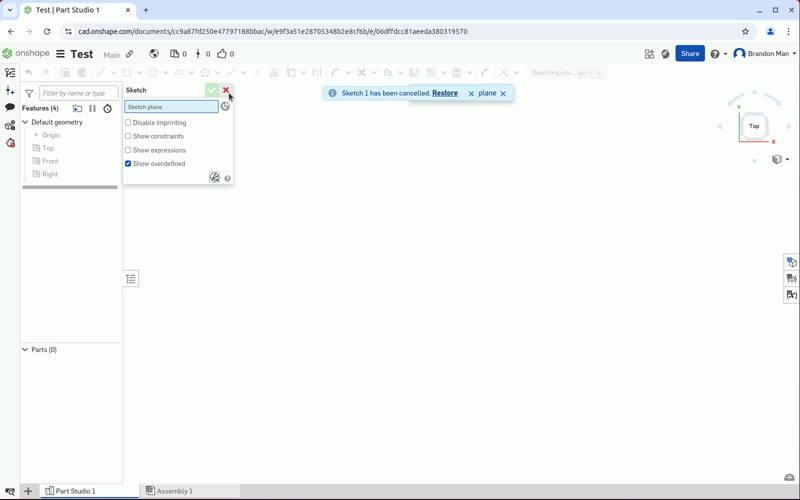
mouse_move(73, 150)
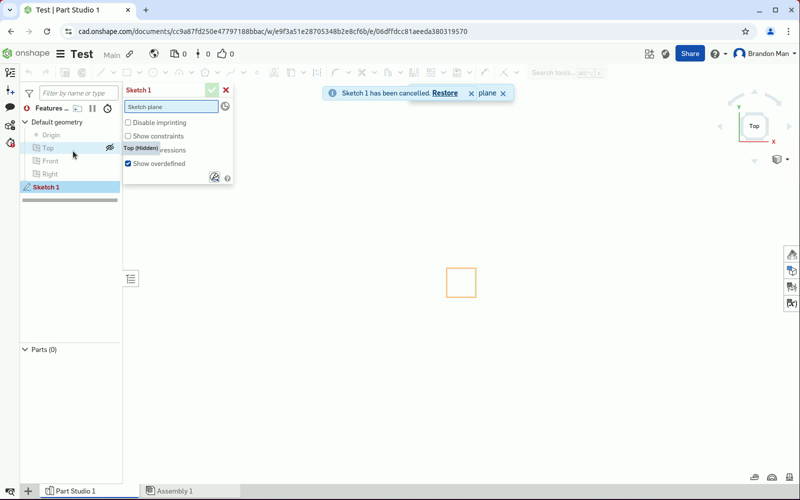
click(73, 150)
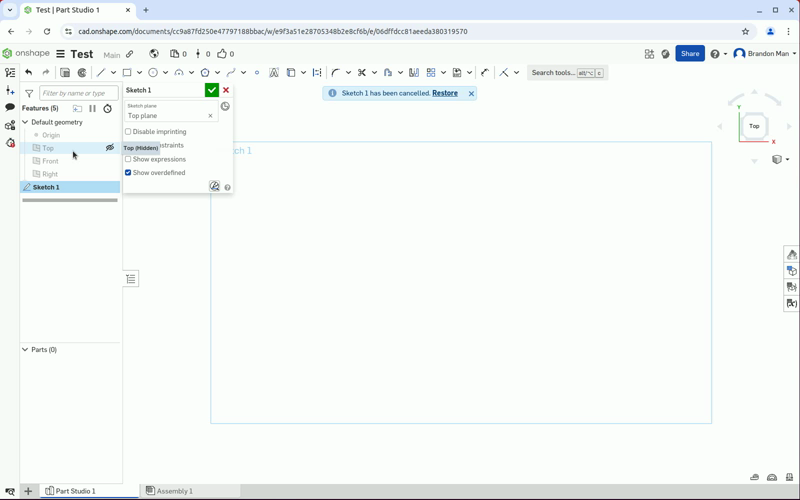
mouse_move(73, 352)
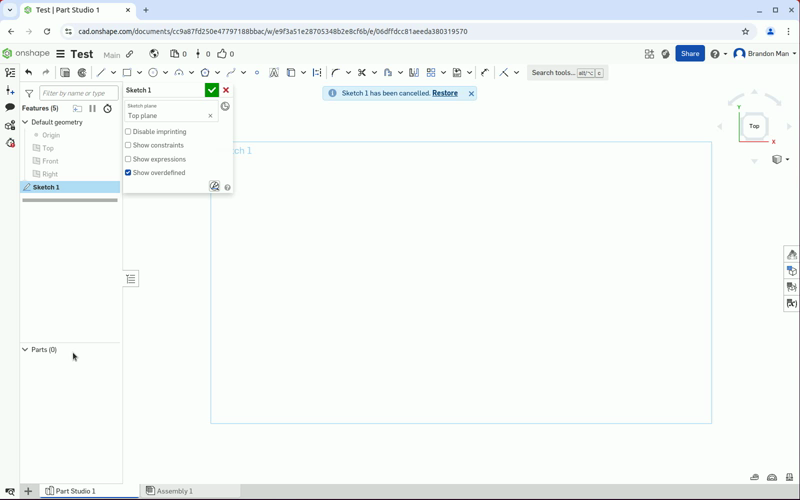
key(y)
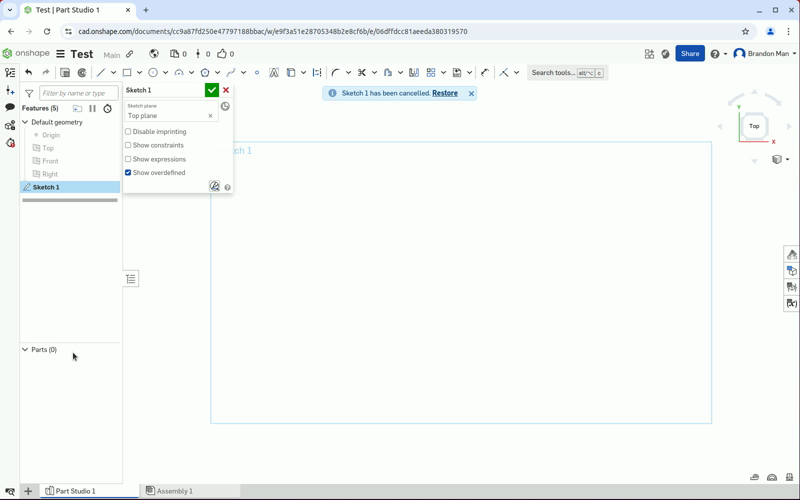
key(l)
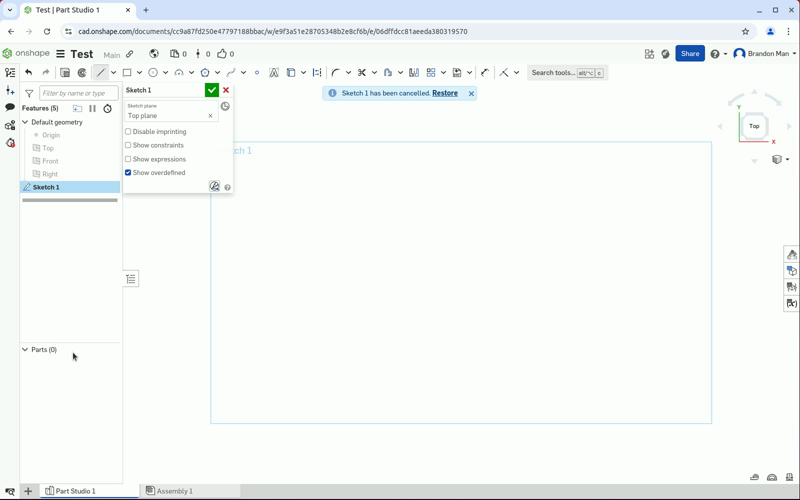
key_down(shift)
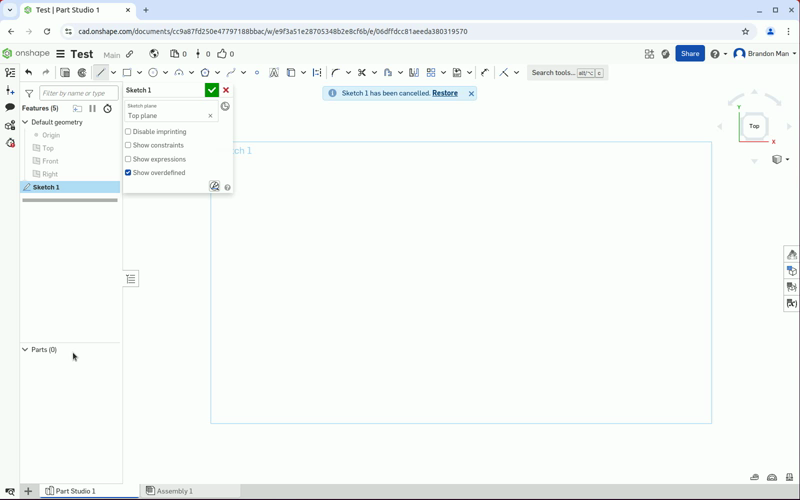
mouse_move(500, 395)
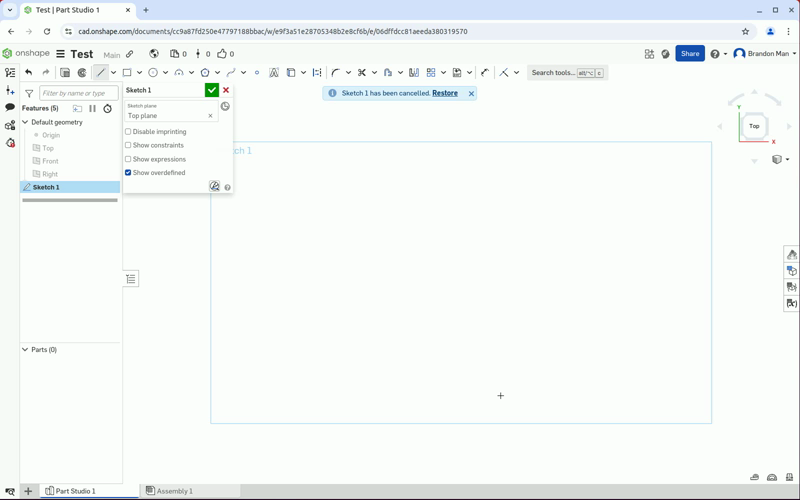
click(500, 395)
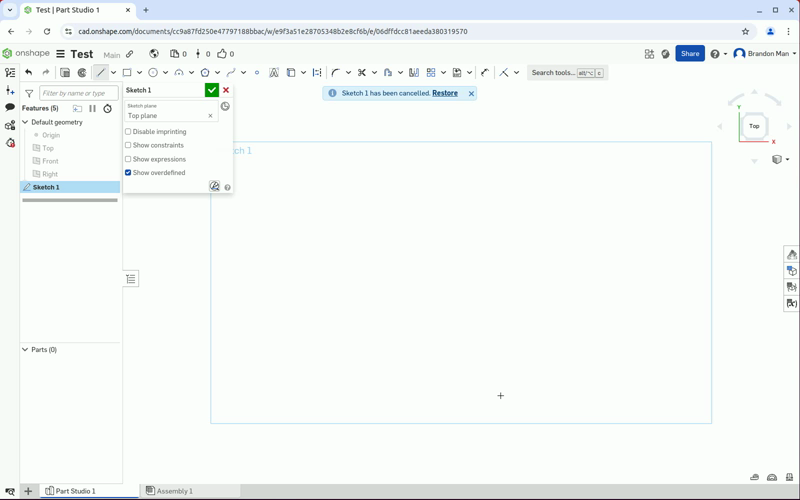
key_up(shift)
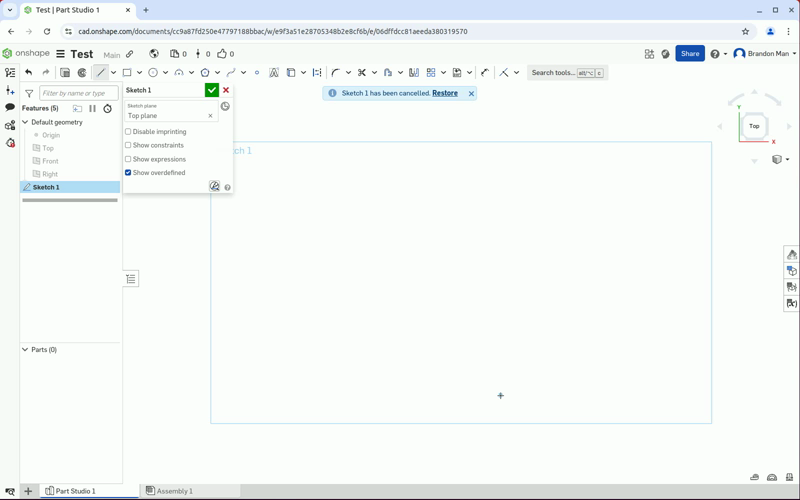
key_down(shift)
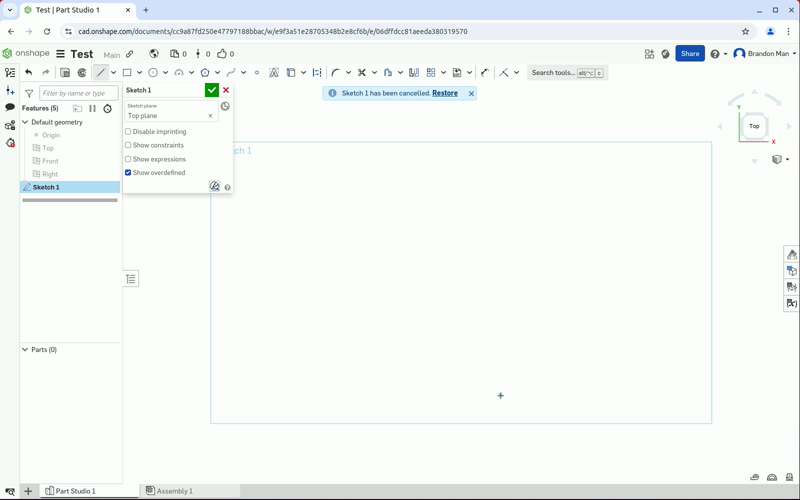
mouse_move(530, 395)
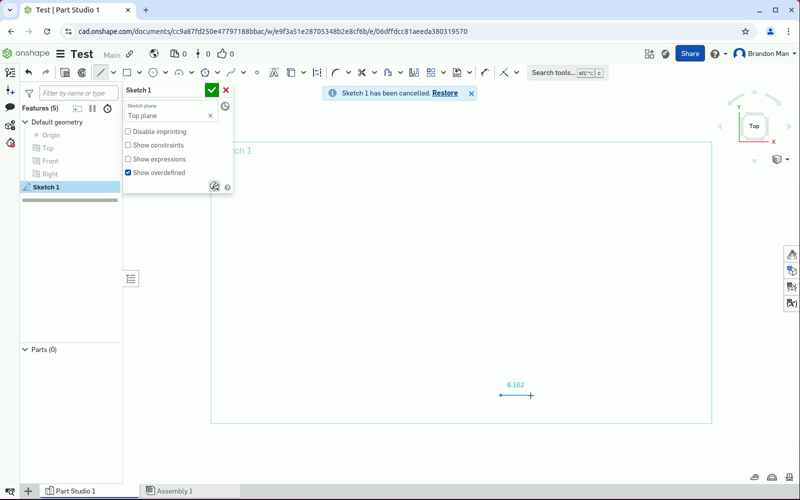
mouse_move(503, 395)
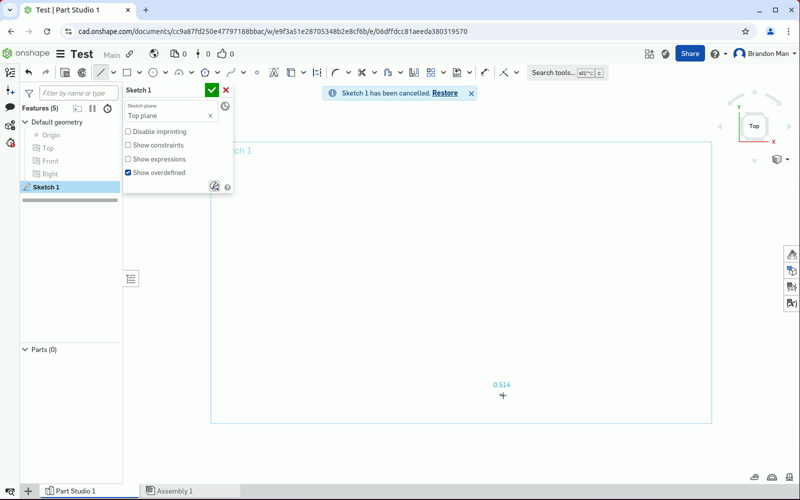
scroll(6)
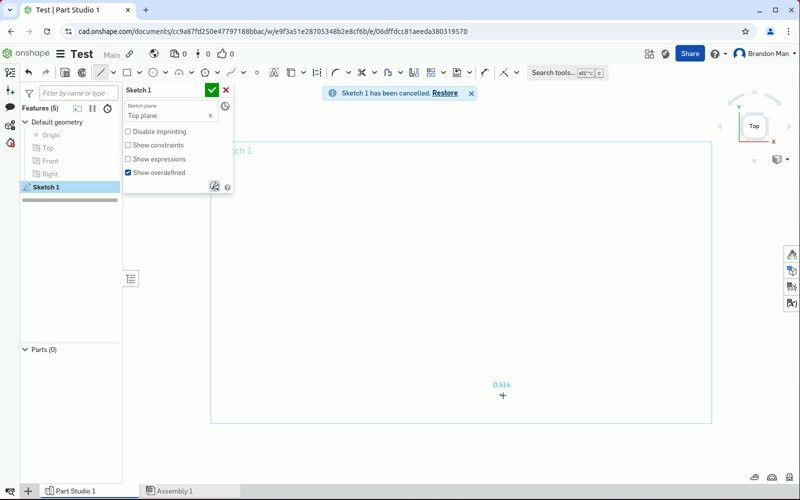
scroll(6)
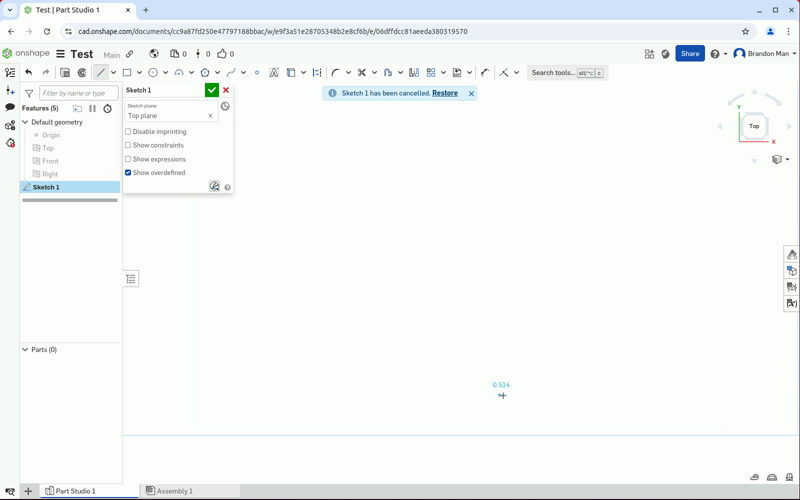
scroll(6)
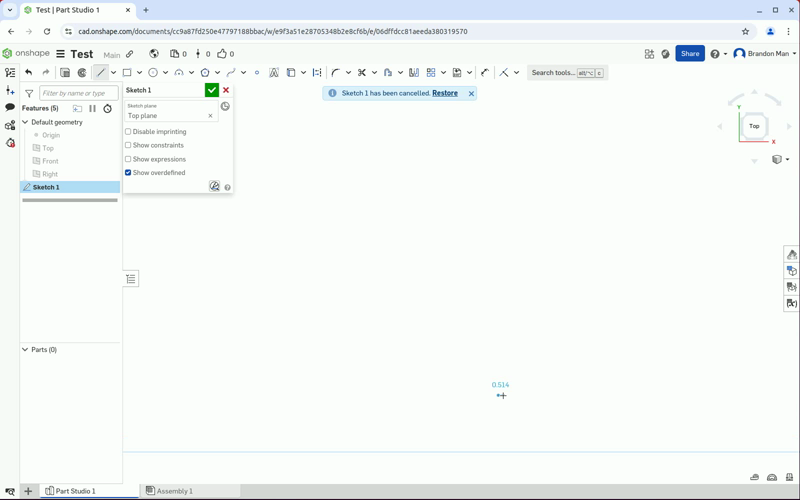
scroll(6)
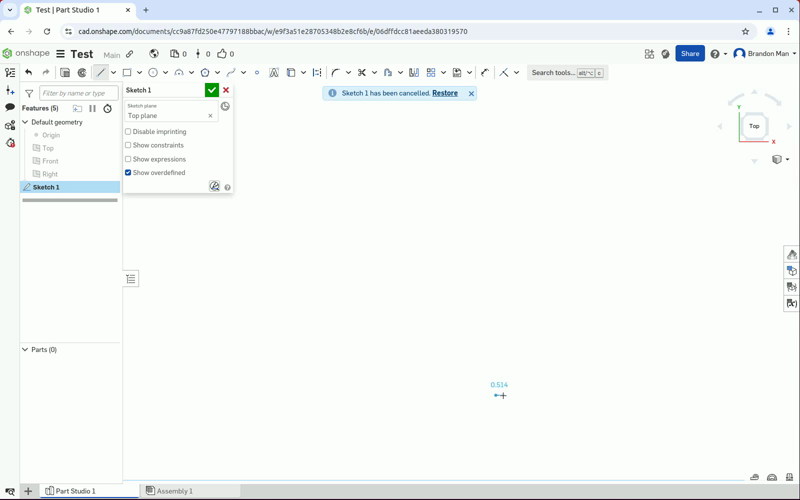
scroll(6)
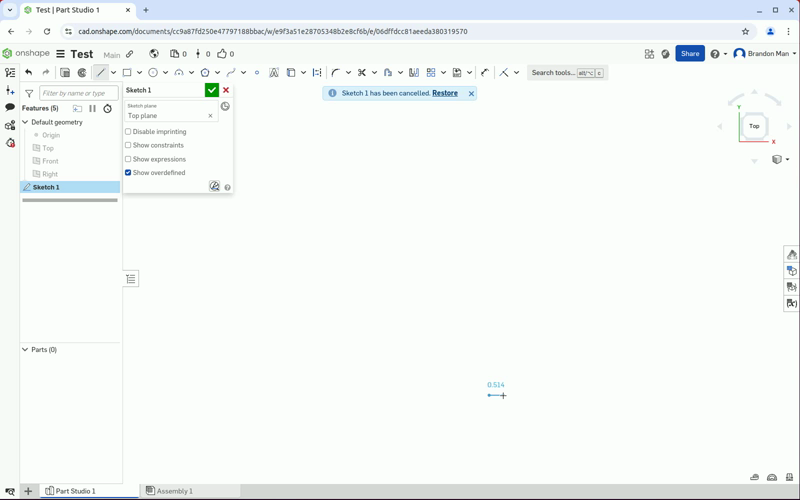
scroll(6)
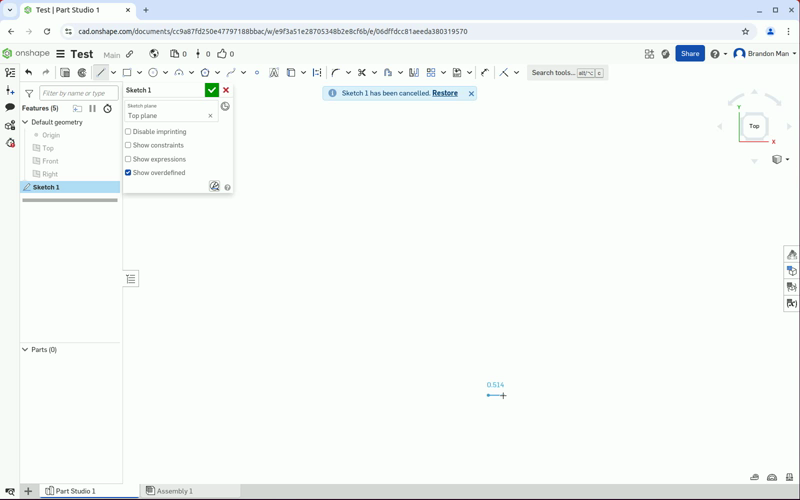
scroll(6)
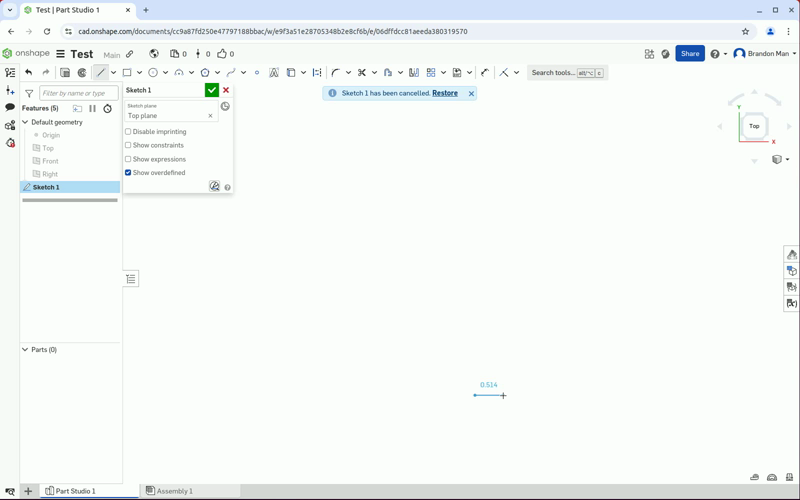
click(503, 395)
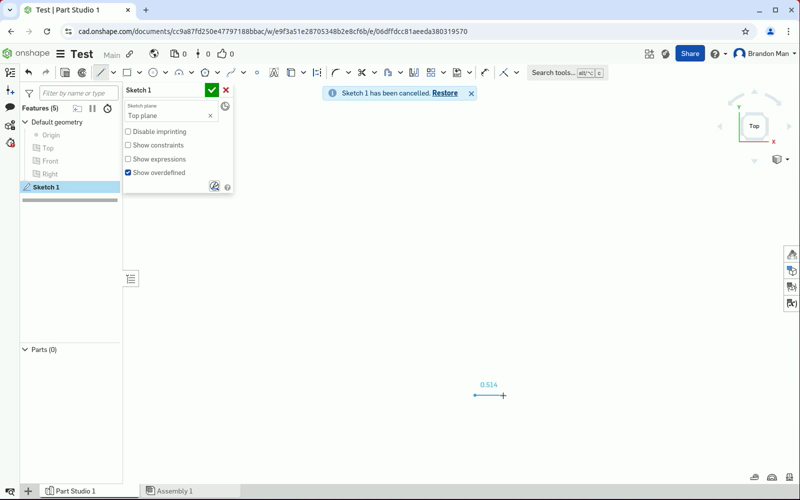
scroll(-6)
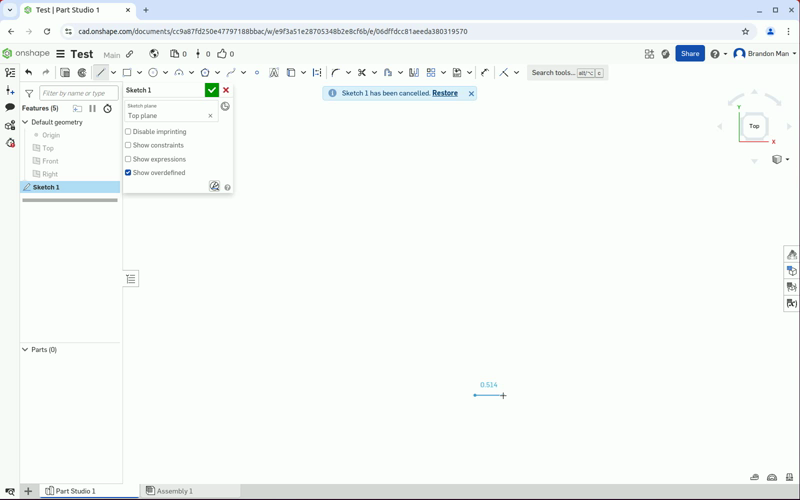
scroll(-6)
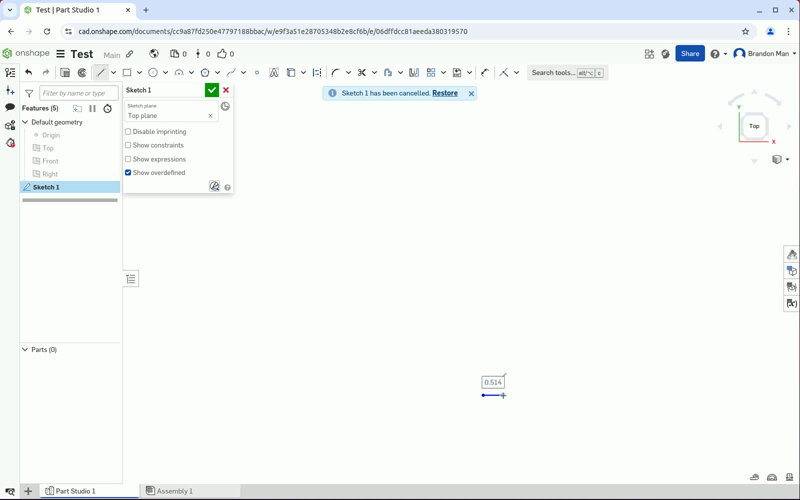
scroll(-6)
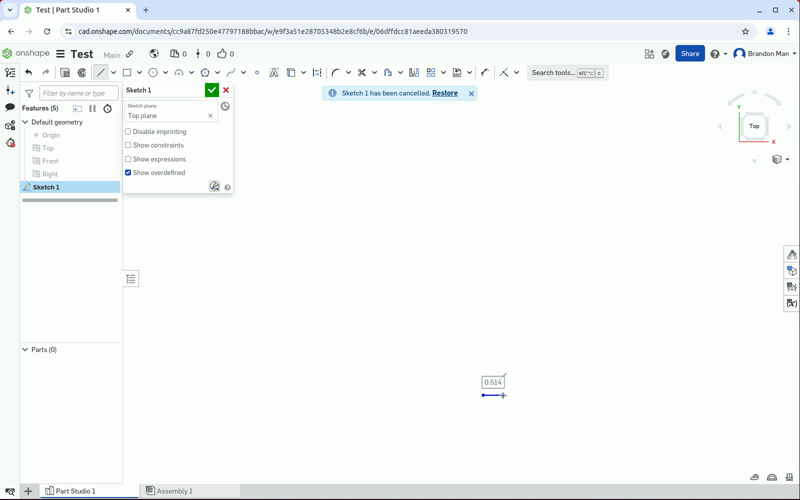
scroll(-6)
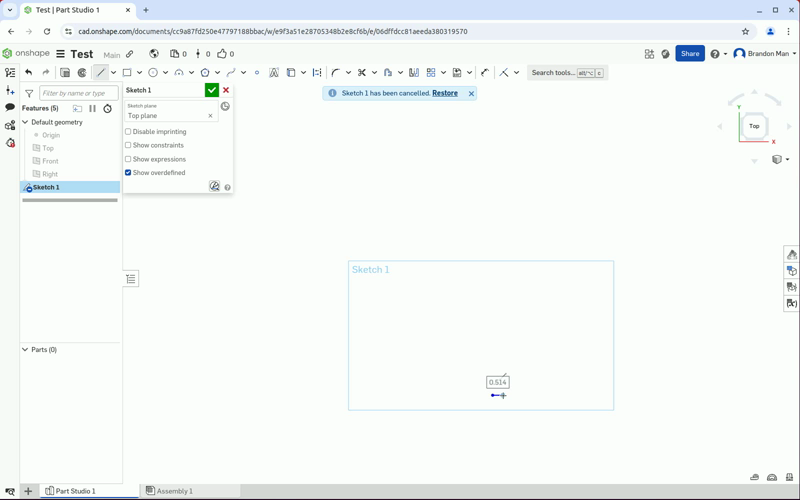
scroll(-6)
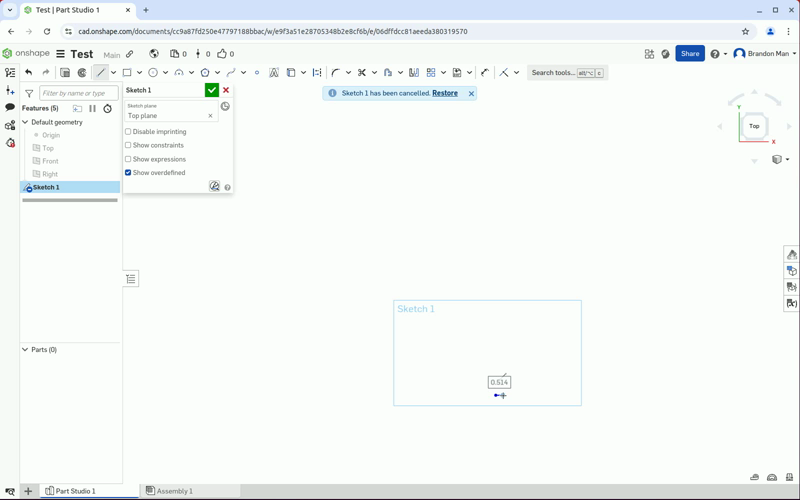
scroll(-6)
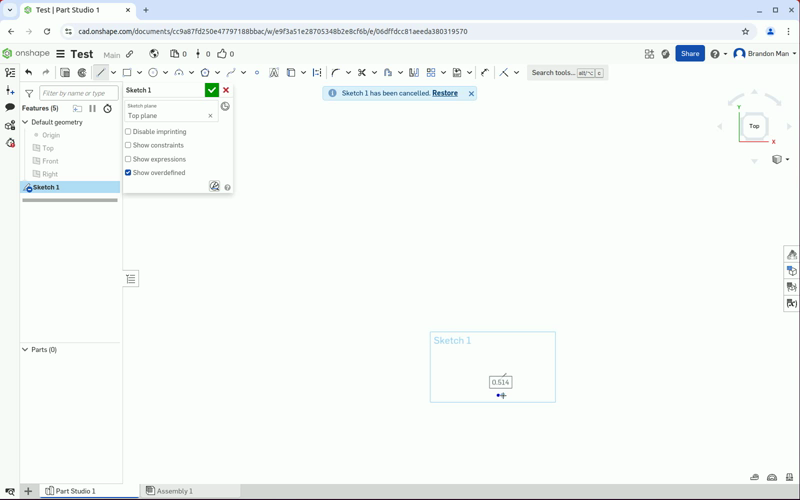
scroll(-6)
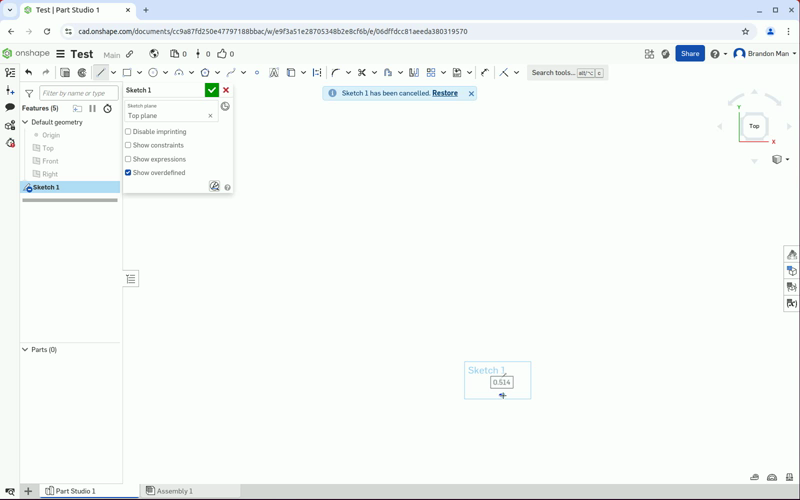
key_up(shift)
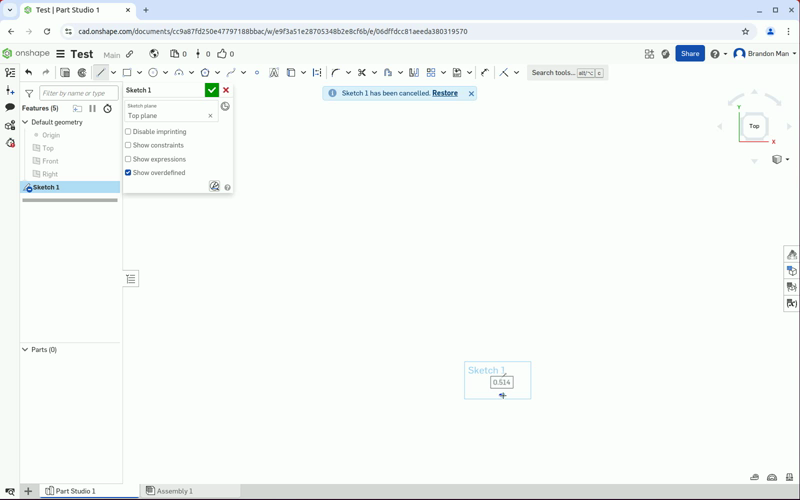
key_down(shift)
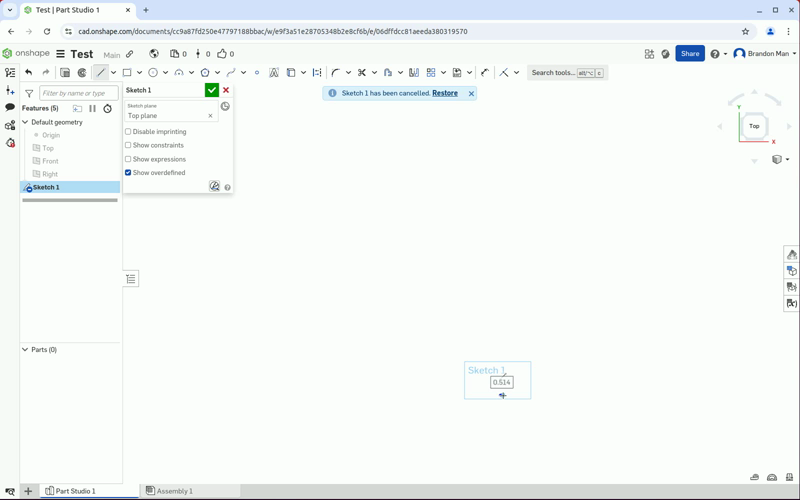
mouse_move(503, 171)
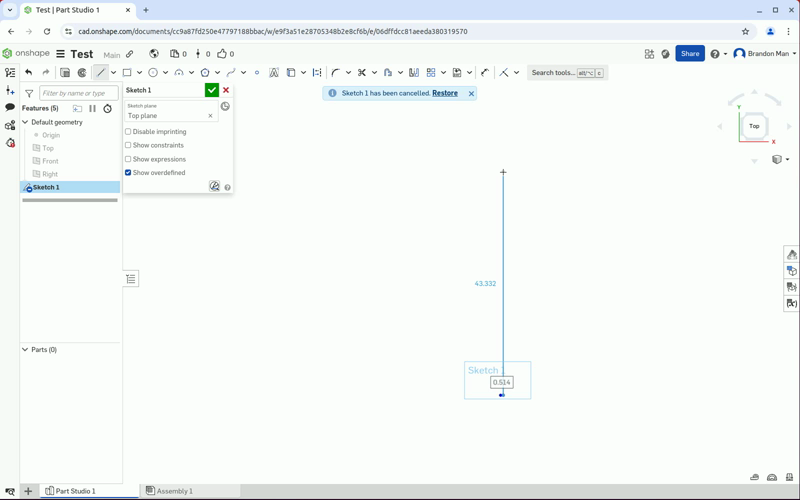
click(503, 171)
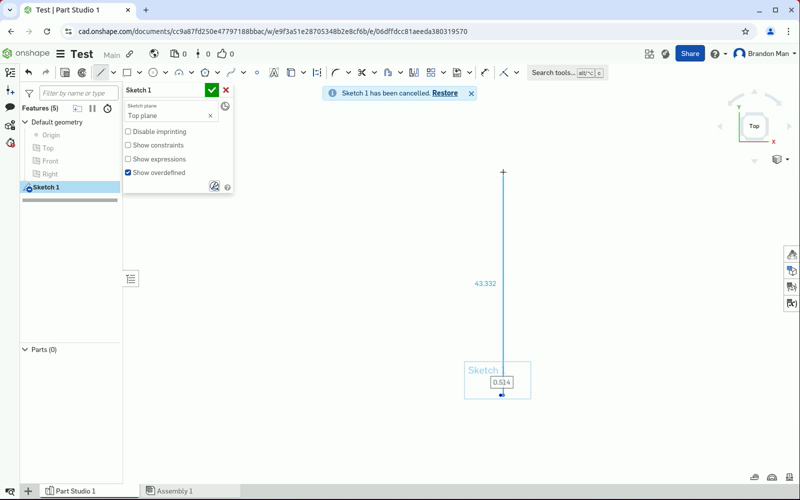
key_up(shift)
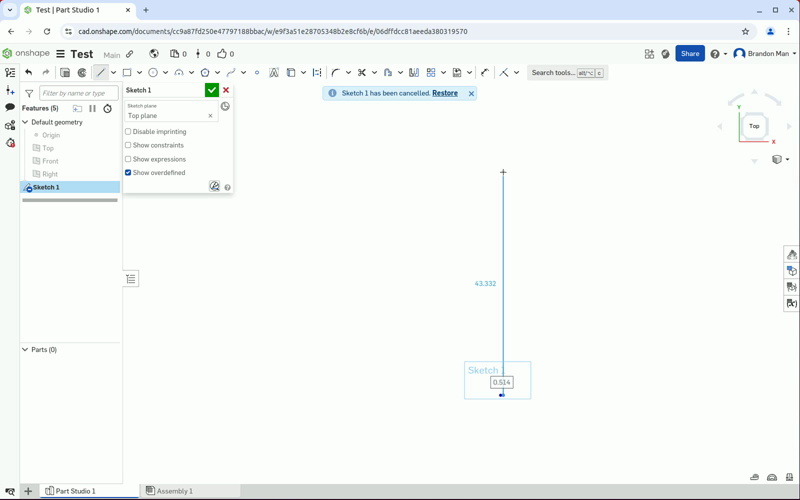
key_down(shift)
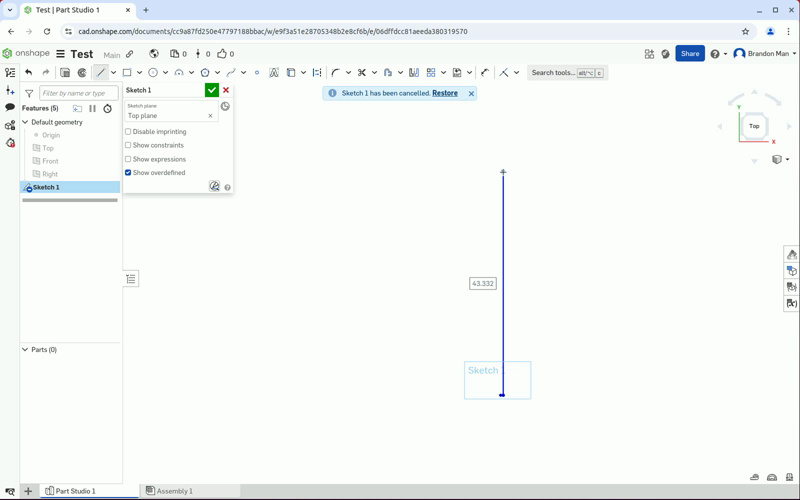
mouse_move(533, 171)
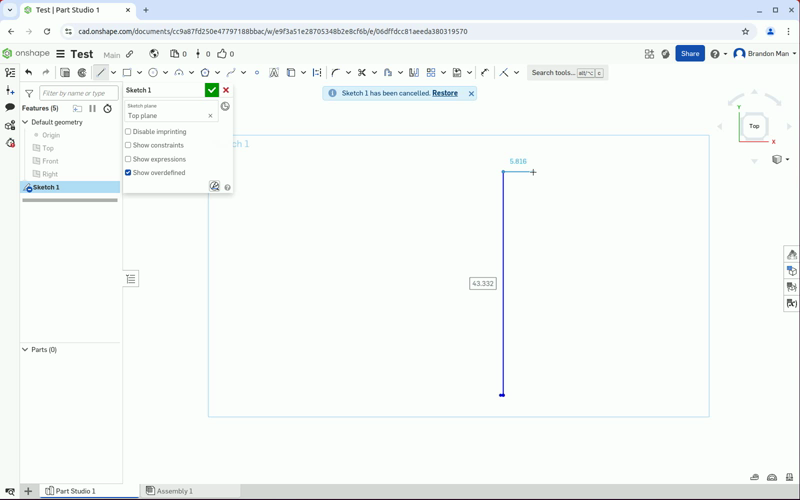
mouse_move(500, 171)
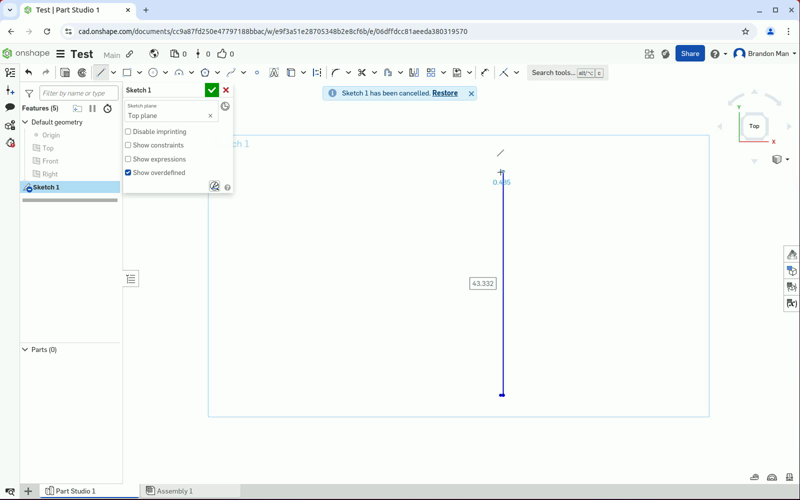
scroll(6)
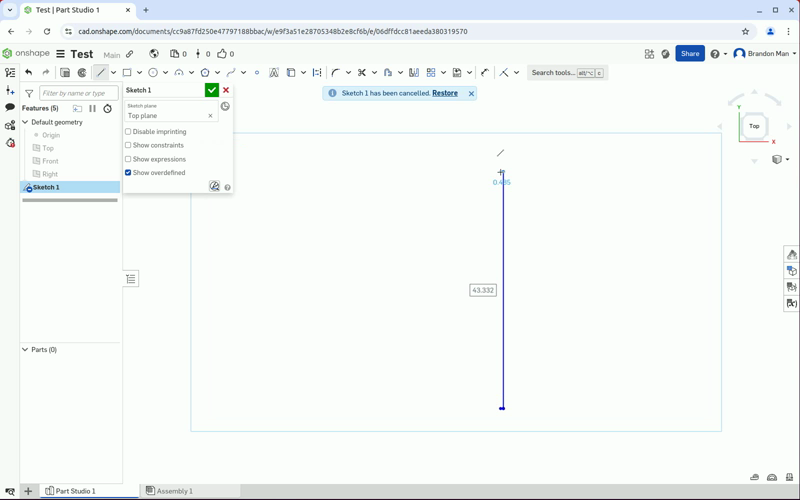
scroll(6)
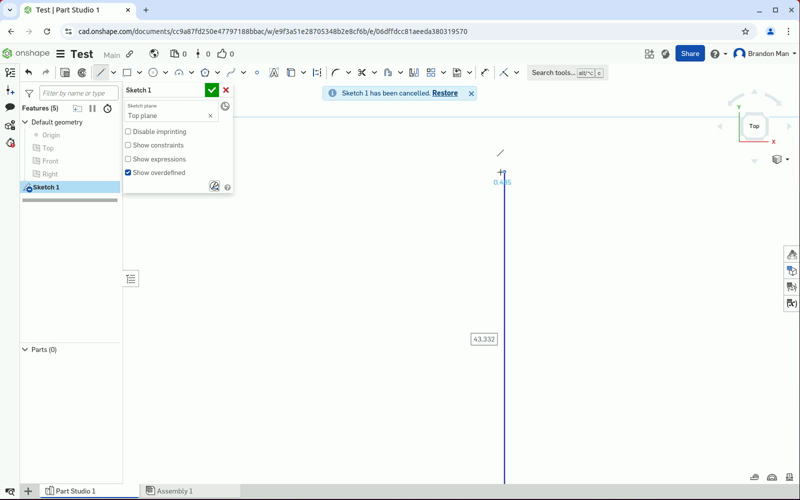
scroll(6)
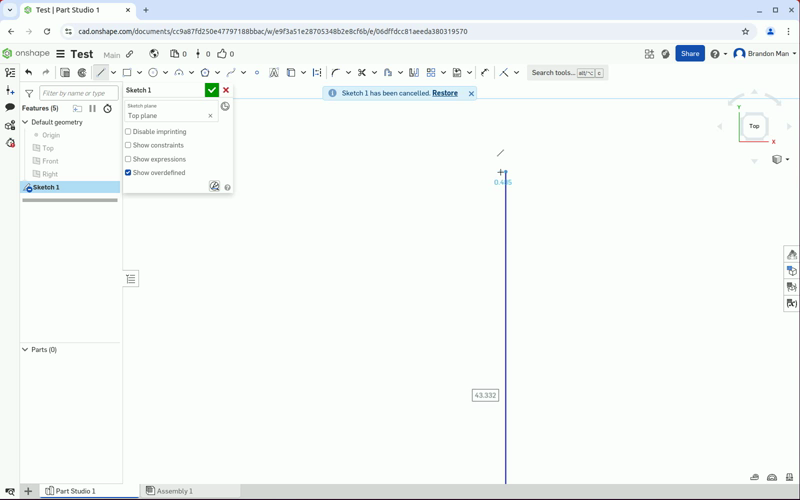
scroll(6)
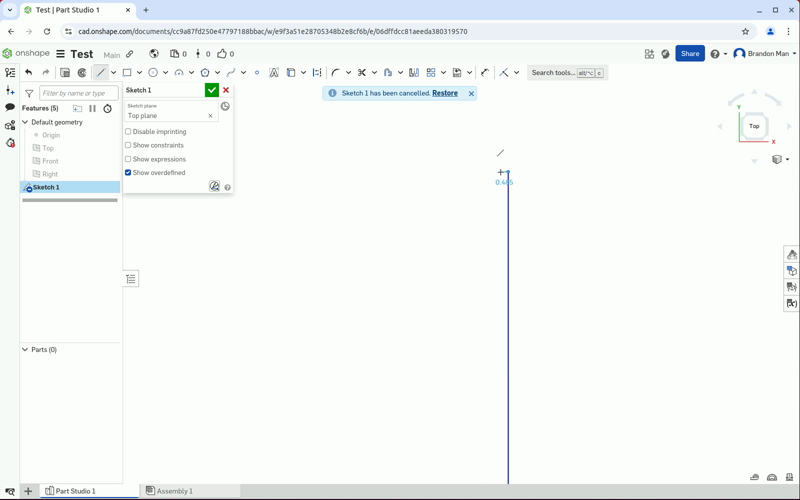
scroll(6)
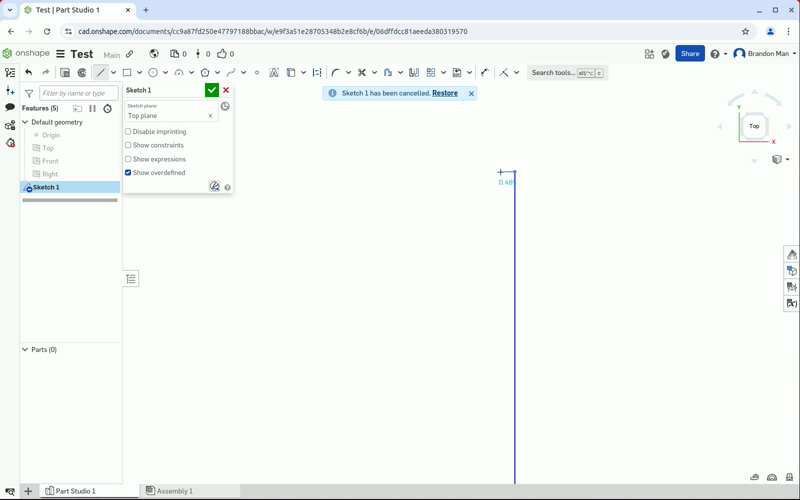
scroll(6)
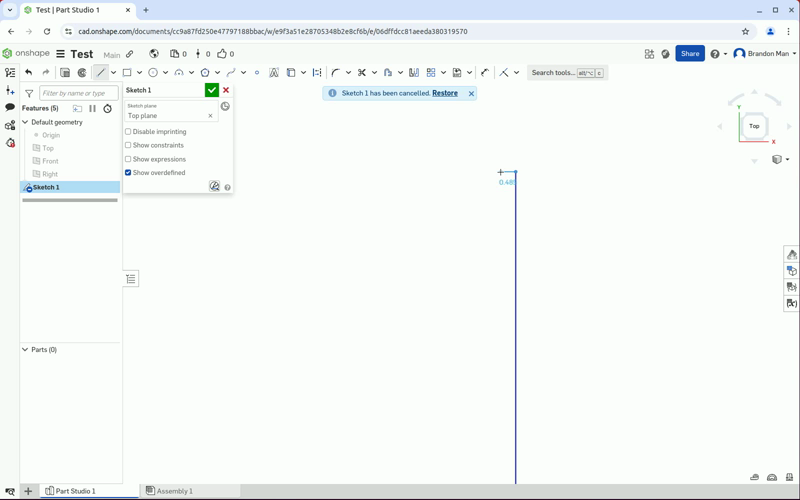
scroll(6)
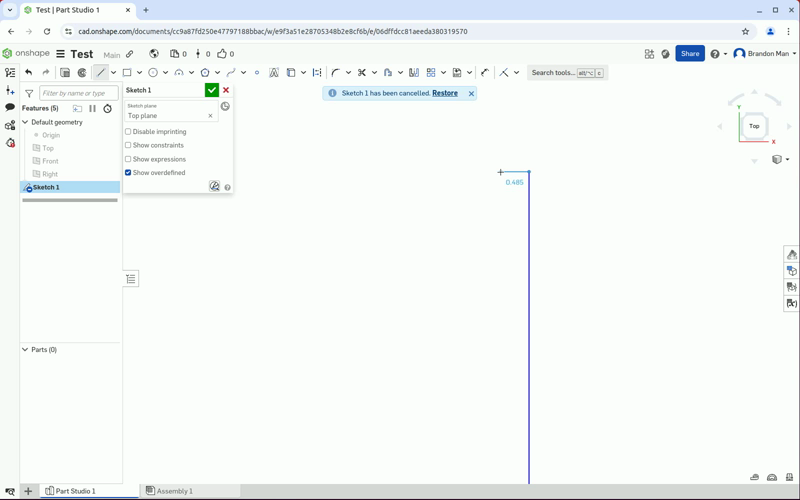
click(500, 171)
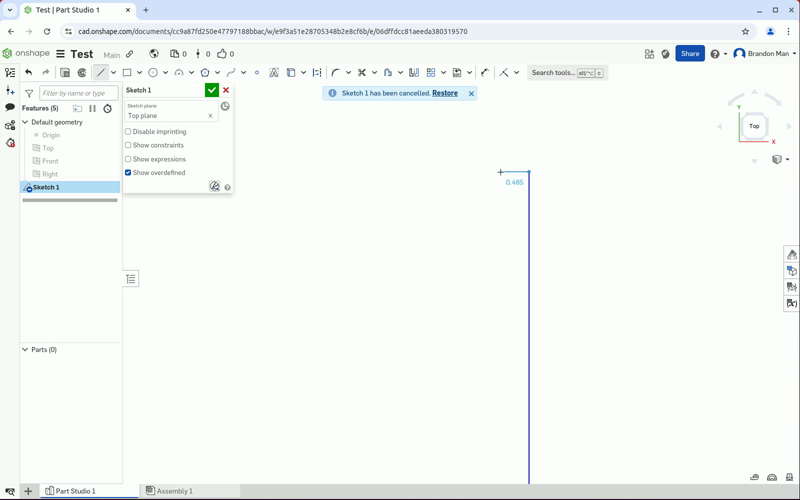
scroll(-6)
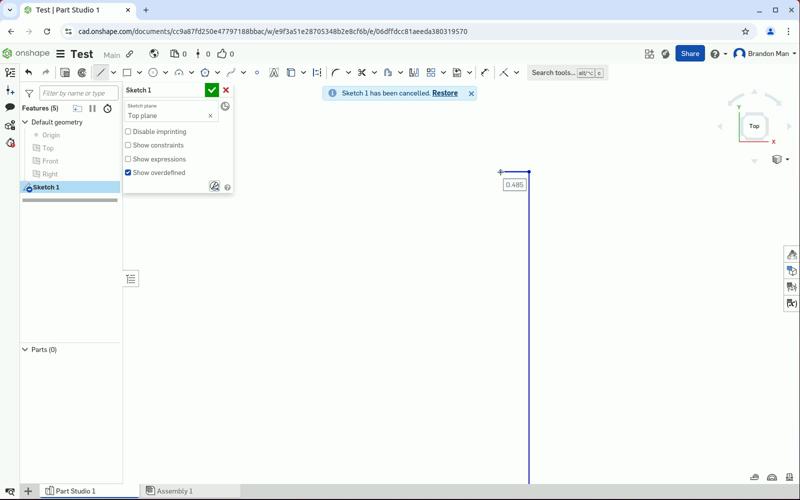
scroll(-6)
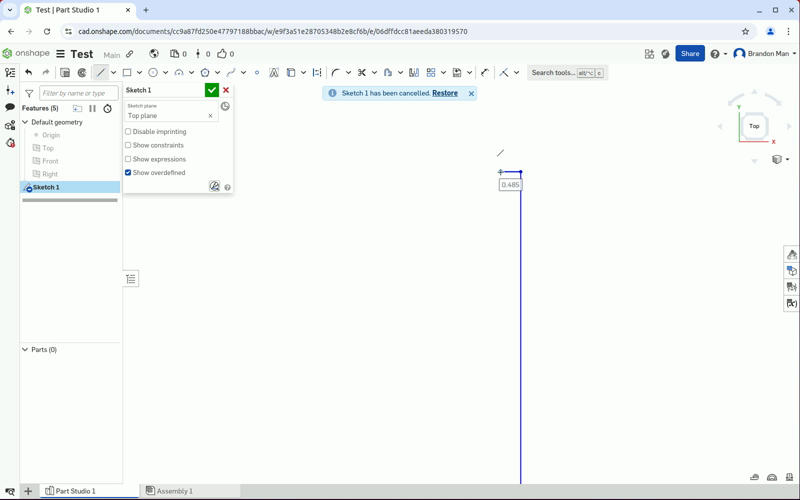
scroll(-6)
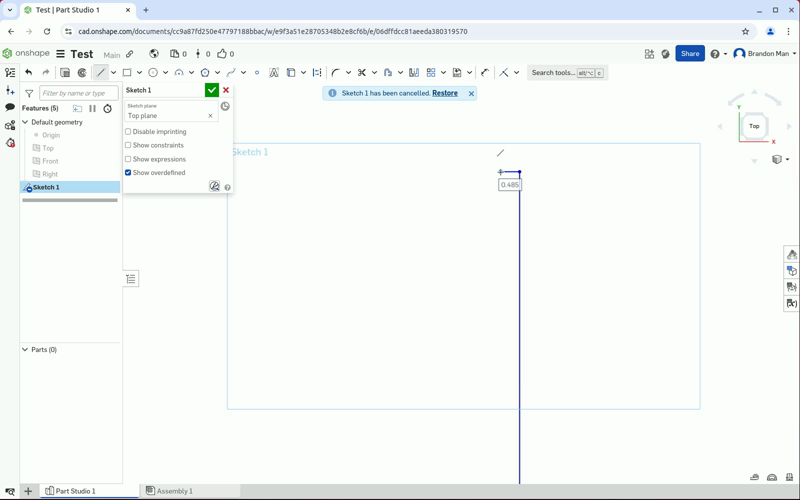
scroll(-6)
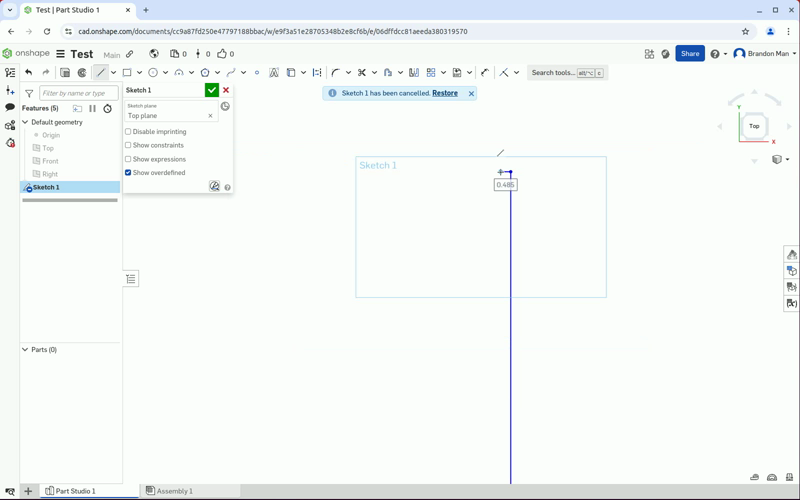
scroll(-6)
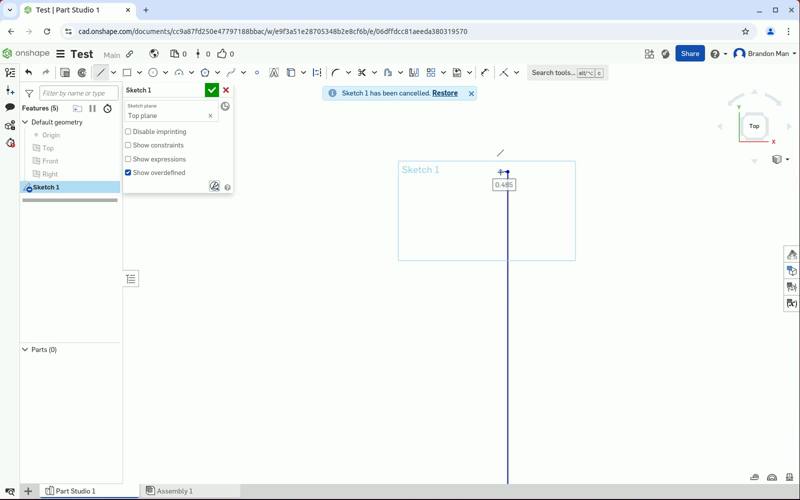
scroll(-6)
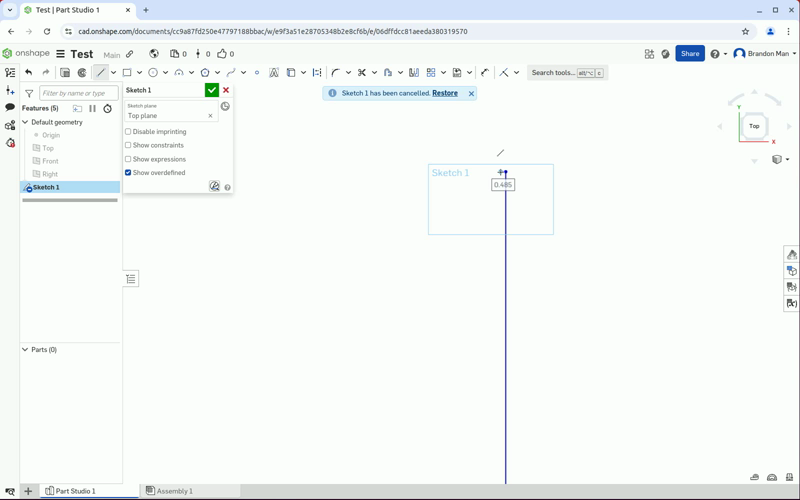
scroll(-6)
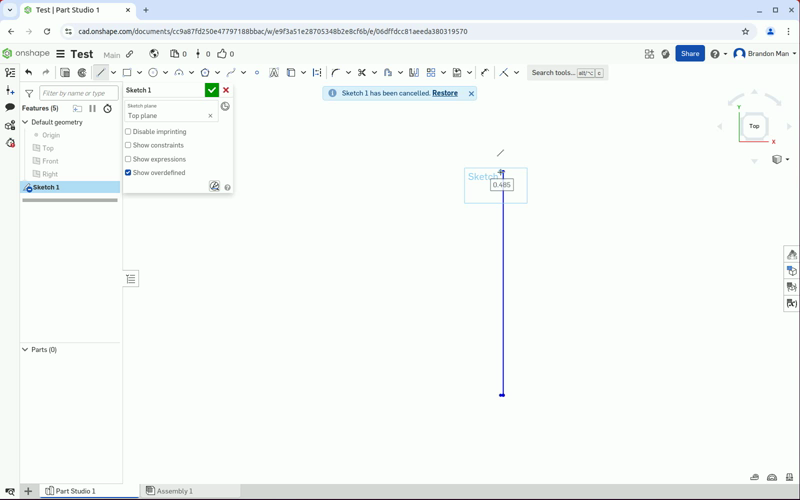
key_up(shift)
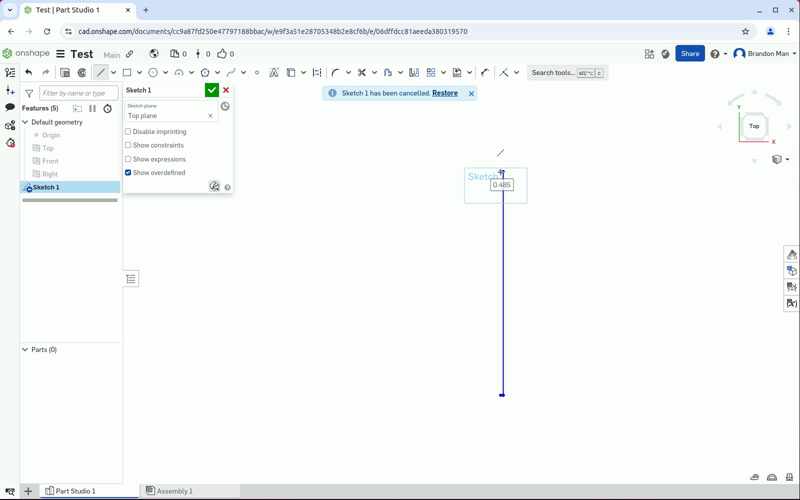
key_down(shift)
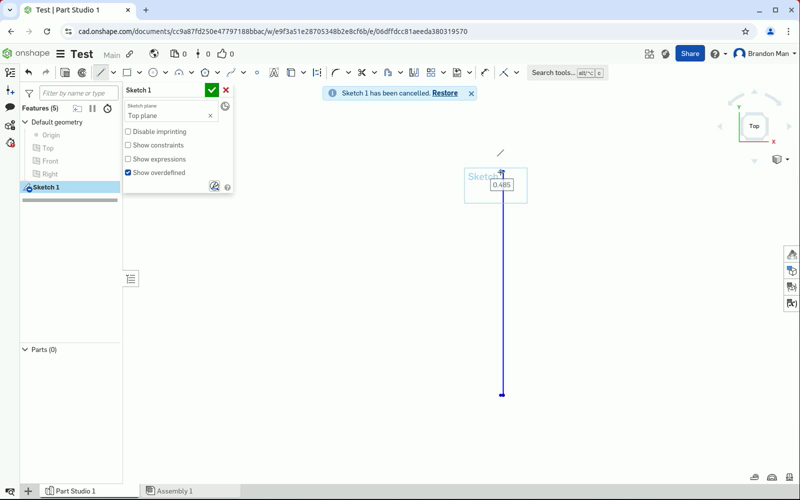
mouse_move(500, 395)
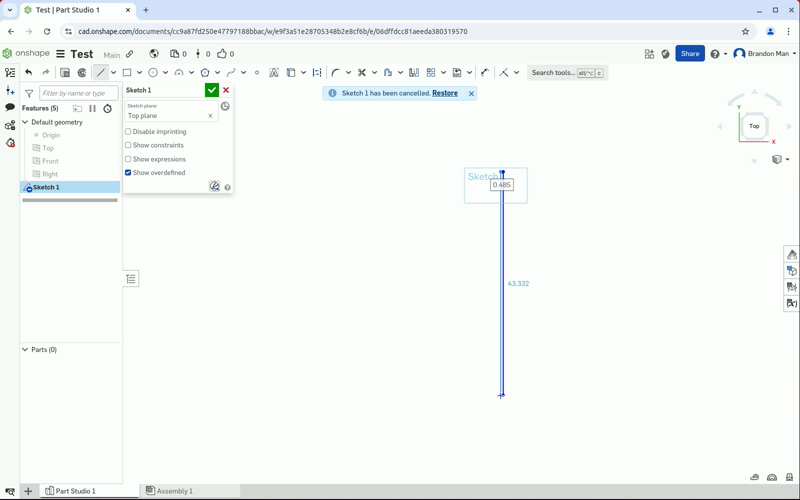
scroll(6)
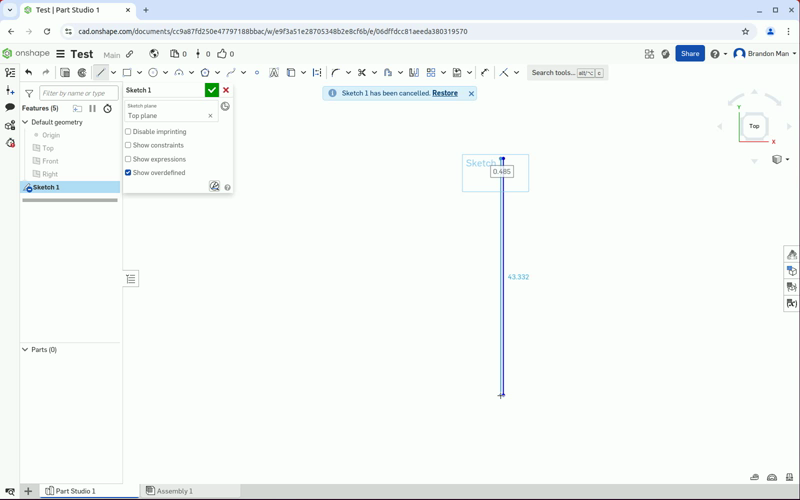
scroll(6)
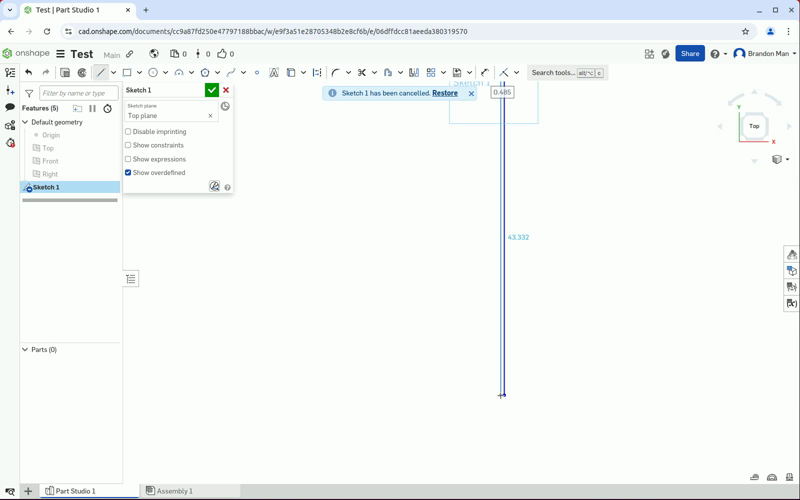
scroll(6)
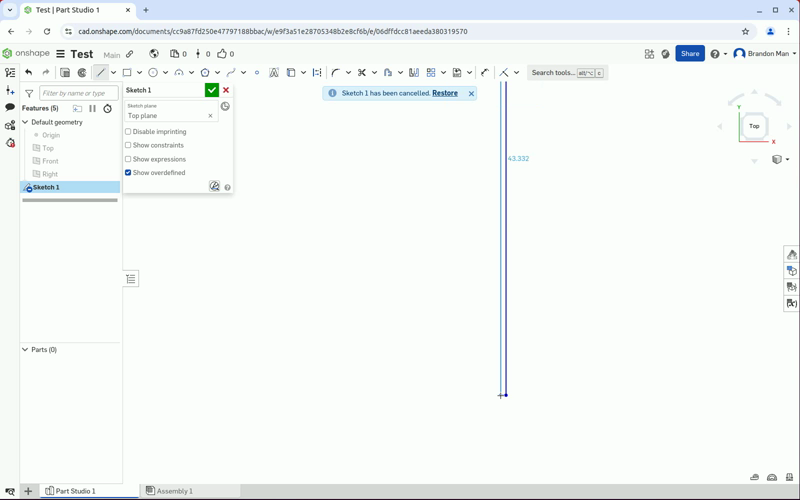
scroll(6)
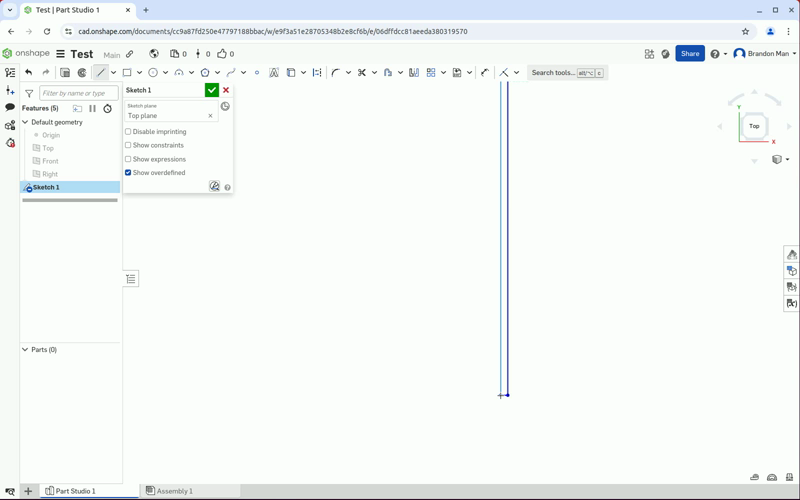
scroll(6)
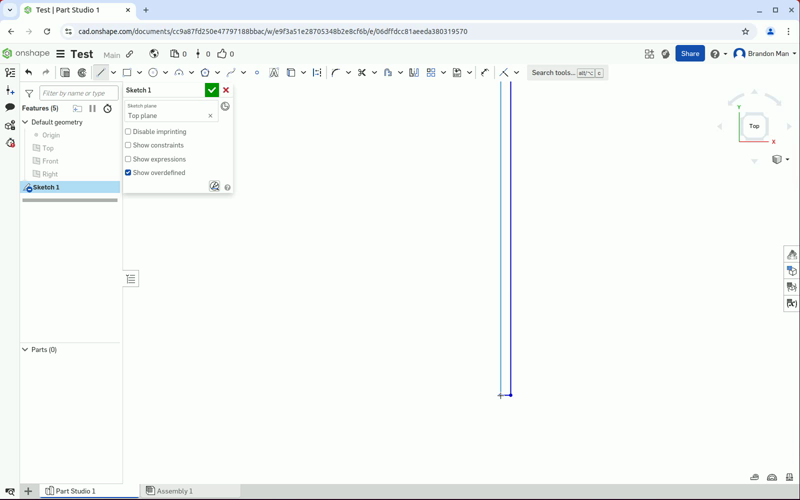
scroll(6)
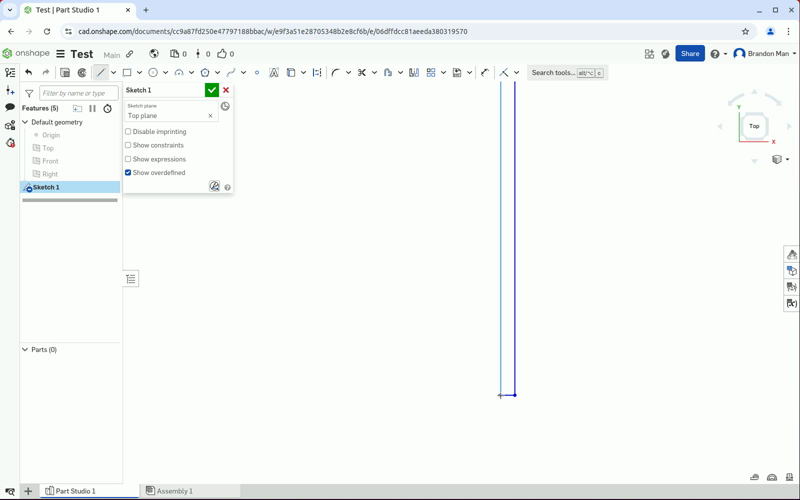
scroll(6)
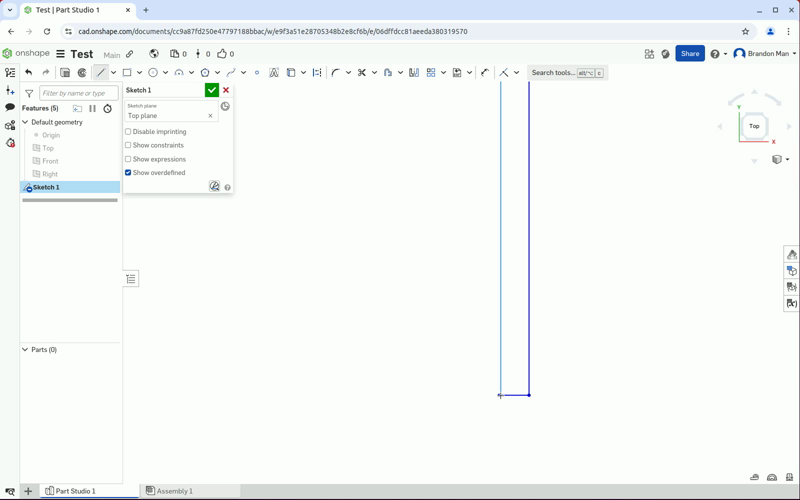
key_up(shift)
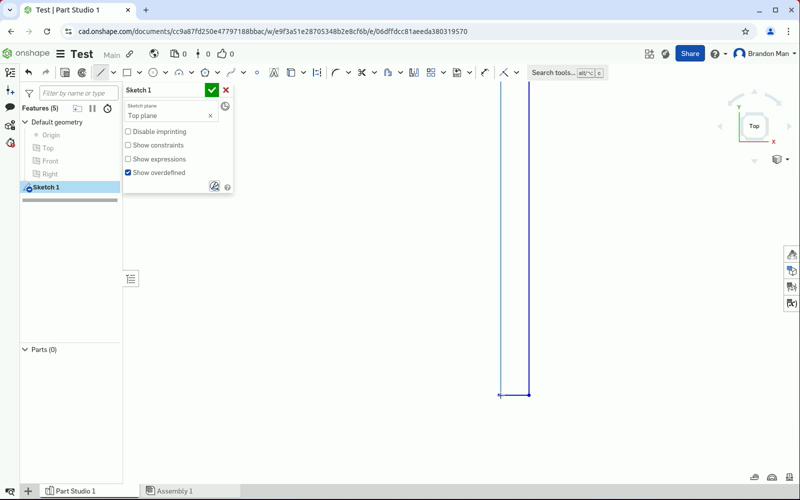
click(500, 395)
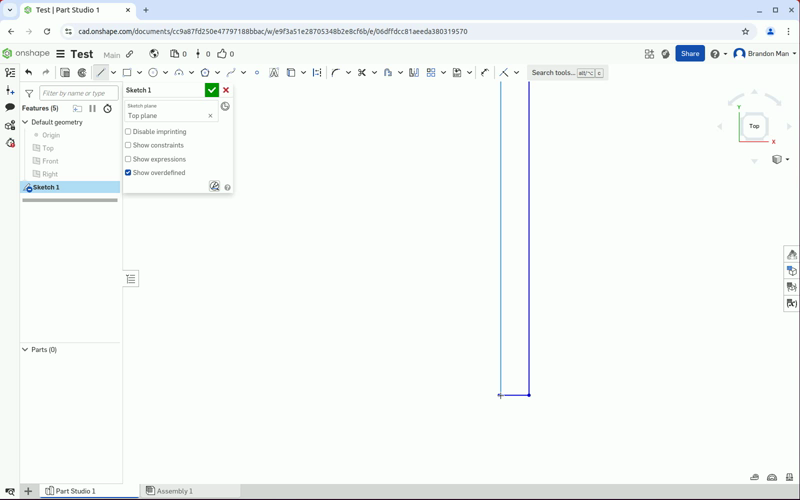
scroll(-6)
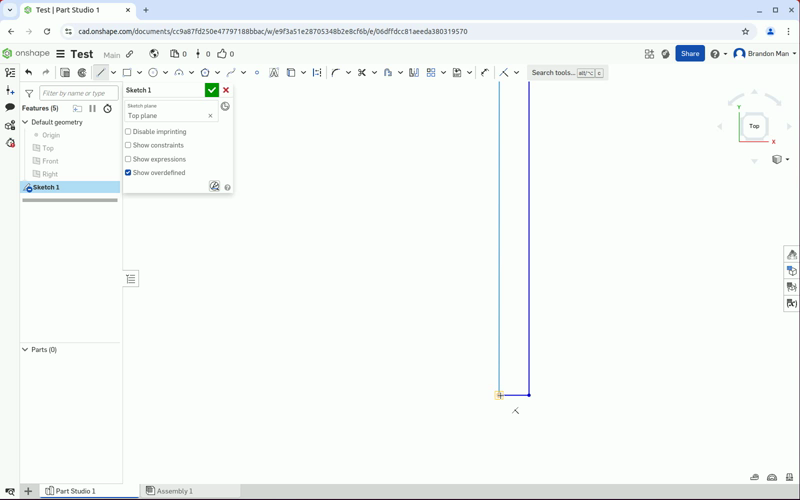
scroll(-6)
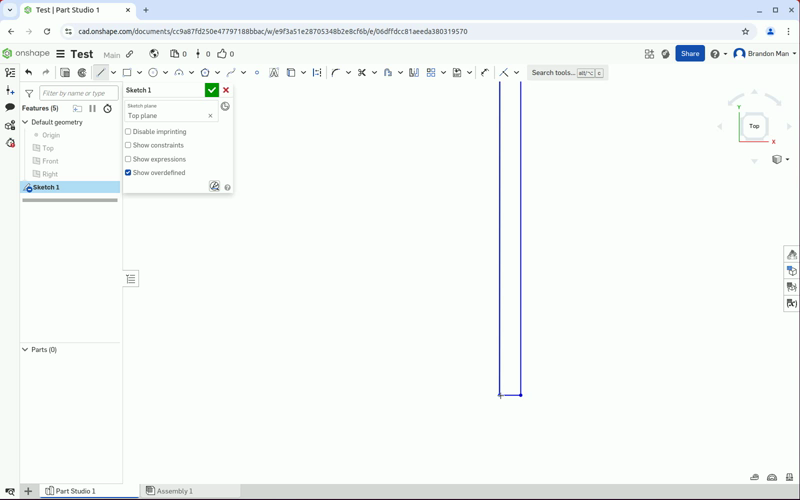
scroll(-6)
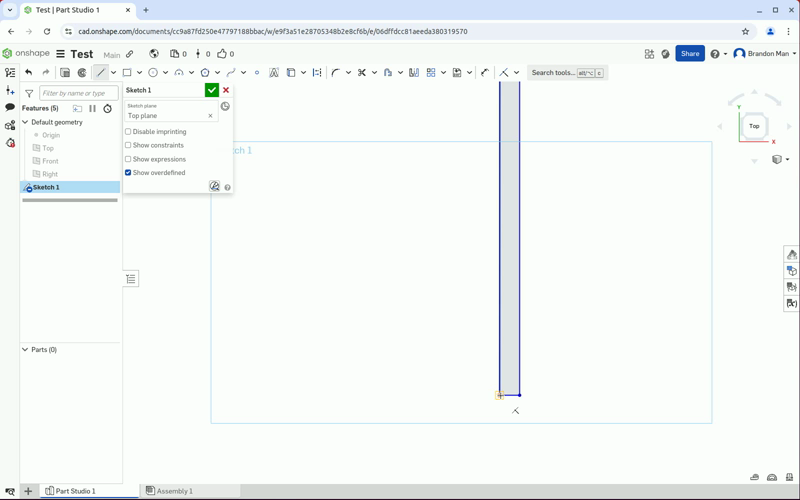
scroll(-6)
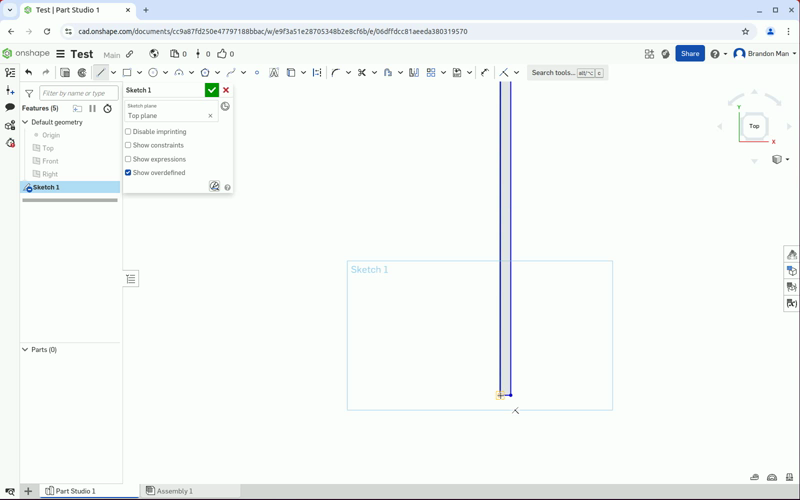
scroll(-6)
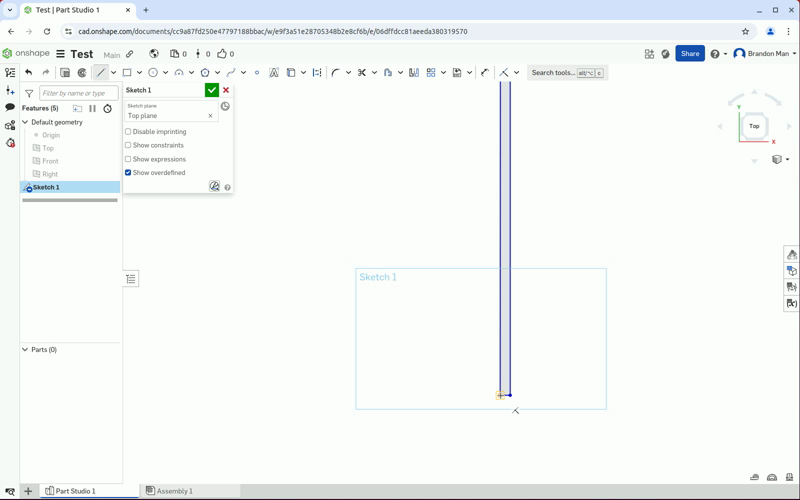
scroll(-6)
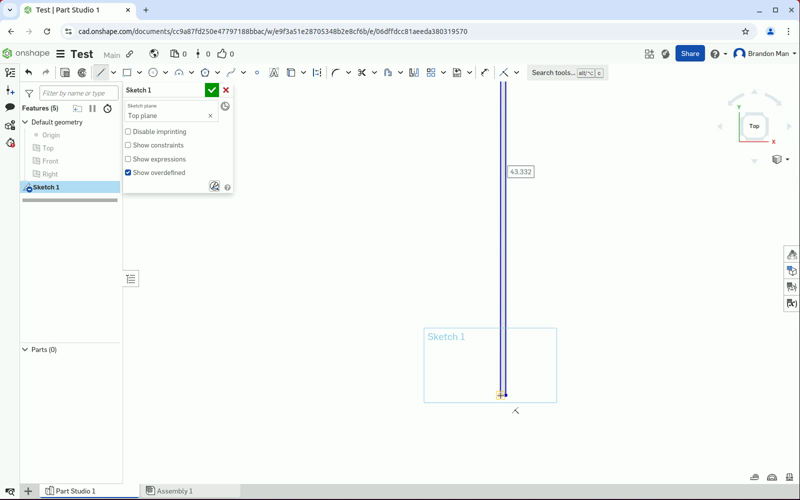
scroll(-6)
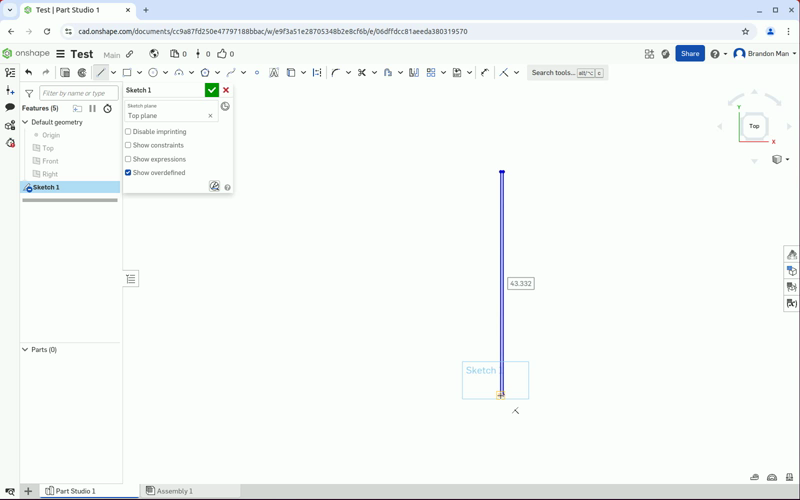
key(esc)
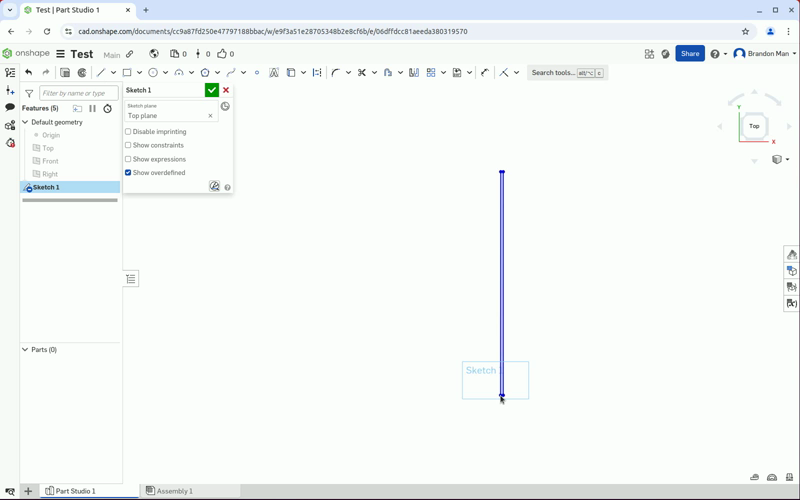
mouse_move(501, 311)
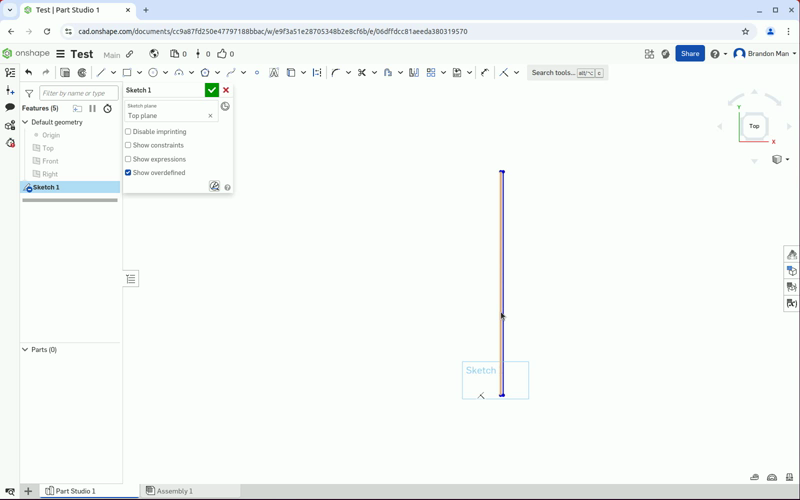
scroll(6)
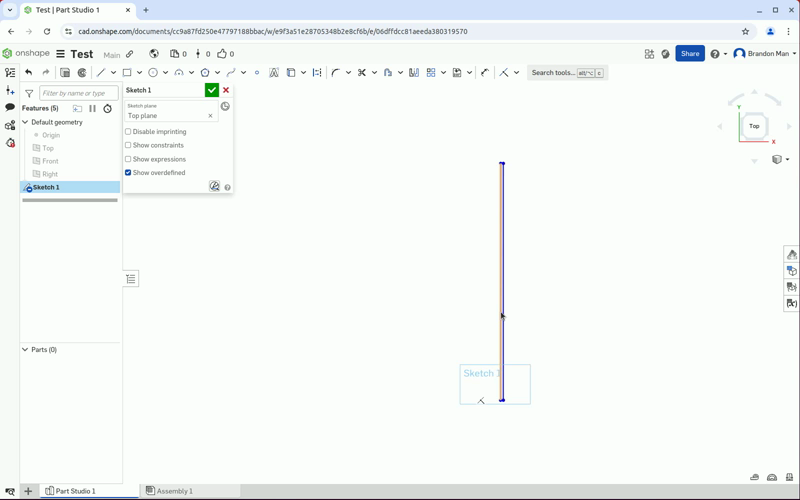
scroll(6)
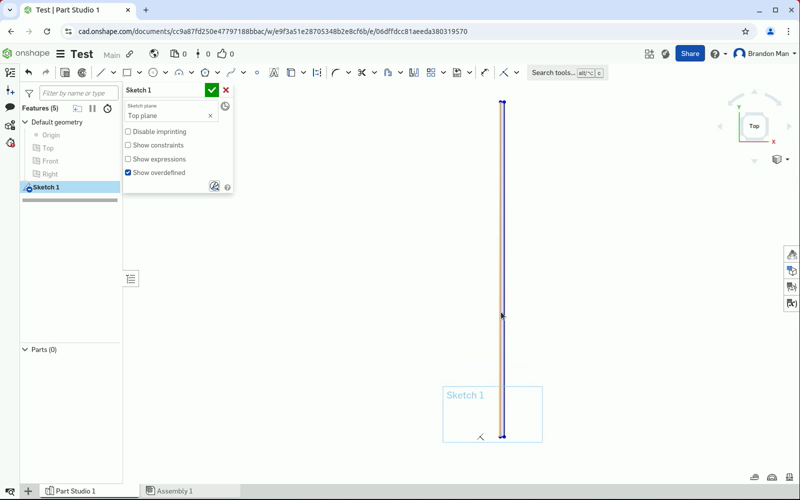
scroll(6)
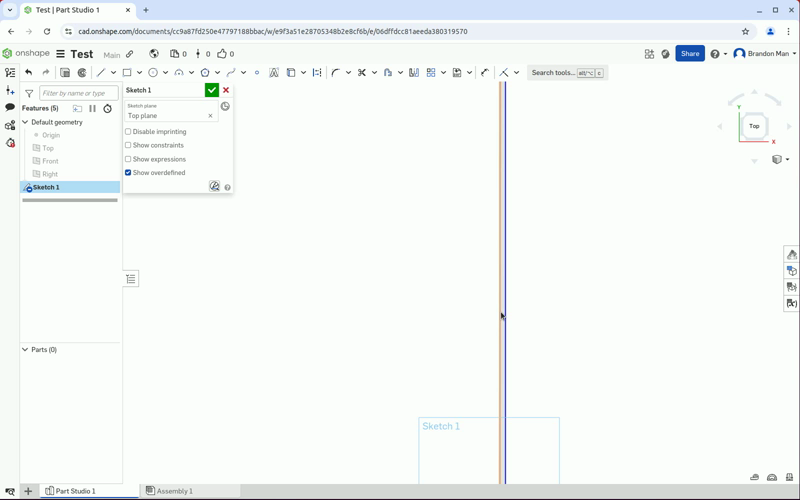
scroll(6)
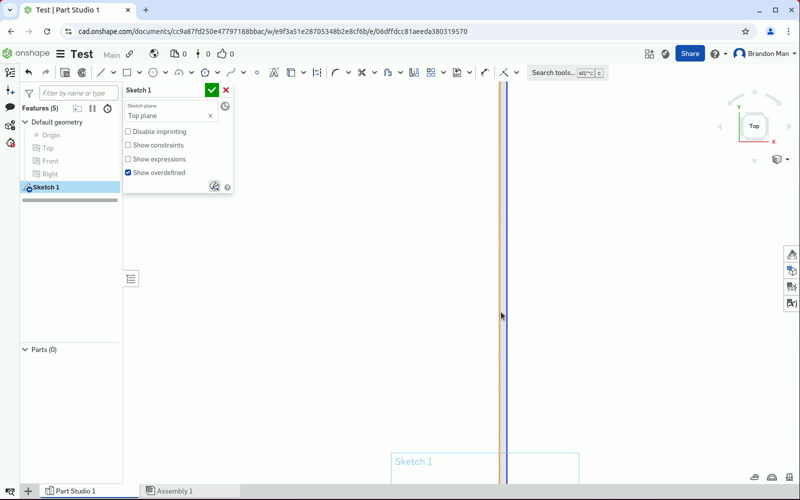
scroll(6)
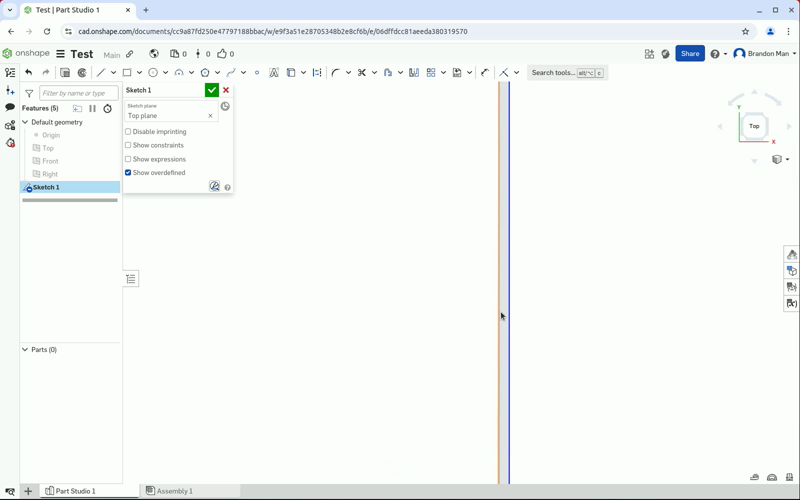
scroll(6)
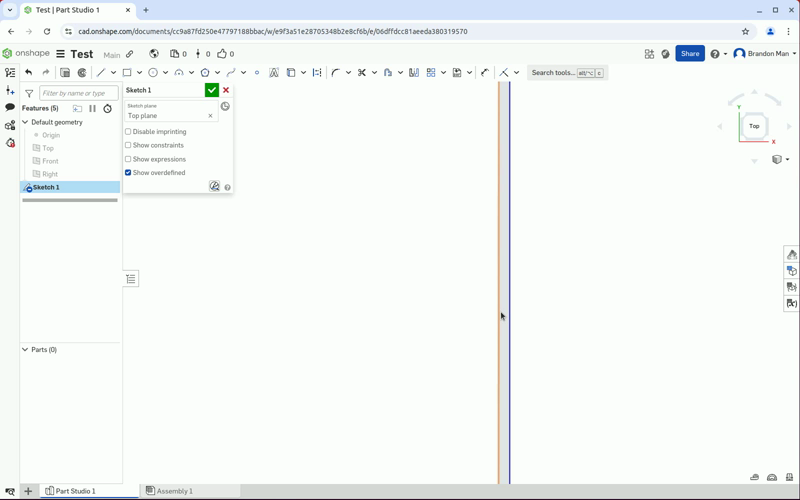
scroll(6)
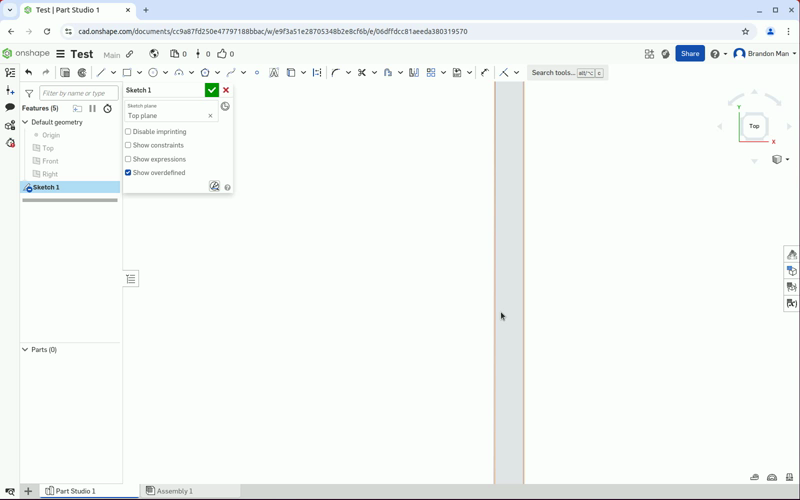
click(501, 311)
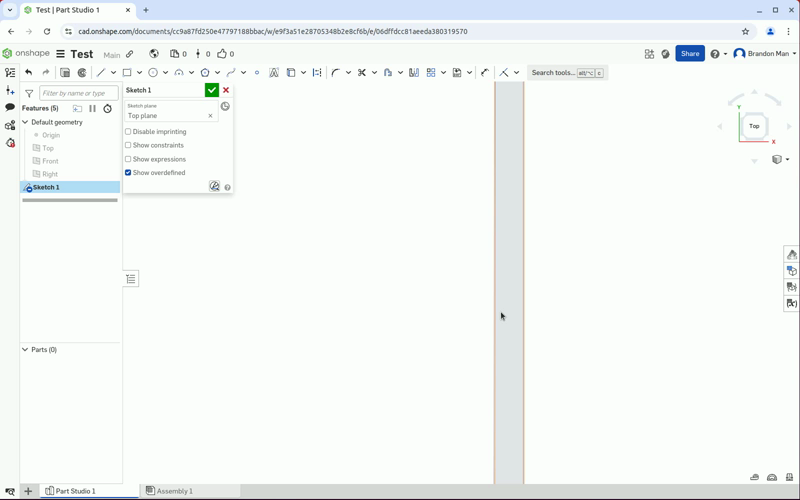
scroll(-6)
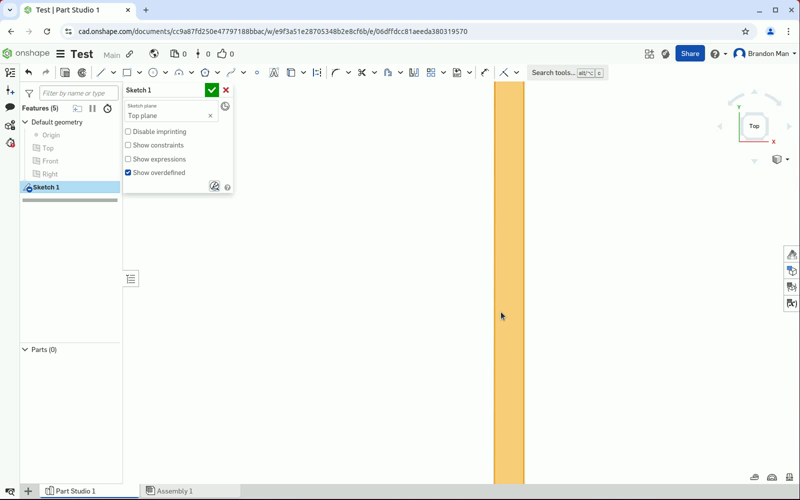
scroll(-6)
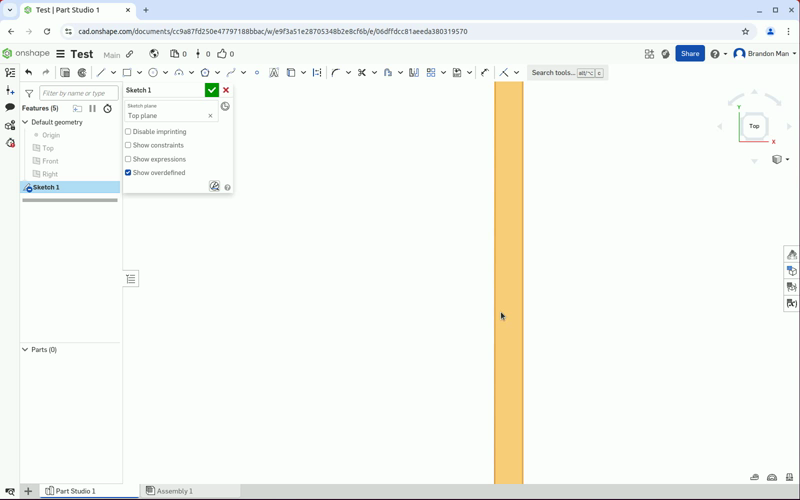
scroll(-6)
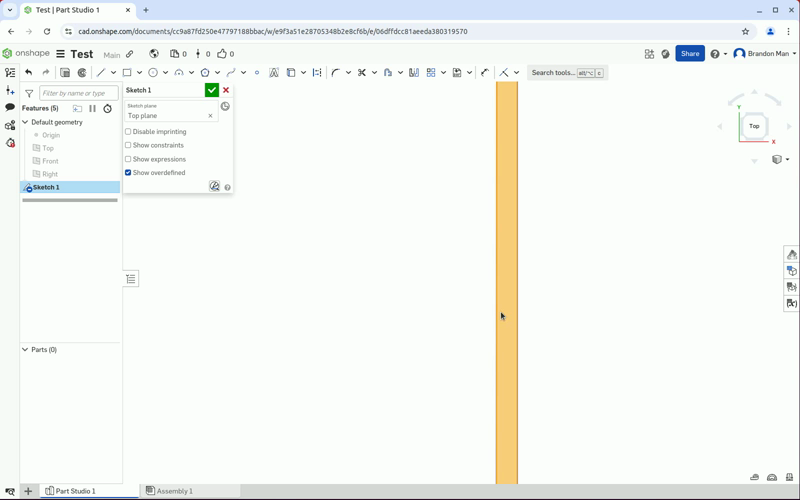
scroll(-6)
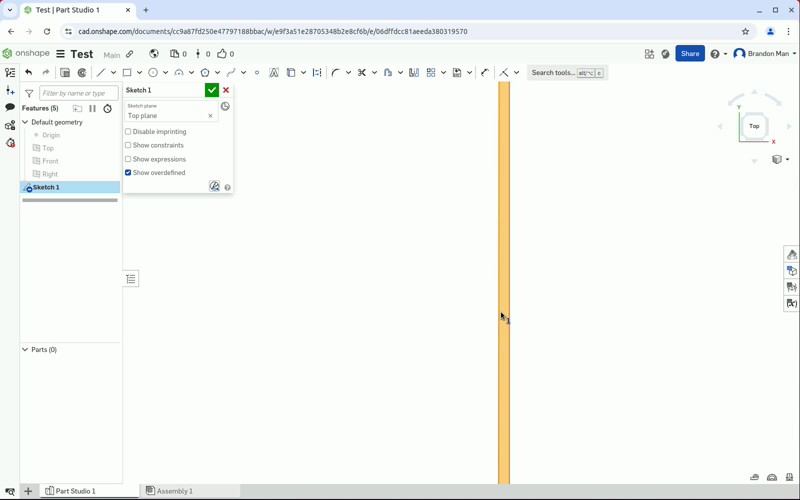
scroll(-6)
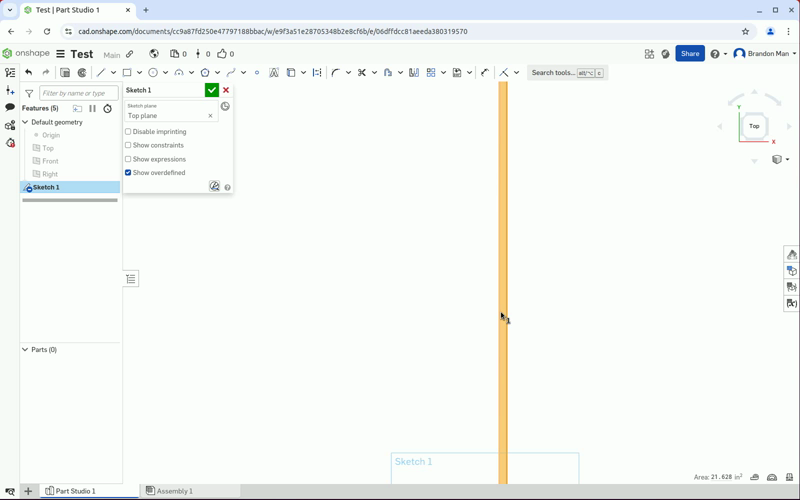
scroll(-6)
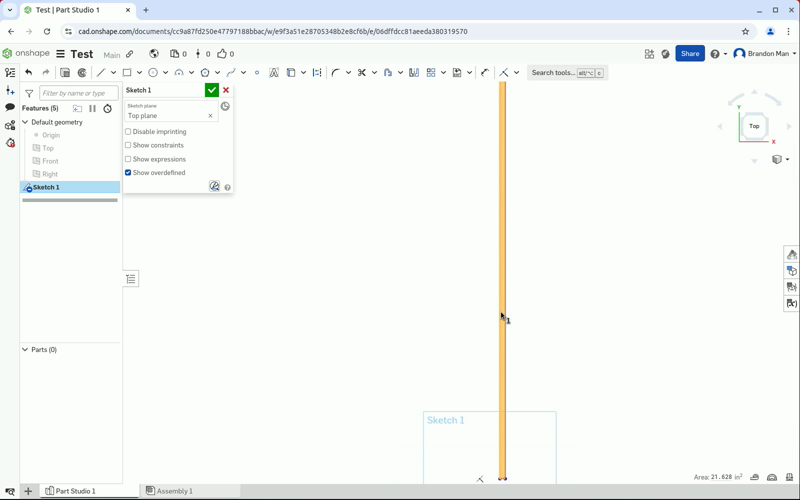
scroll(-6)
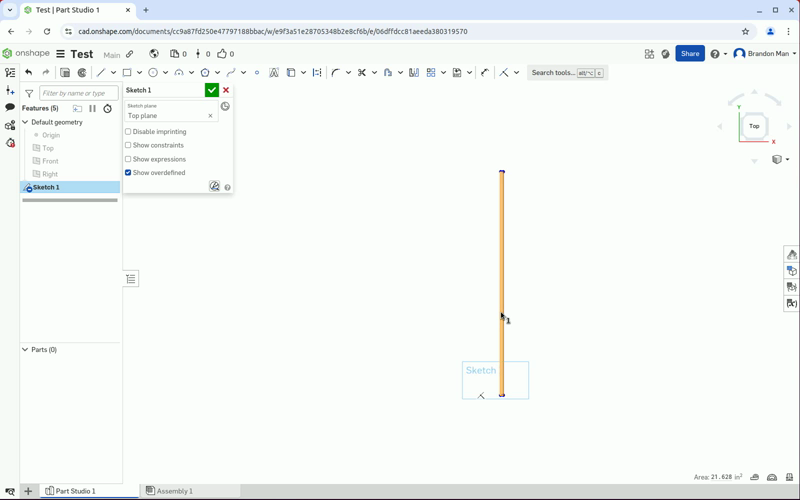
mouse_move(73, 352)
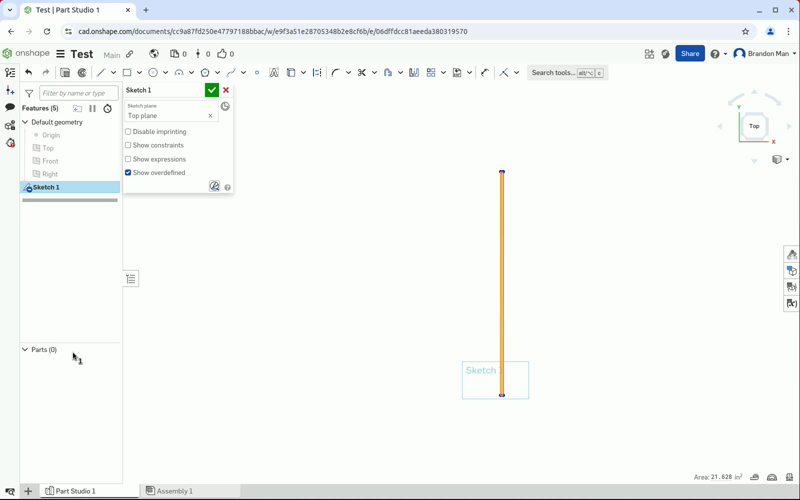
key(shift+y)
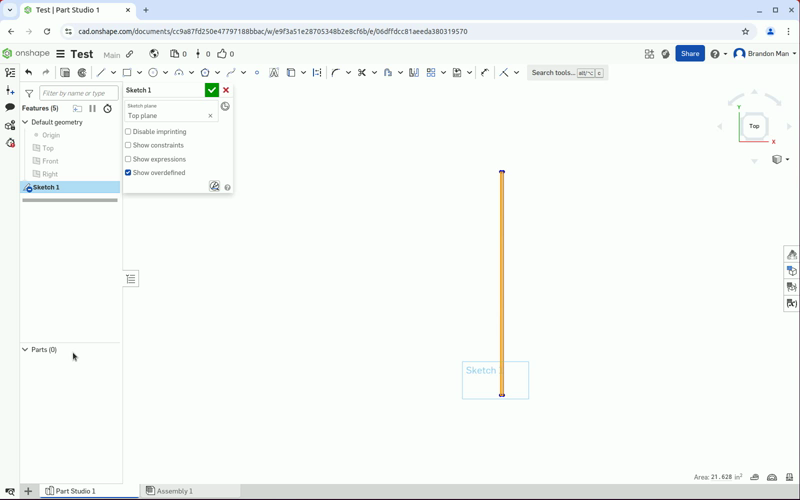
key(shift+e)
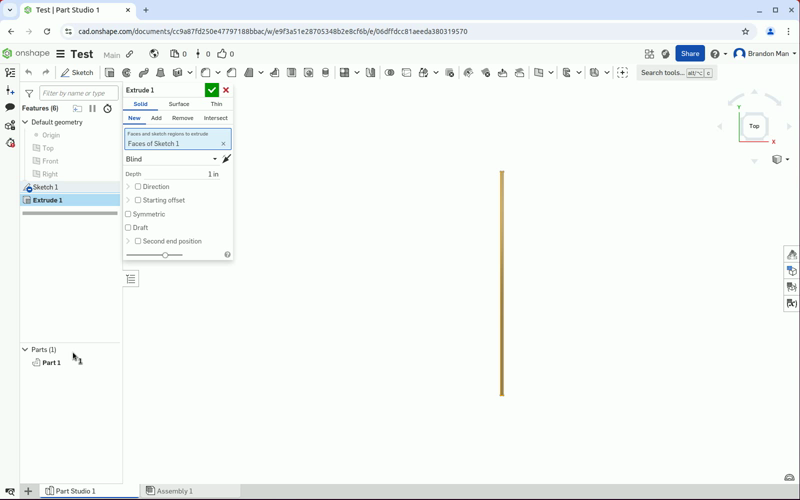
mouse_move(143, 106)
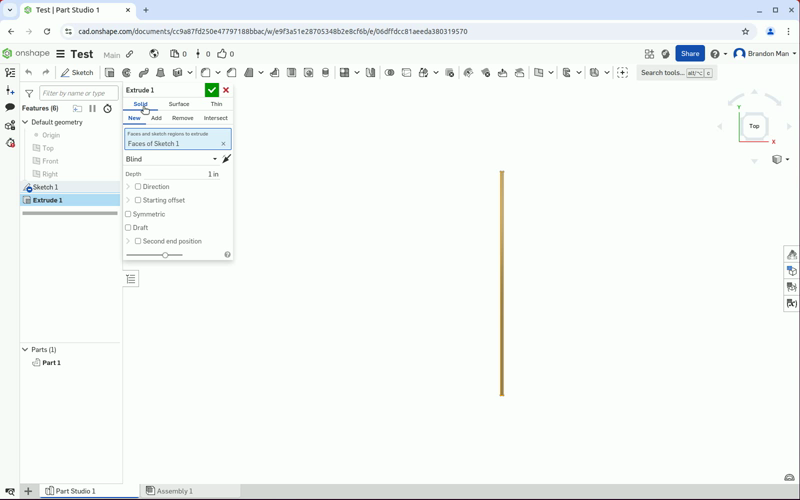
click(143, 106)
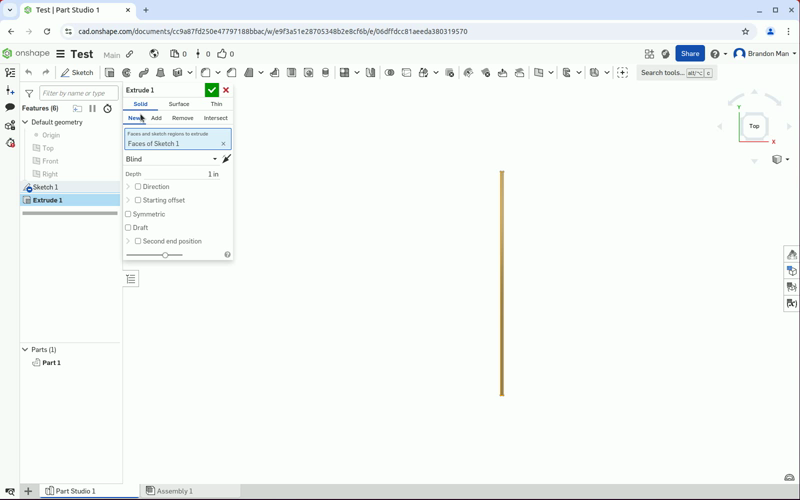
mouse_move(137, 120)
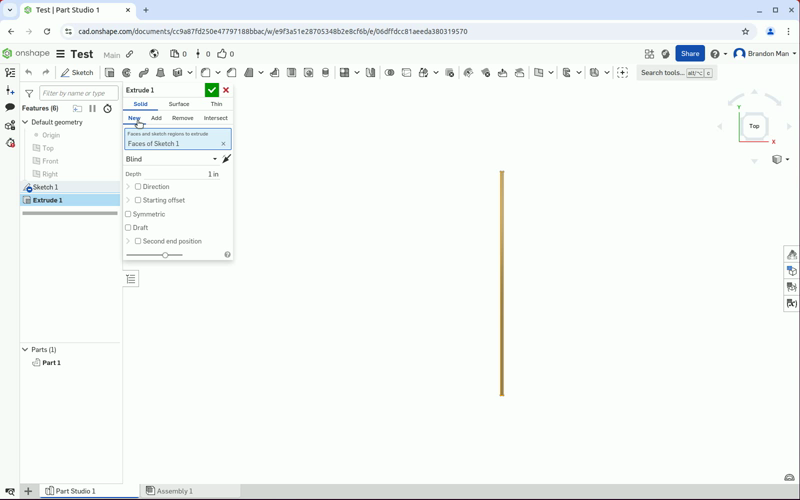
click(137, 120)
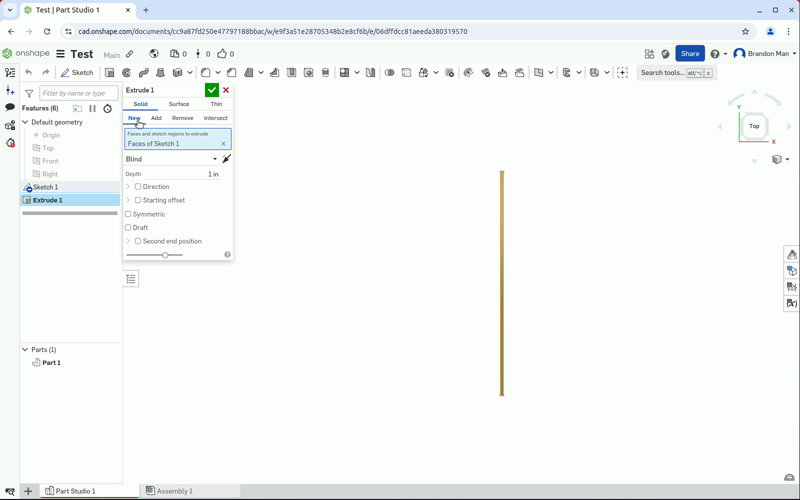
key(tab, 4)
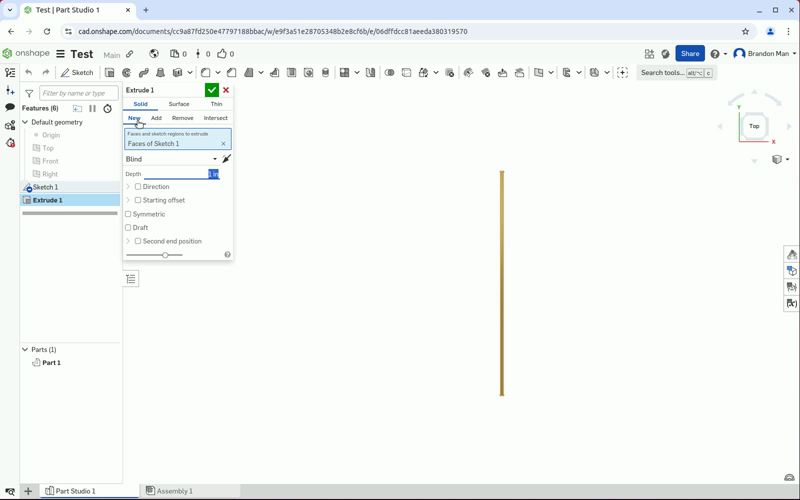
text(0.481)
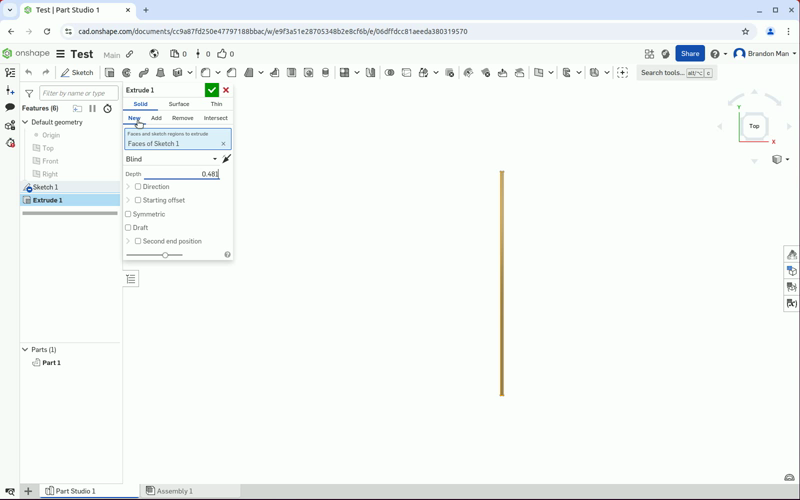
key(enter)
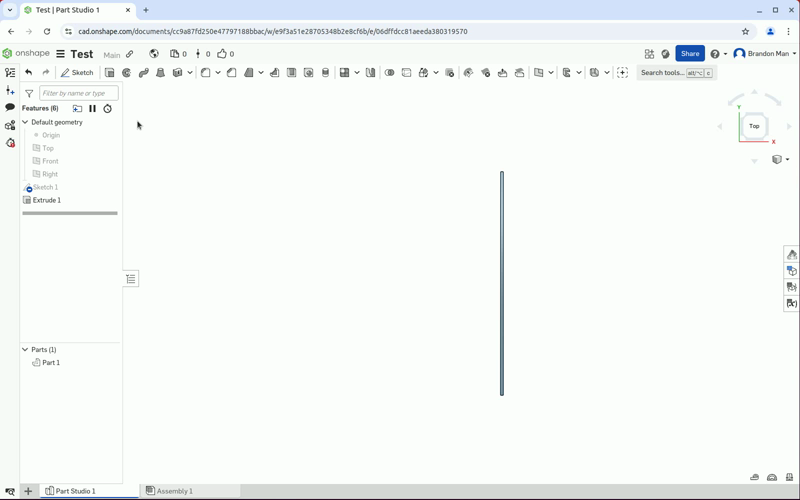
key(shift+h)
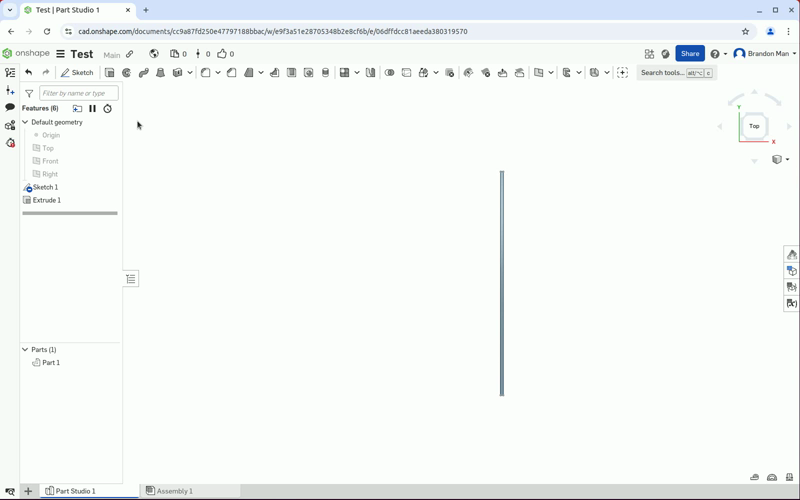
key(shift+h)
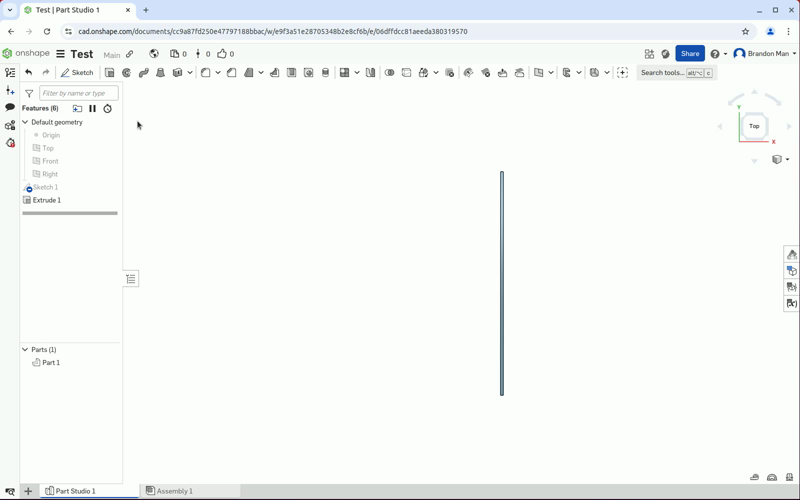
mouse_move(73, 189)
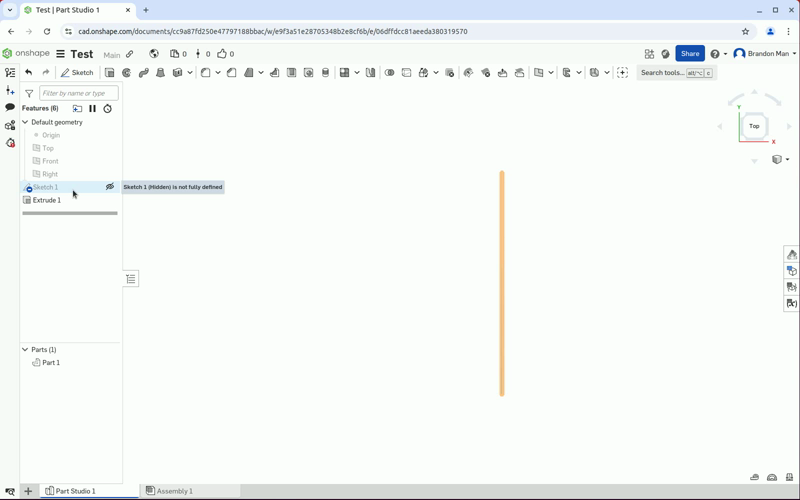
click(73, 189)
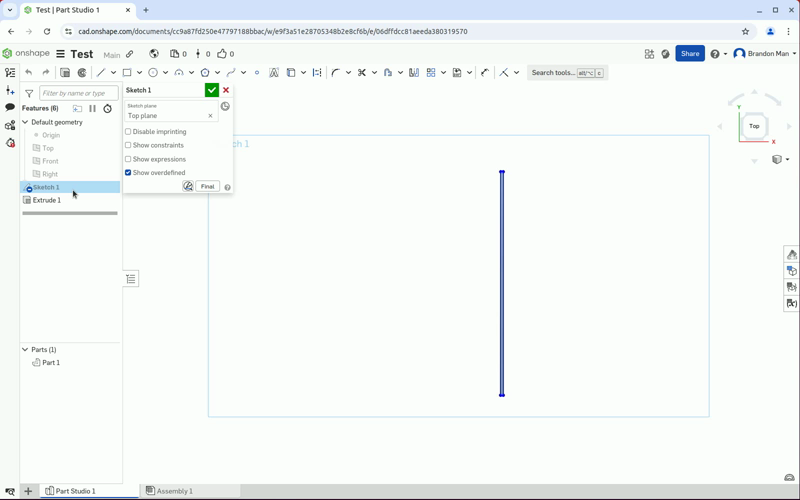
mouse_move(229, 92)
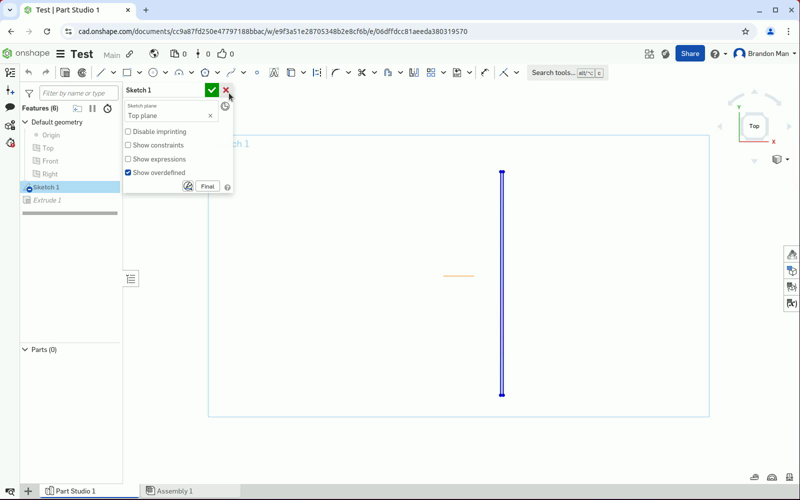
click(229, 92)
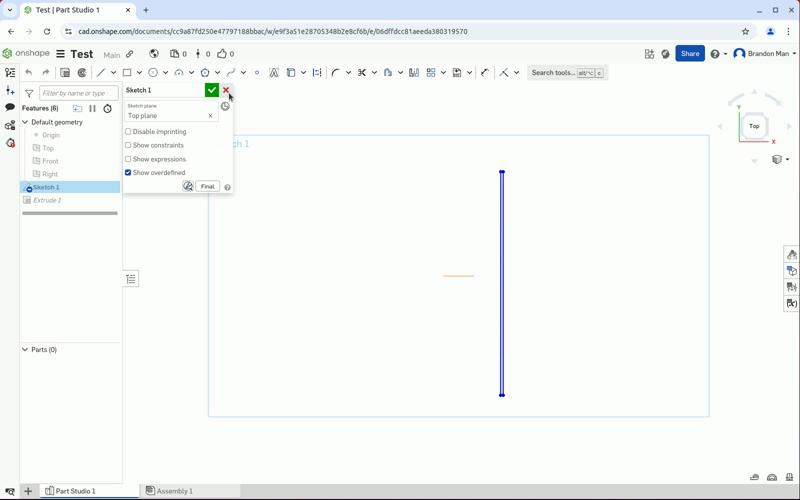
key(shift+s)
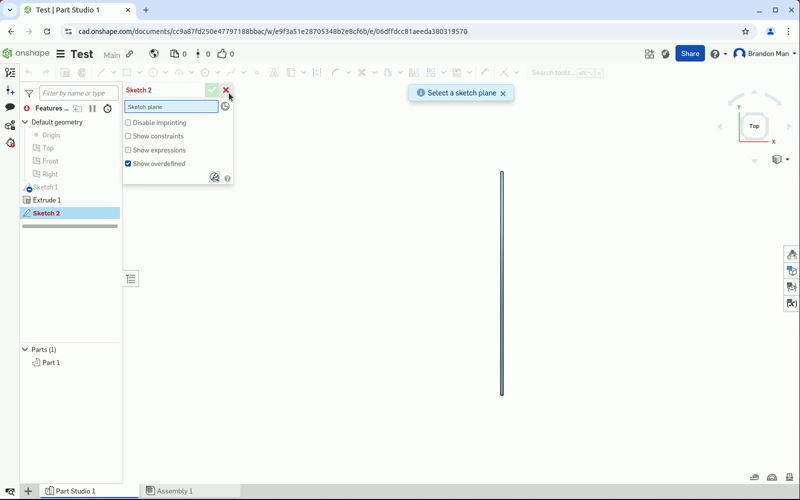
mouse_move(73, 150)
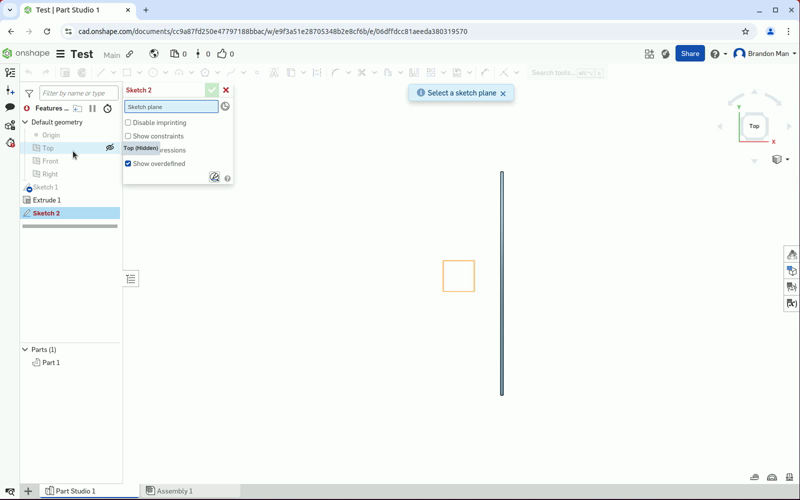
click(73, 150)
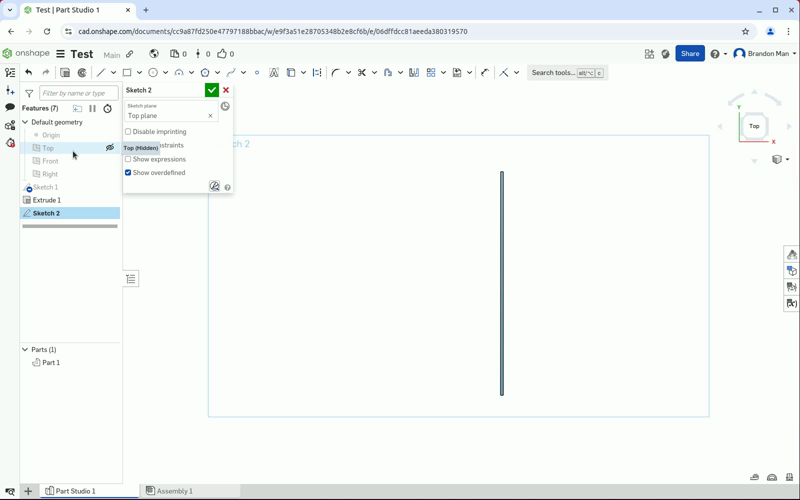
mouse_move(73, 352)
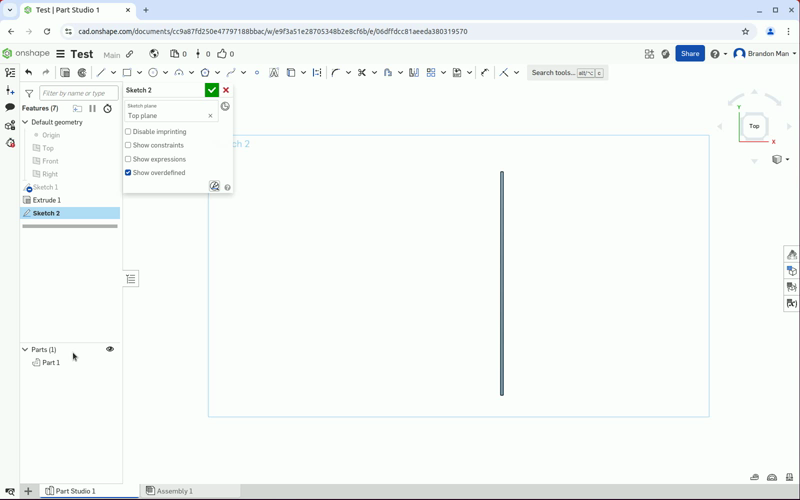
key(y)
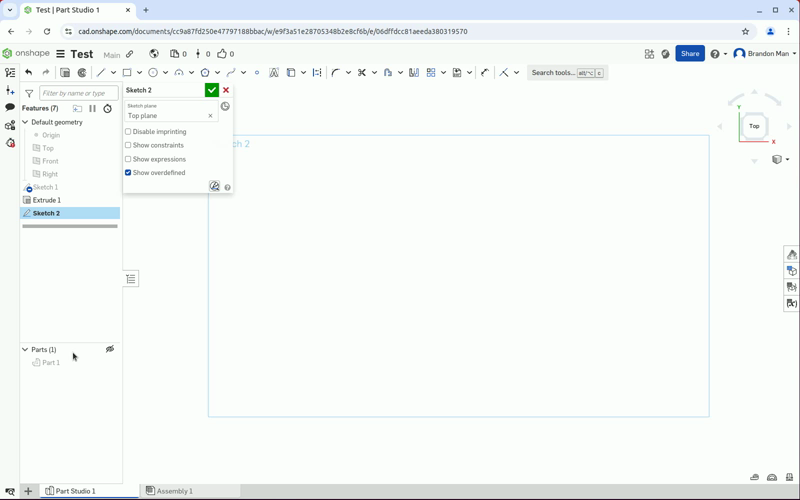
key(l)
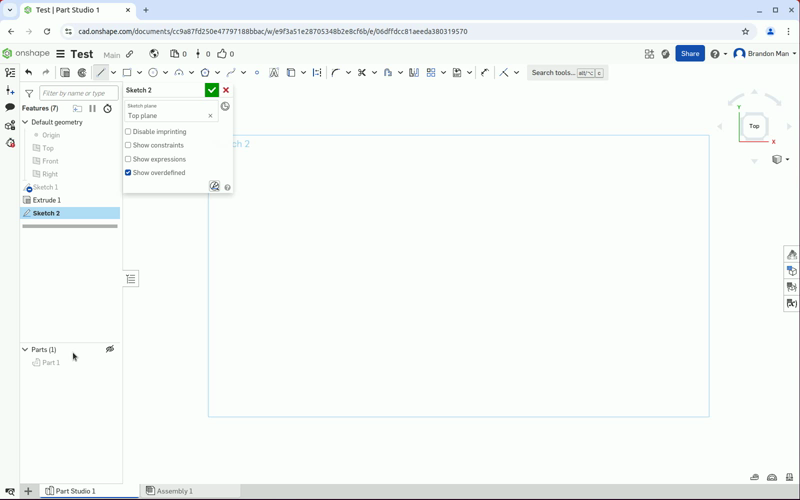
key_down(shift)
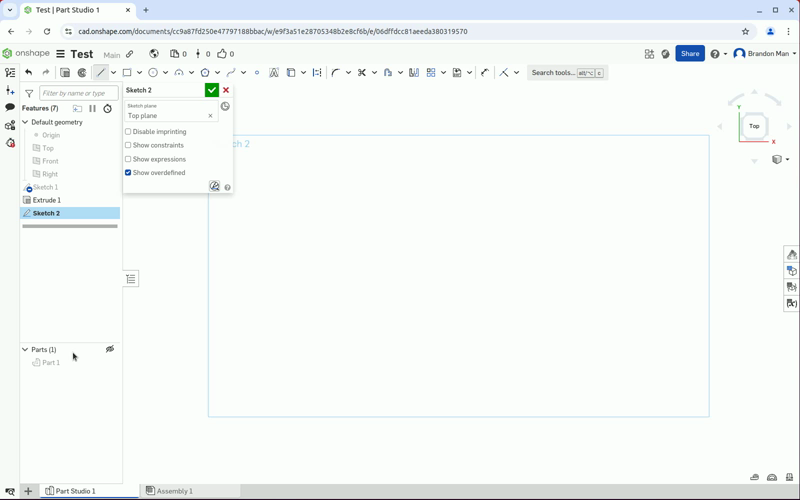
mouse_move(418, 395)
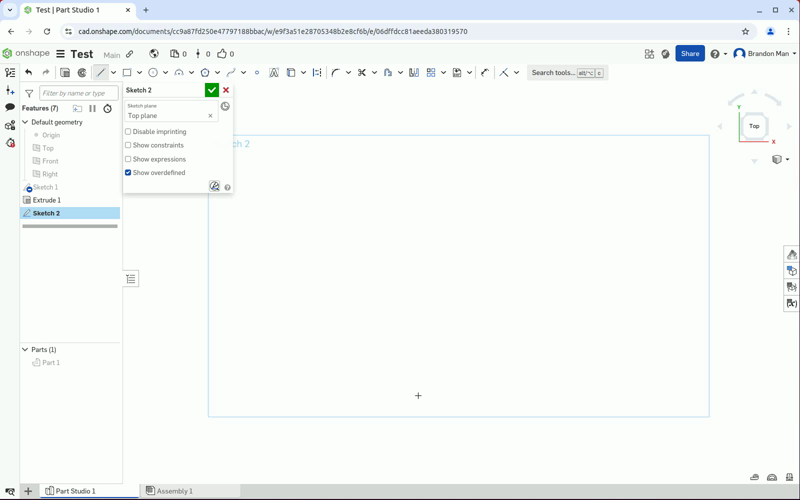
click(418, 395)
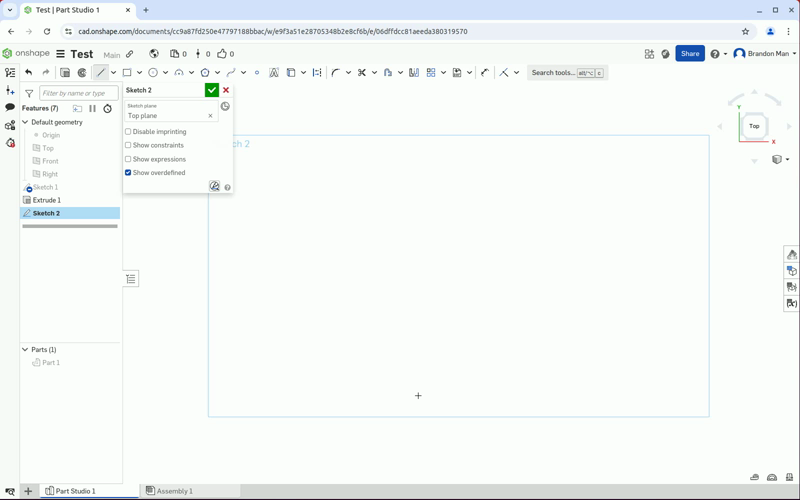
key_up(shift)
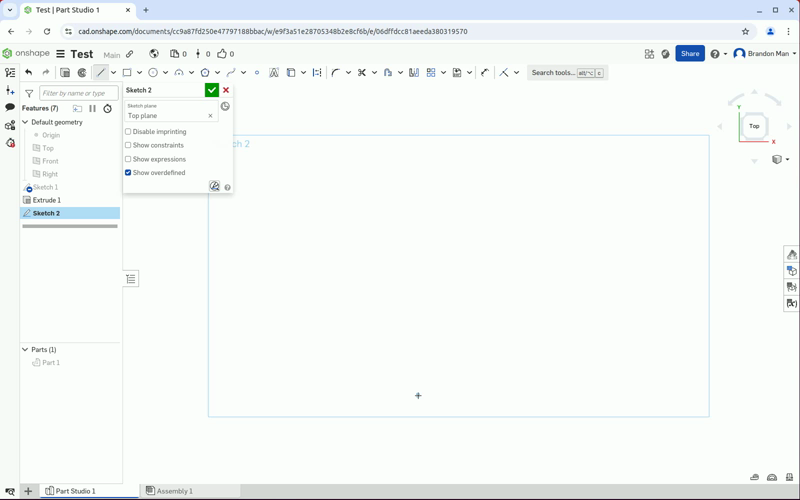
key_down(shift)
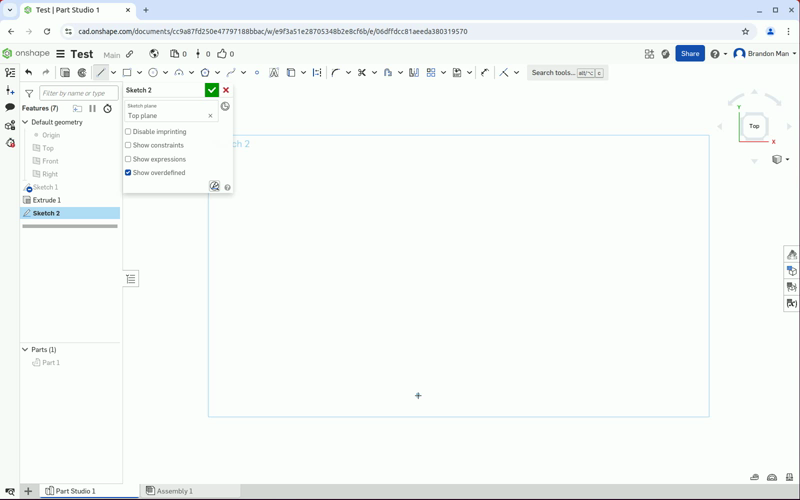
mouse_move(448, 395)
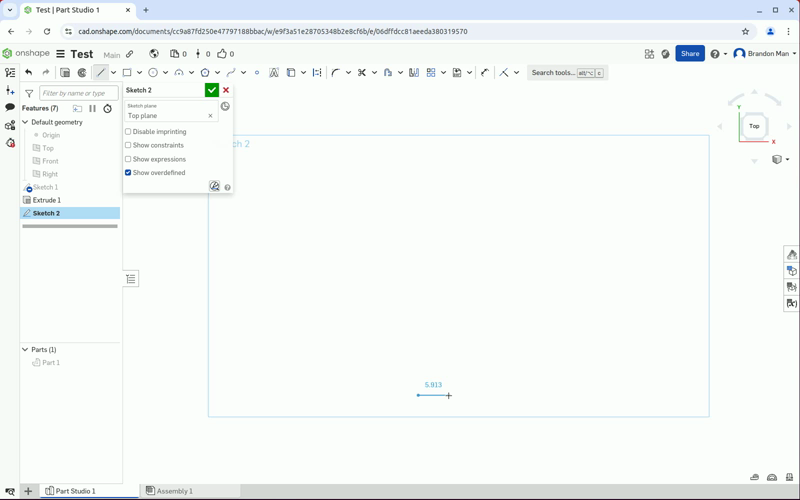
mouse_move(420, 395)
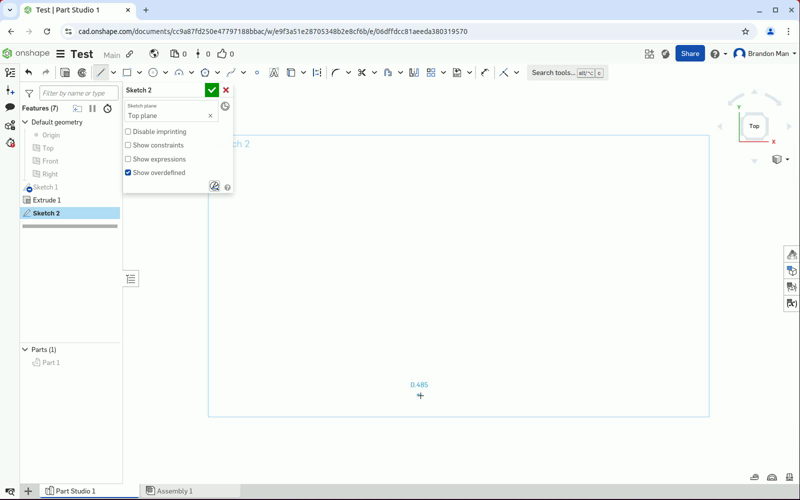
scroll(6)
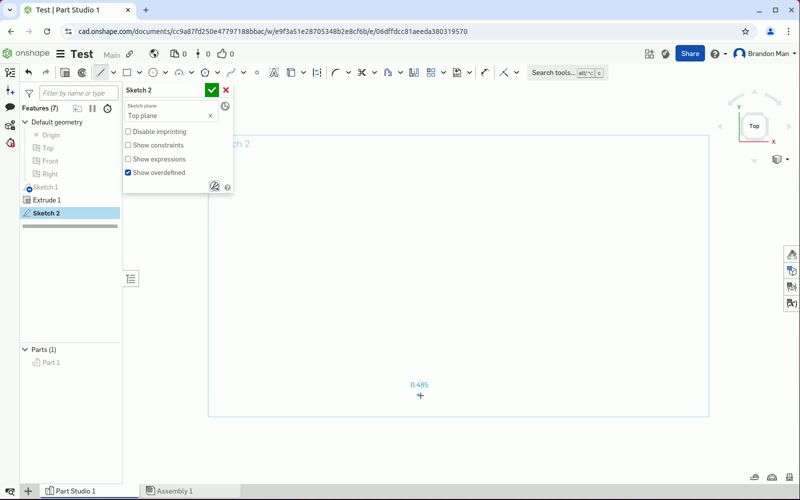
scroll(6)
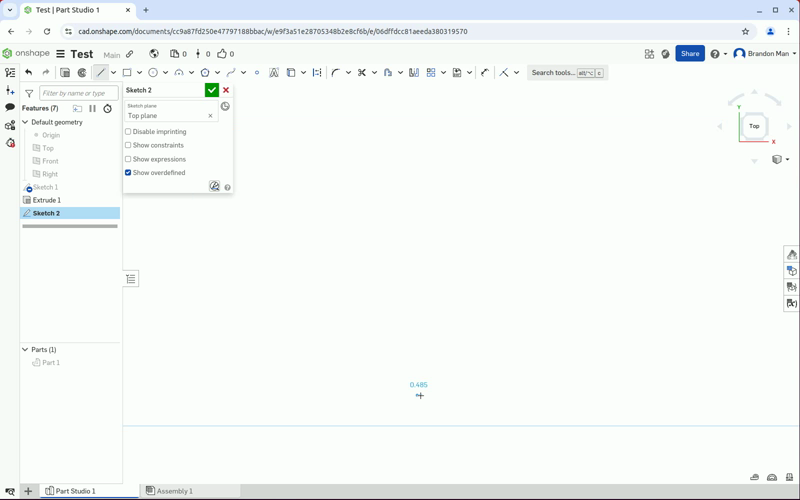
scroll(6)
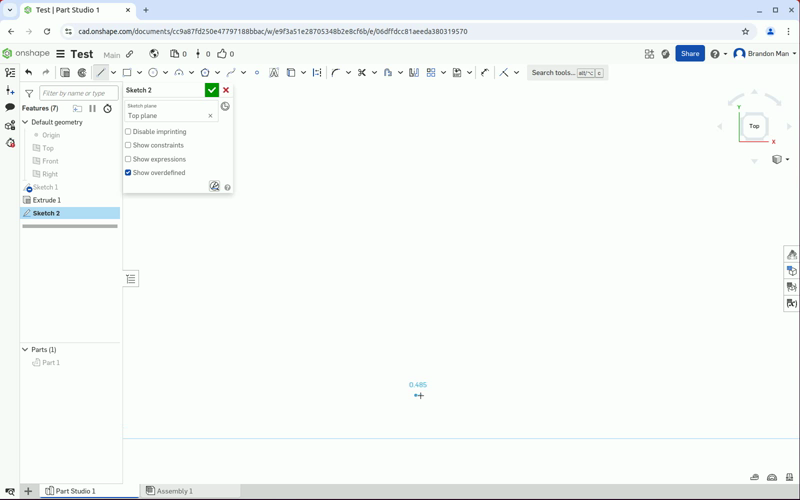
scroll(6)
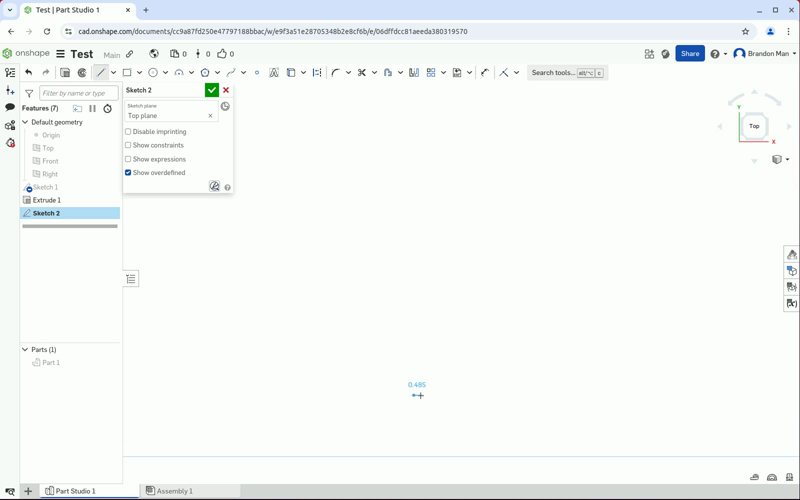
scroll(6)
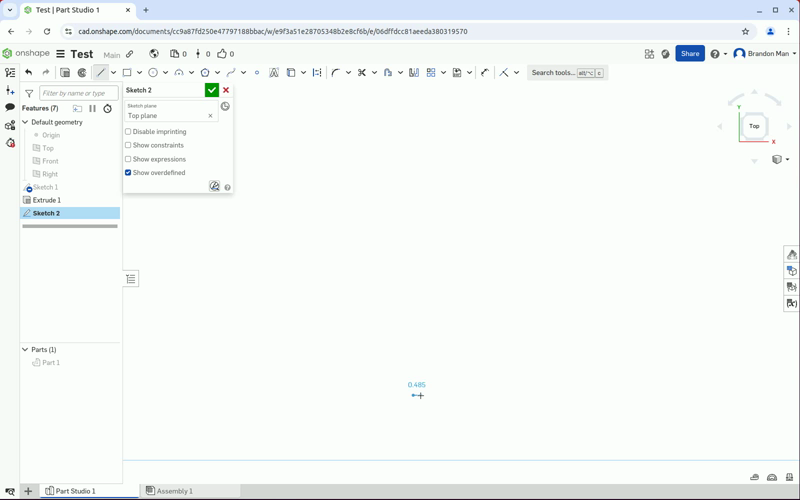
scroll(6)
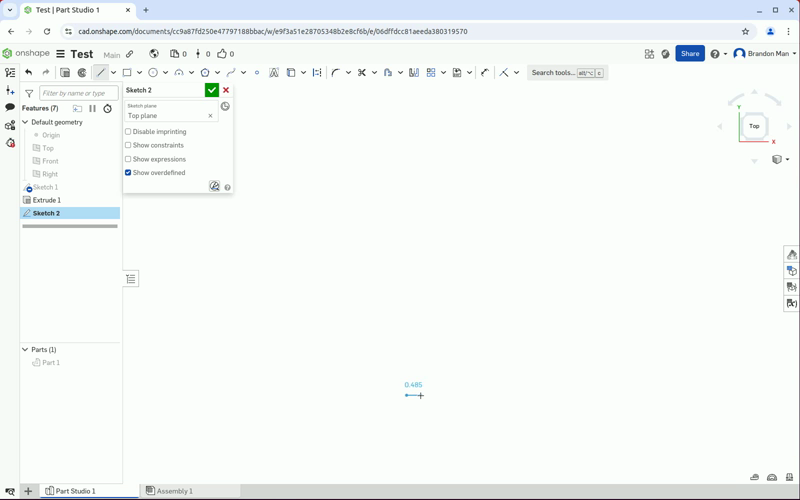
scroll(6)
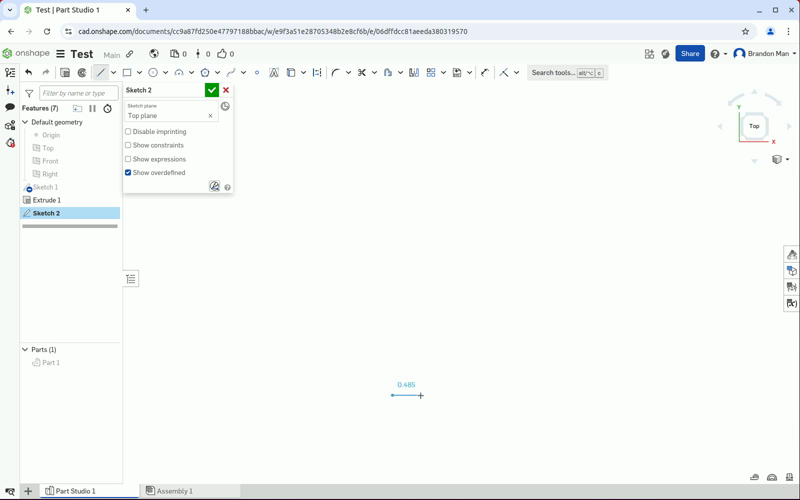
click(420, 395)
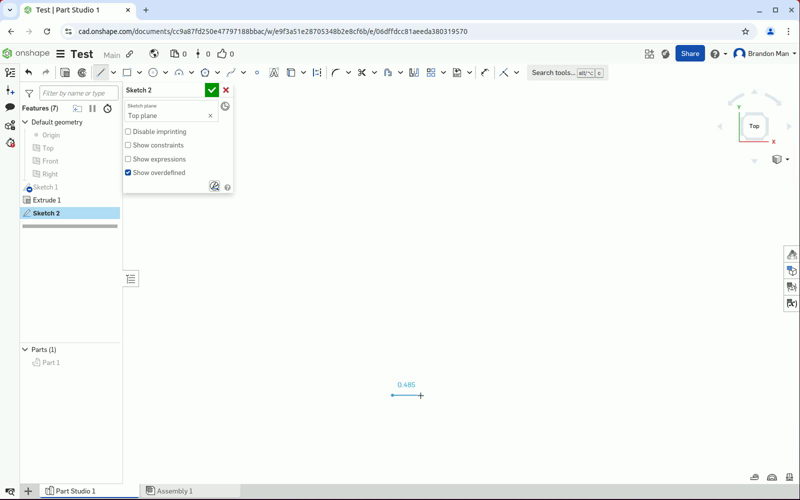
scroll(-6)
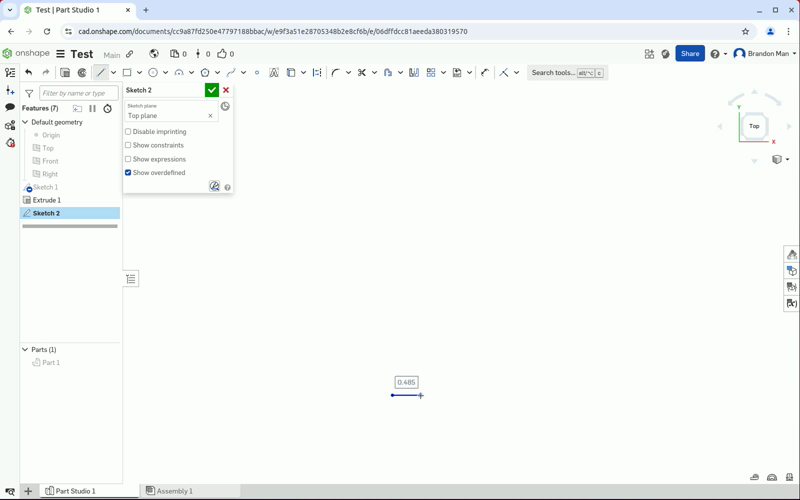
scroll(-6)
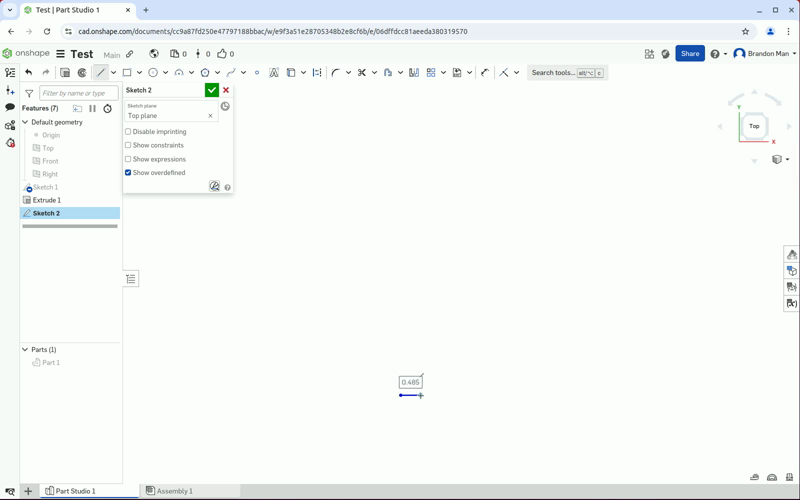
scroll(-6)
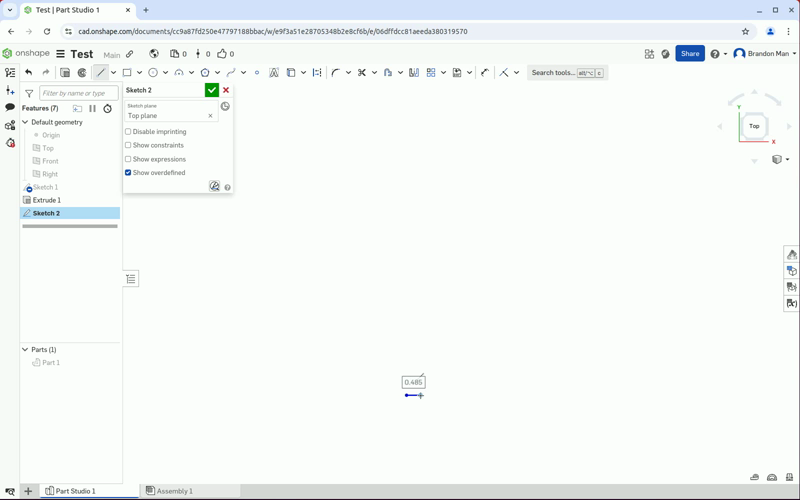
scroll(-6)
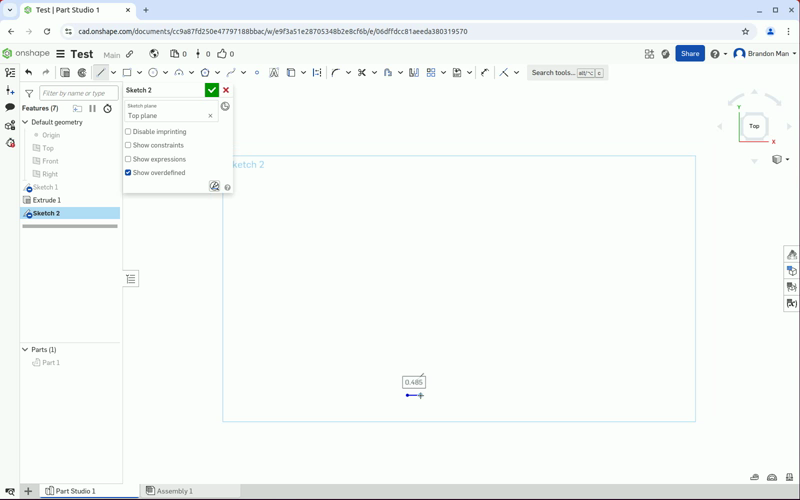
scroll(-6)
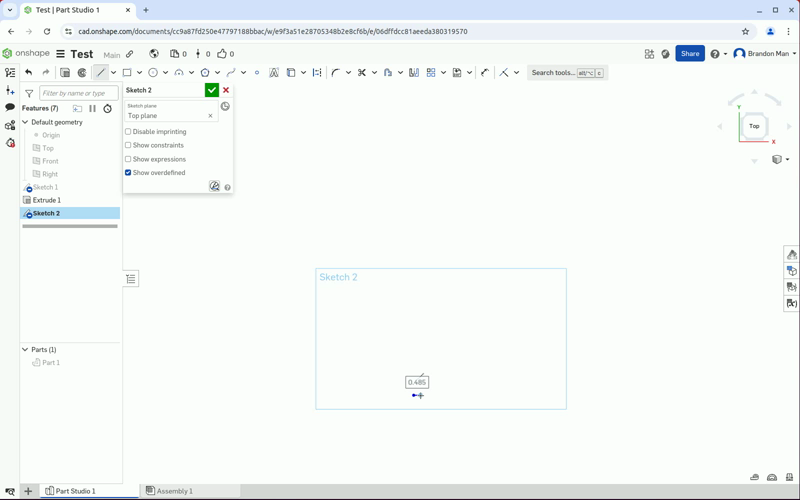
scroll(-6)
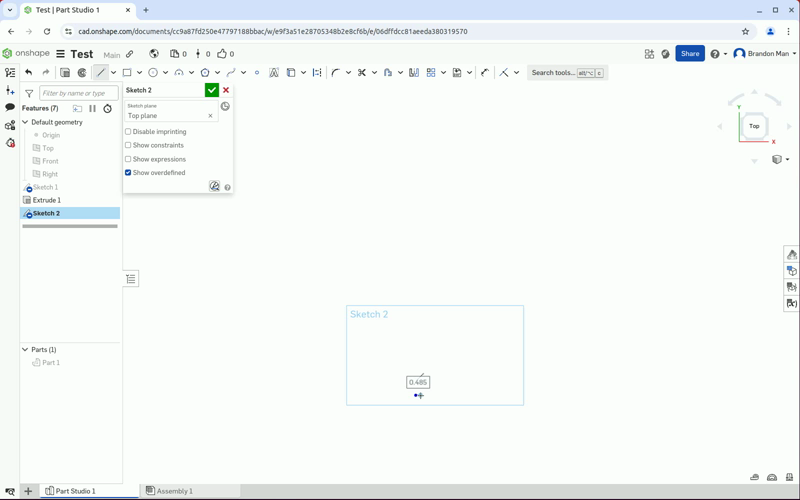
scroll(-6)
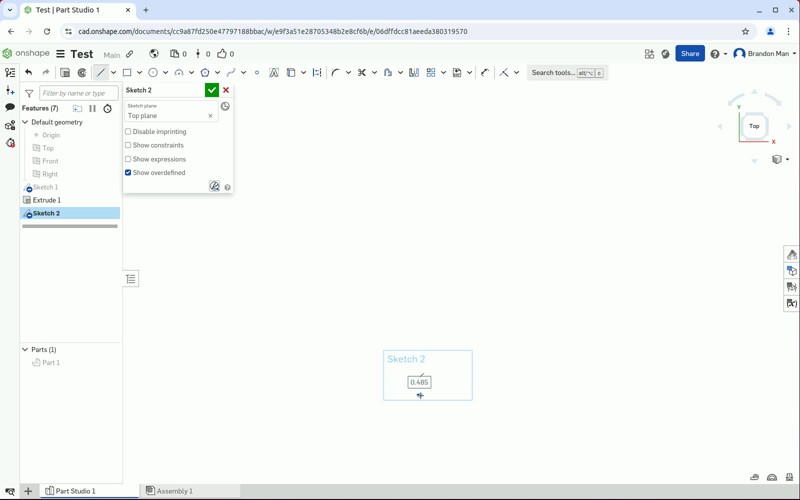
key_up(shift)
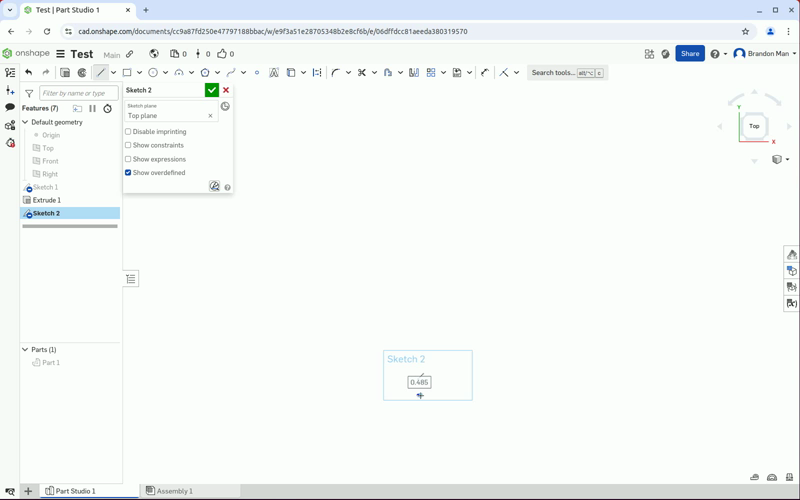
key_down(shift)
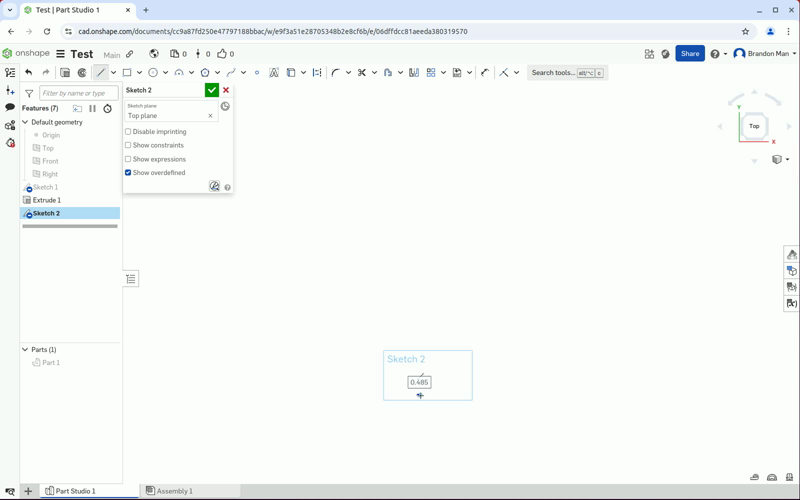
mouse_move(420, 171)
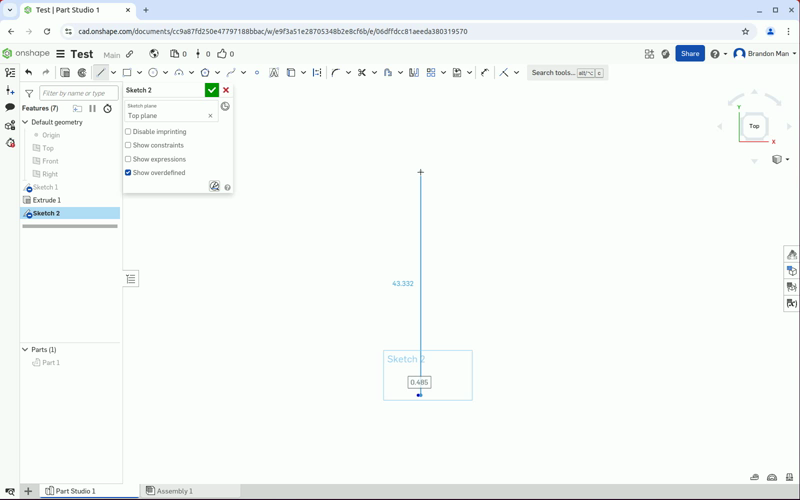
click(420, 171)
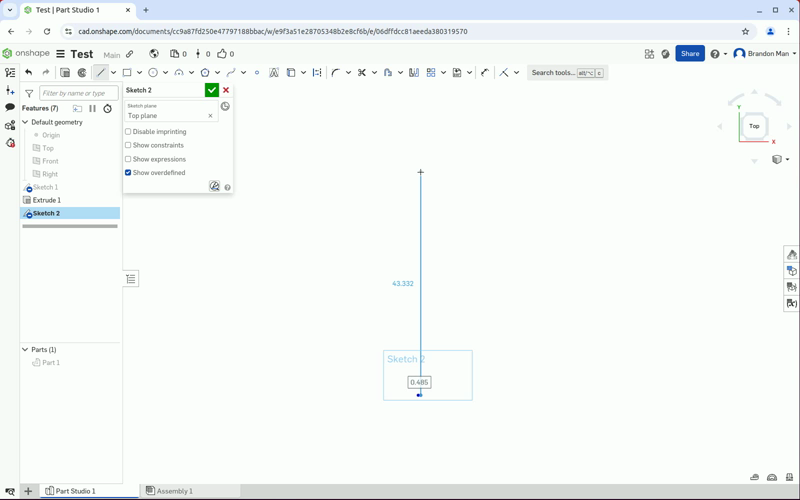
key_up(shift)
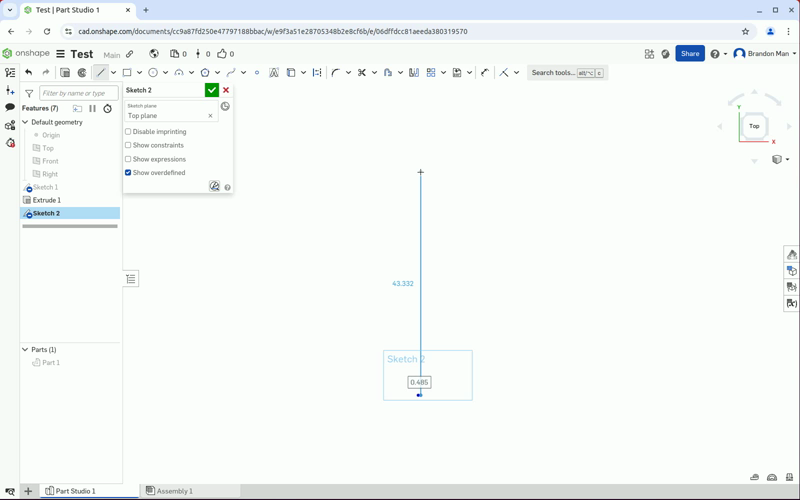
key_down(shift)
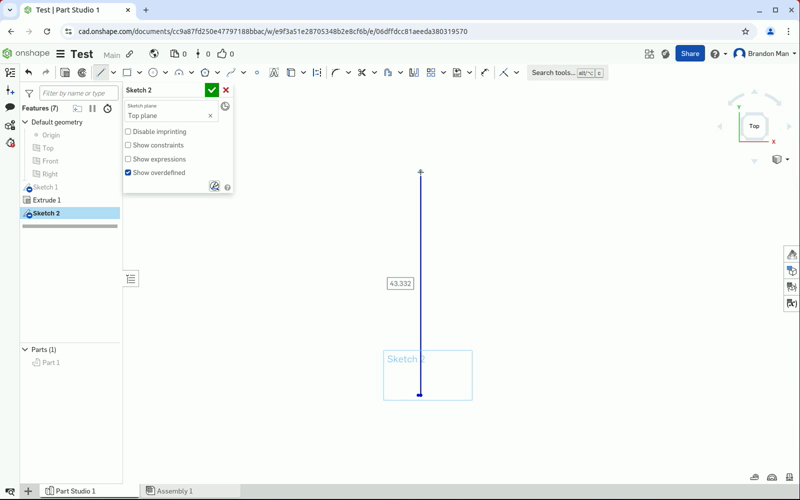
mouse_move(450, 171)
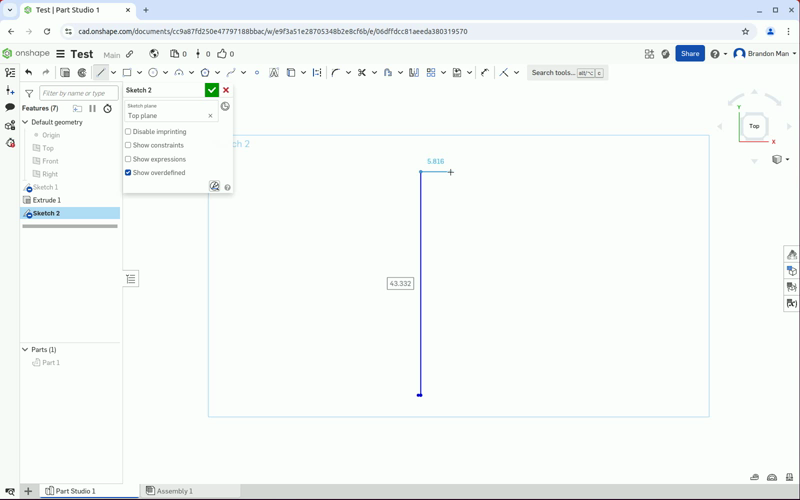
mouse_move(418, 171)
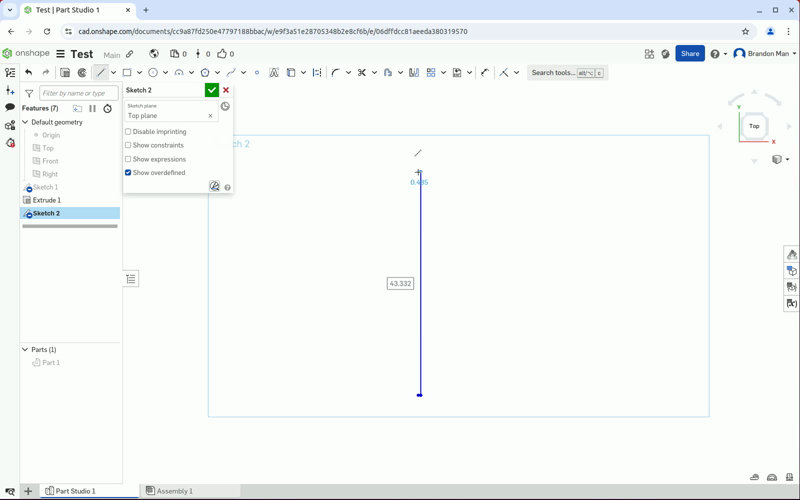
scroll(6)
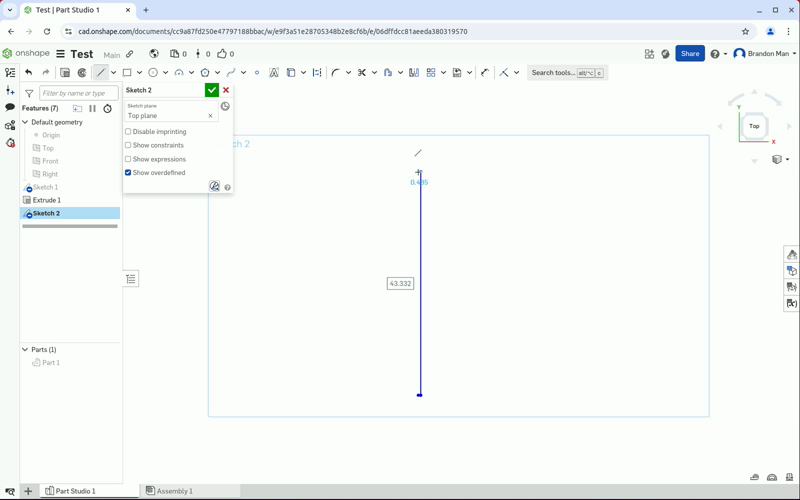
scroll(6)
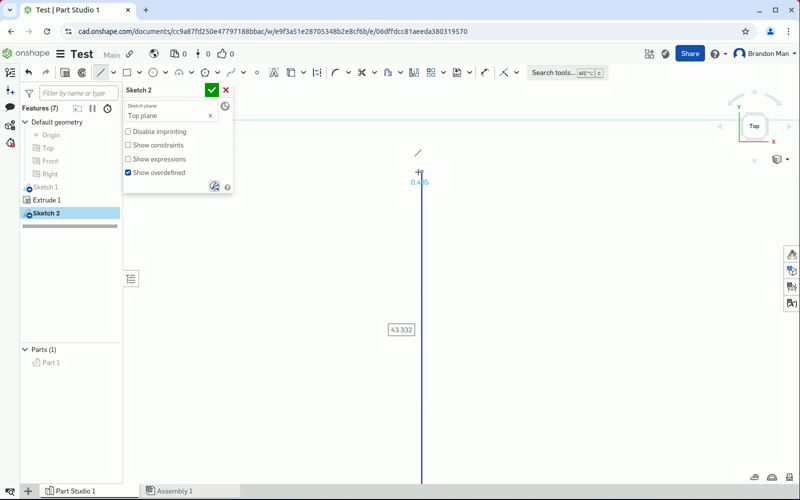
scroll(6)
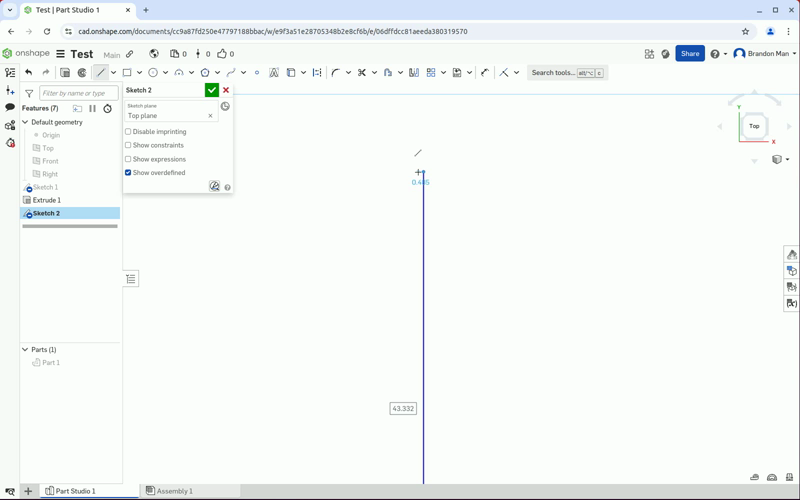
scroll(6)
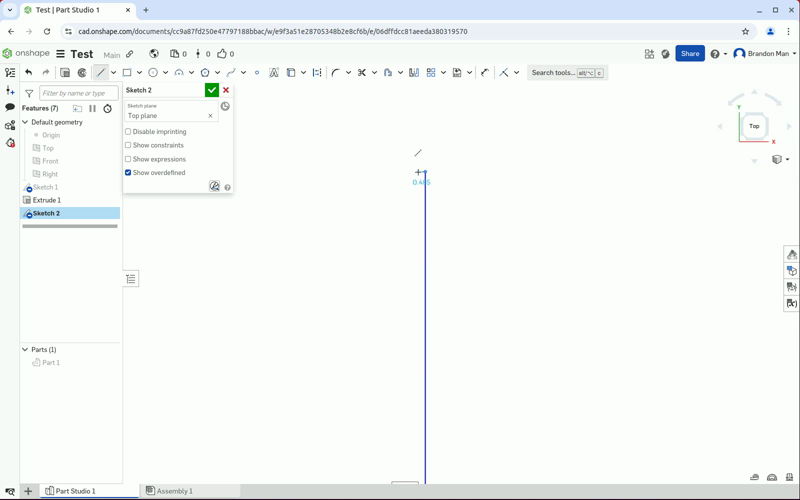
scroll(6)
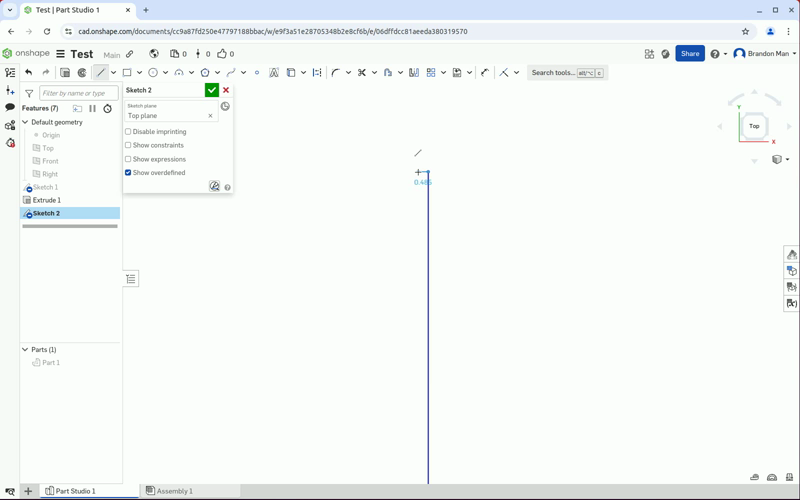
scroll(6)
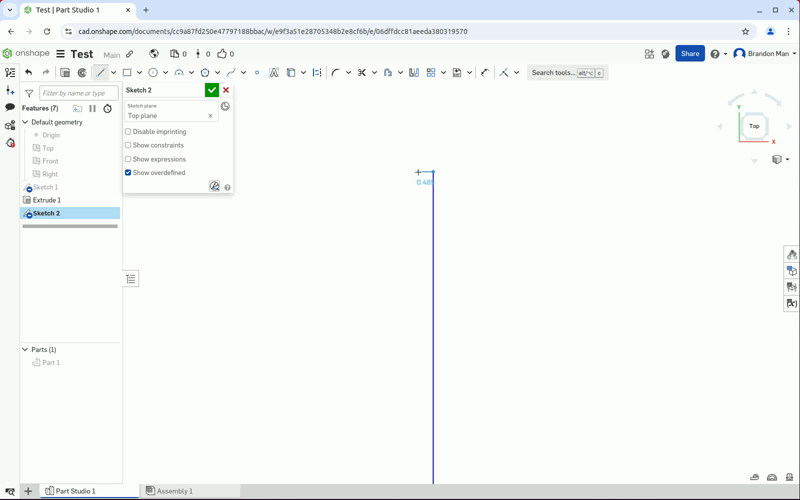
scroll(6)
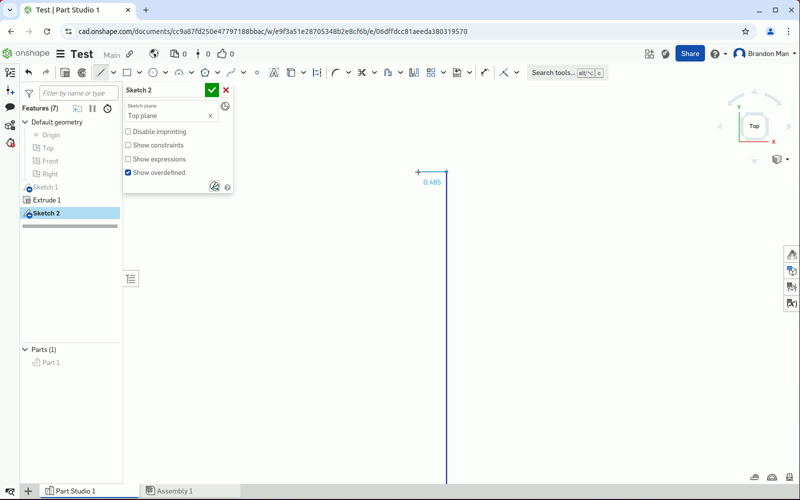
click(418, 171)
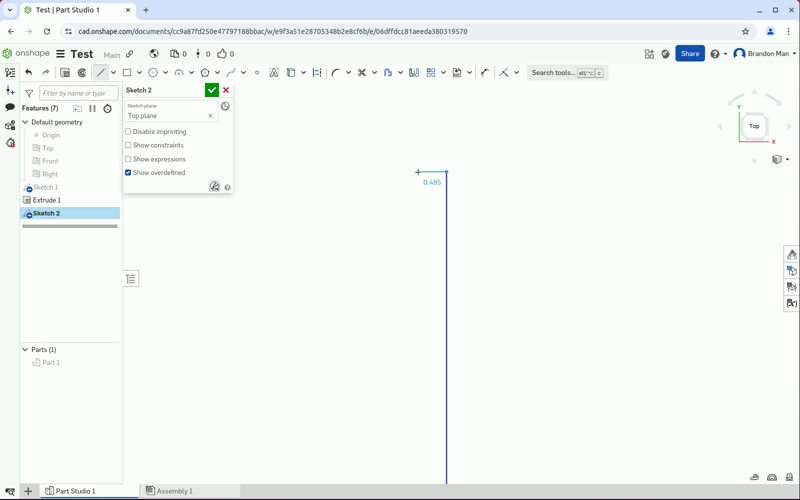
scroll(-6)
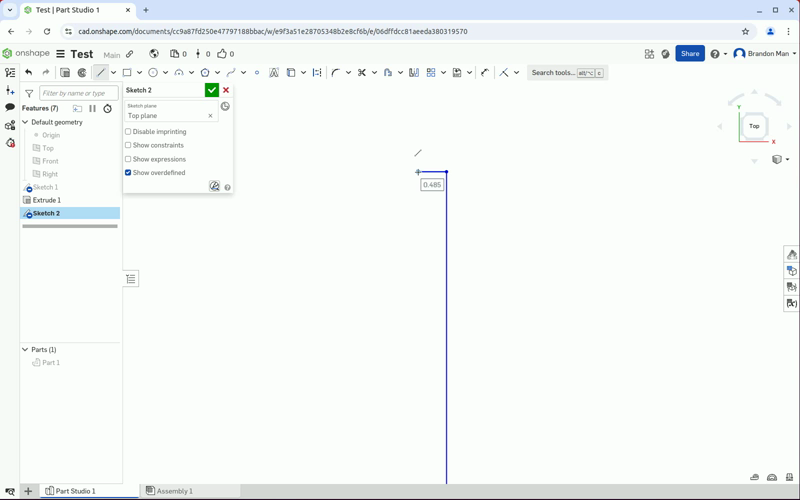
scroll(-6)
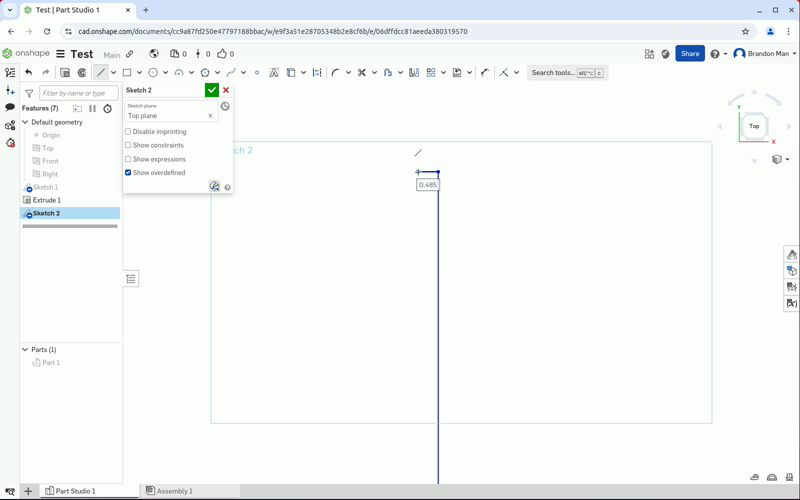
scroll(-6)
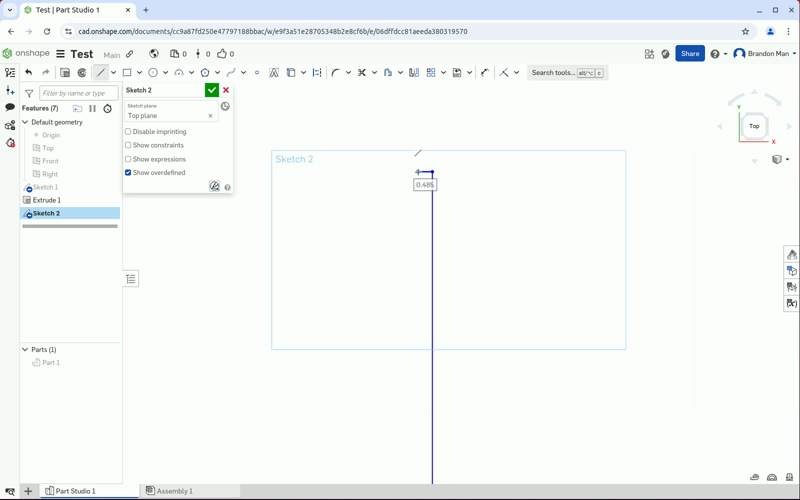
scroll(-6)
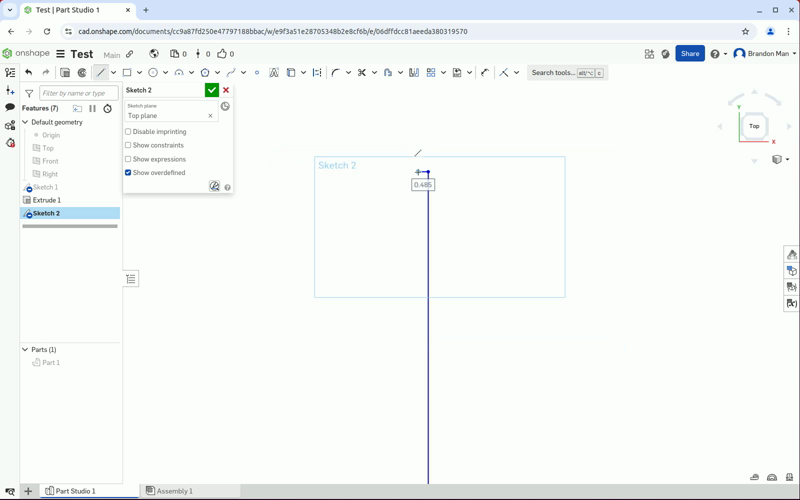
scroll(-6)
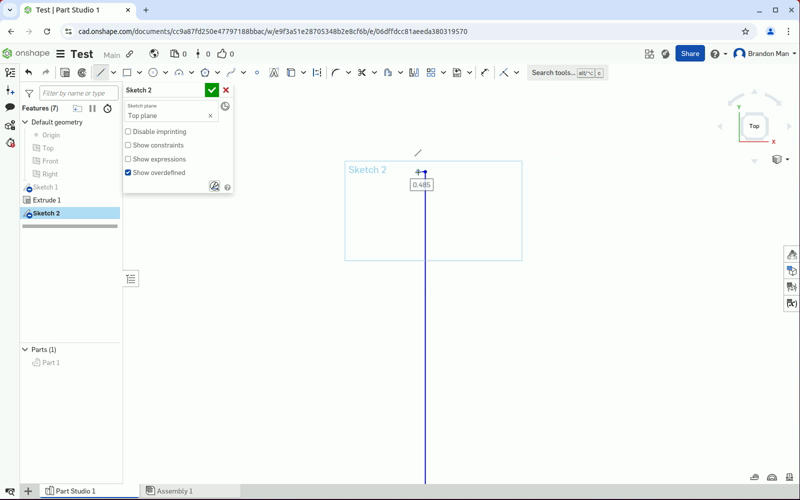
scroll(-6)
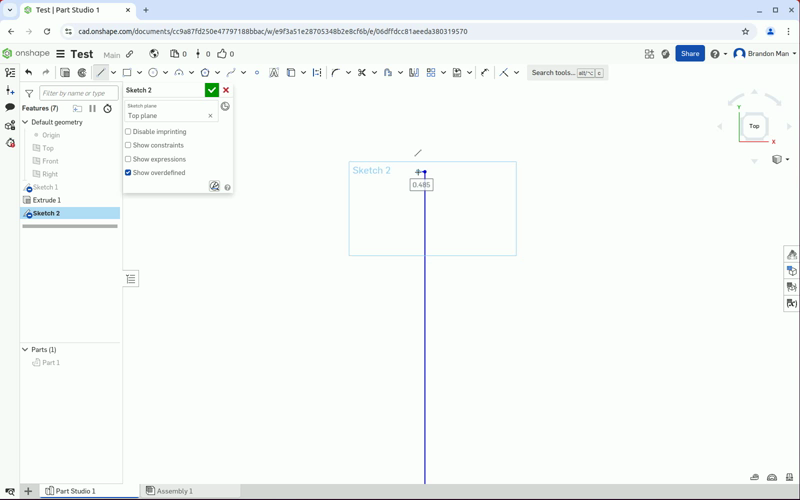
scroll(-6)
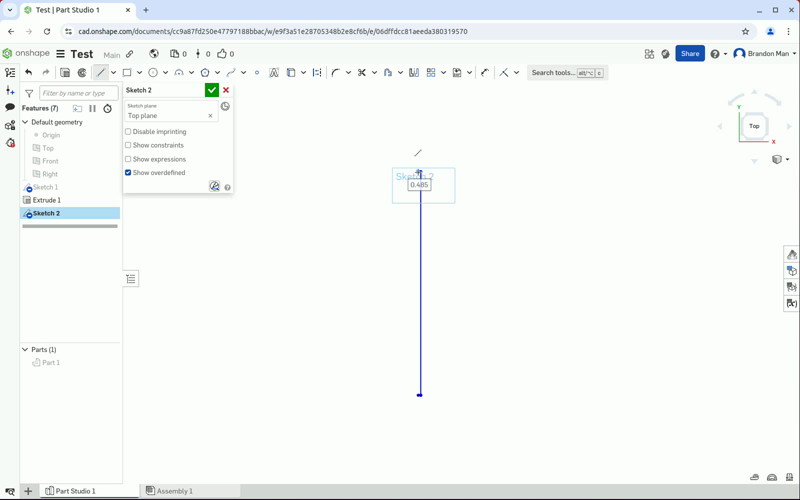
key_up(shift)
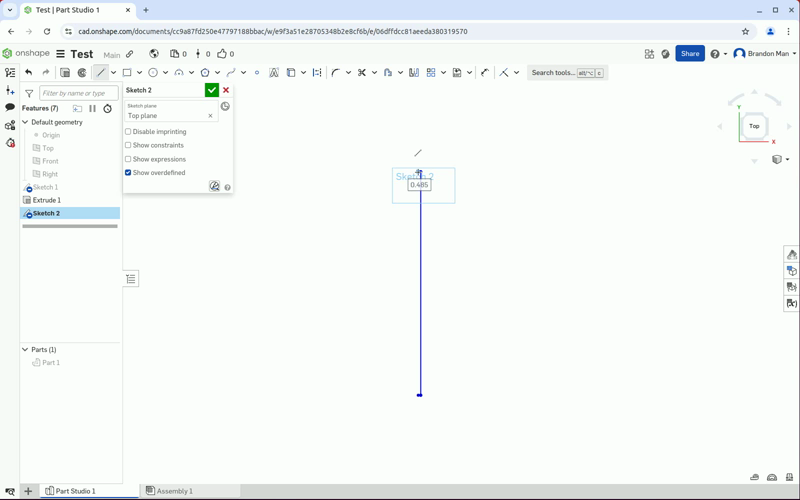
key_down(shift)
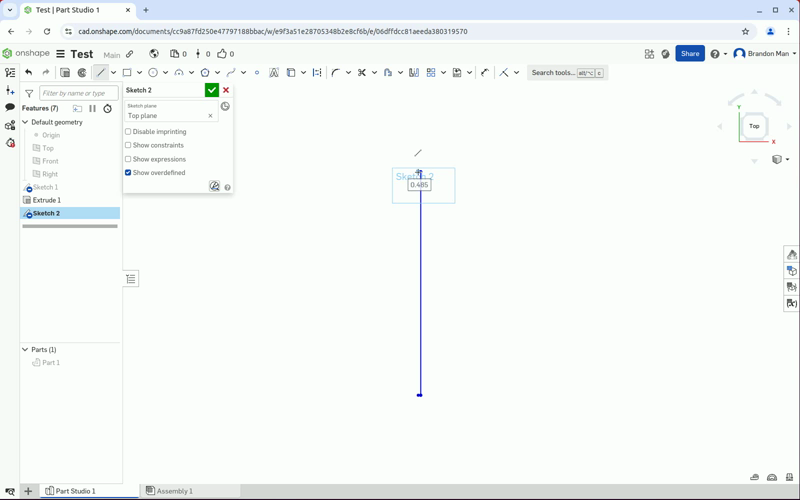
mouse_move(418, 395)
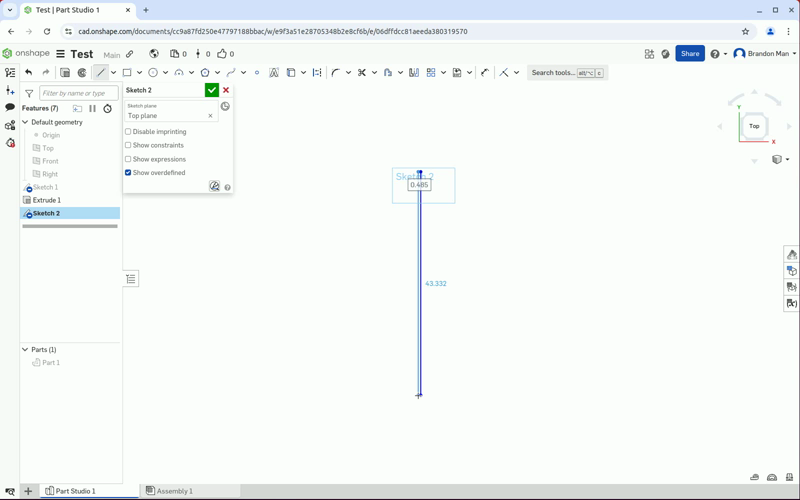
scroll(6)
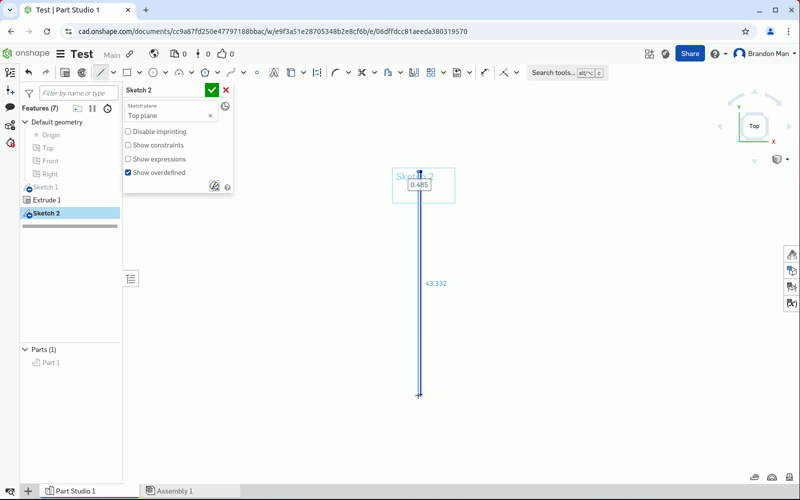
scroll(6)
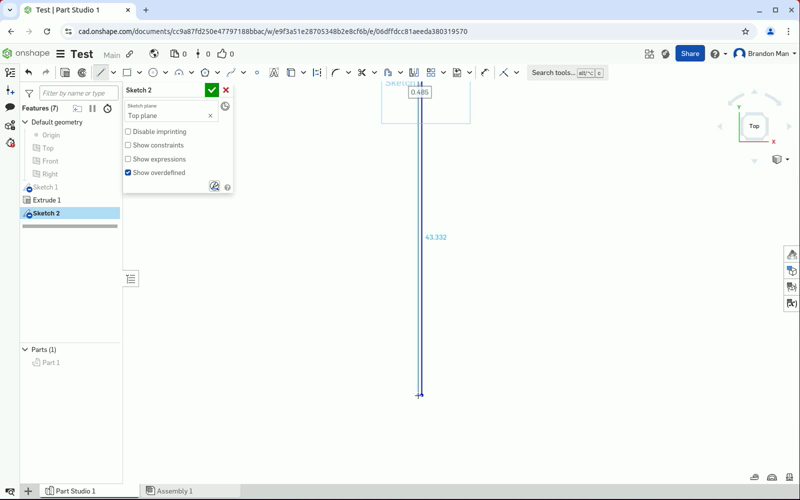
scroll(6)
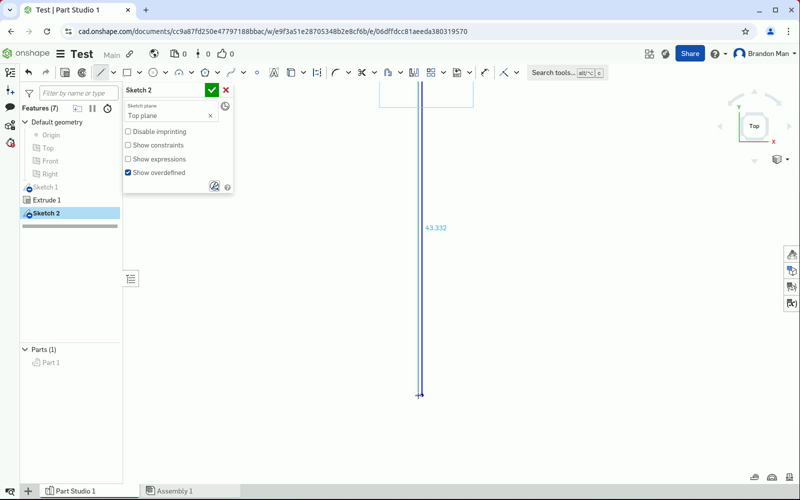
scroll(6)
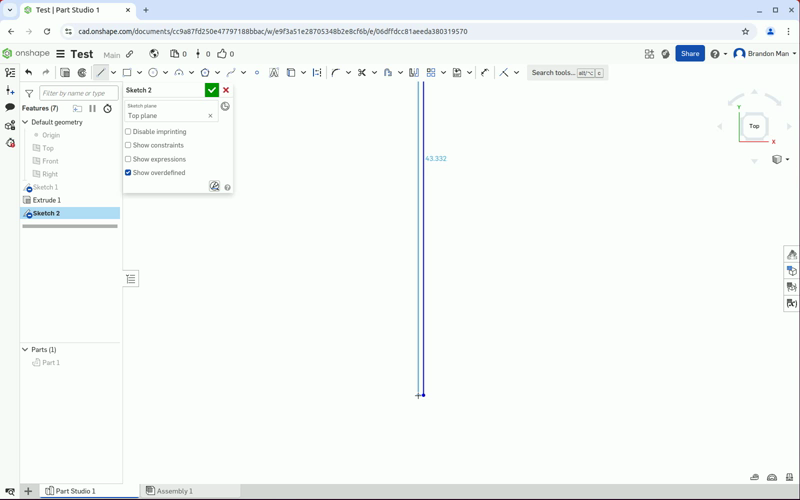
scroll(6)
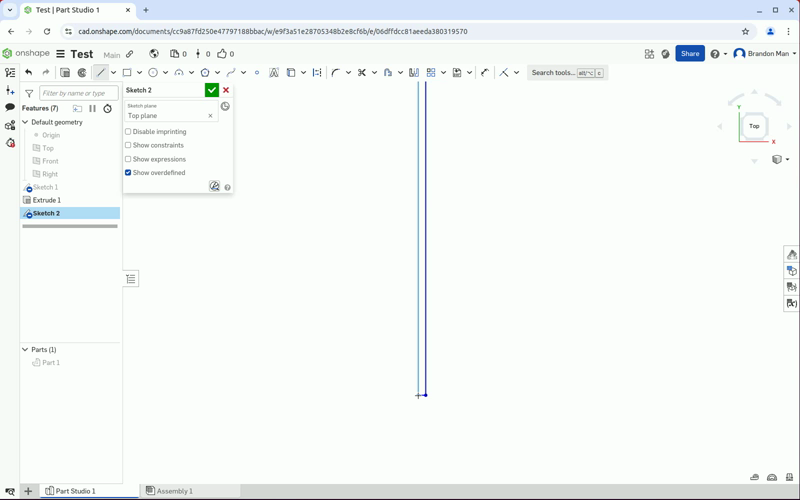
scroll(6)
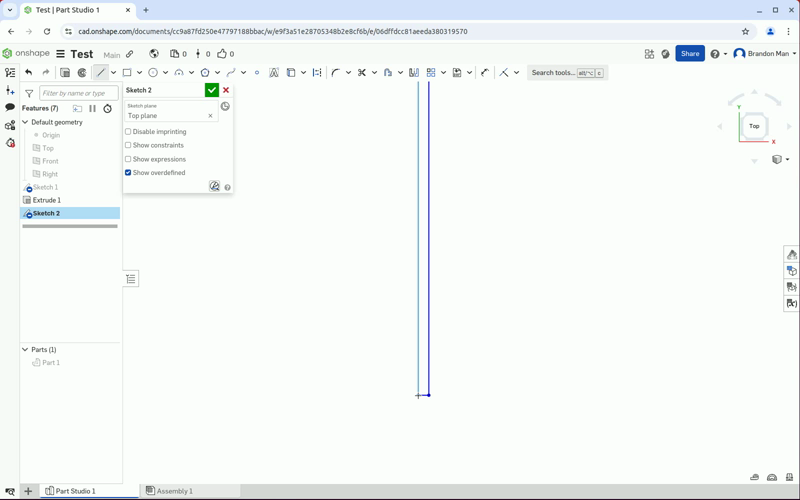
scroll(6)
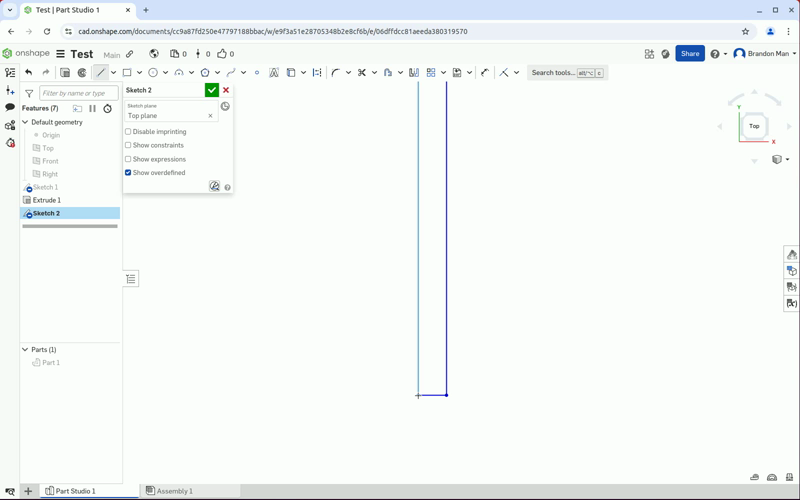
key_up(shift)
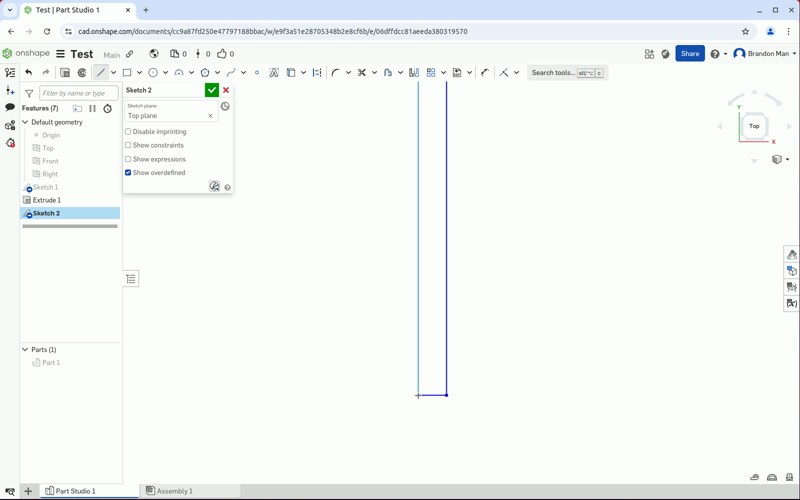
click(418, 395)
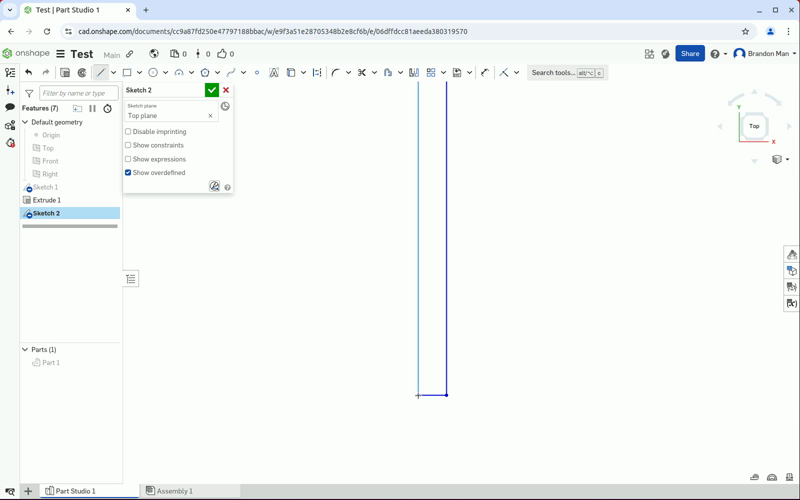
scroll(-6)
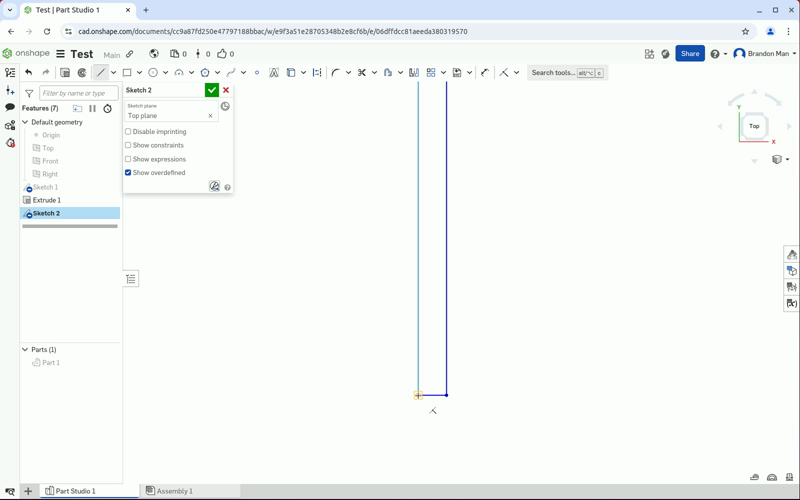
scroll(-6)
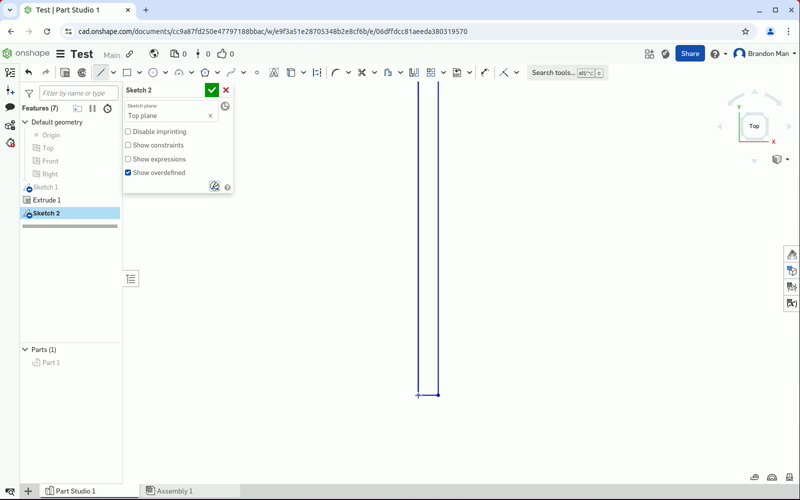
scroll(-6)
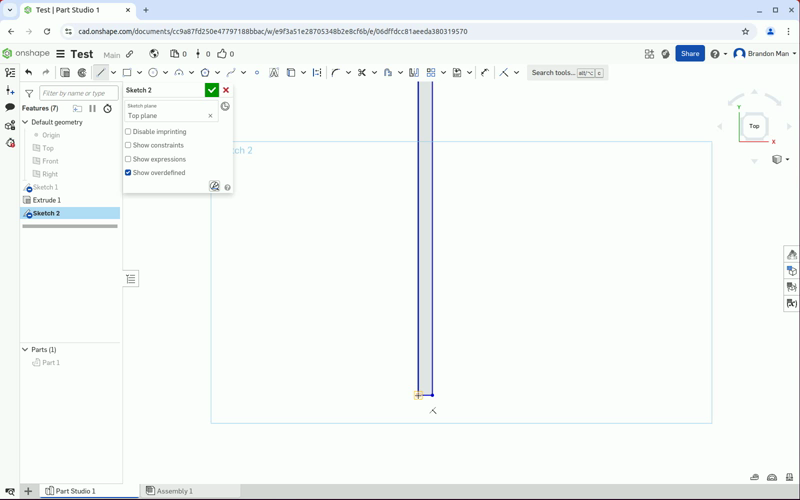
scroll(-6)
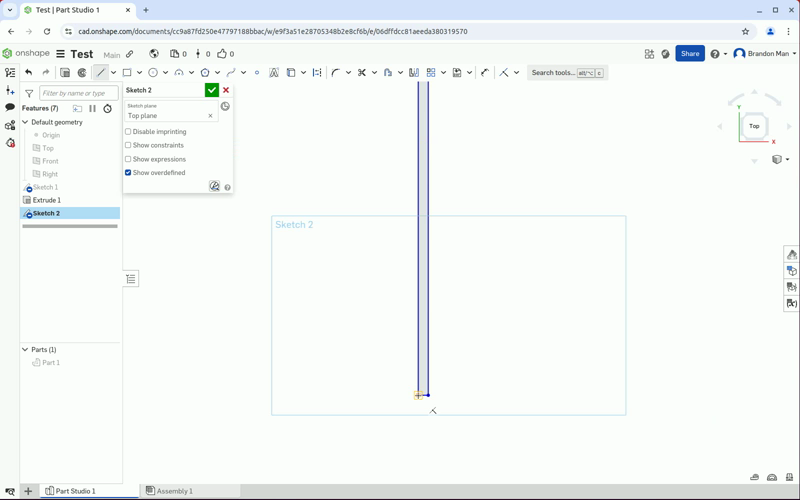
scroll(-6)
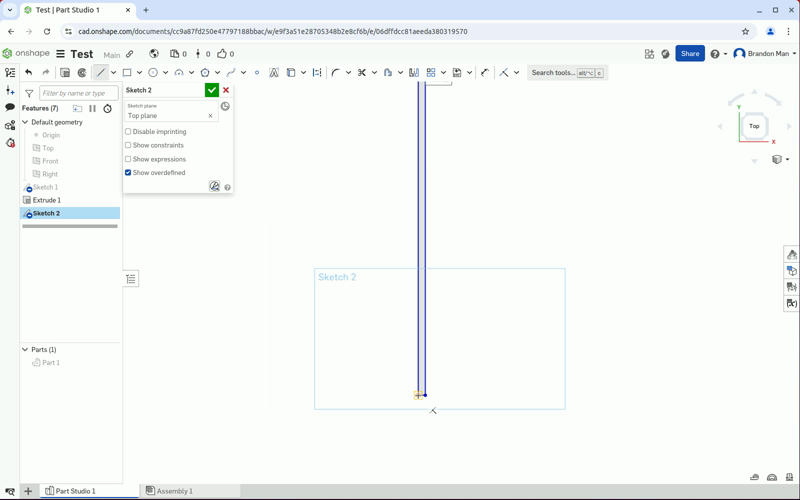
scroll(-6)
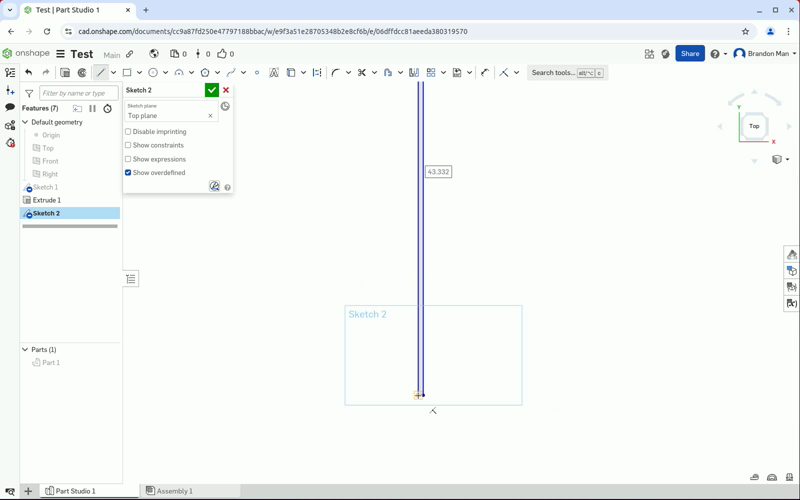
scroll(-6)
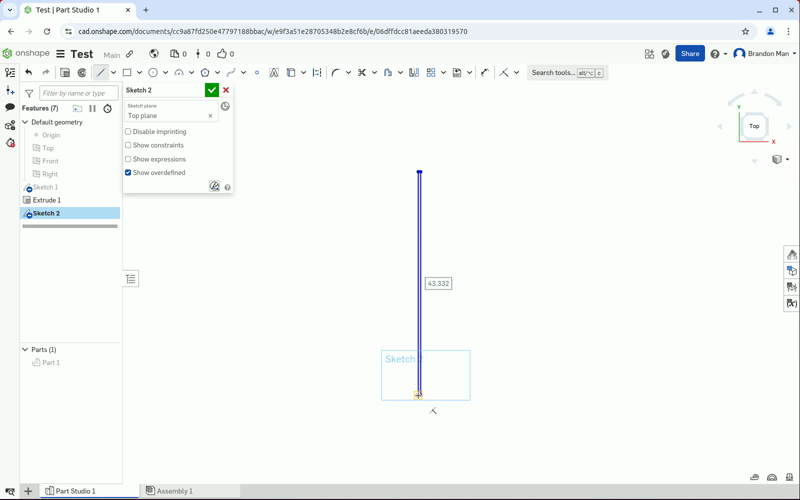
key(esc)
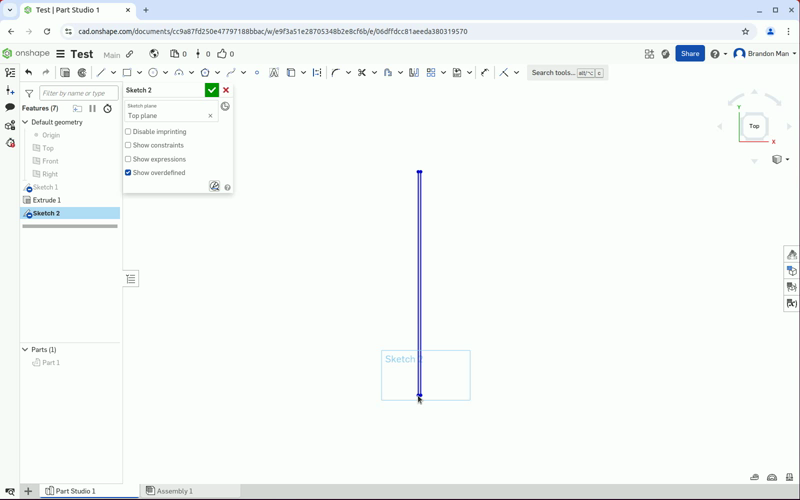
mouse_move(420, 291)
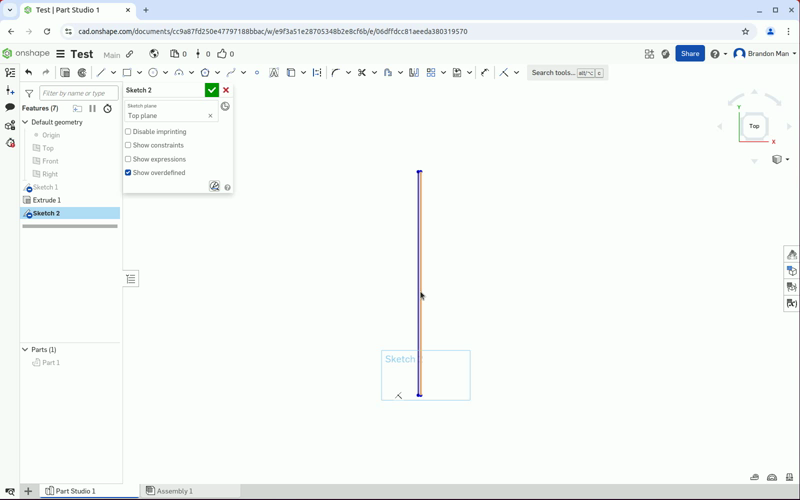
scroll(6)
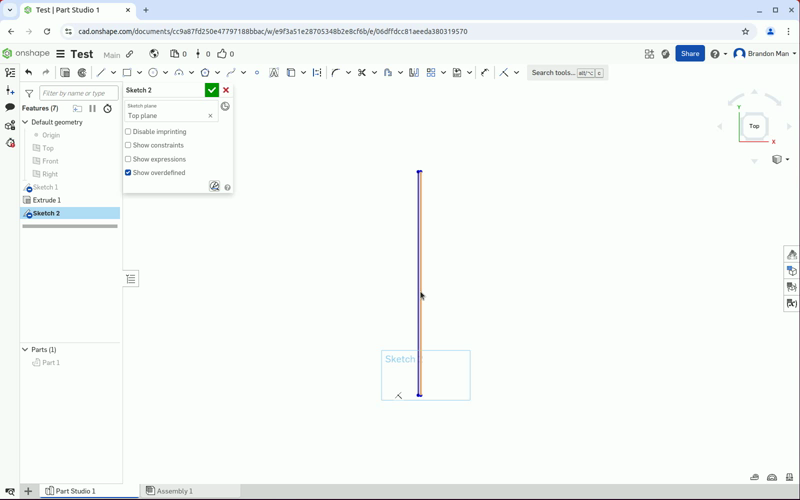
scroll(6)
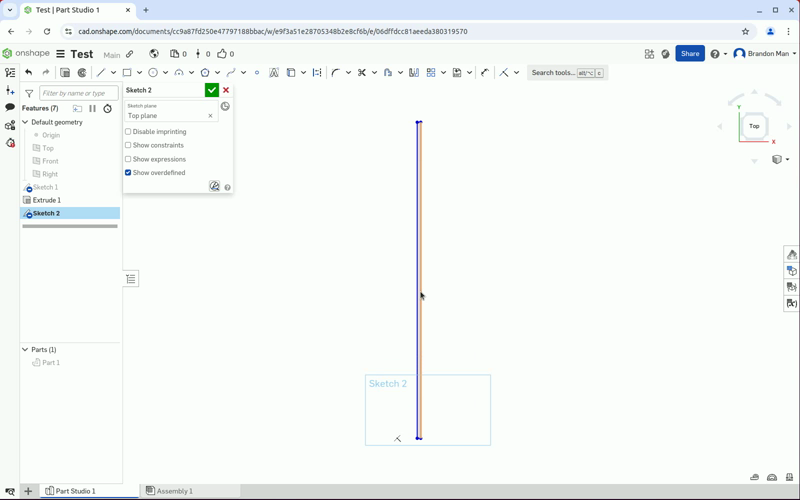
scroll(6)
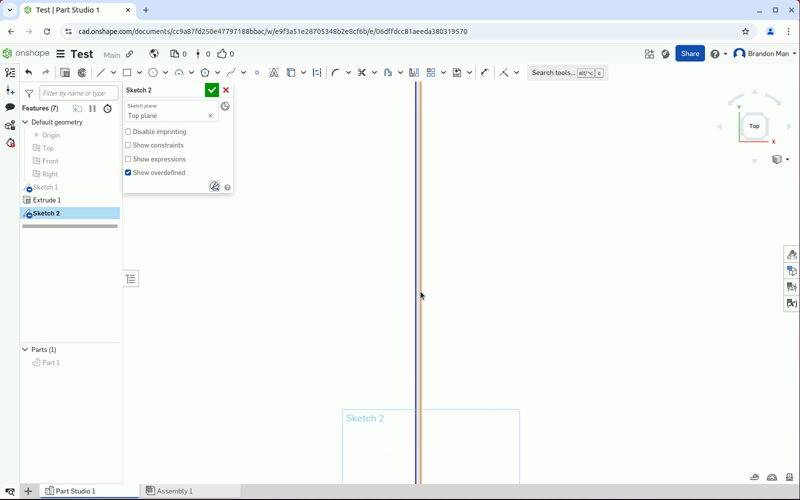
scroll(6)
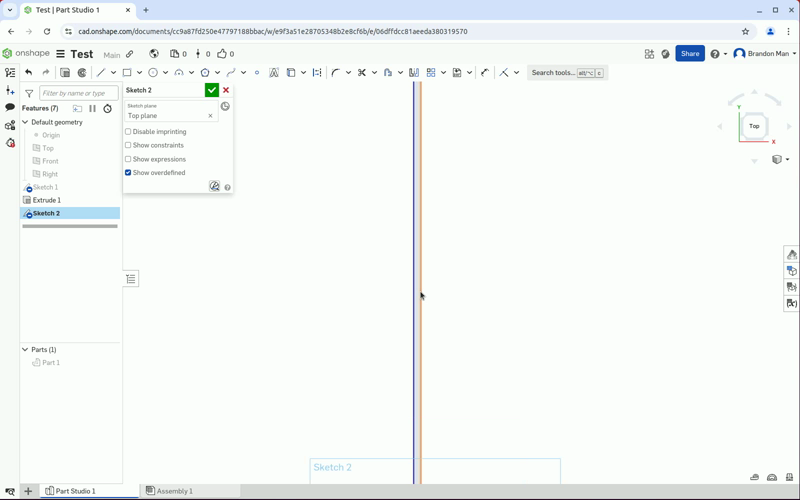
scroll(6)
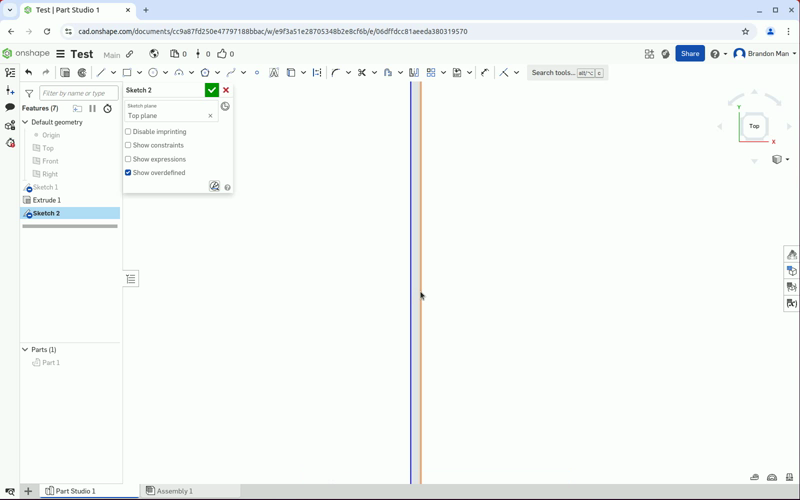
scroll(6)
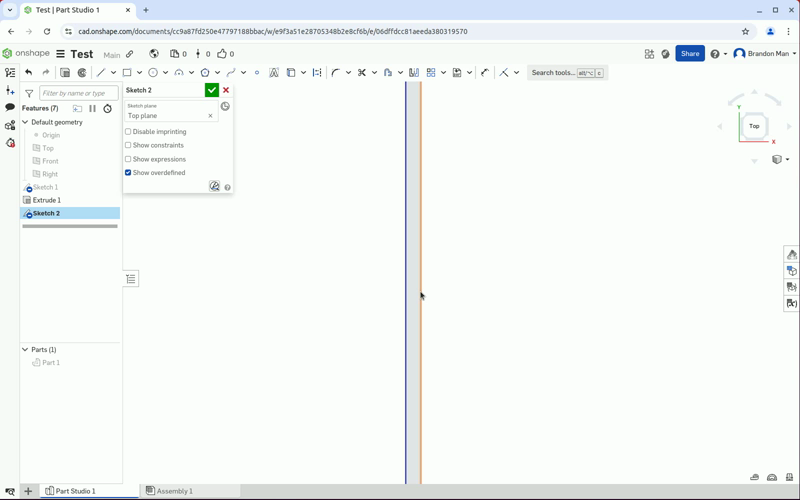
scroll(6)
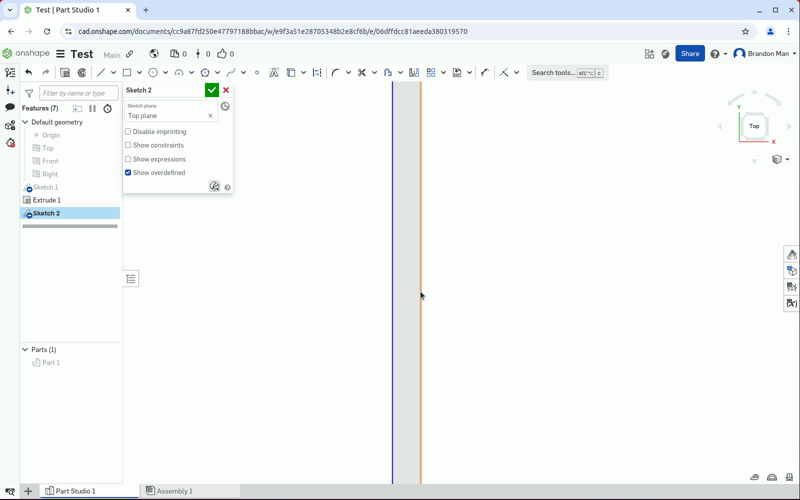
click(420, 291)
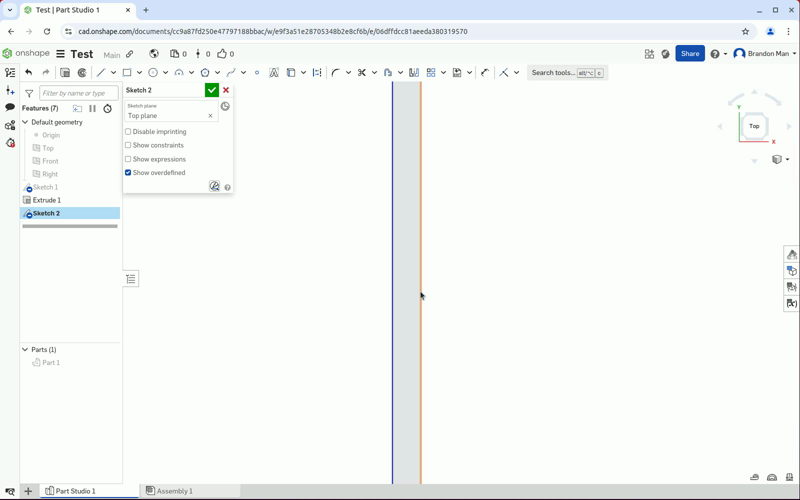
scroll(-6)
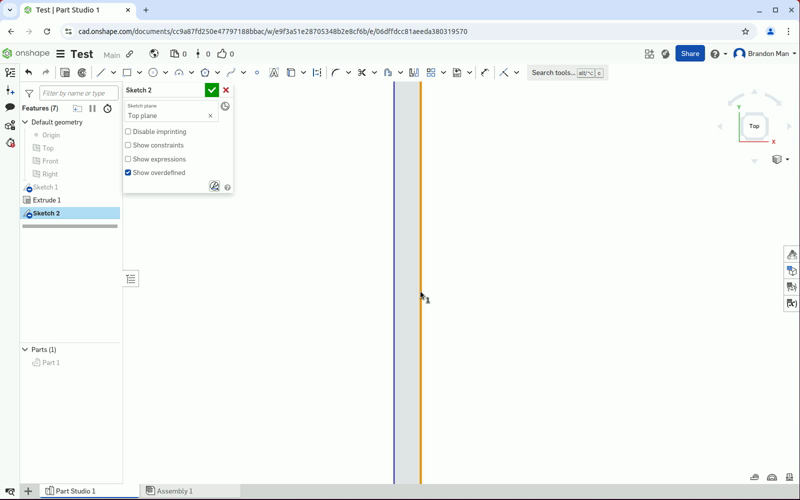
scroll(-6)
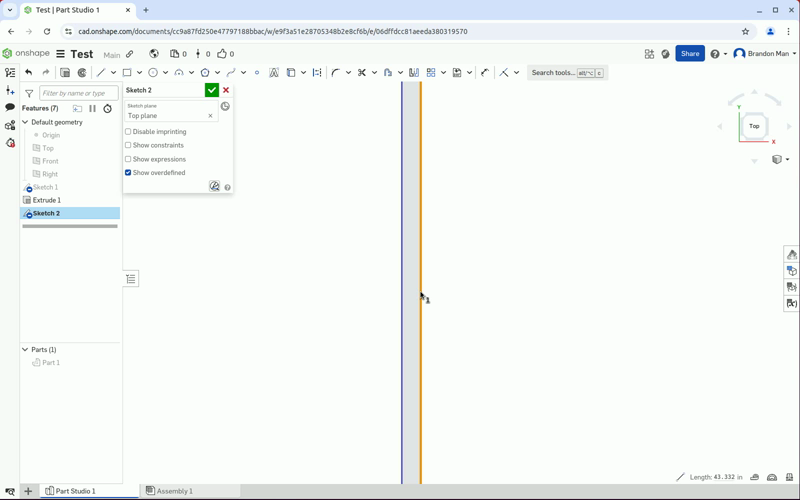
scroll(-6)
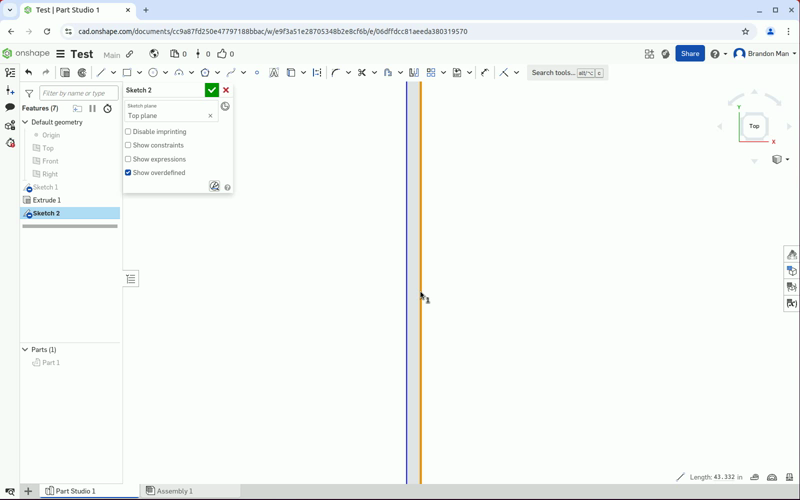
scroll(-6)
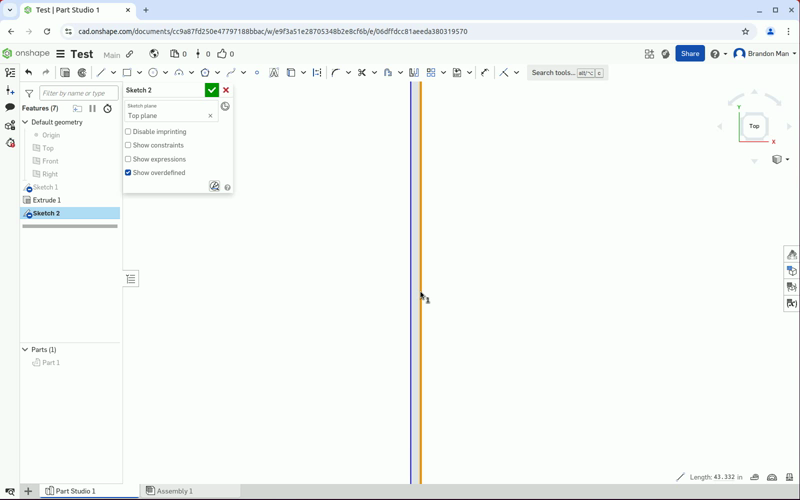
scroll(-6)
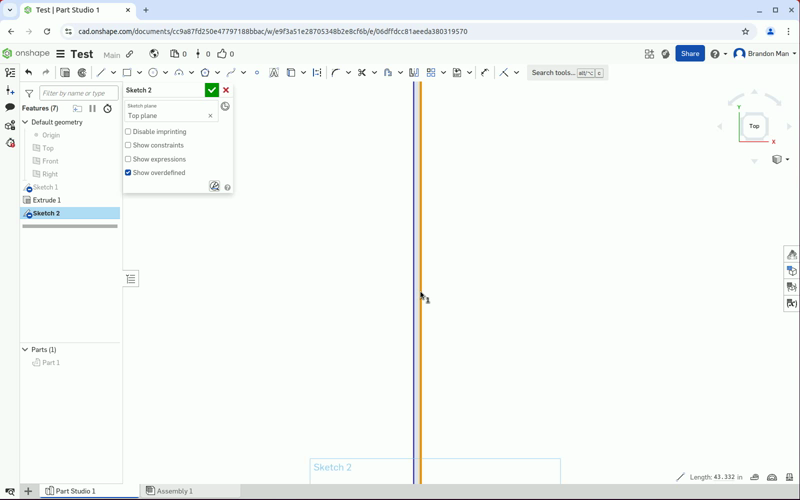
scroll(-6)
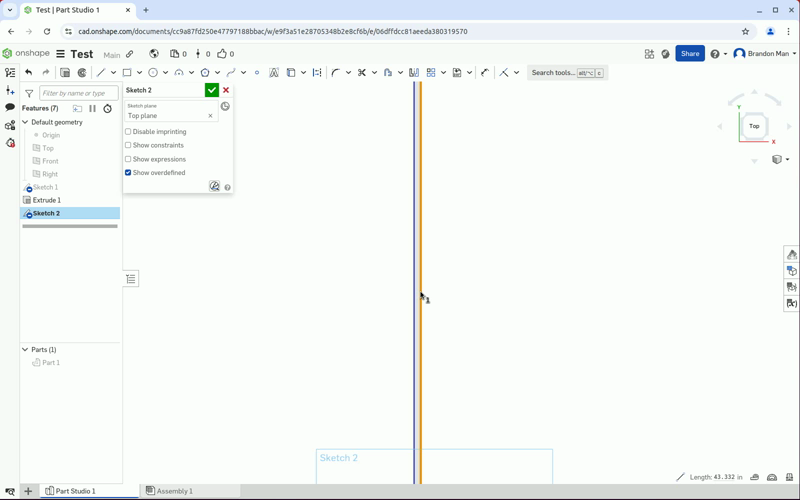
scroll(-6)
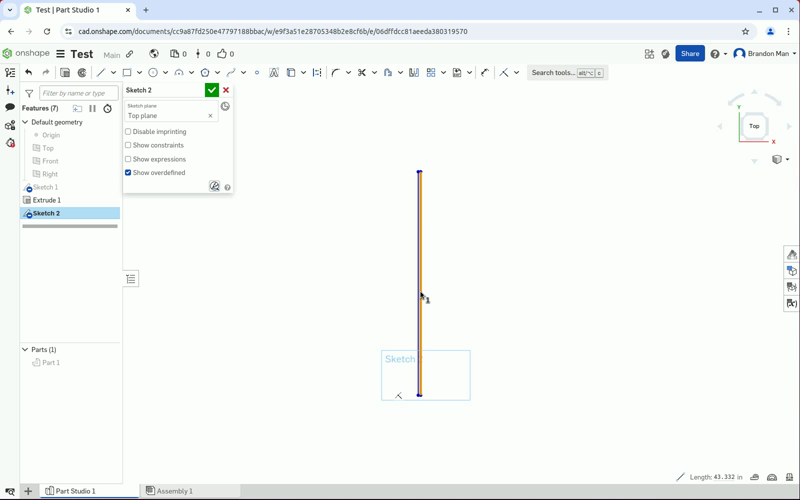
mouse_move(73, 352)
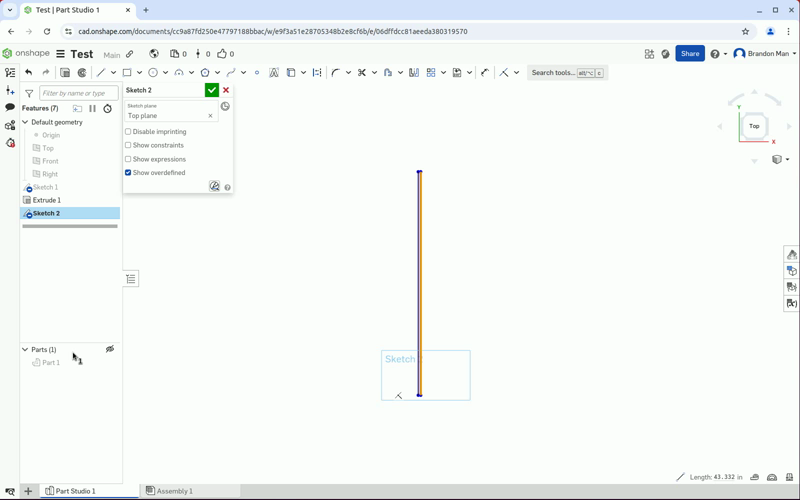
key(shift+y)
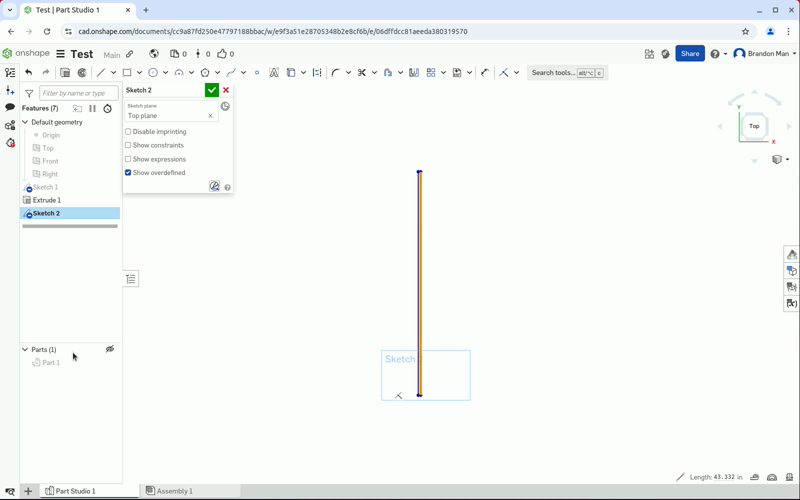
key(shift+e)
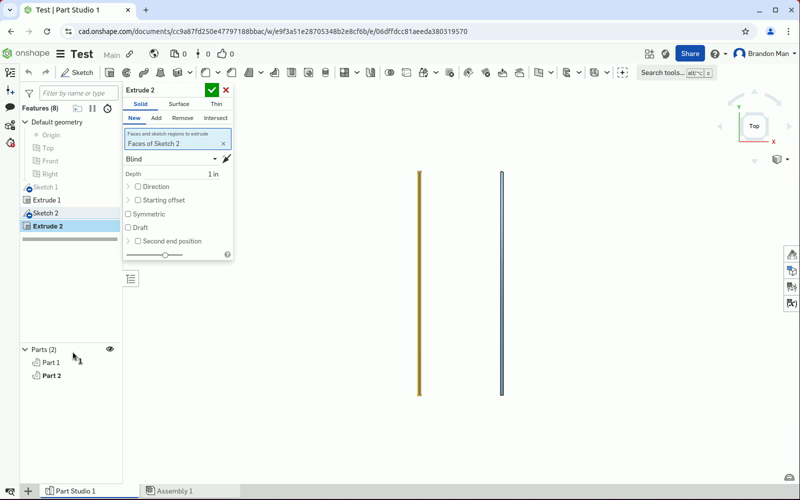
mouse_move(143, 106)
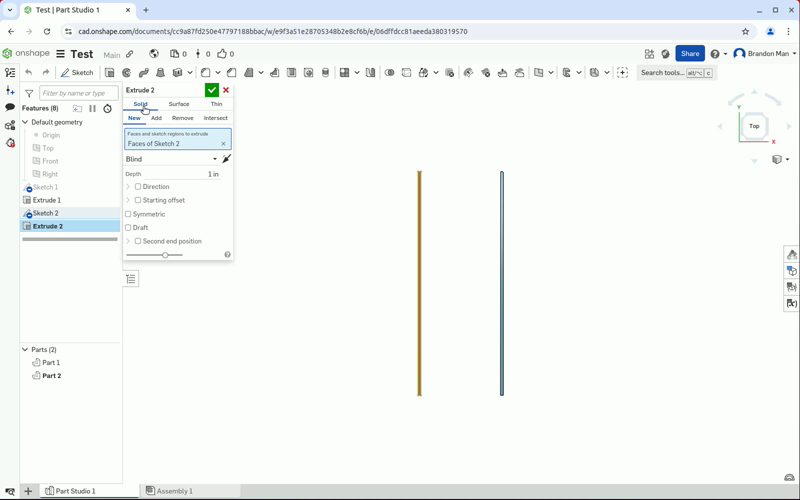
click(143, 106)
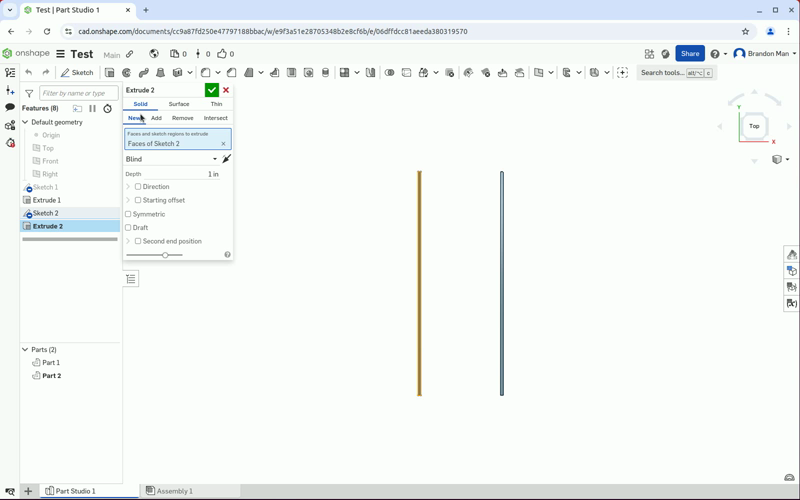
mouse_move(137, 120)
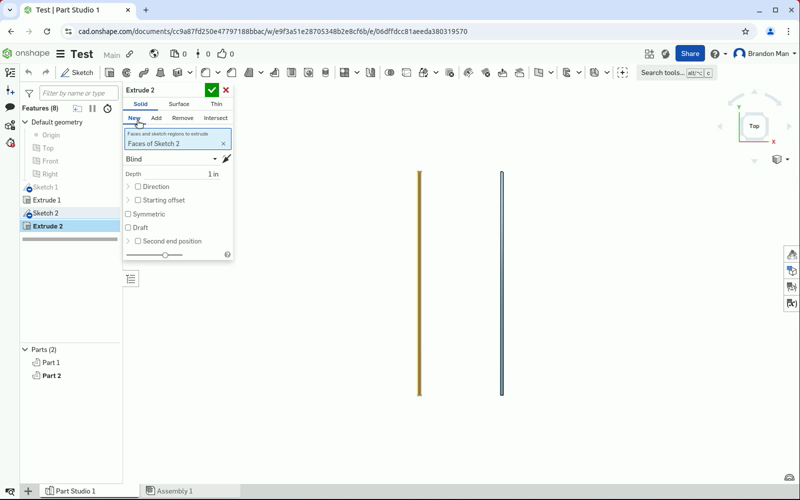
click(137, 120)
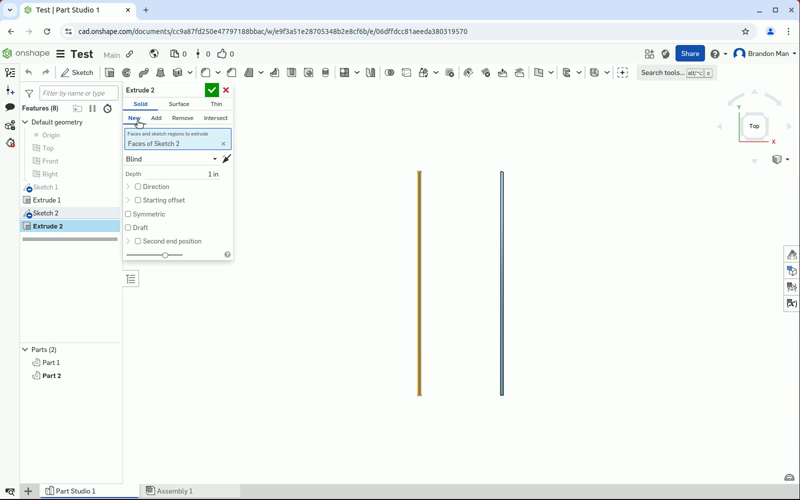
key(tab, 4)
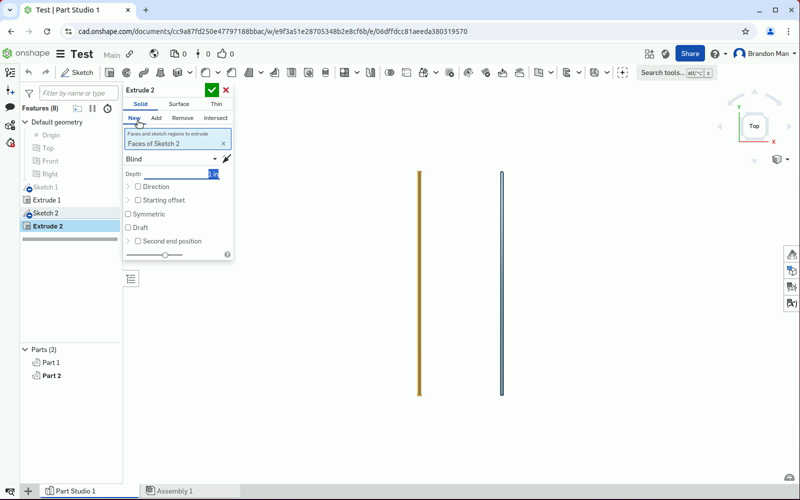
text(0.481)
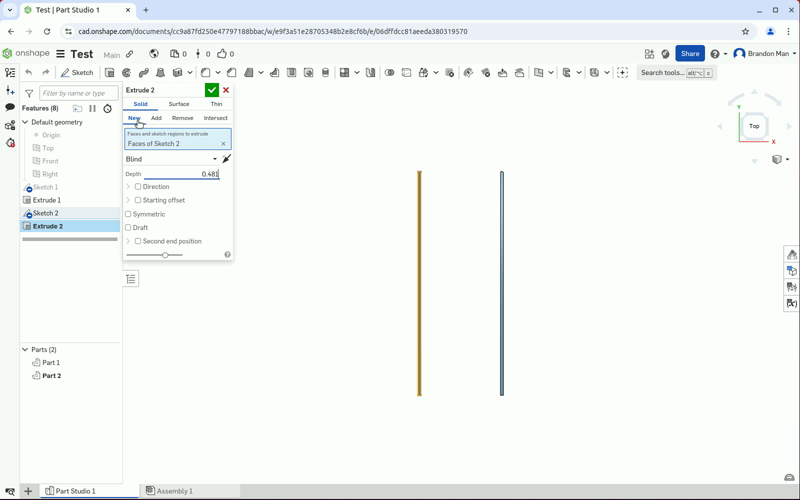
key(enter)
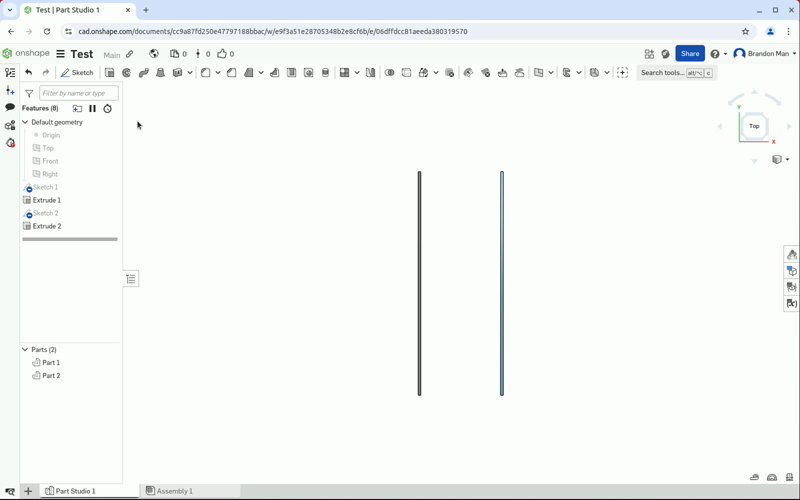
key(shift+h)
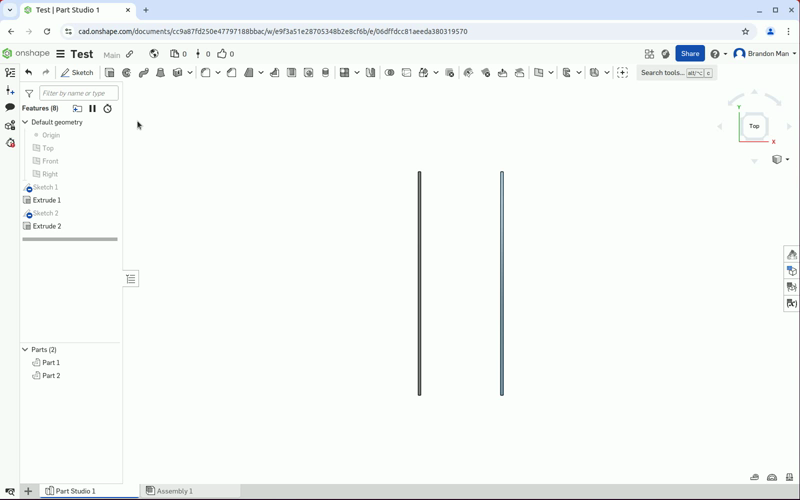
key(shift+h)
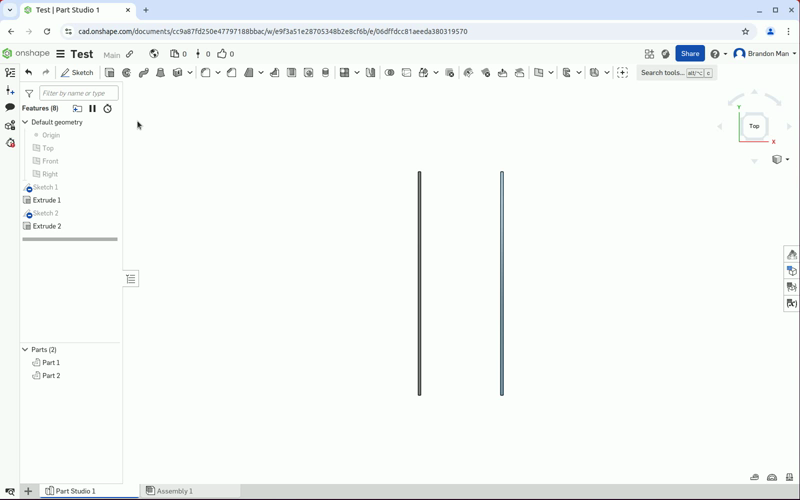
mouse_move(73, 189)
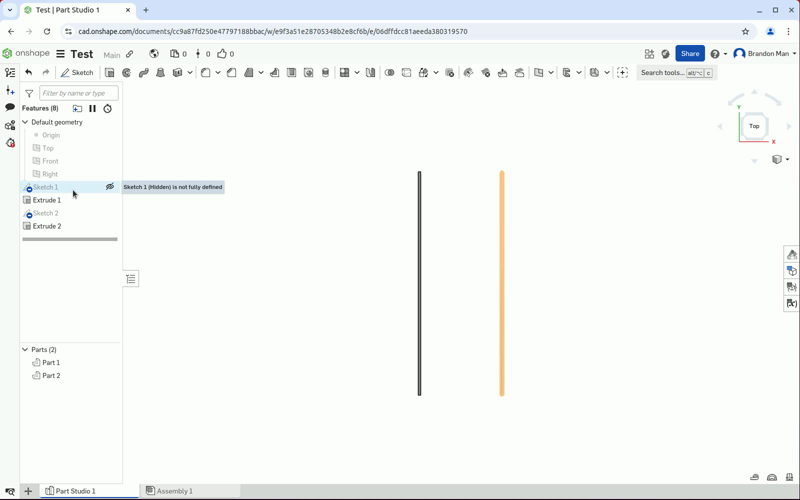
click(73, 189)
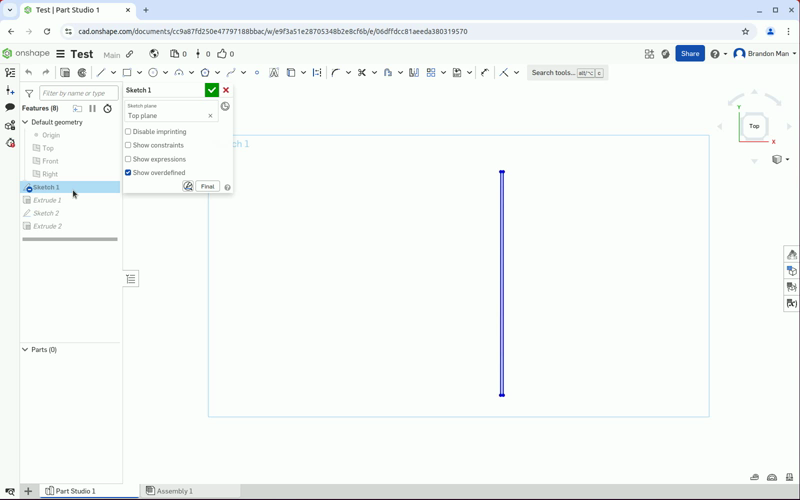
mouse_move(229, 92)
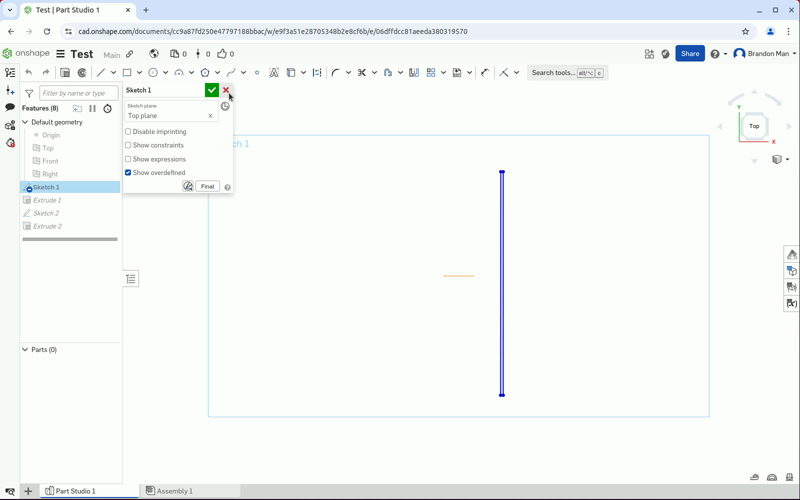
click(229, 92)
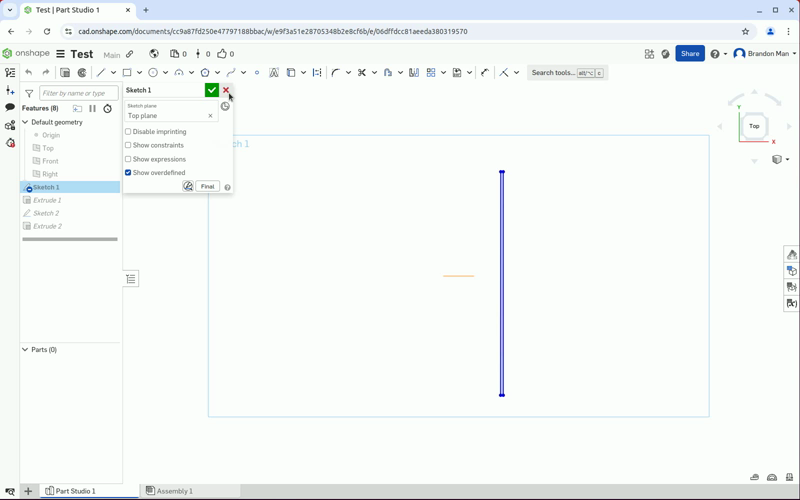
key(shift+s)
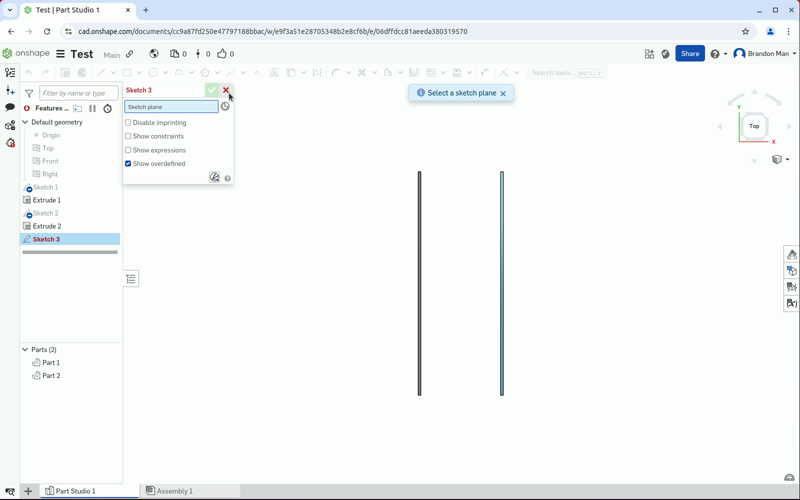
mouse_move(73, 150)
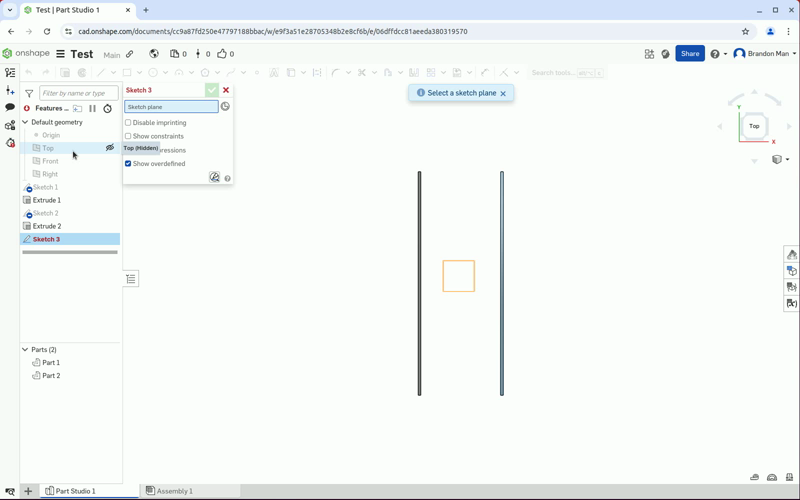
click(73, 150)
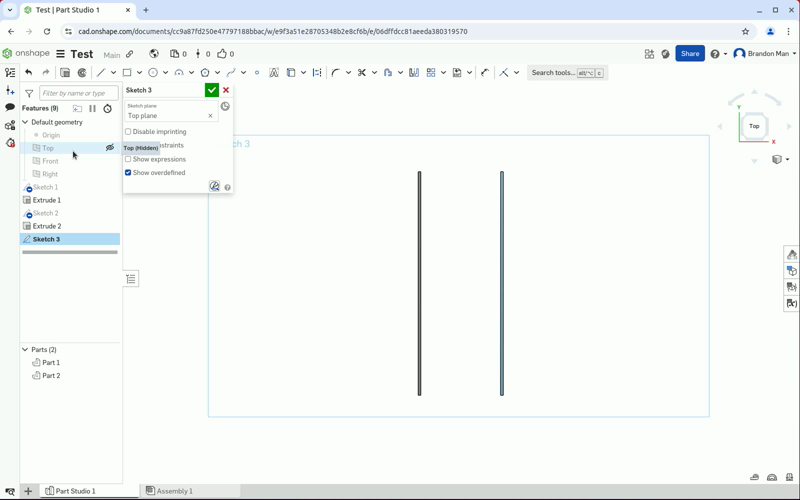
mouse_move(73, 352)
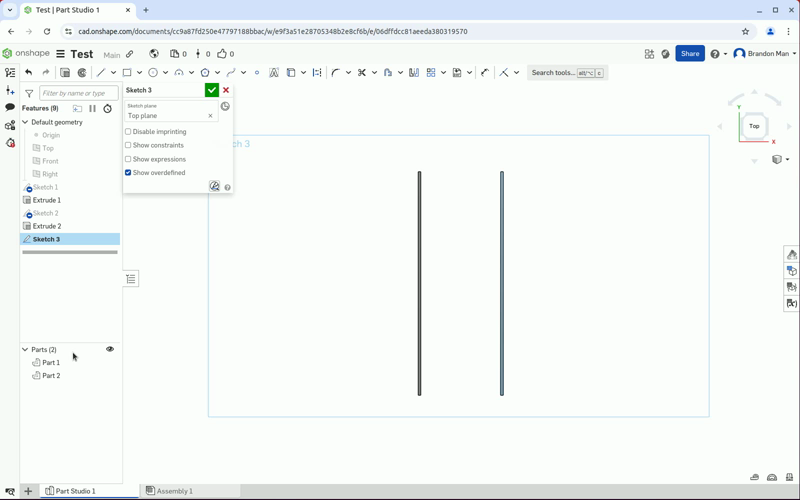
key(y)
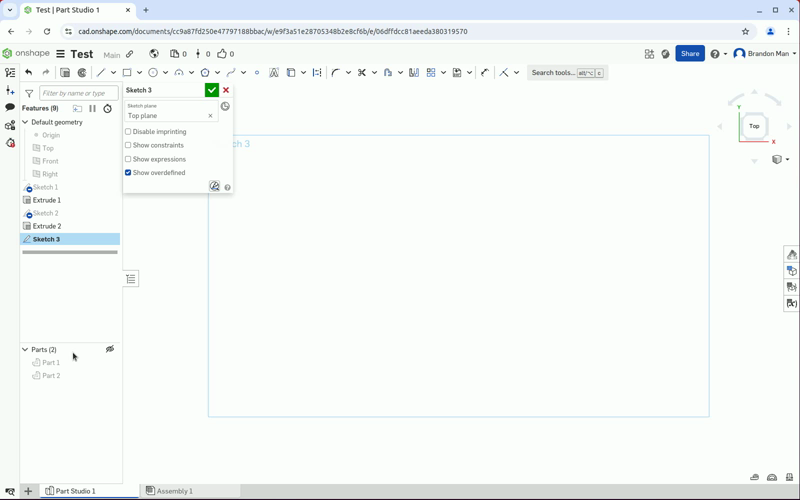
key(l)
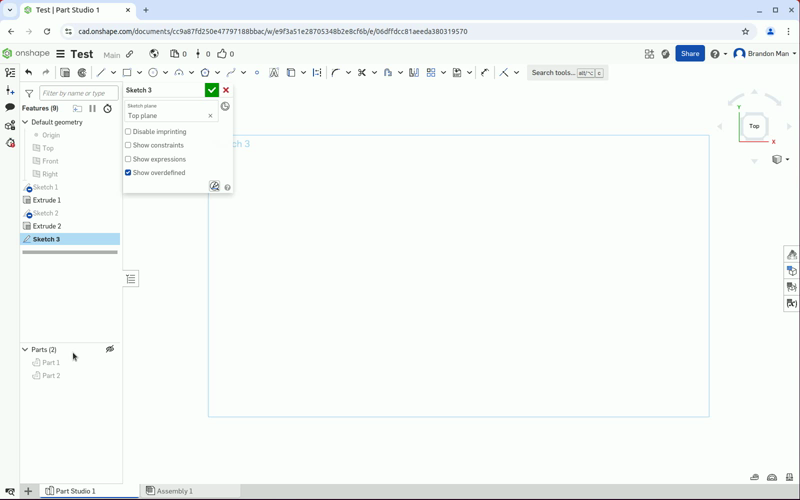
key_down(shift)
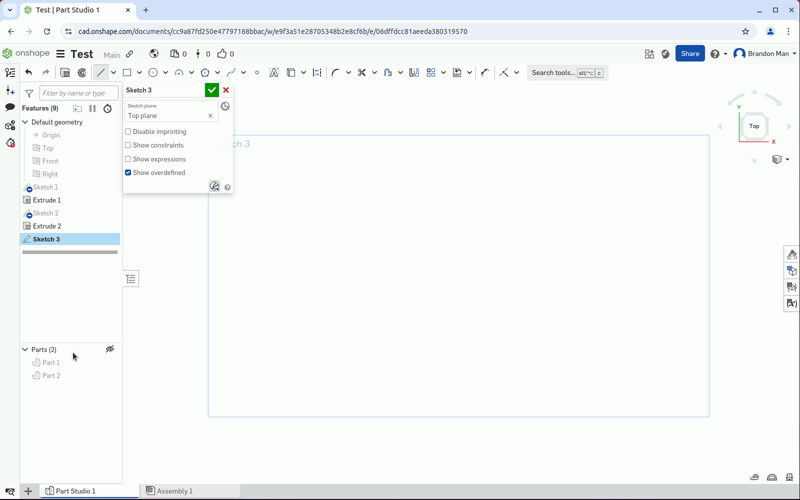
mouse_move(420, 395)
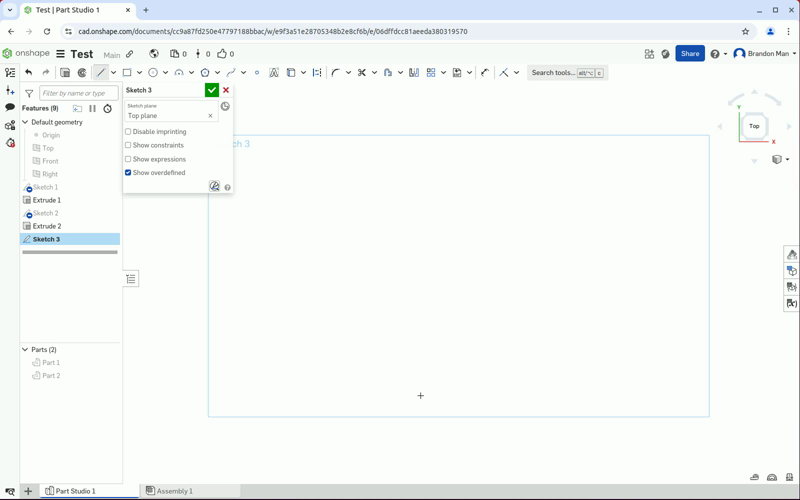
click(420, 395)
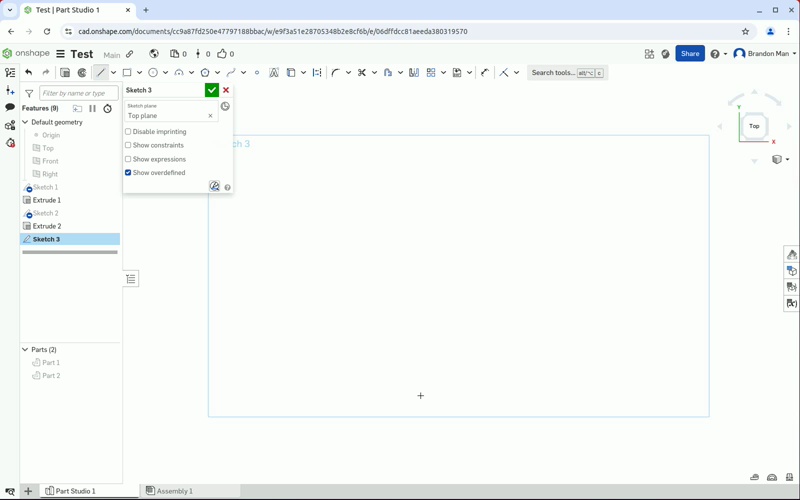
key_up(shift)
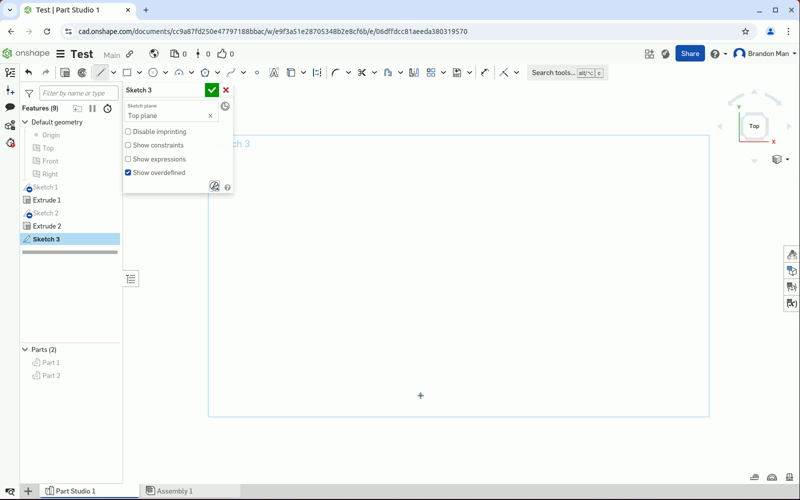
key_down(shift)
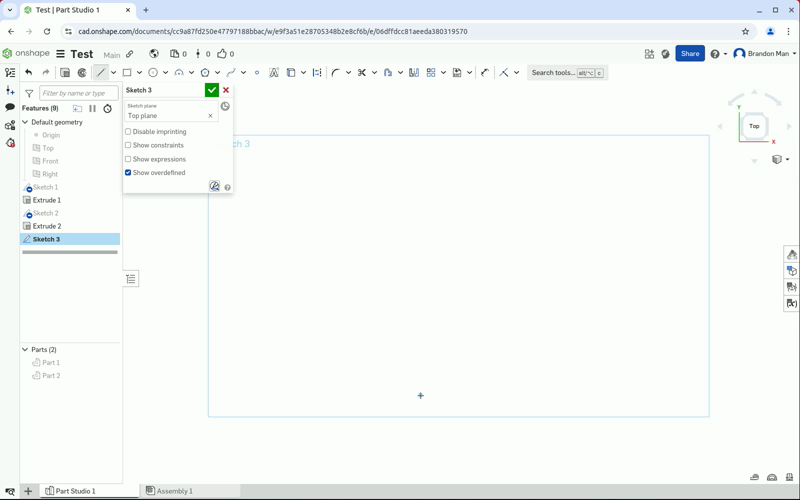
mouse_move(498, 395)
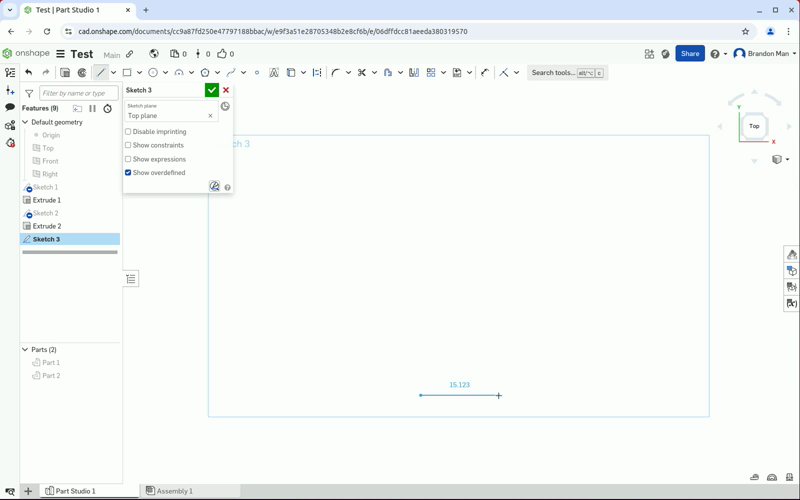
click(498, 395)
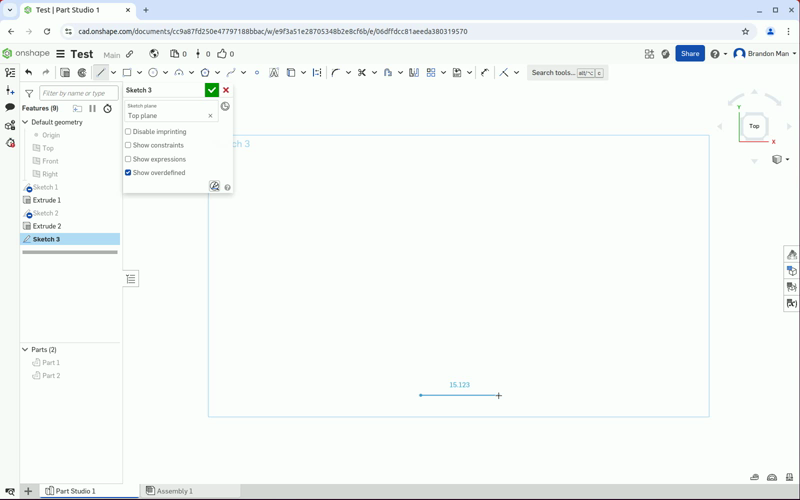
key_up(shift)
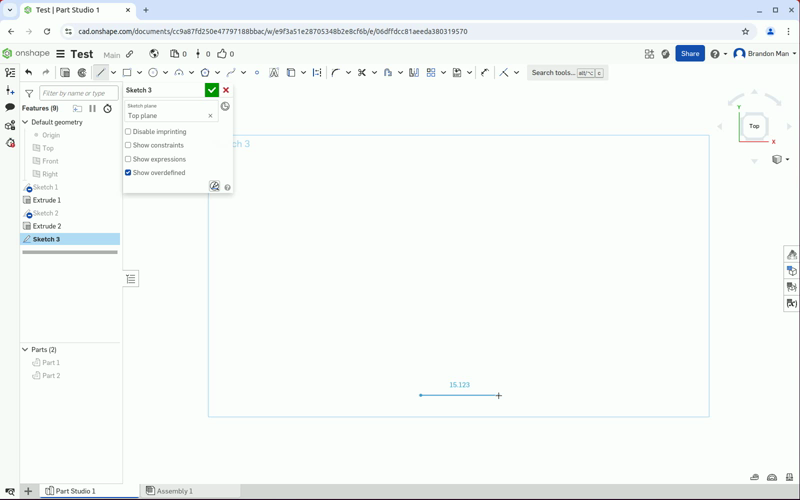
key_down(shift)
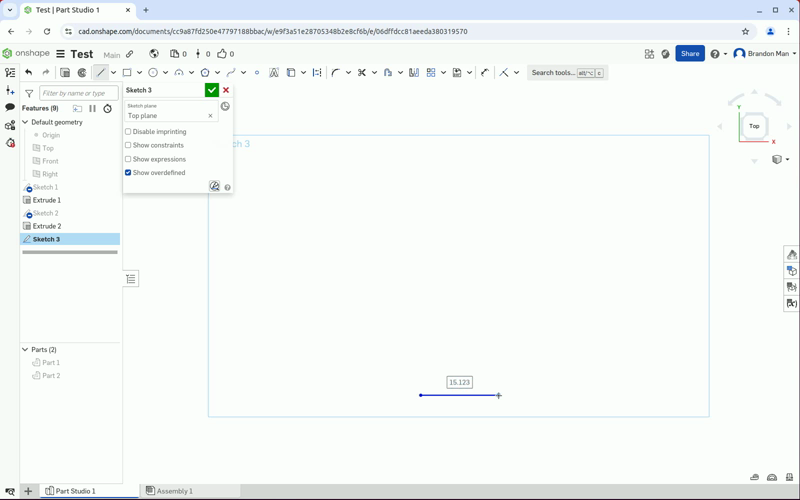
mouse_move(498, 171)
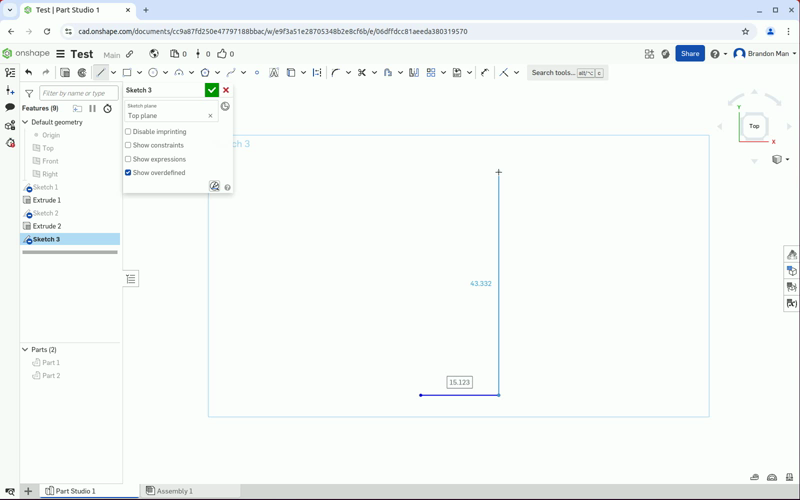
click(498, 171)
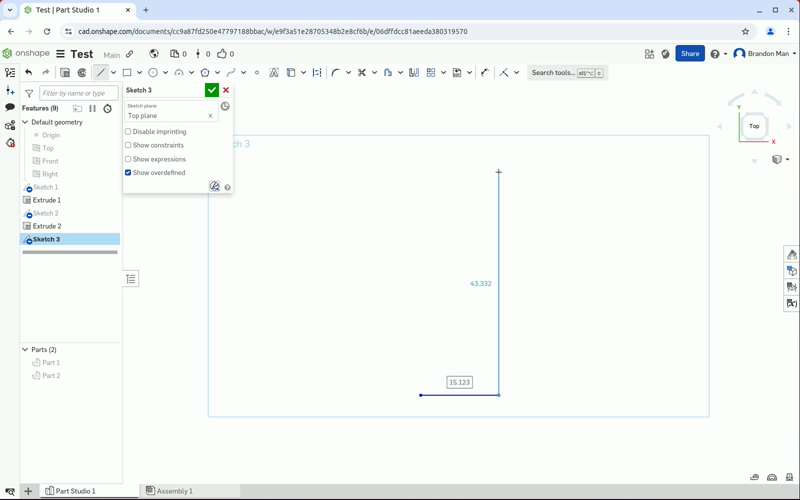
key_up(shift)
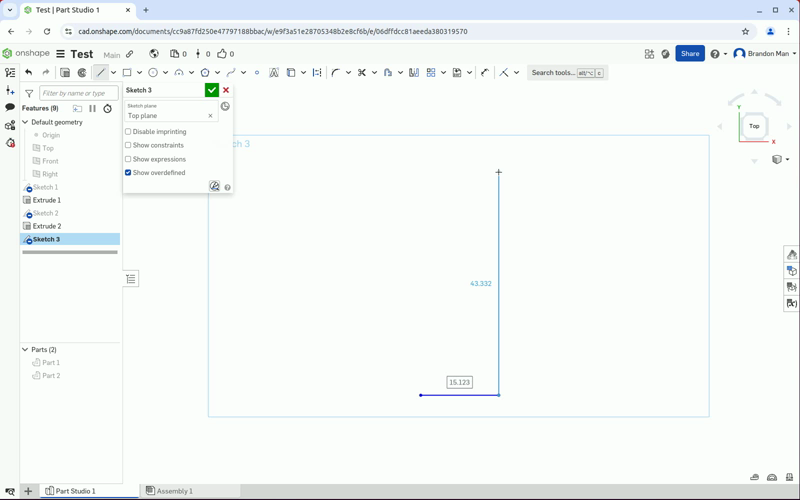
key_down(shift)
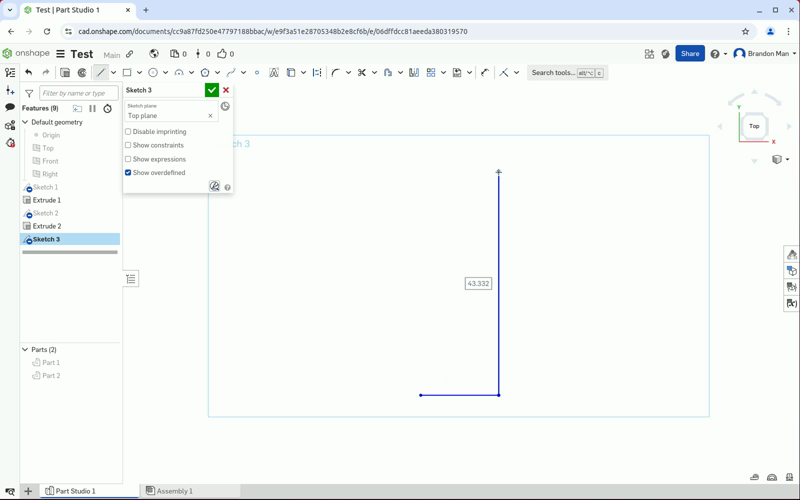
mouse_move(420, 171)
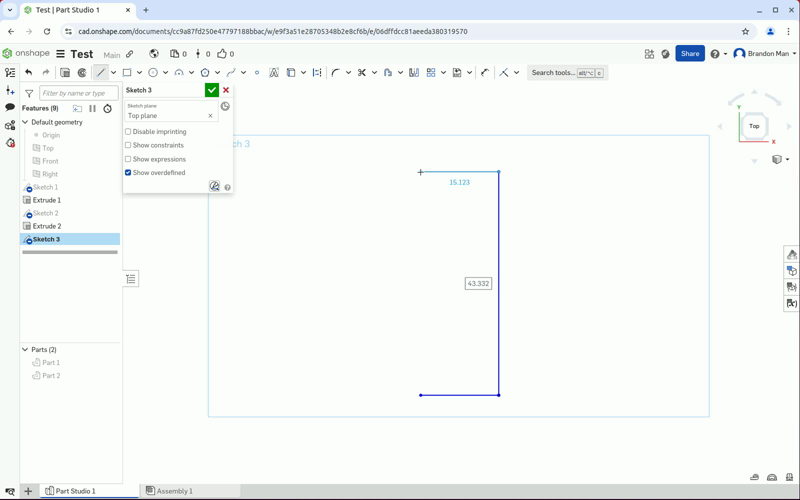
click(420, 171)
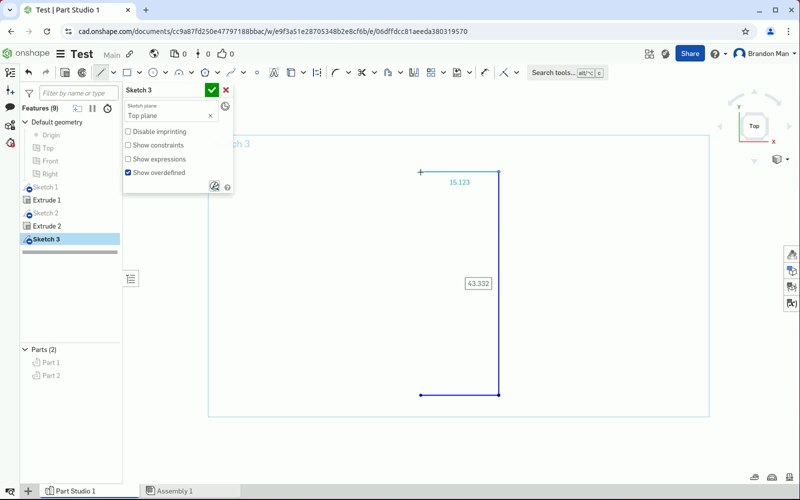
key_up(shift)
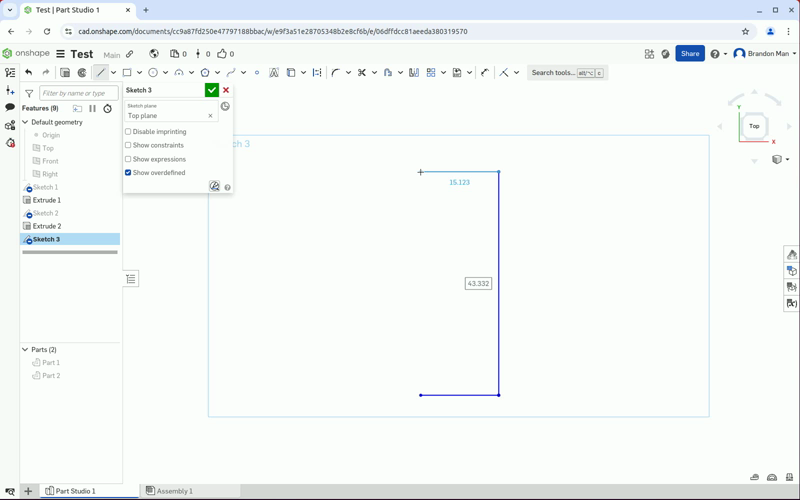
key_down(shift)
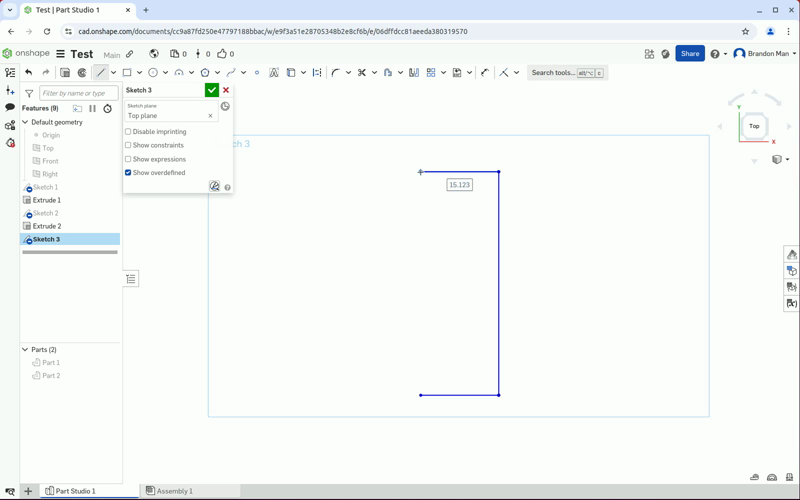
mouse_move(420, 395)
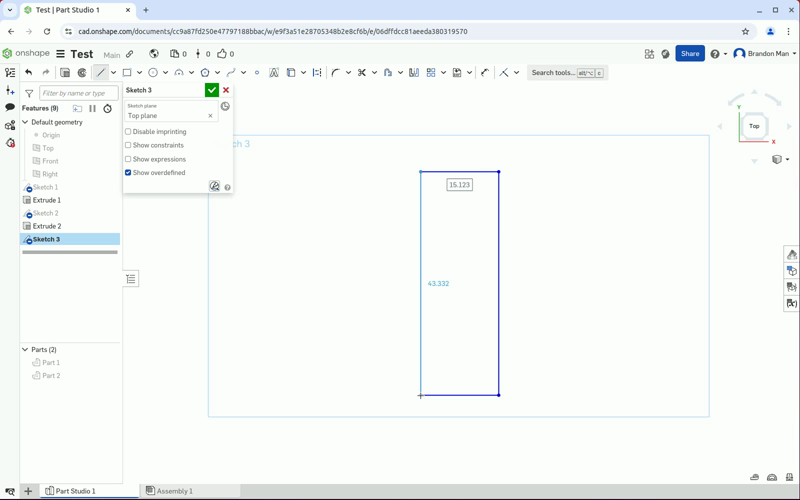
key_up(shift)
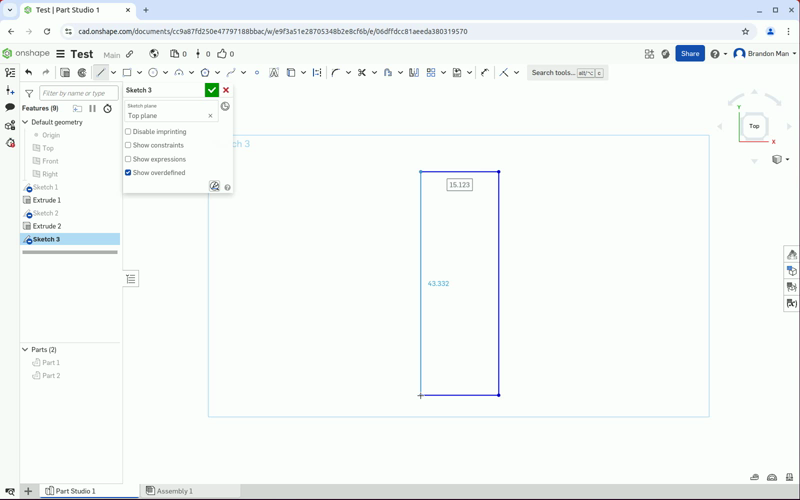
click(420, 395)
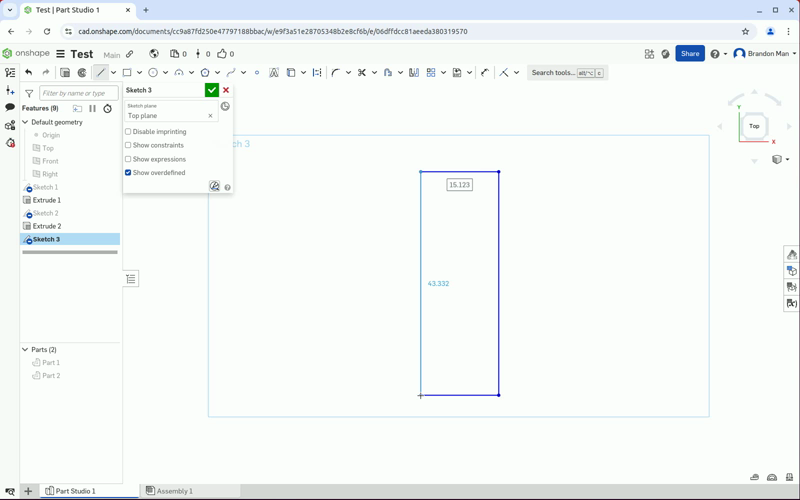
key(esc)
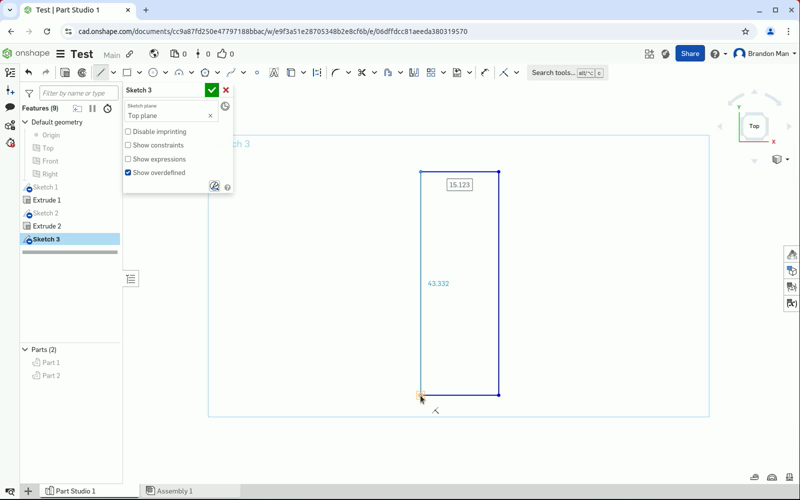
mouse_move(483, 194)
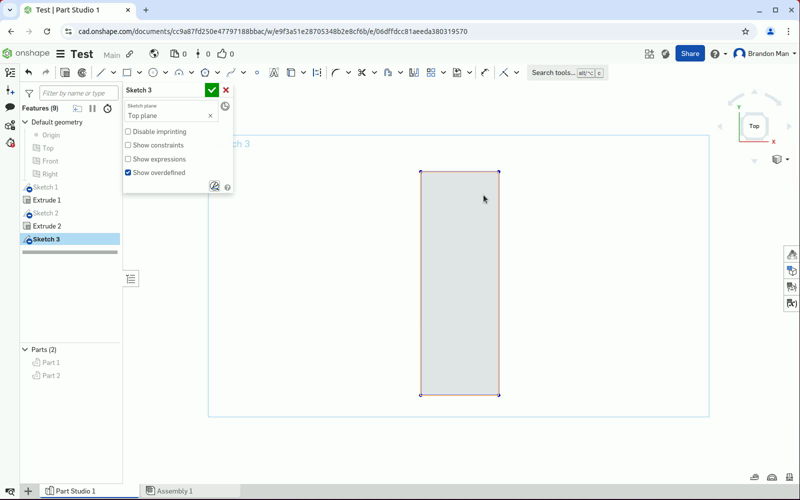
click(483, 194)
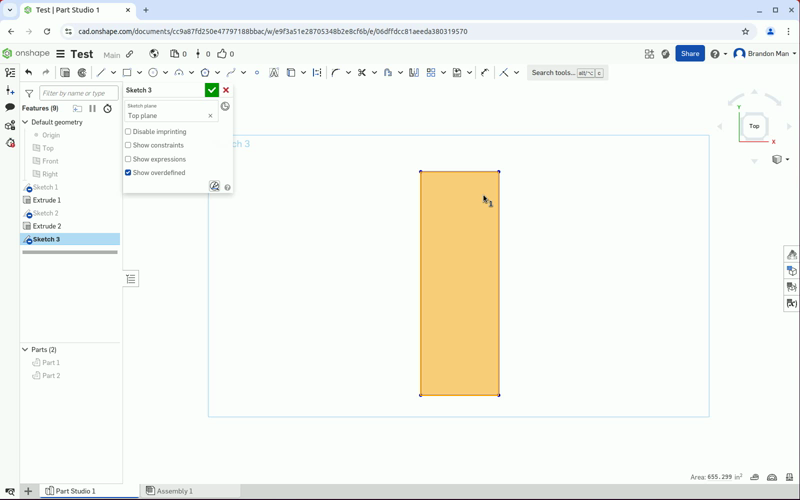
mouse_move(73, 352)
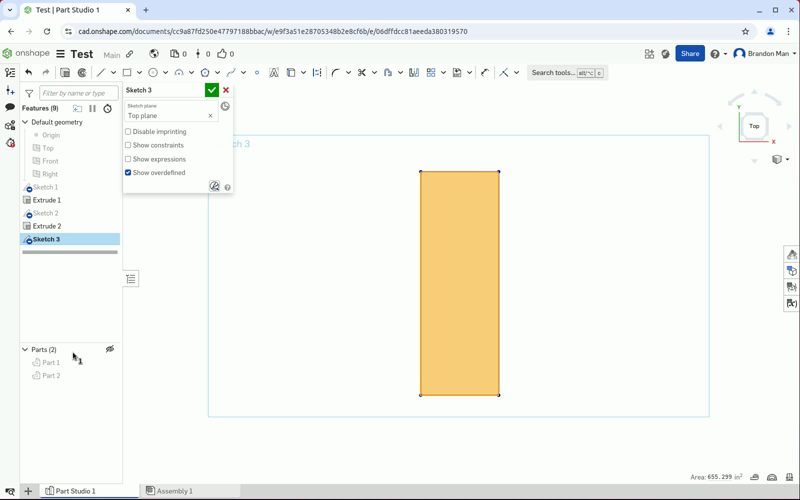
key(shift+y)
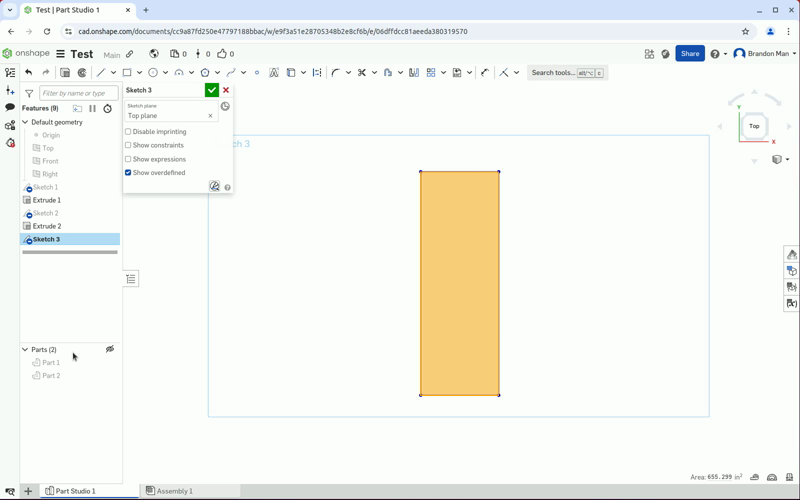
key(shift+e)
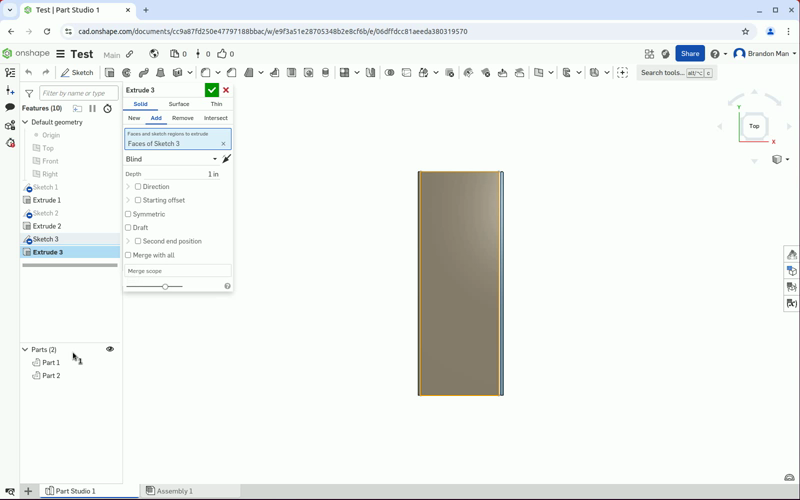
mouse_move(143, 106)
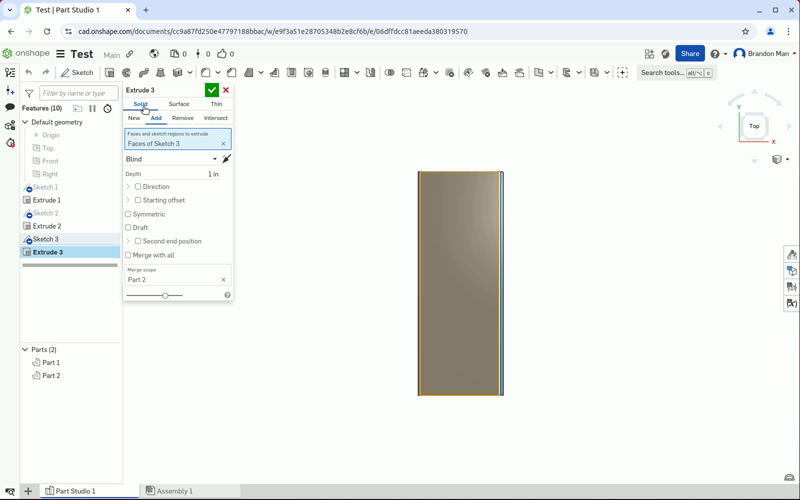
click(143, 106)
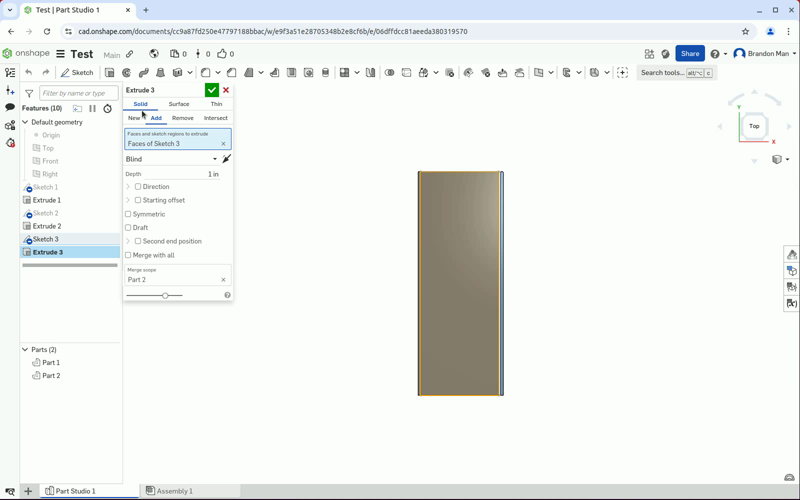
mouse_move(137, 120)
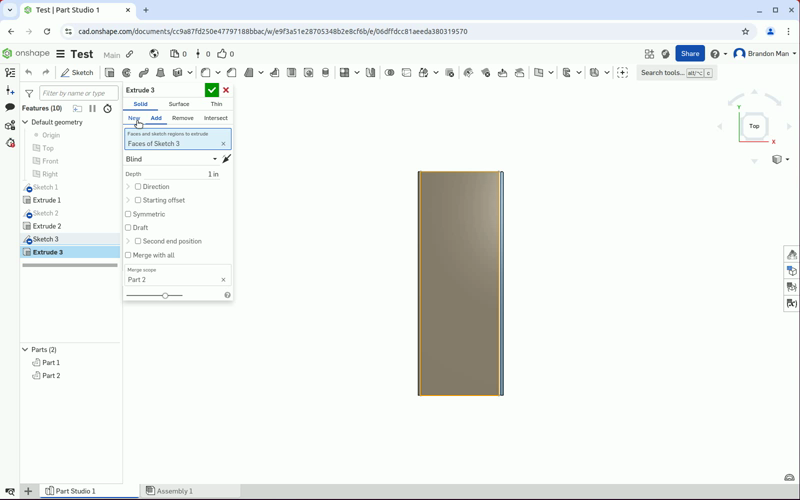
click(137, 120)
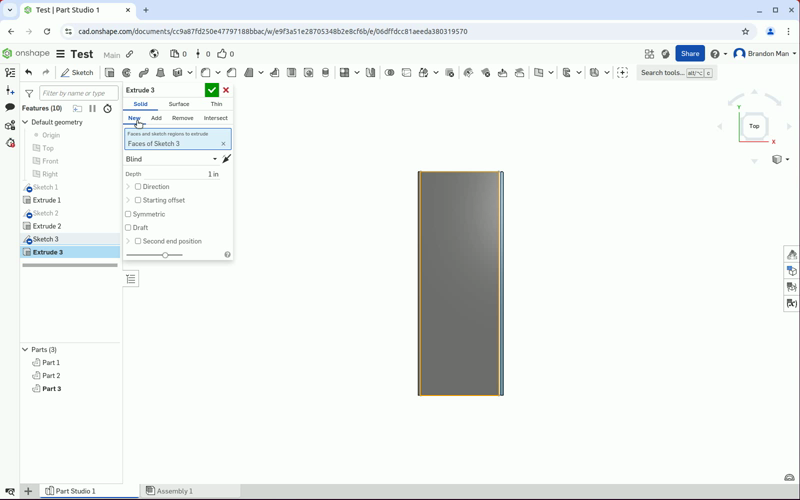
key(tab, 4)
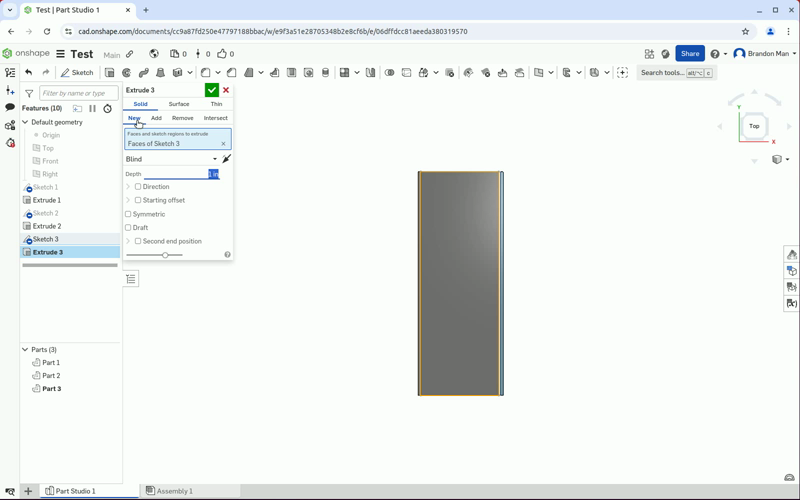
text(0.481)
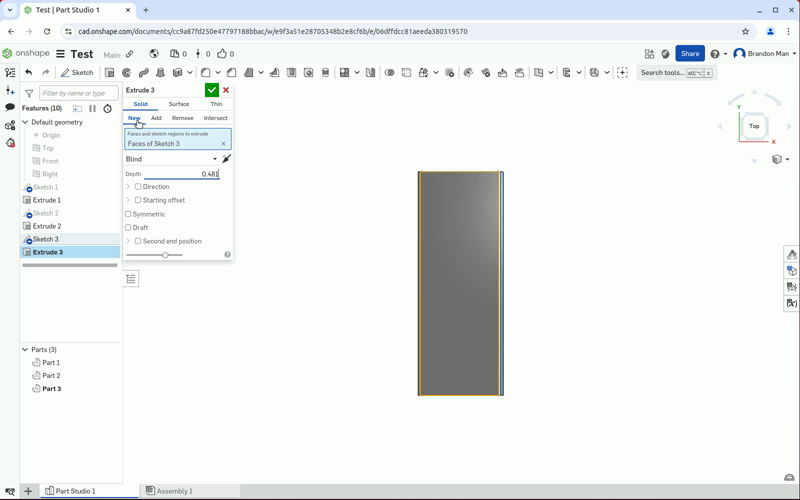
key(enter)
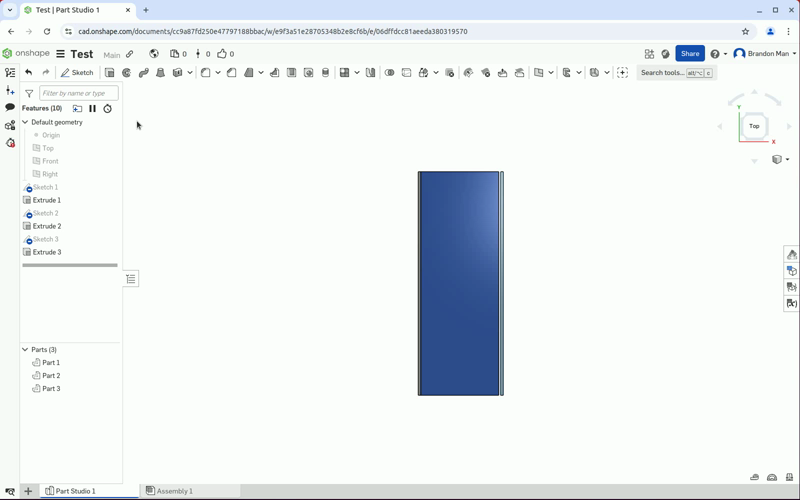
key(shift+h)
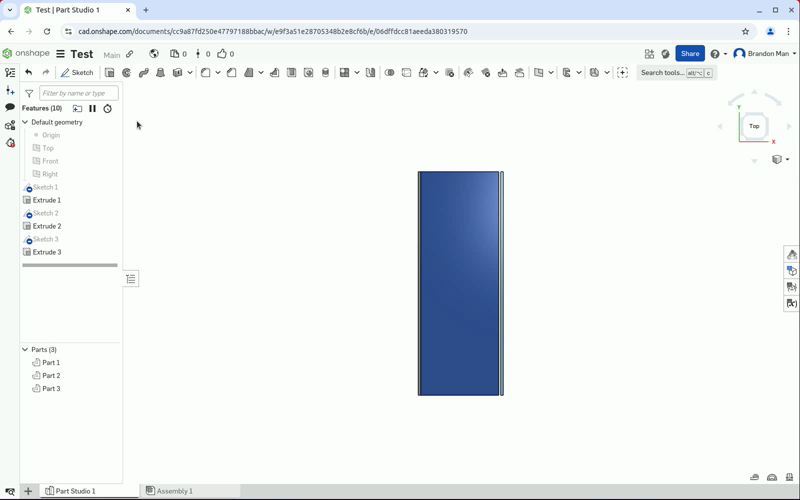
key(shift+h)
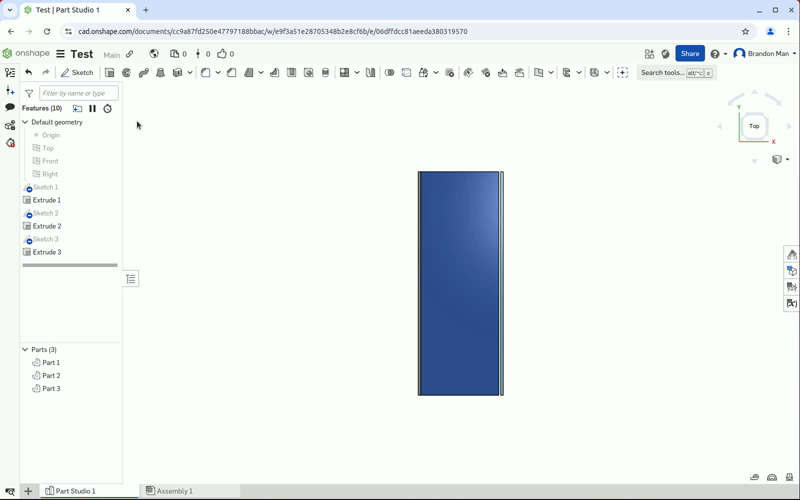
mouse_move(73, 189)
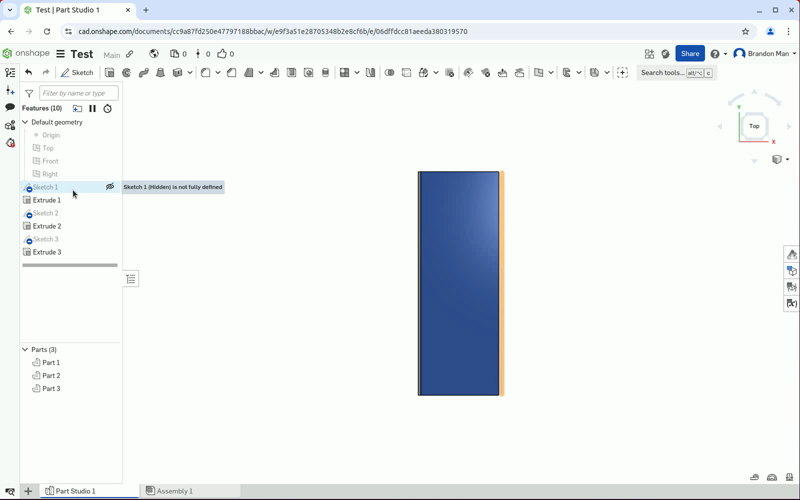
click(73, 189)
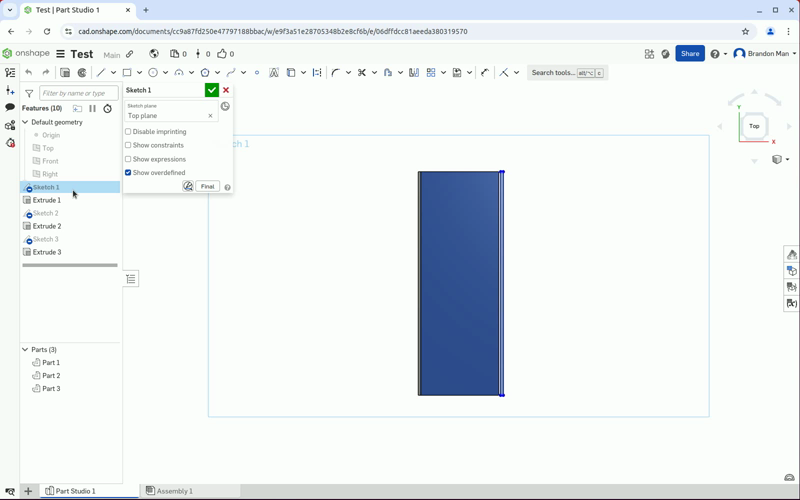
mouse_move(229, 92)
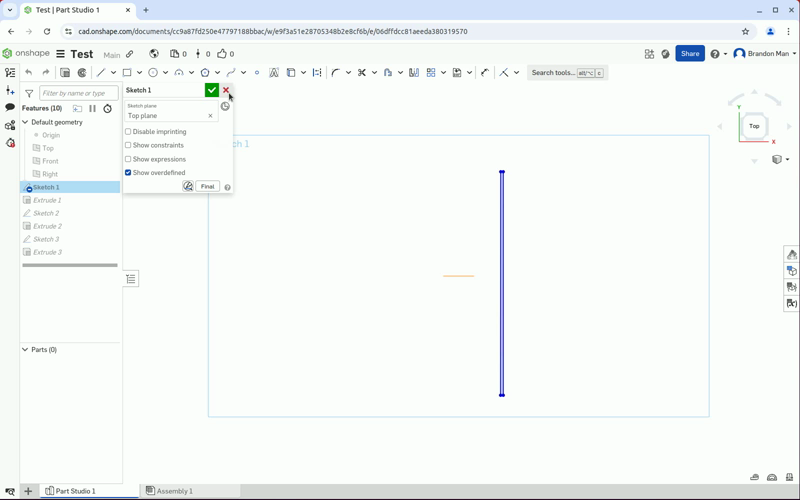
click(229, 92)
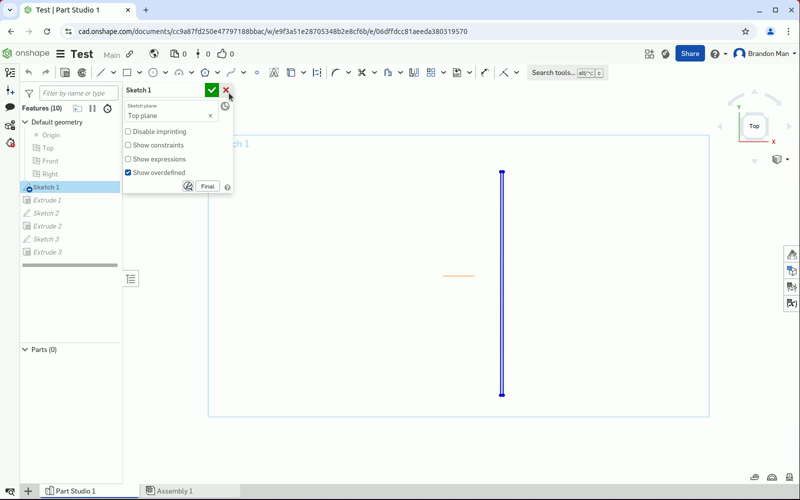
key(shift+s)
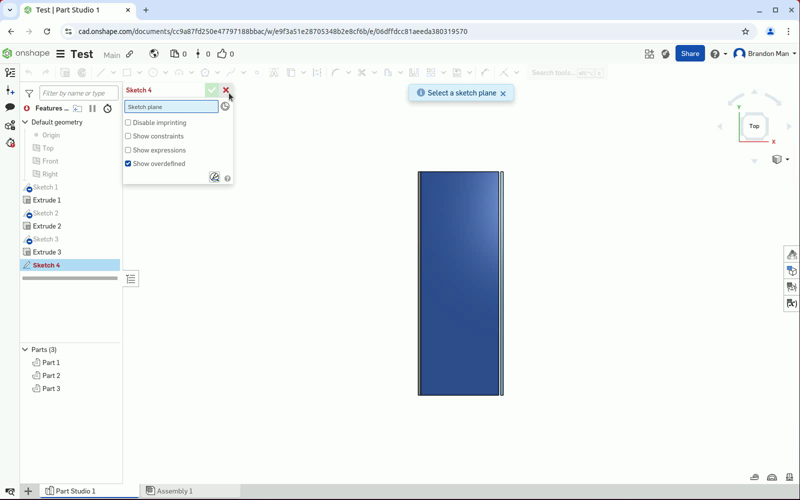
mouse_move(73, 150)
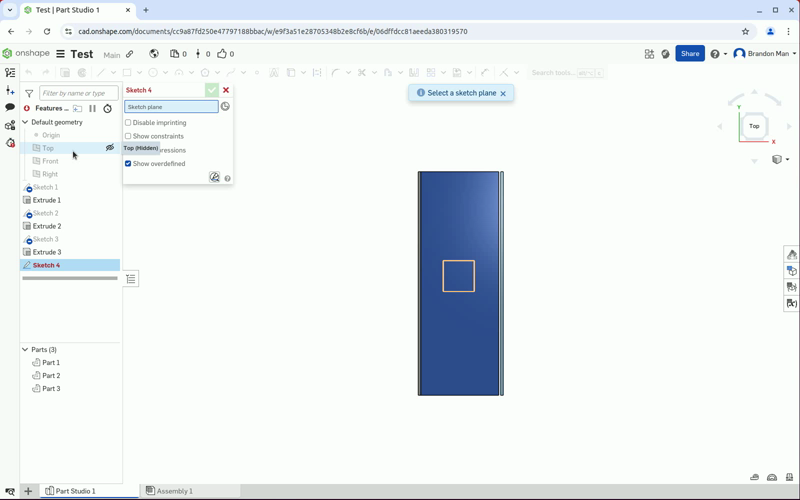
click(73, 150)
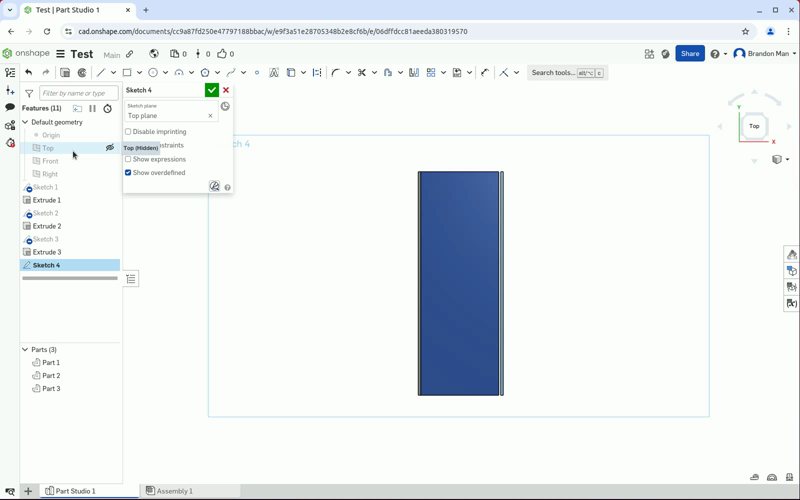
mouse_move(73, 352)
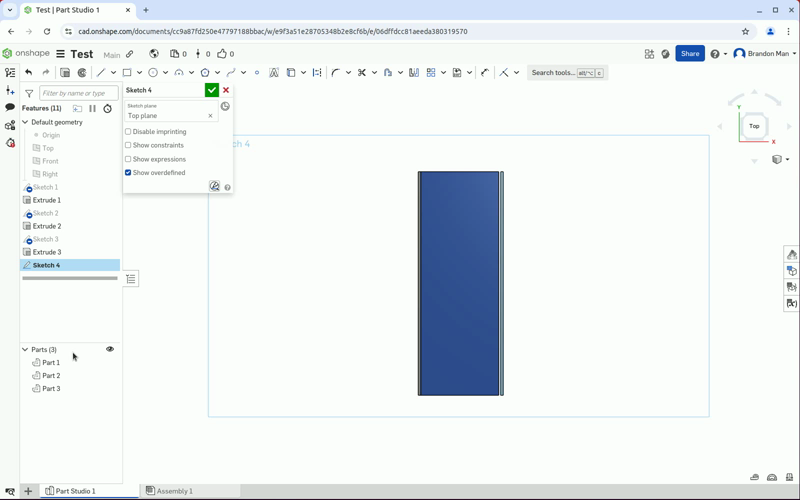
key(y)
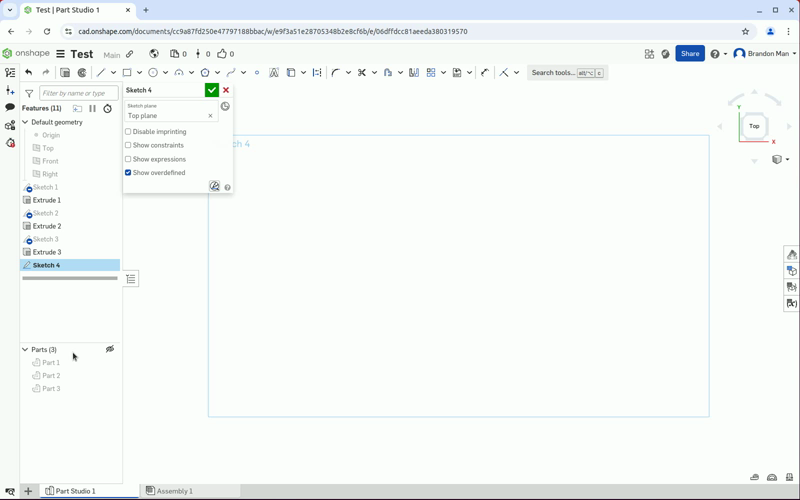
key(l)
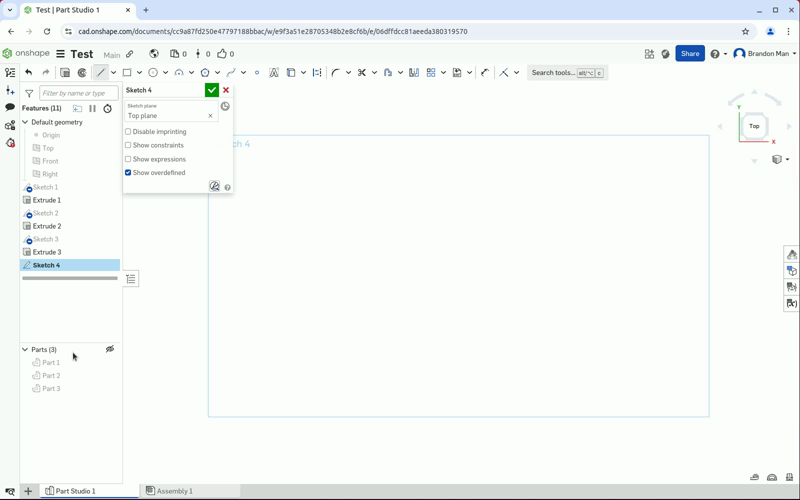
key_down(shift)
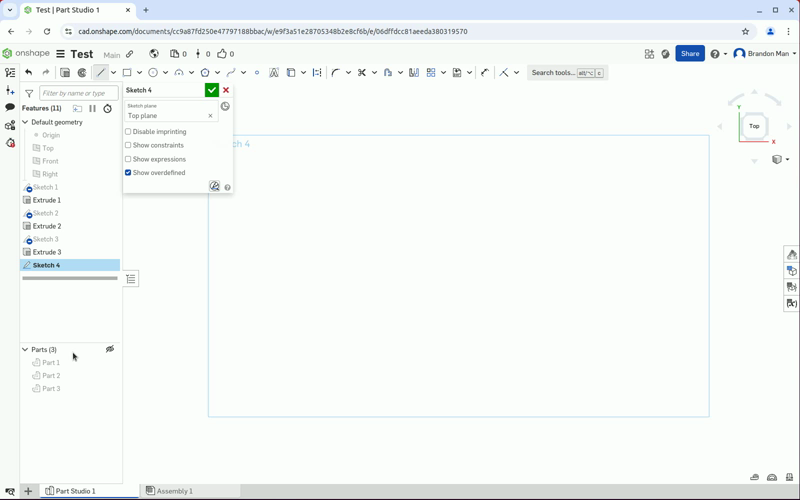
mouse_move(418, 395)
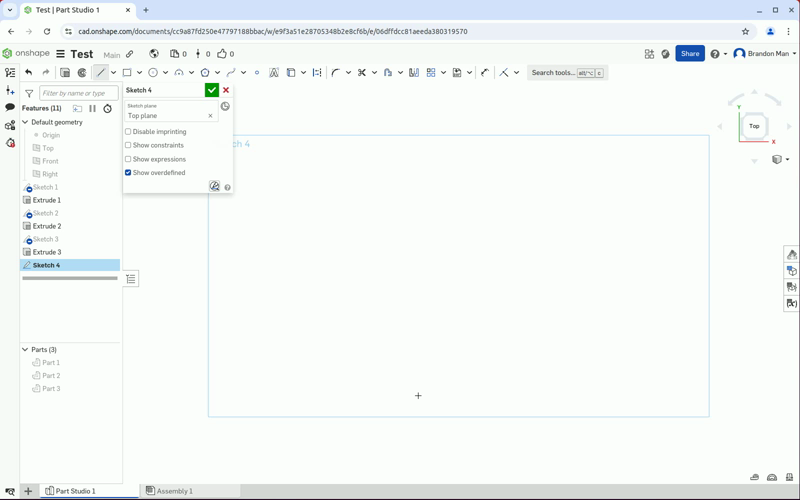
click(418, 395)
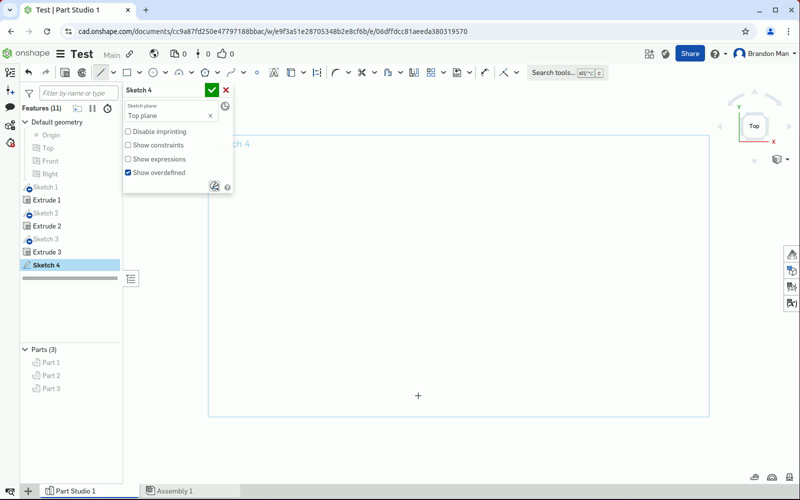
key_up(shift)
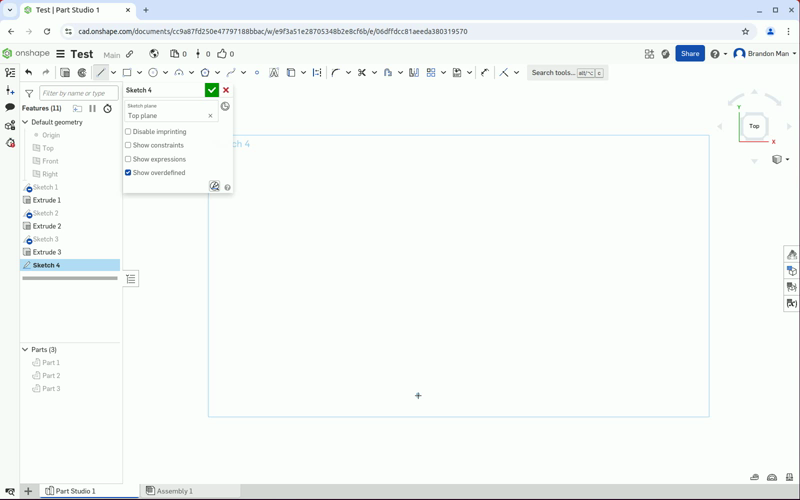
key_down(shift)
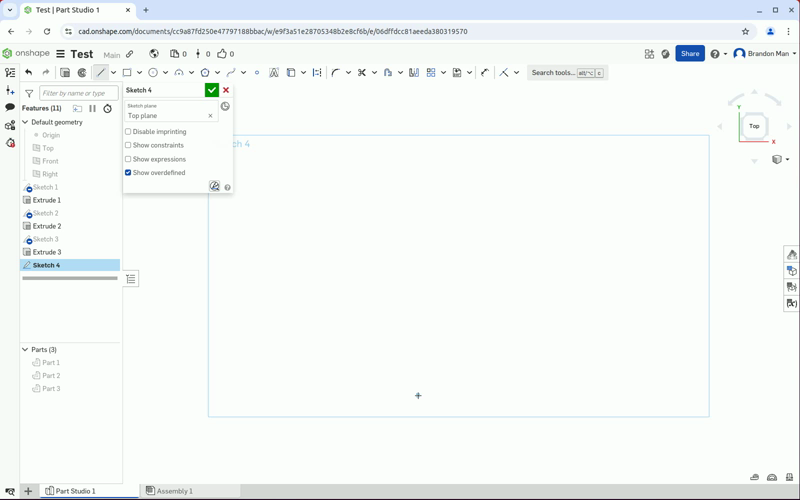
mouse_move(448, 395)
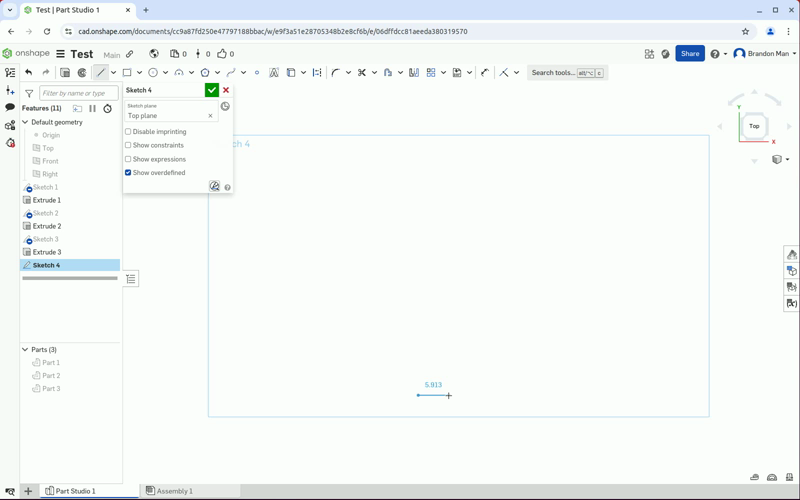
mouse_move(420, 395)
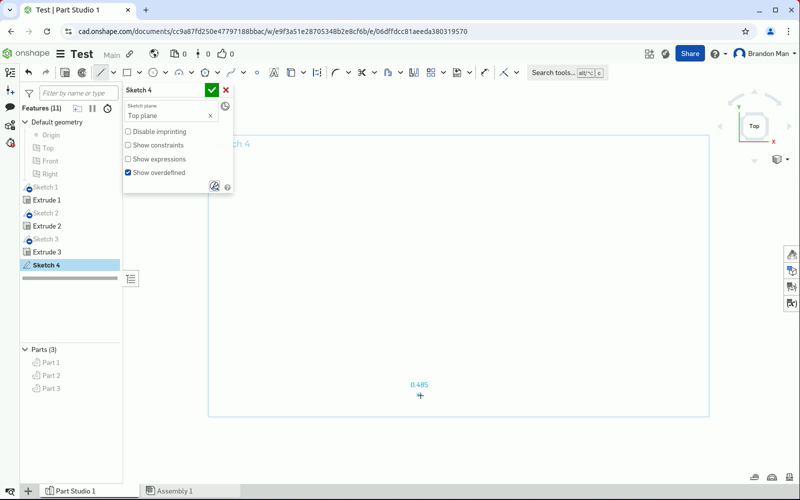
scroll(6)
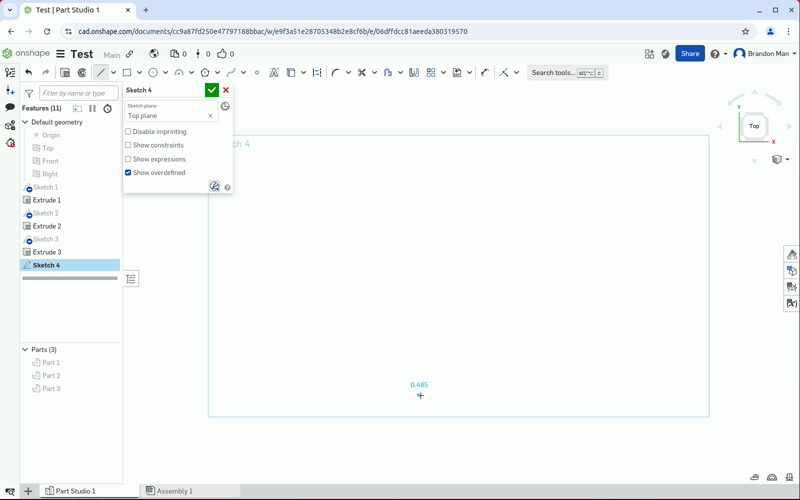
scroll(6)
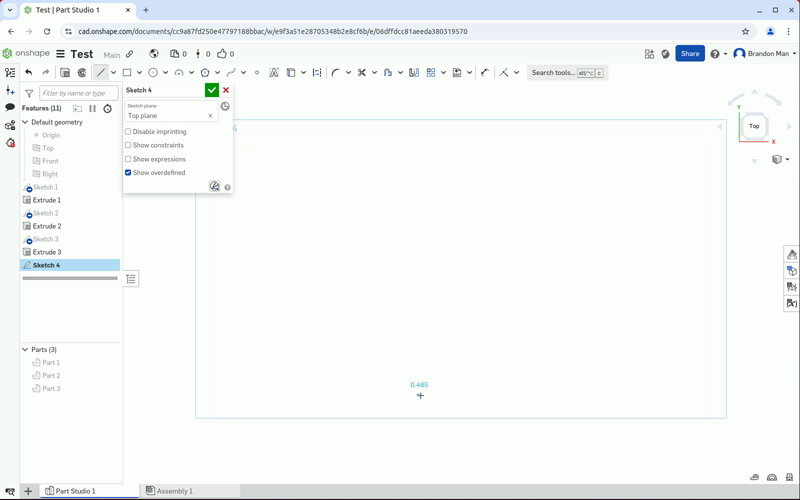
scroll(6)
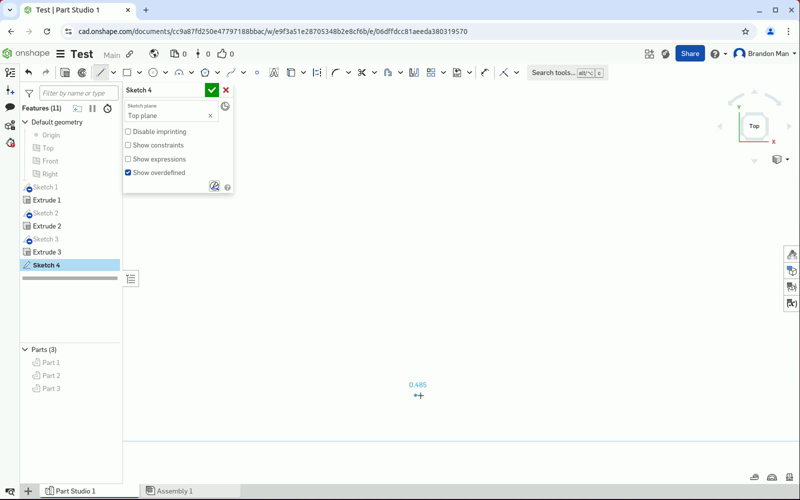
scroll(6)
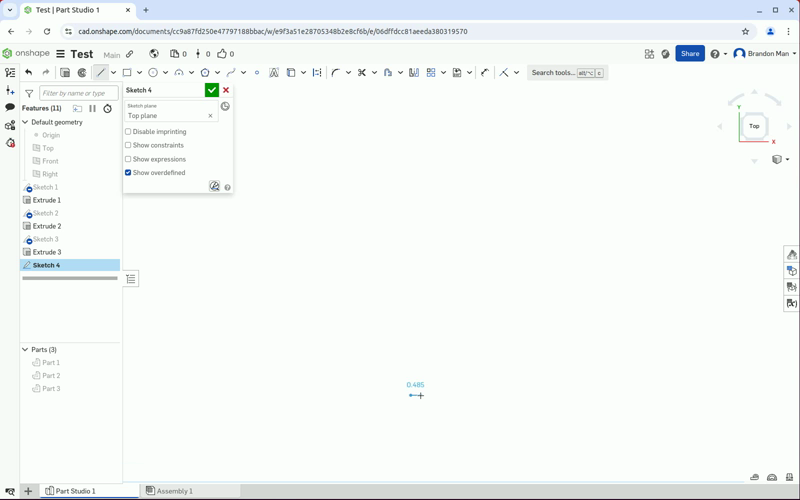
scroll(6)
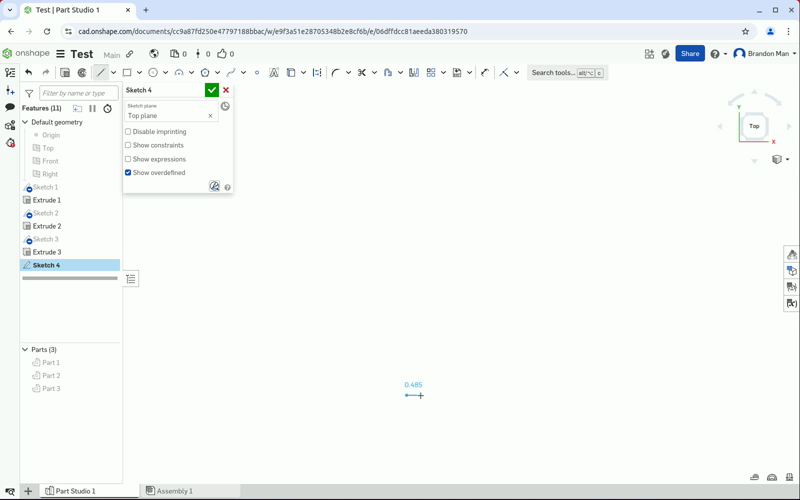
scroll(6)
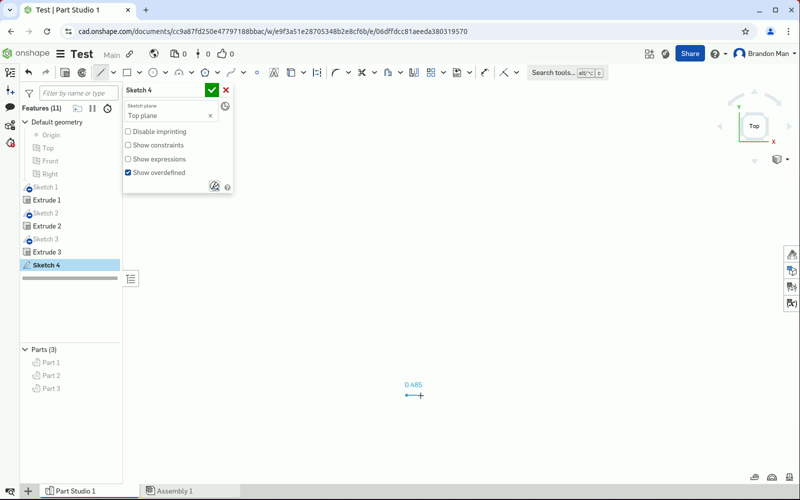
scroll(6)
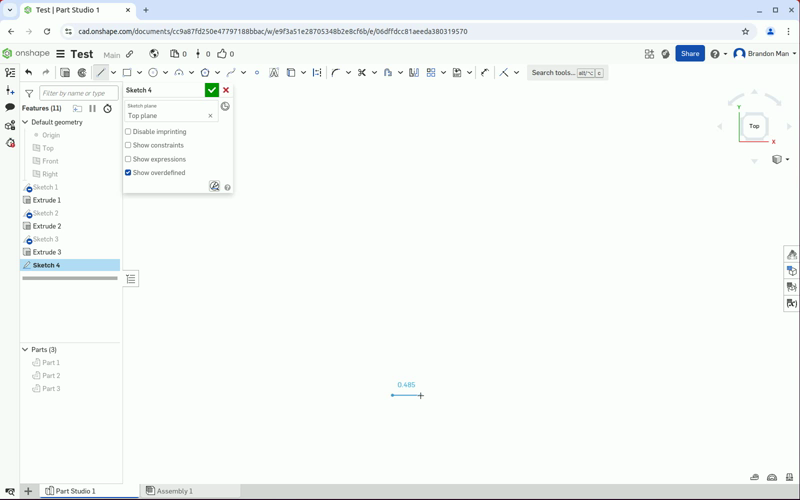
click(420, 395)
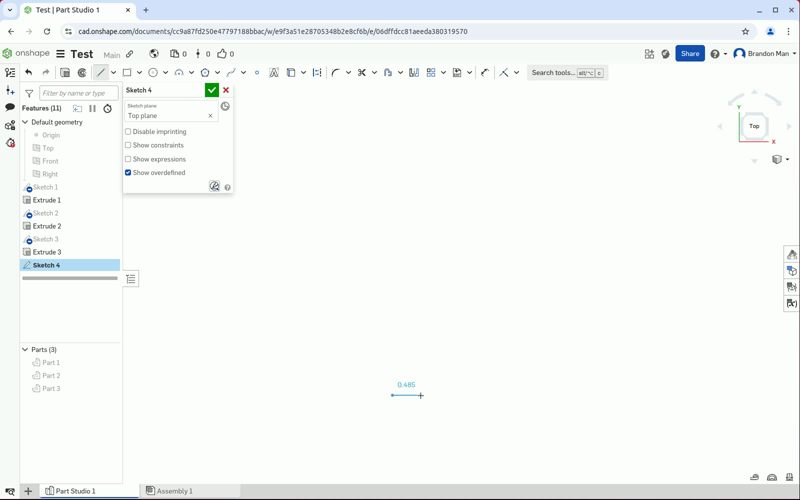
scroll(-6)
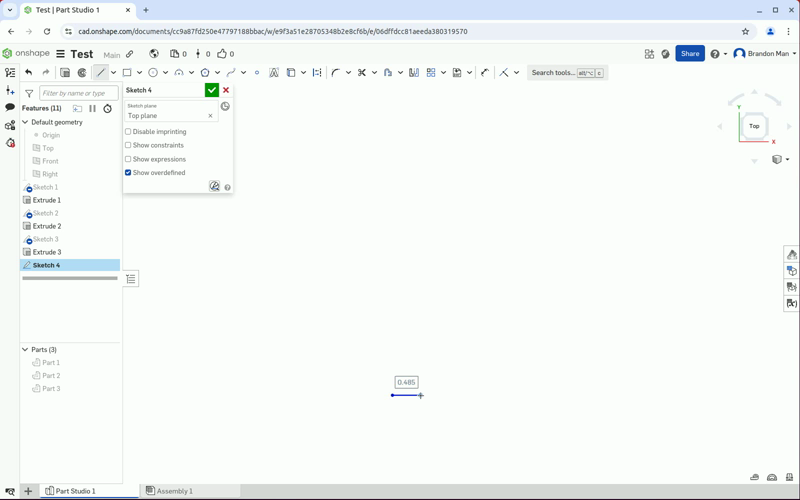
scroll(-6)
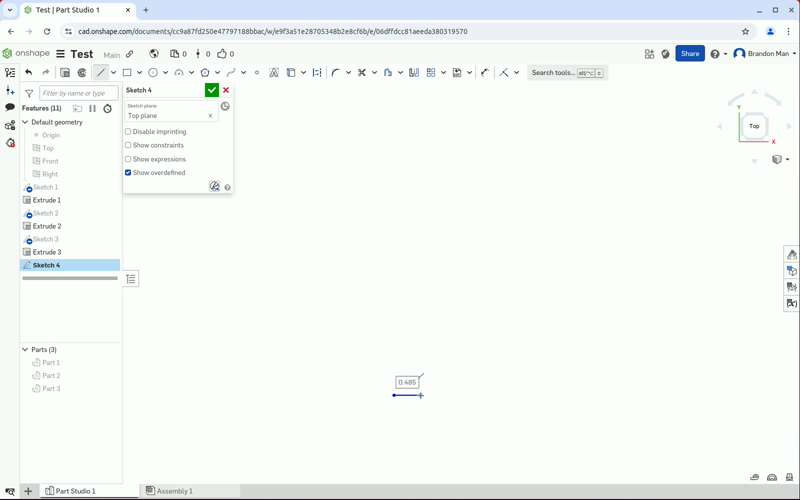
scroll(-6)
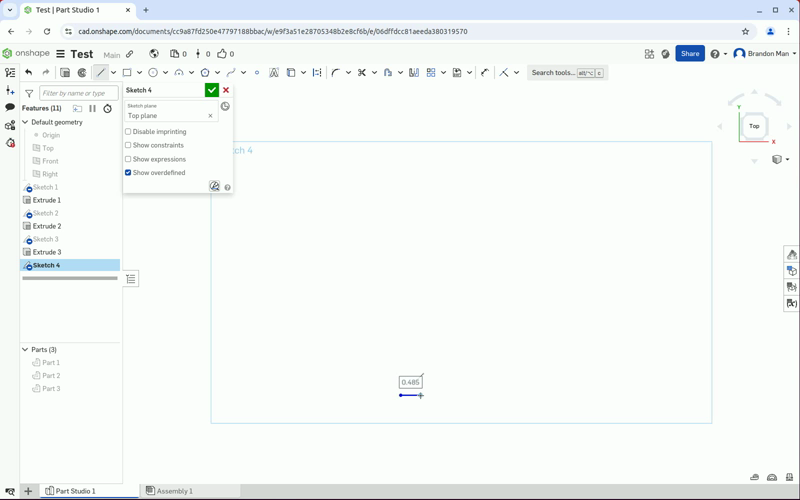
scroll(-6)
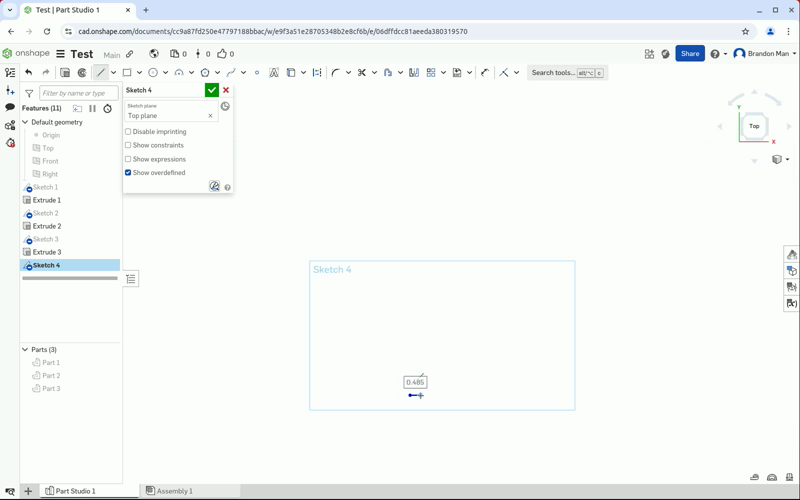
scroll(-6)
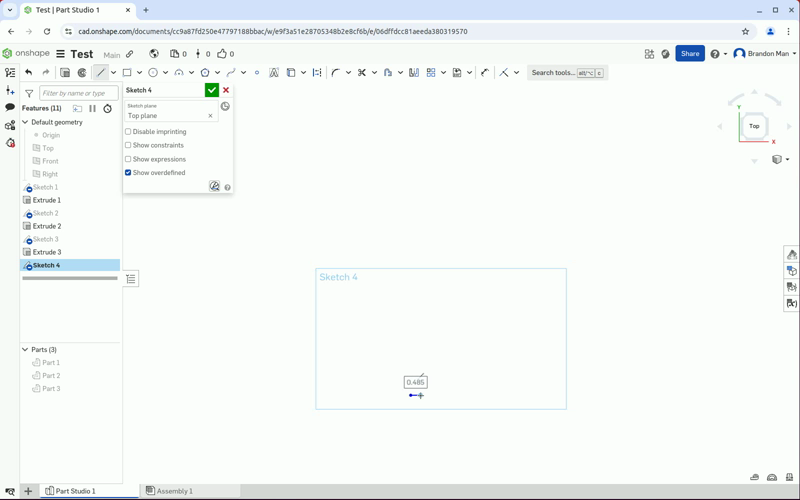
scroll(-6)
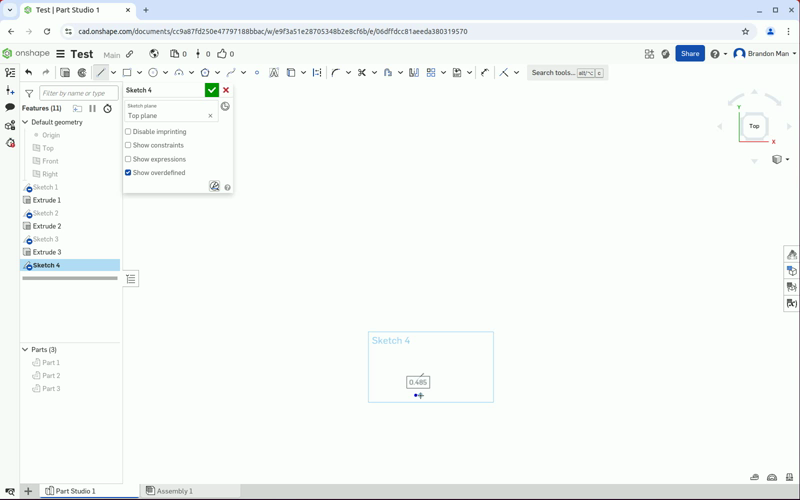
scroll(-6)
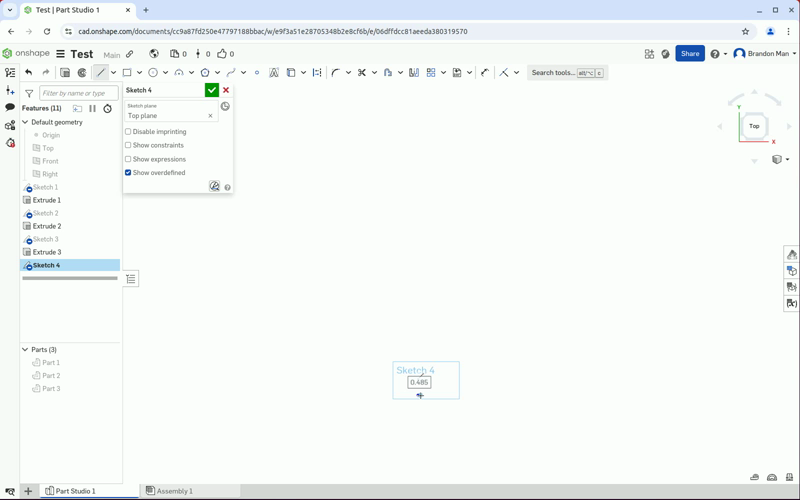
key_up(shift)
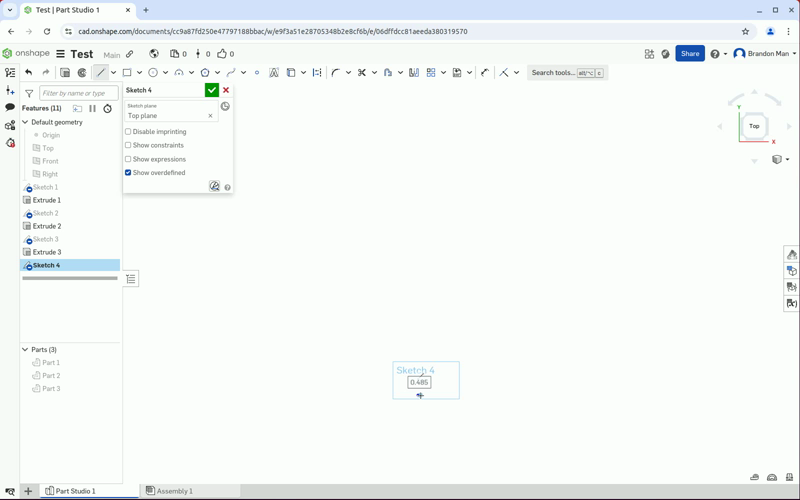
key_down(shift)
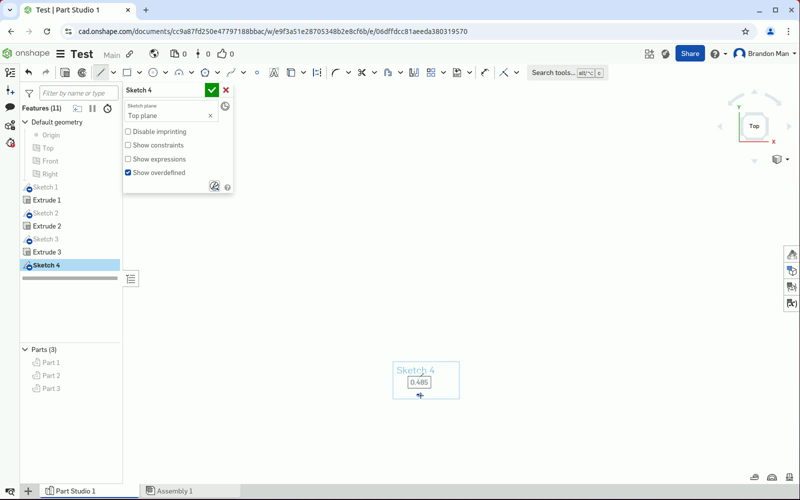
mouse_move(420, 171)
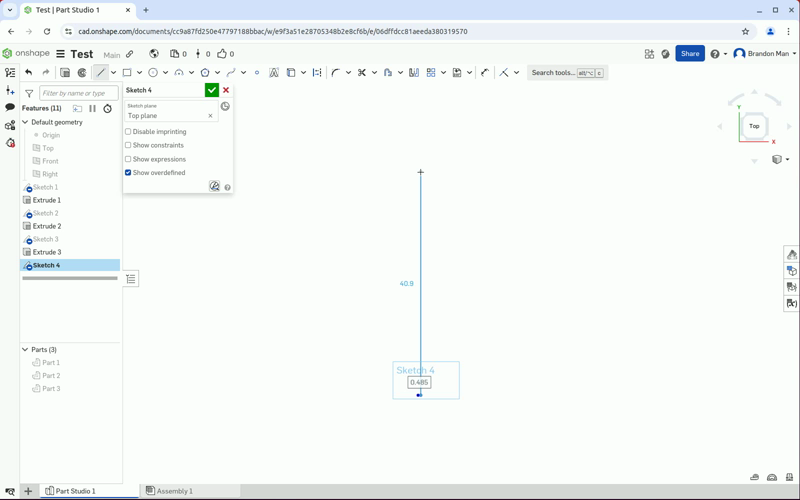
click(420, 171)
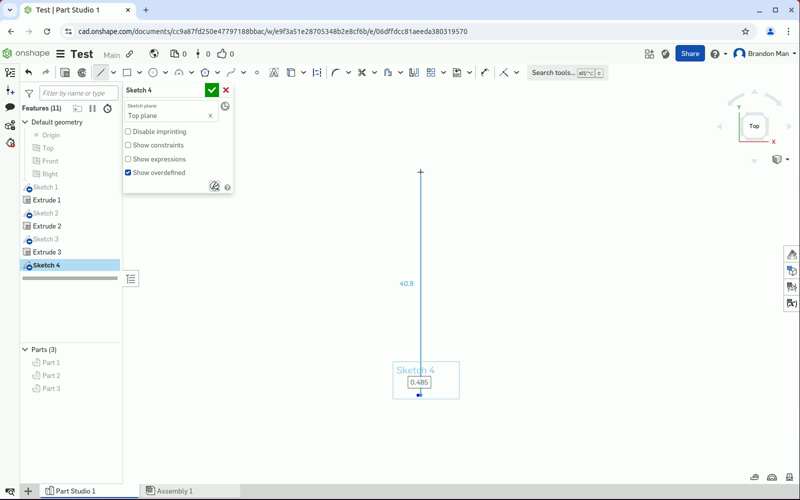
key_up(shift)
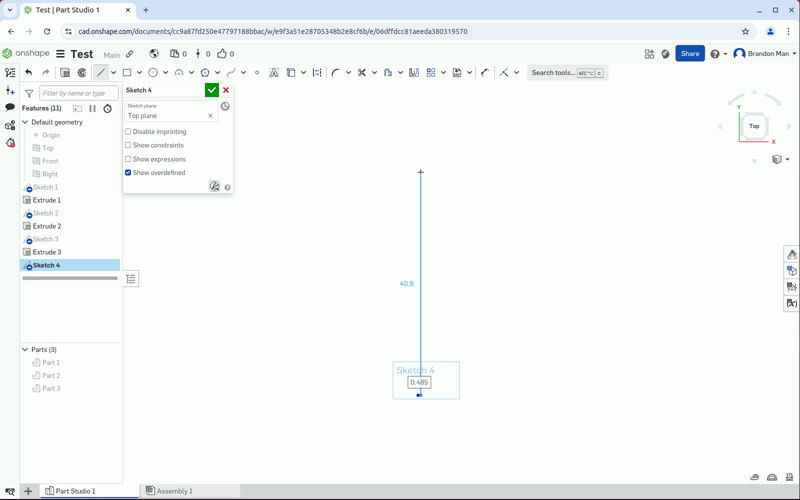
key_down(shift)
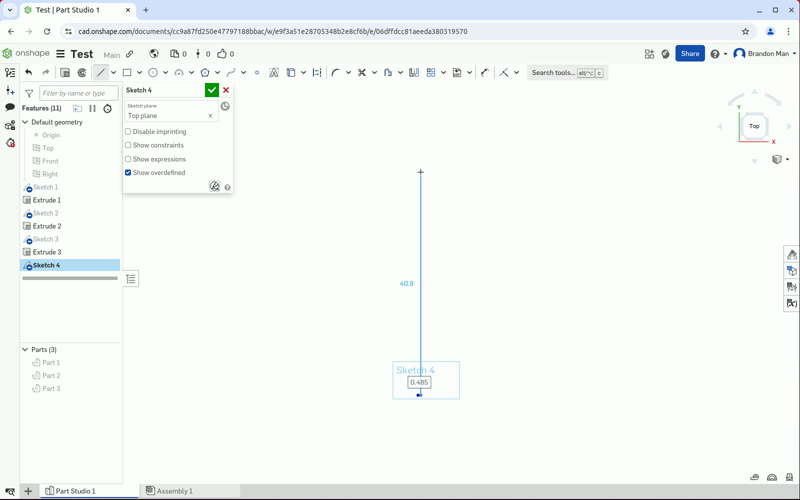
mouse_move(450, 171)
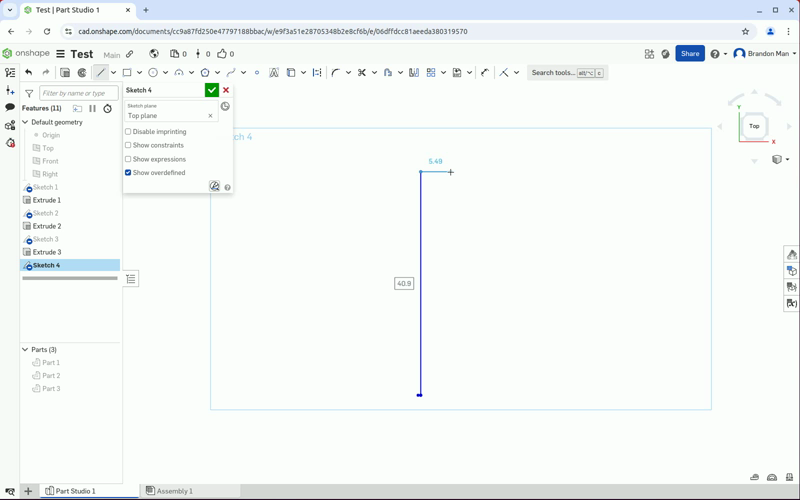
mouse_move(418, 171)
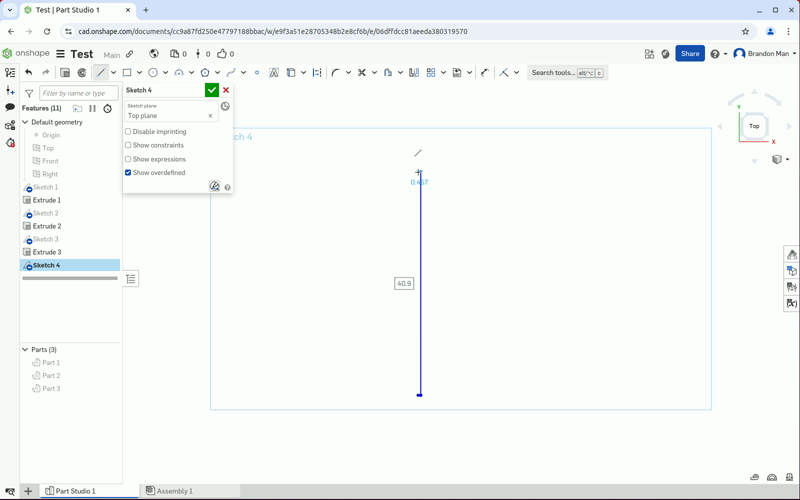
scroll(6)
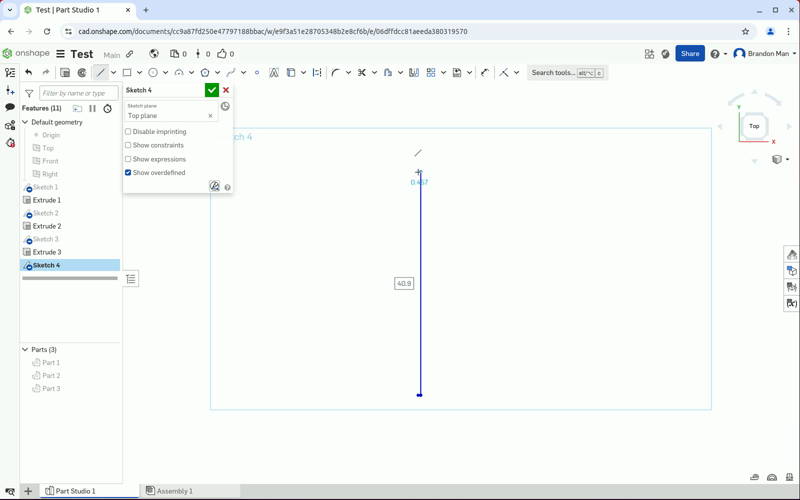
scroll(6)
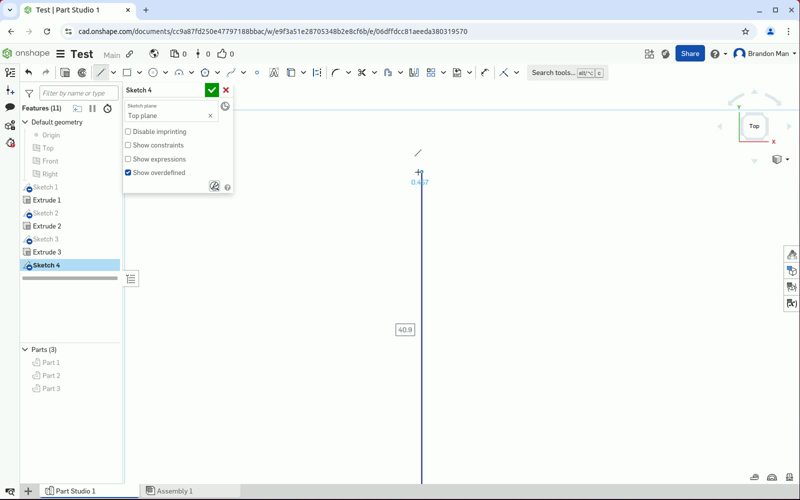
scroll(6)
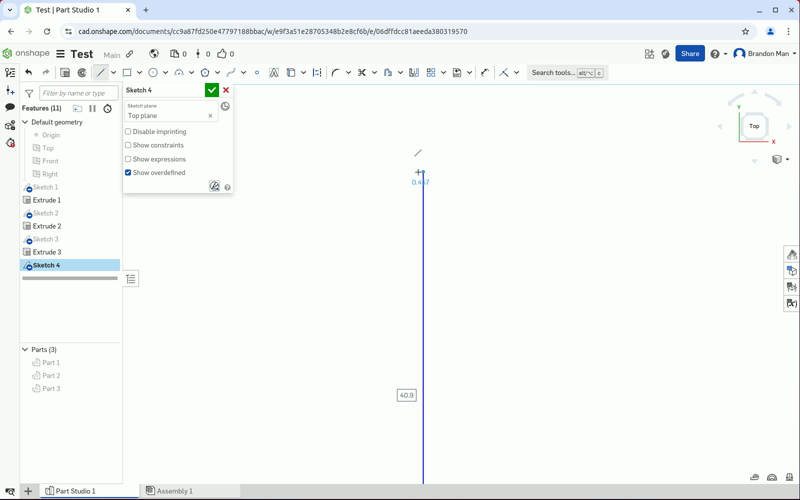
scroll(6)
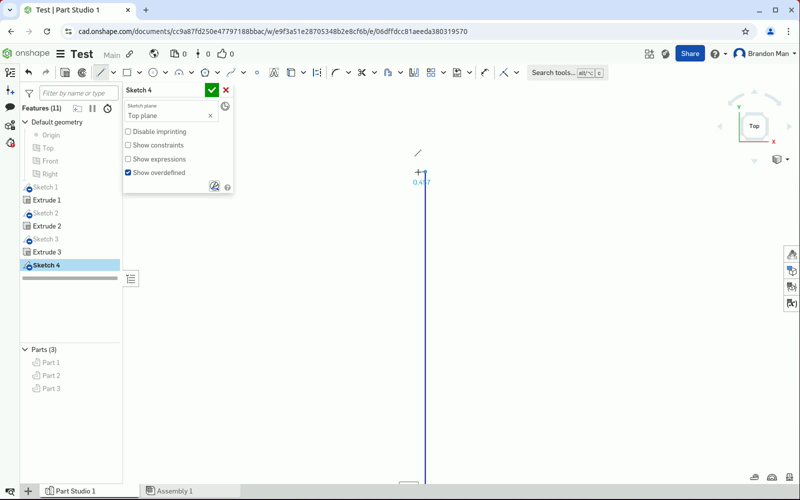
scroll(6)
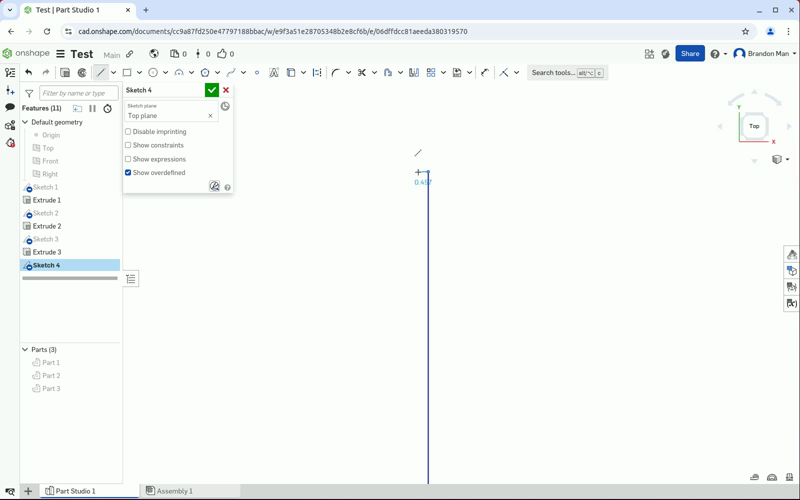
scroll(6)
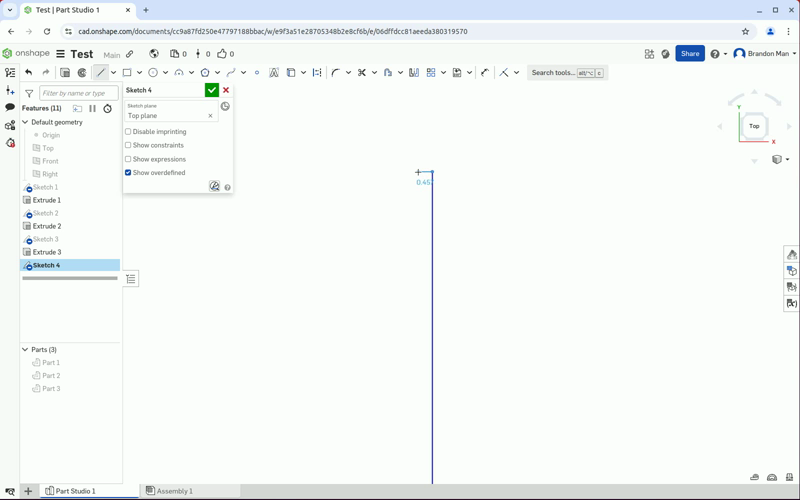
scroll(6)
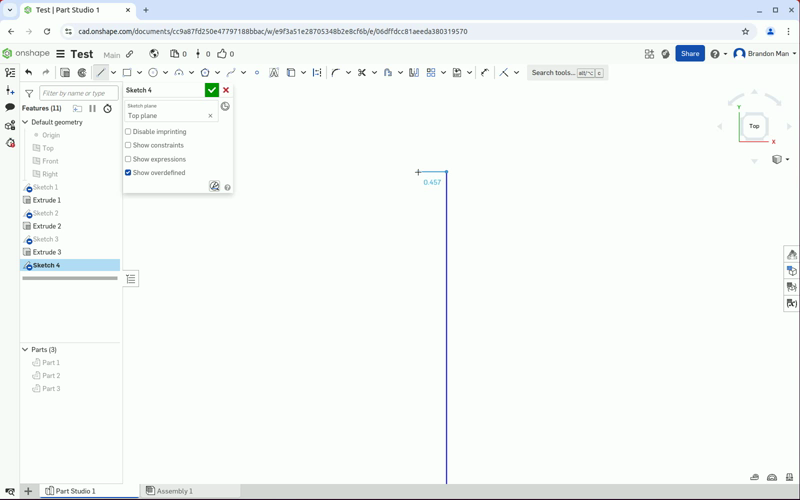
click(418, 171)
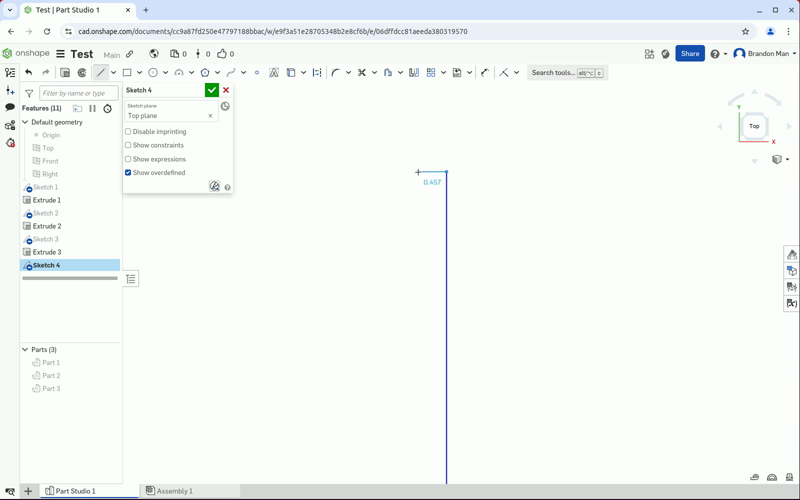
scroll(-6)
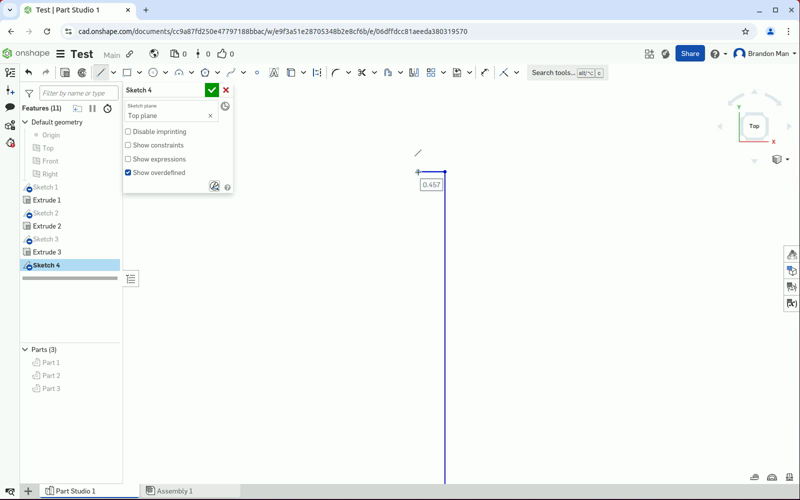
scroll(-6)
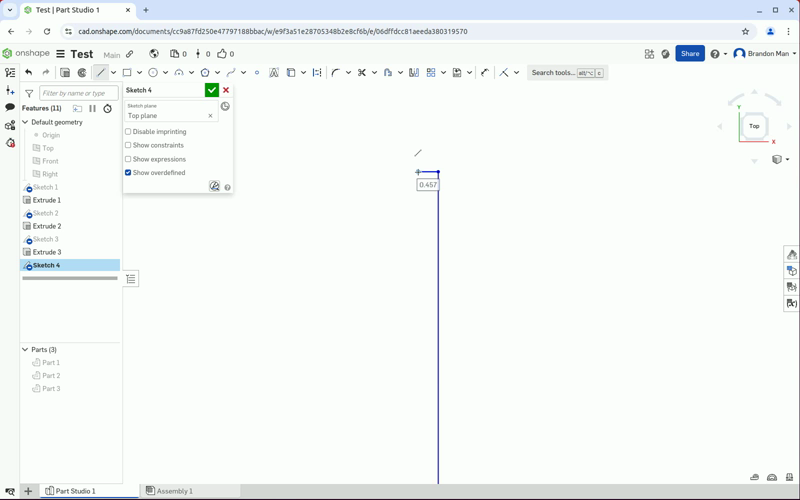
scroll(-6)
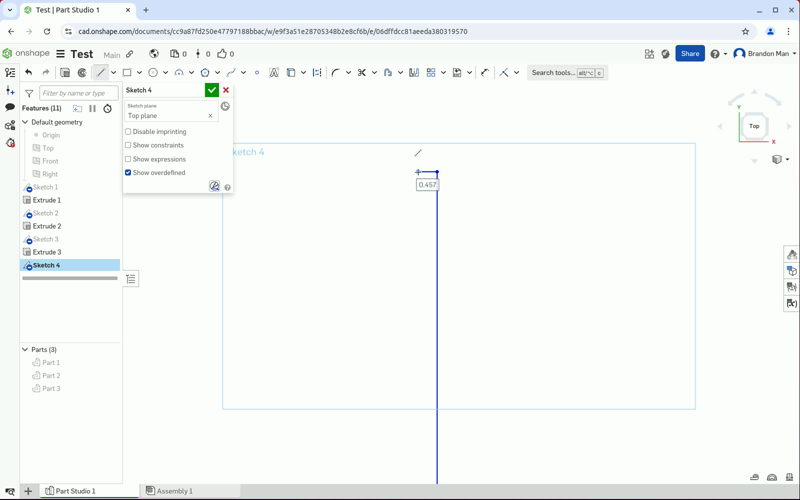
scroll(-6)
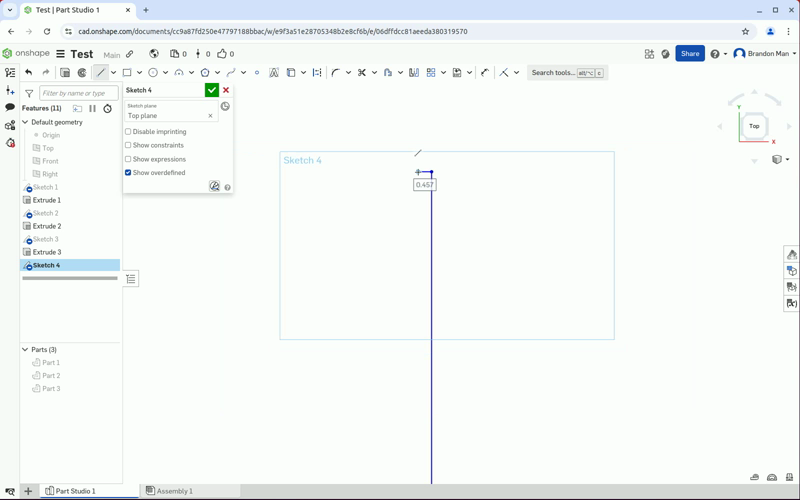
scroll(-6)
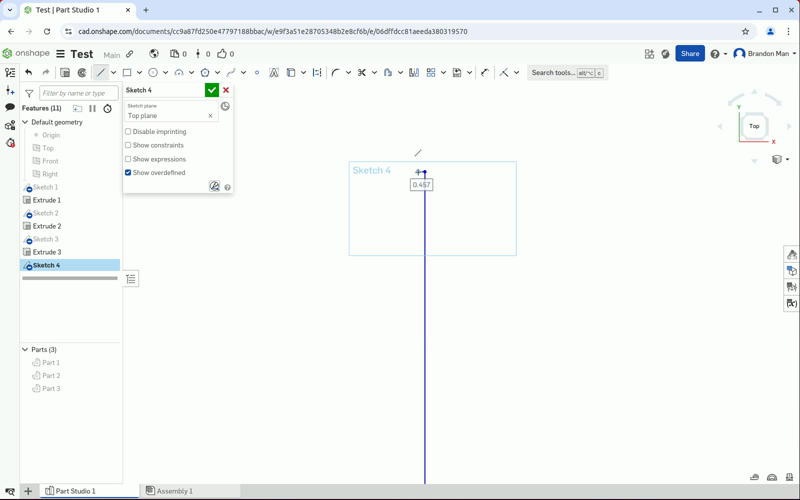
scroll(-6)
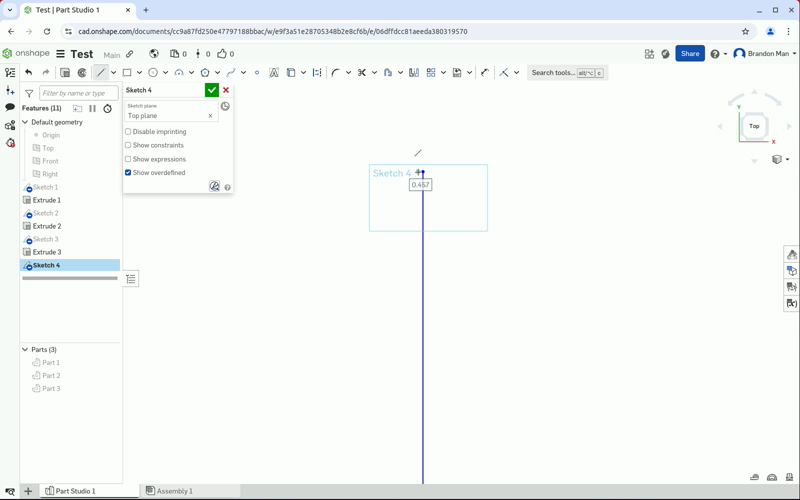
scroll(-6)
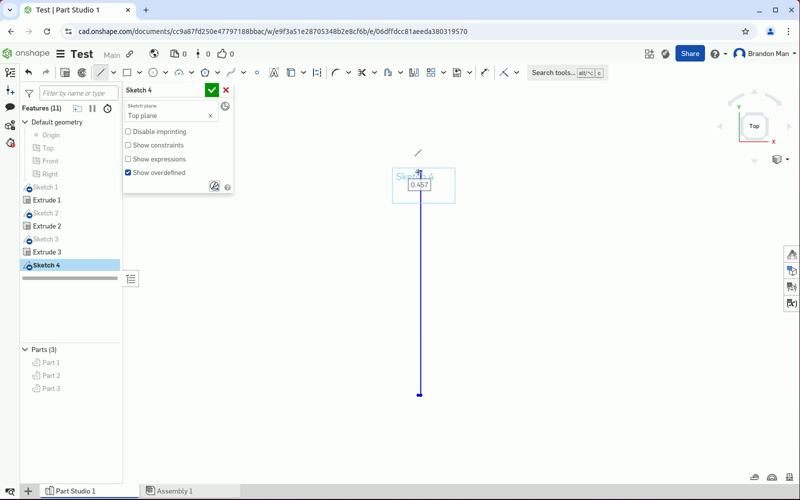
key_up(shift)
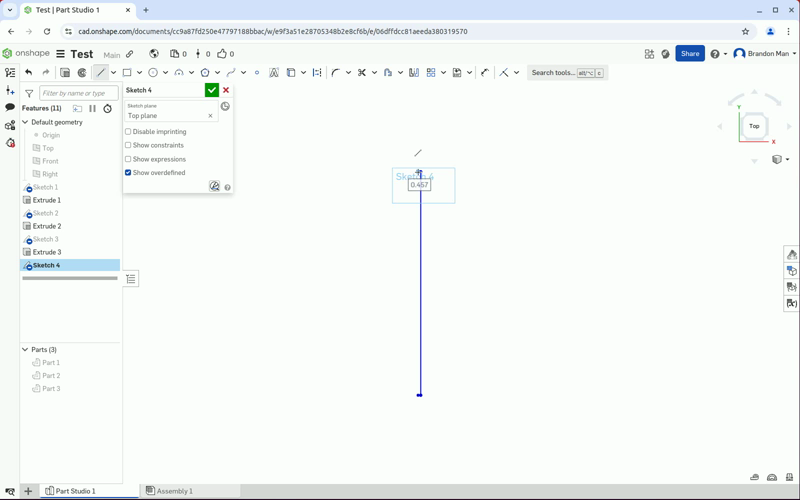
key_down(shift)
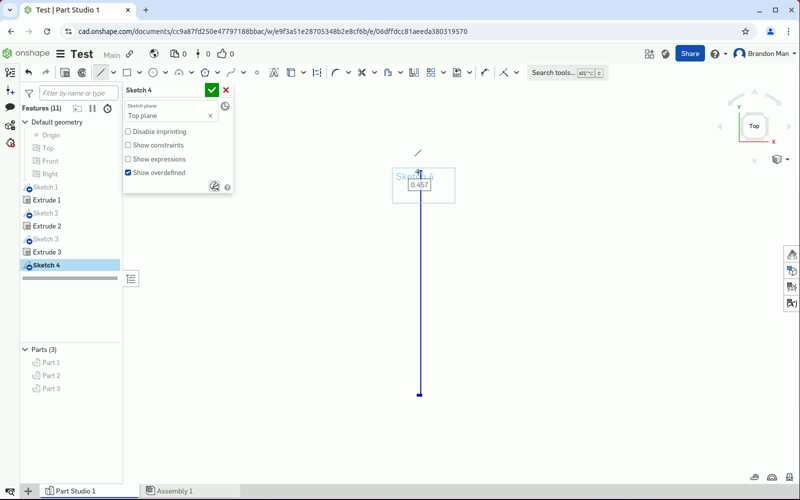
mouse_move(418, 395)
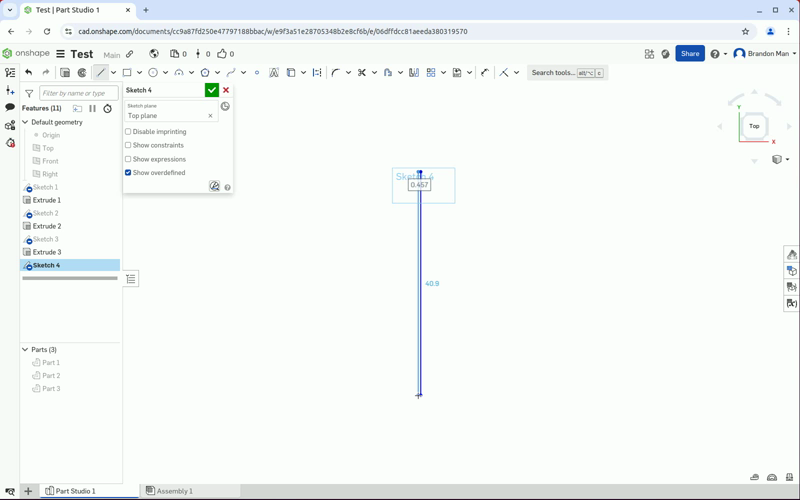
scroll(6)
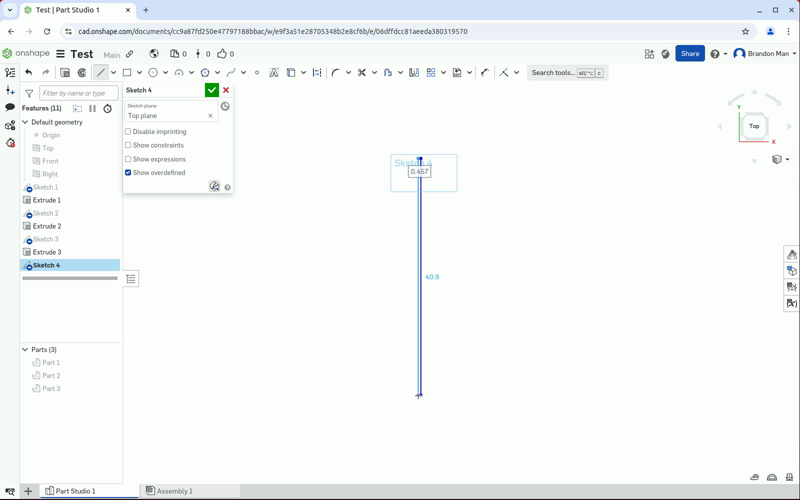
scroll(6)
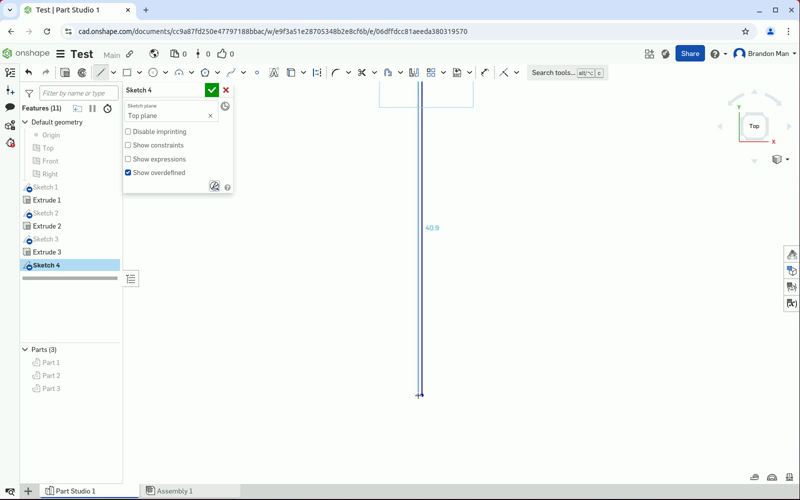
scroll(6)
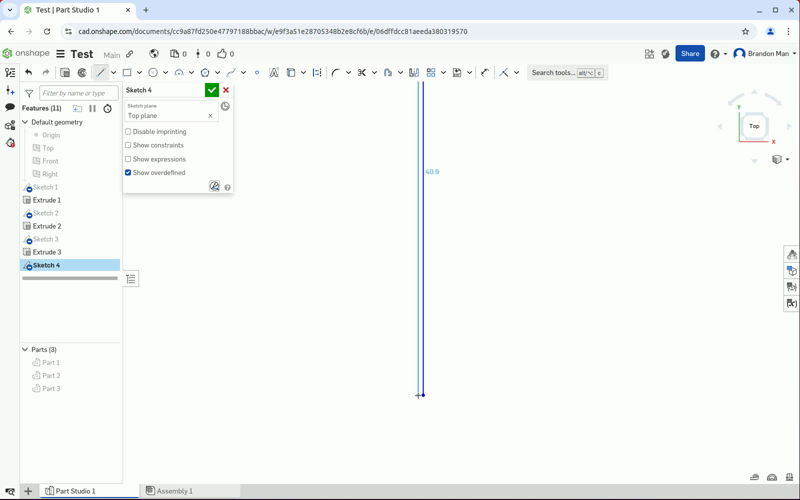
scroll(6)
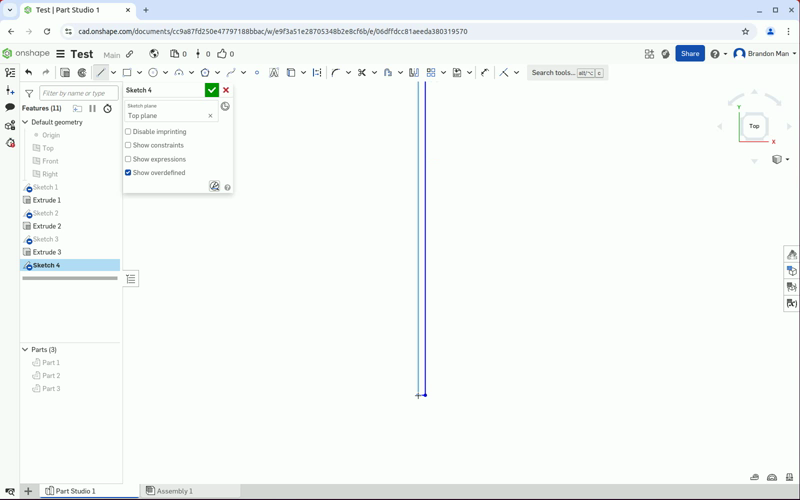
scroll(6)
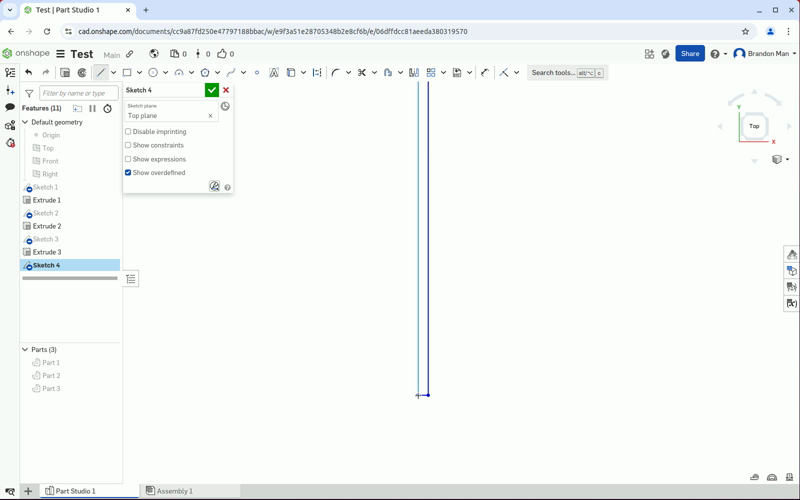
scroll(6)
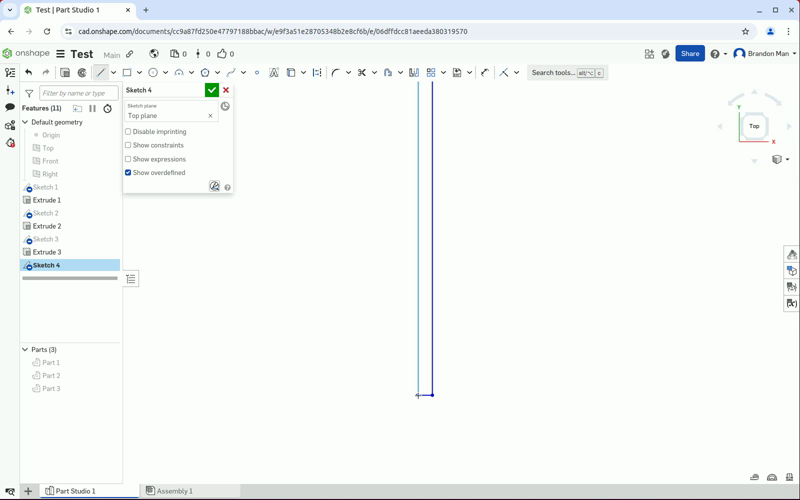
scroll(6)
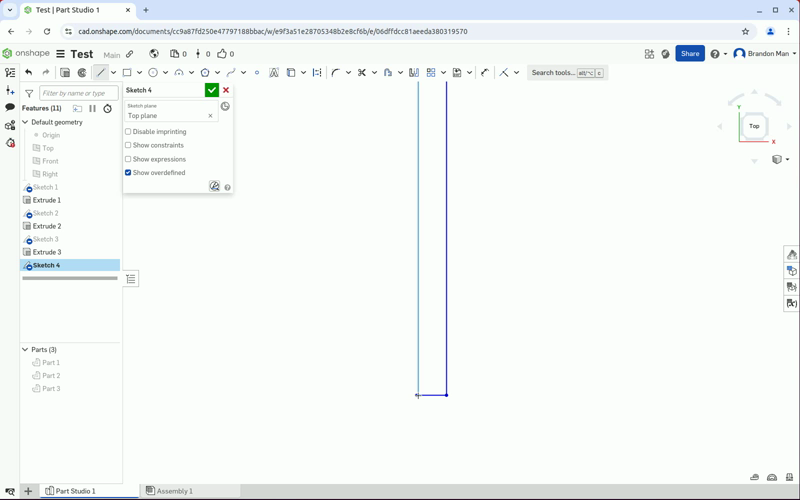
key_up(shift)
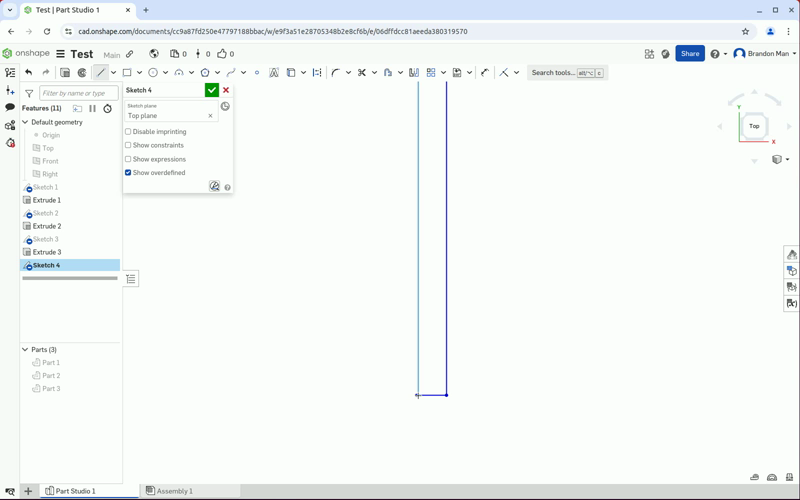
click(418, 395)
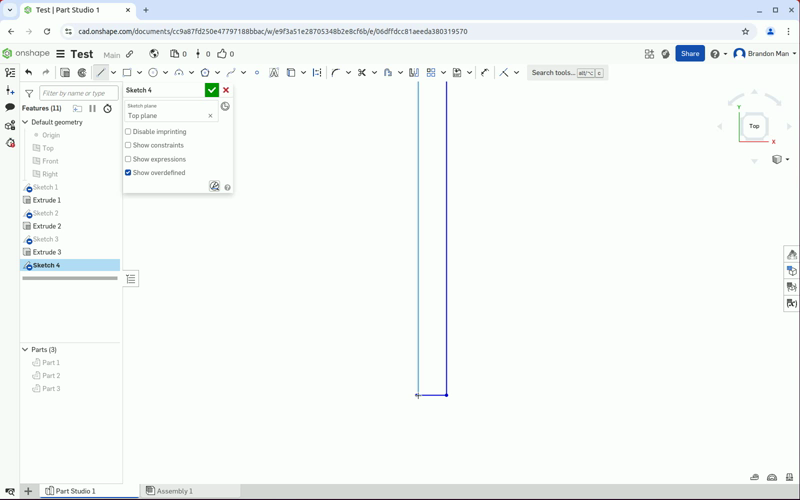
scroll(-6)
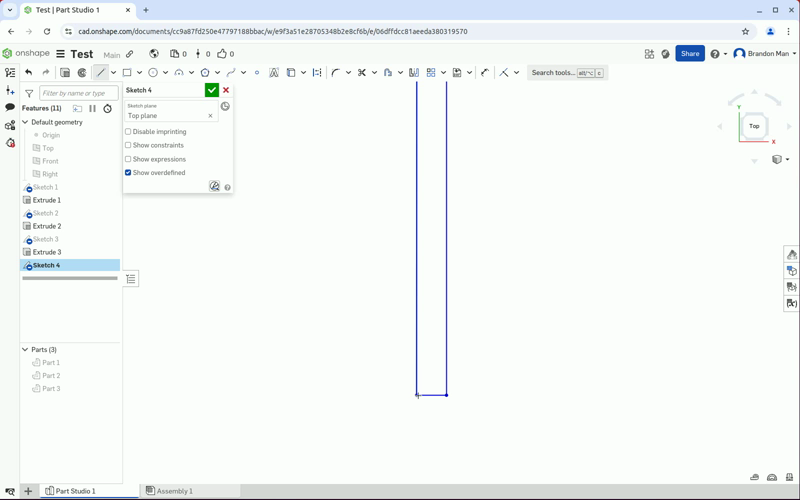
scroll(-6)
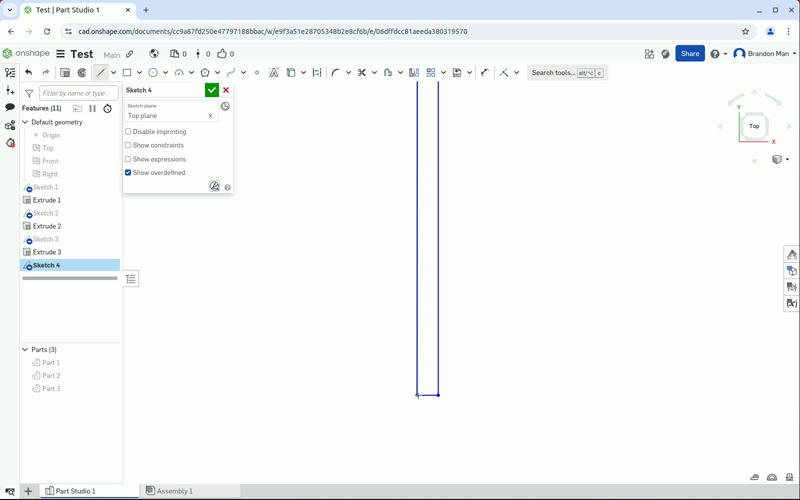
scroll(-6)
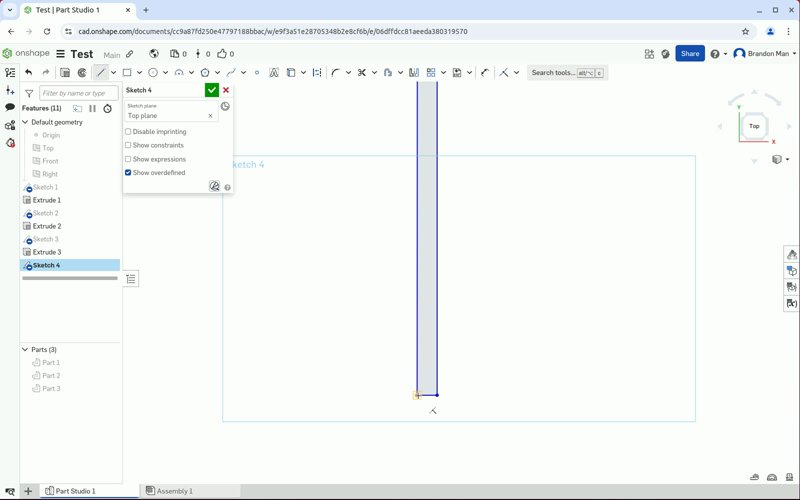
scroll(-6)
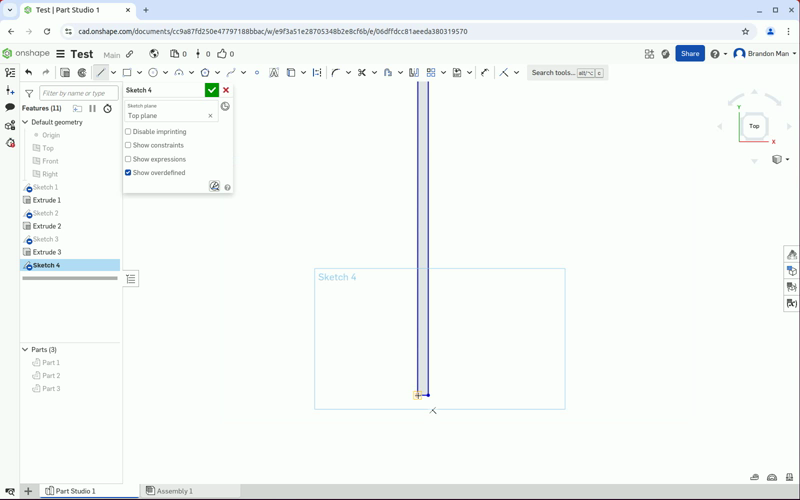
scroll(-6)
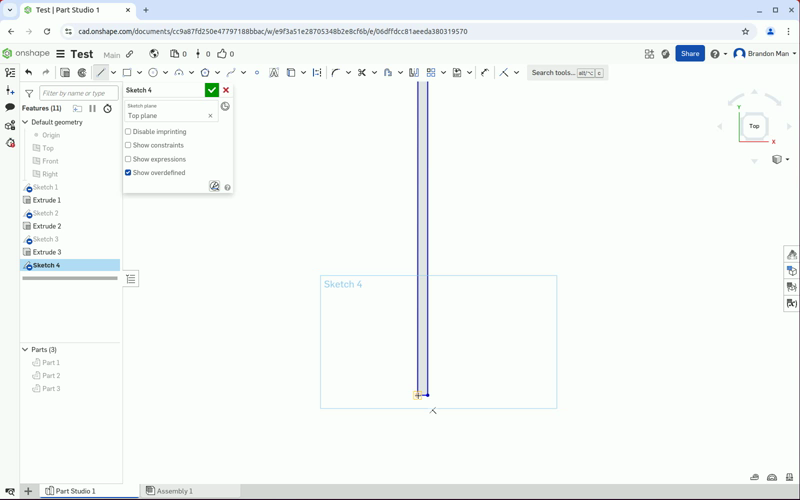
scroll(-6)
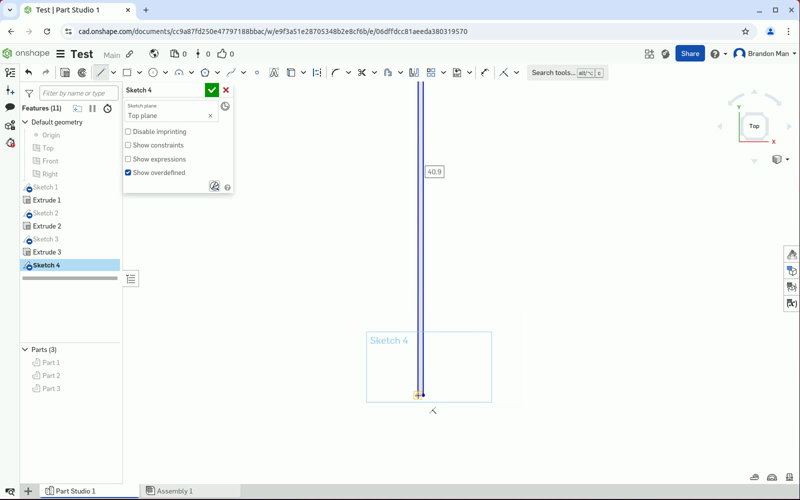
scroll(-6)
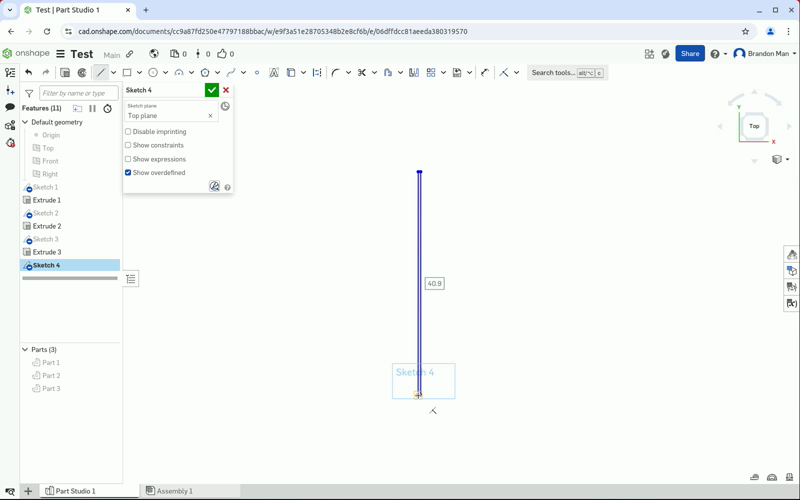
key(esc)
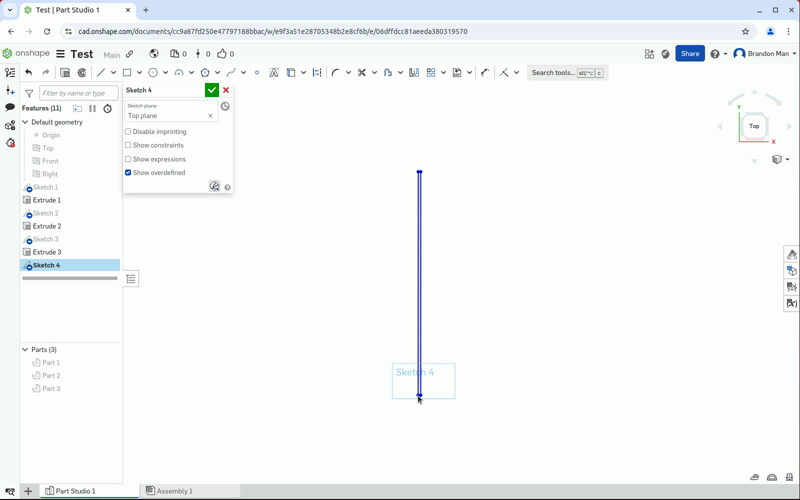
mouse_move(420, 392)
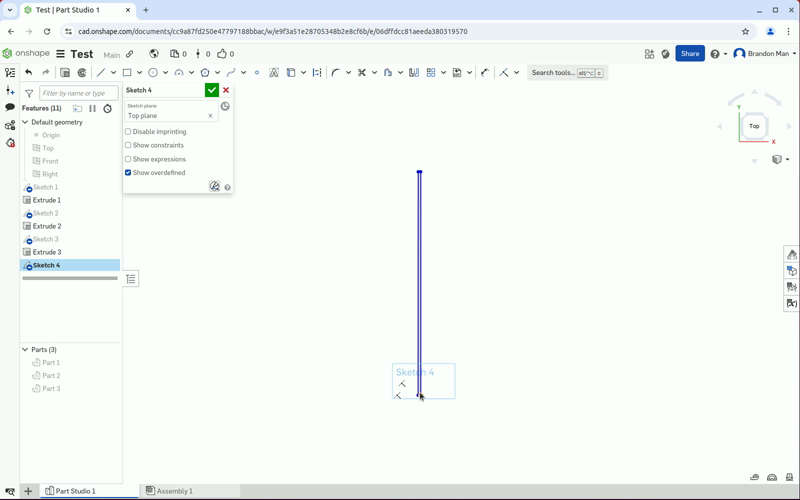
scroll(6)
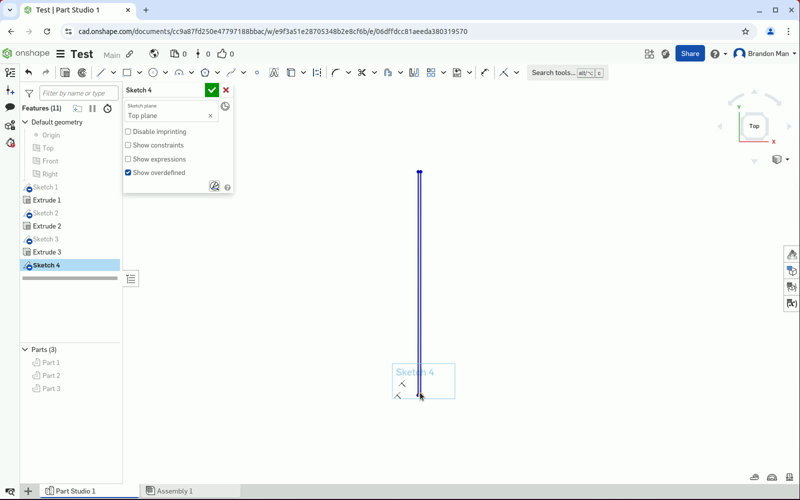
scroll(6)
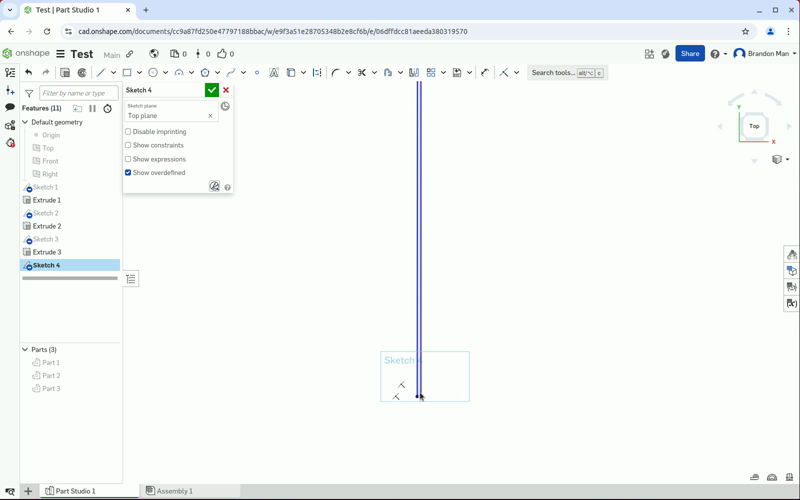
scroll(6)
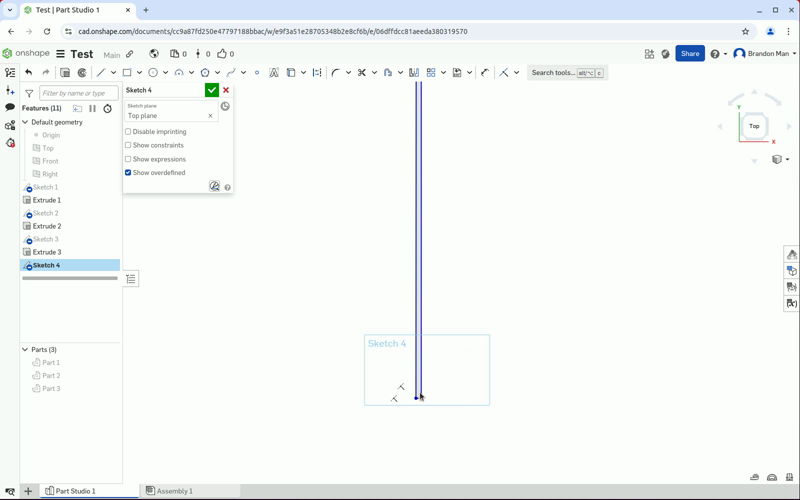
scroll(6)
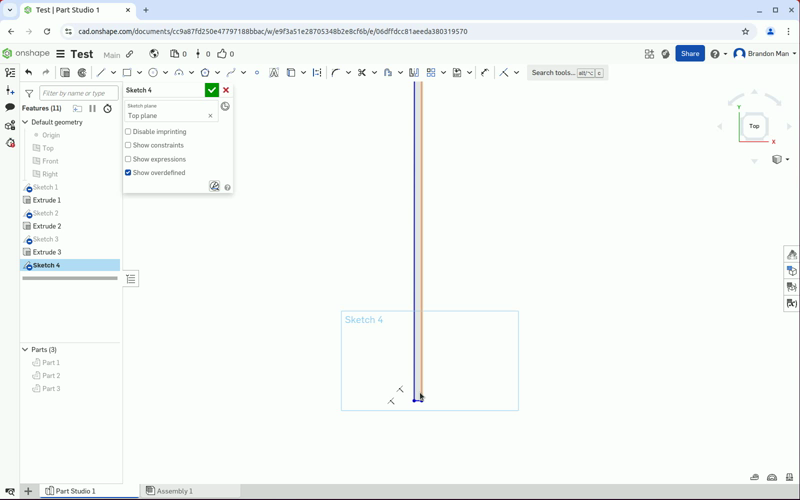
scroll(6)
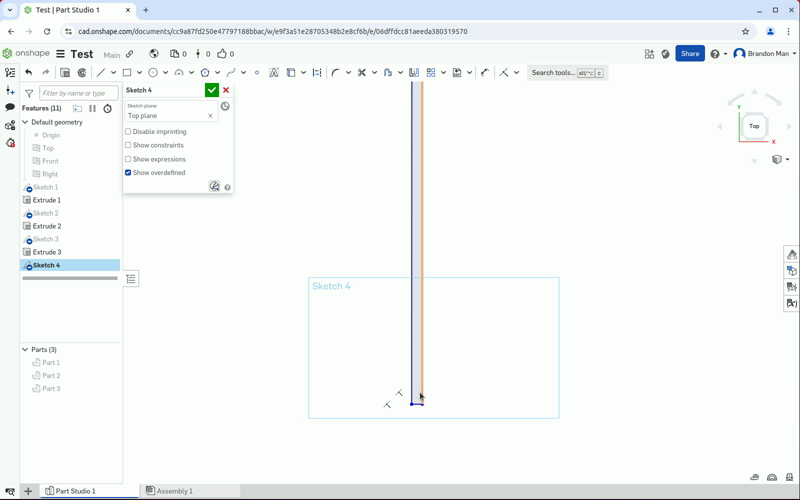
scroll(6)
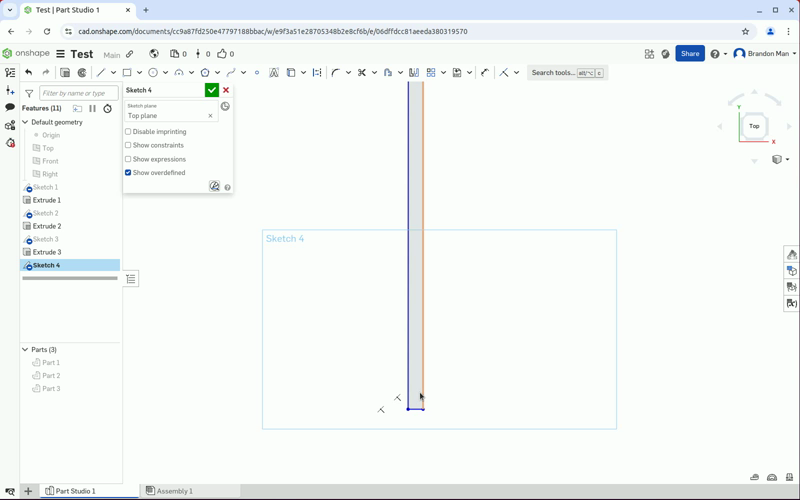
scroll(6)
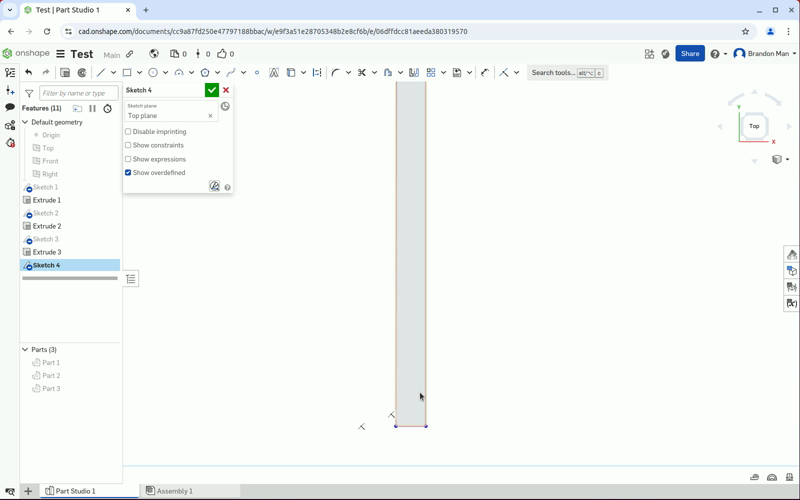
click(420, 392)
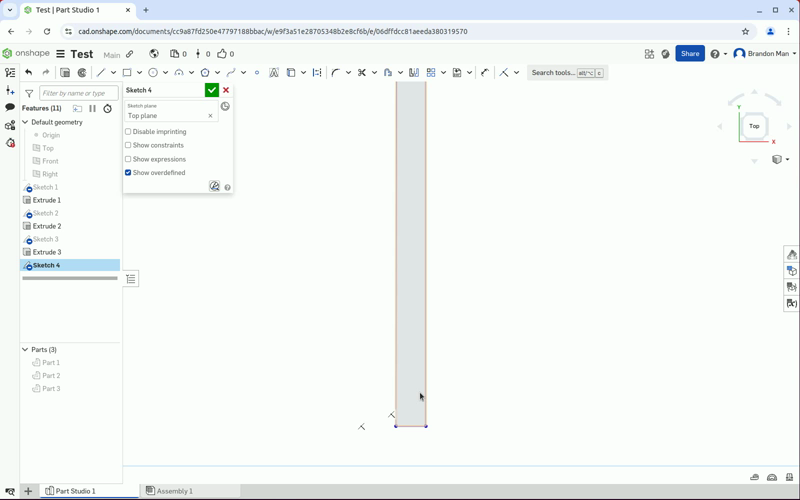
scroll(-6)
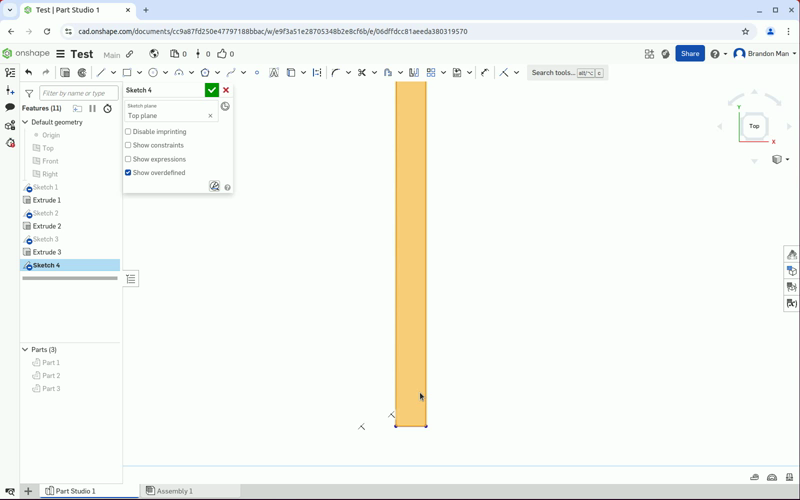
scroll(-6)
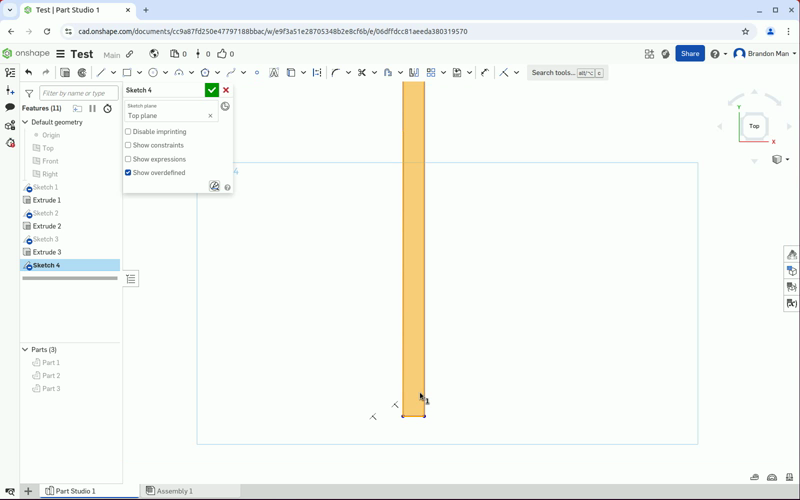
scroll(-6)
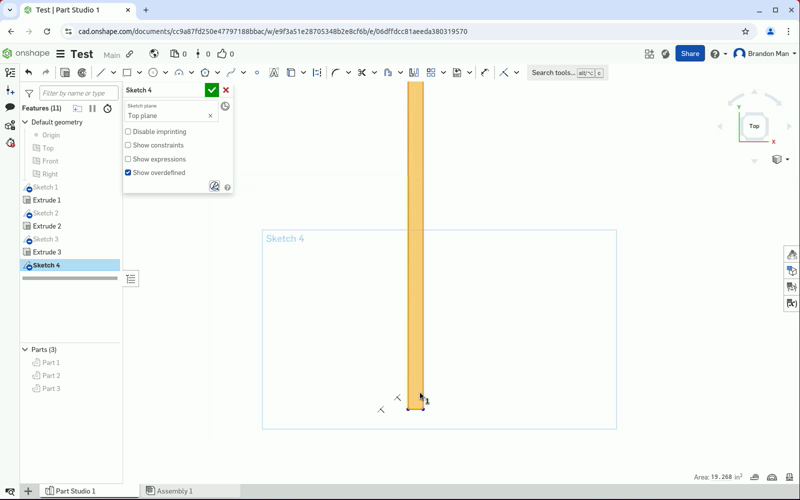
scroll(-6)
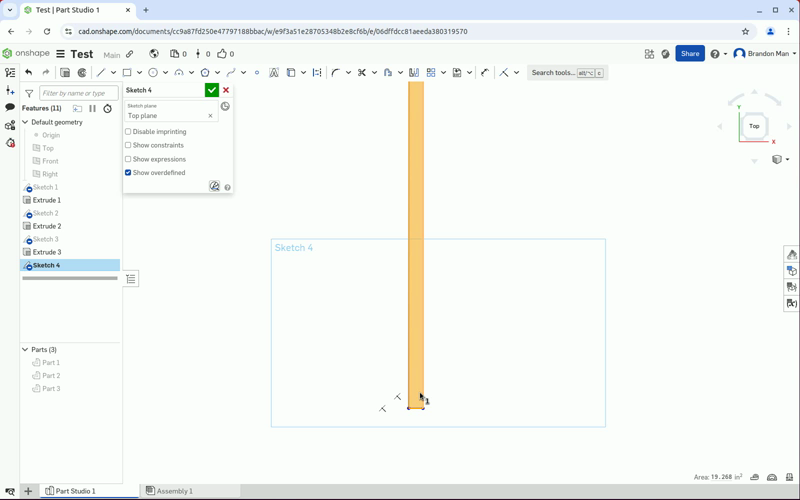
scroll(-6)
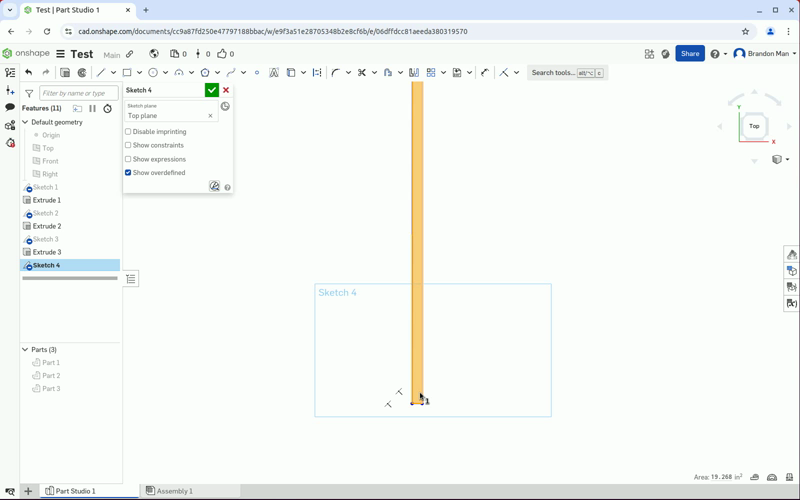
scroll(-6)
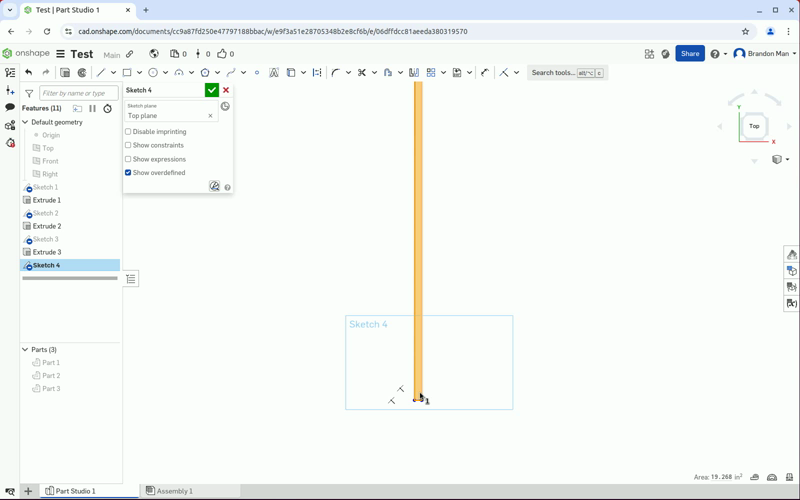
scroll(-6)
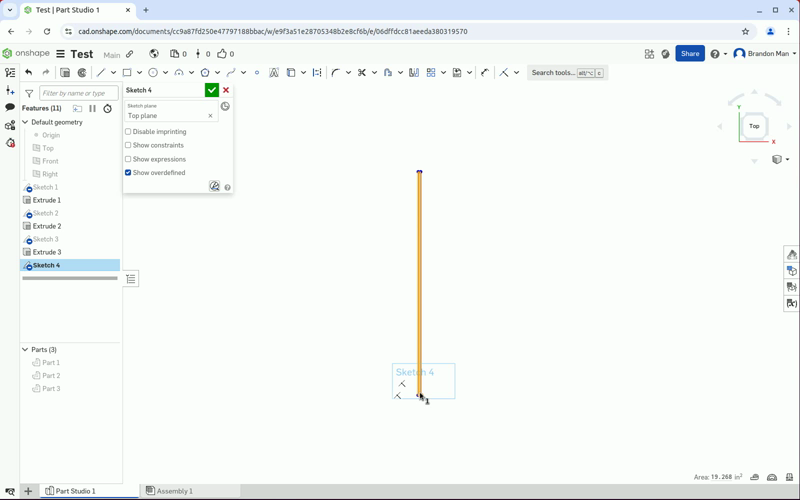
mouse_move(73, 352)
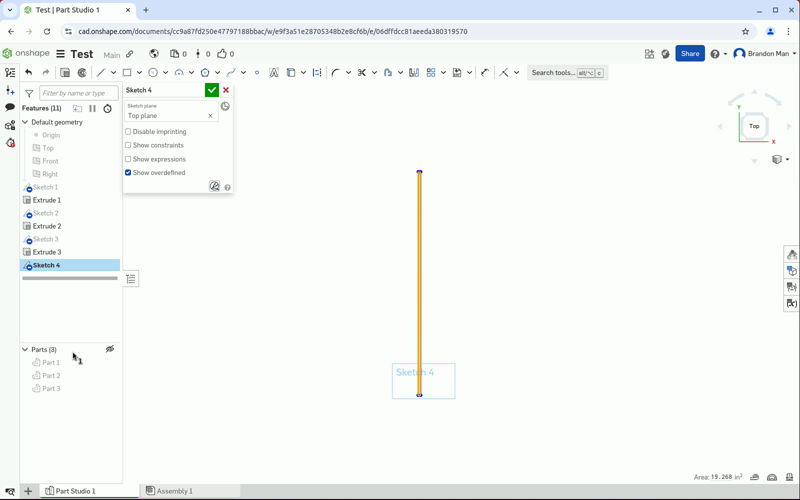
key(shift+y)
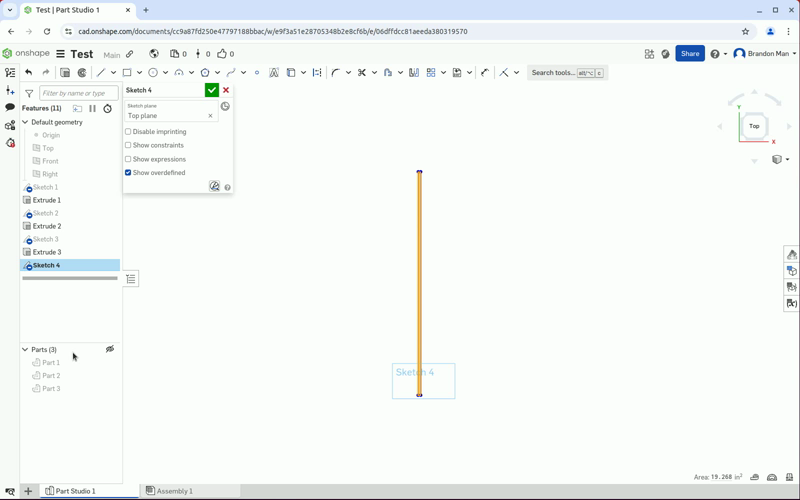
key(shift+e)
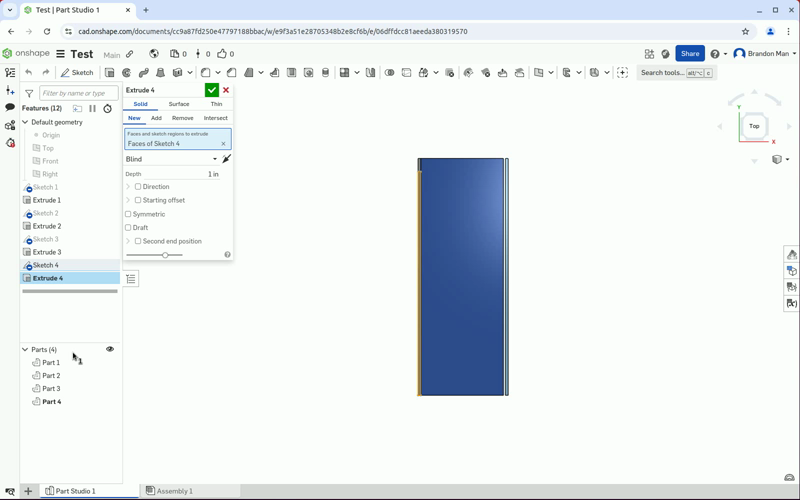
mouse_move(143, 106)
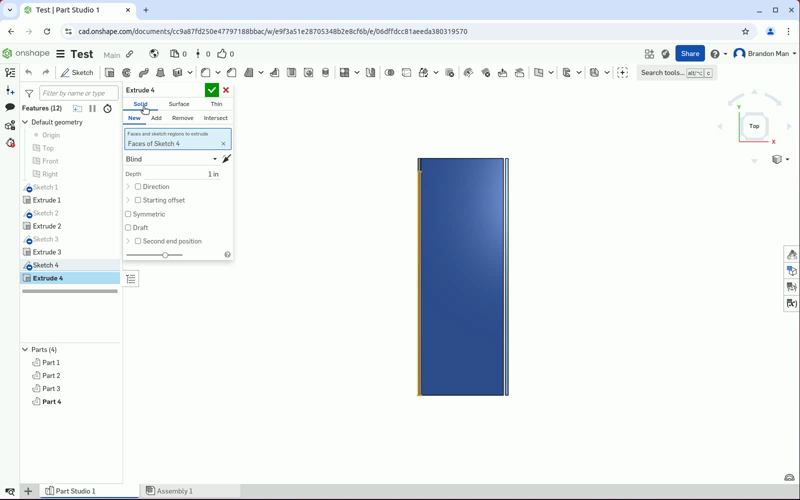
click(143, 106)
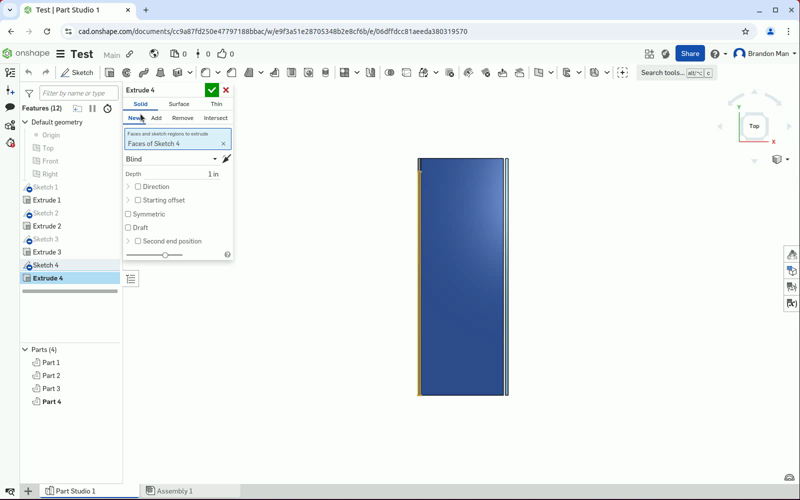
mouse_move(137, 120)
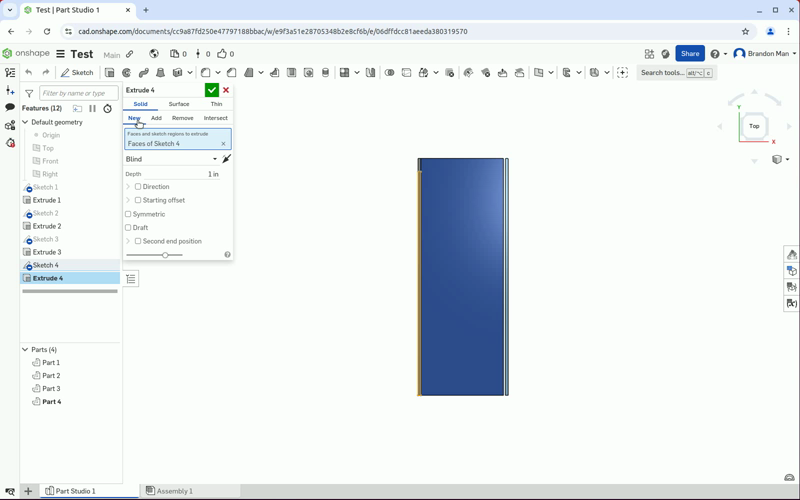
click(137, 120)
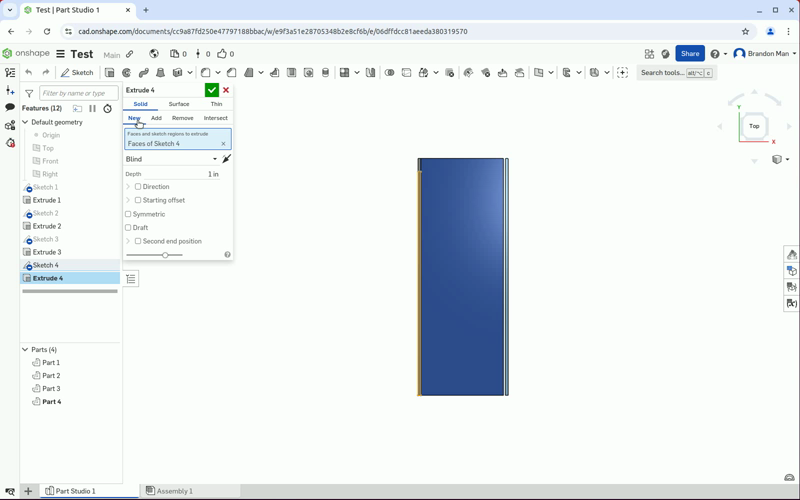
key(tab, 4)
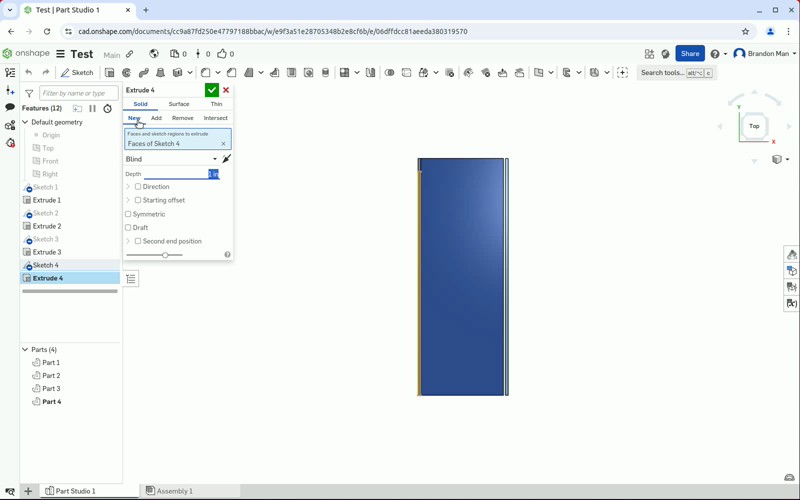
text(8.666)
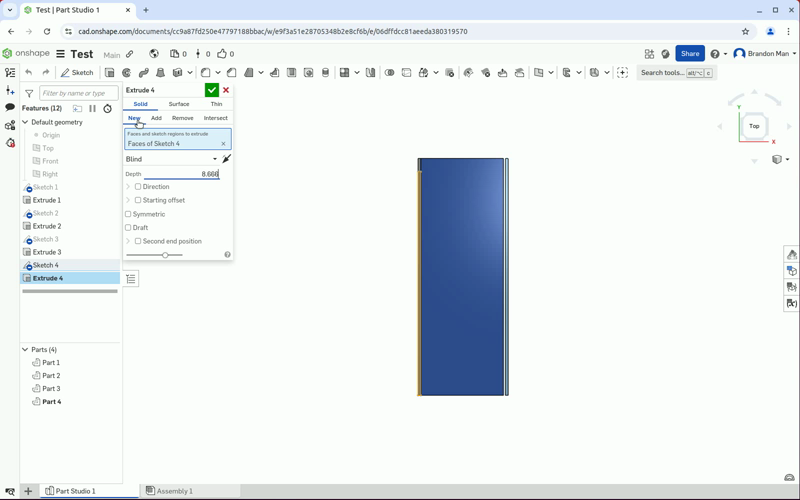
key(enter)
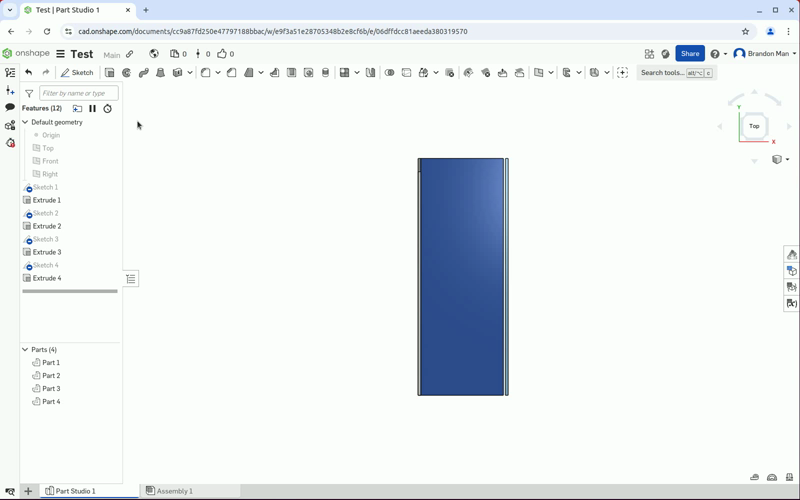
key(shift+h)
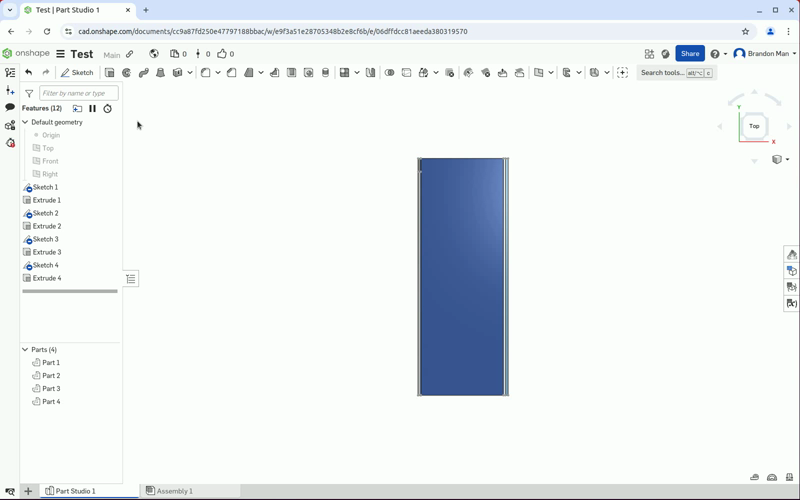
key(shift+h)
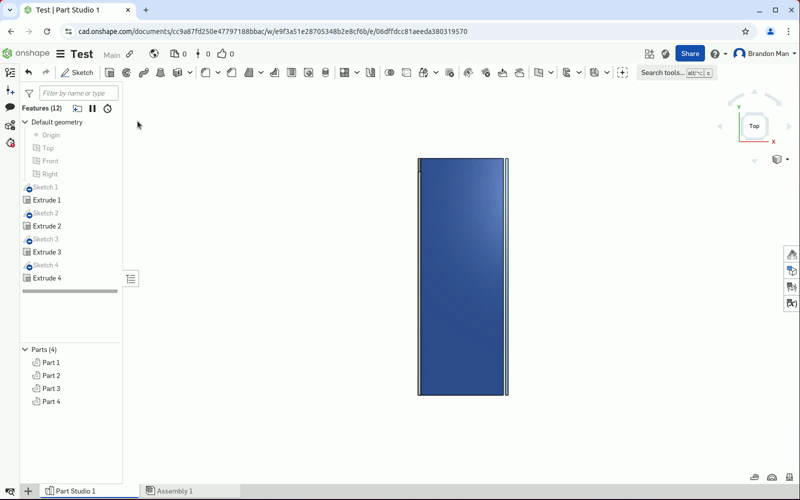
mouse_move(73, 189)
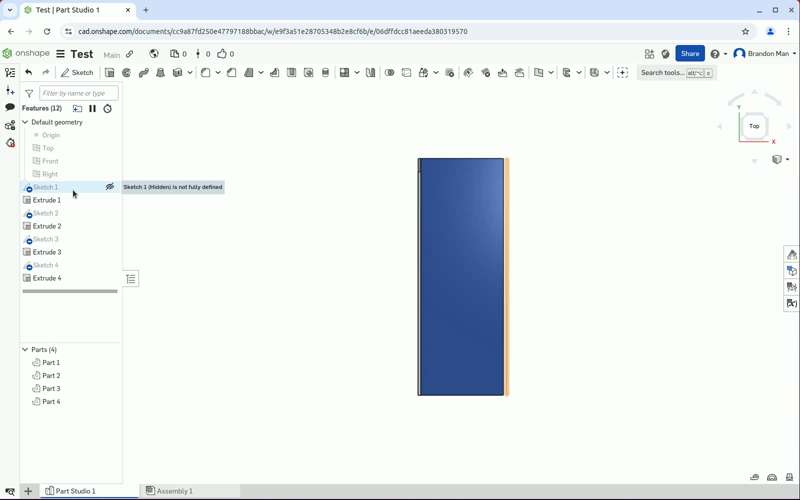
click(73, 189)
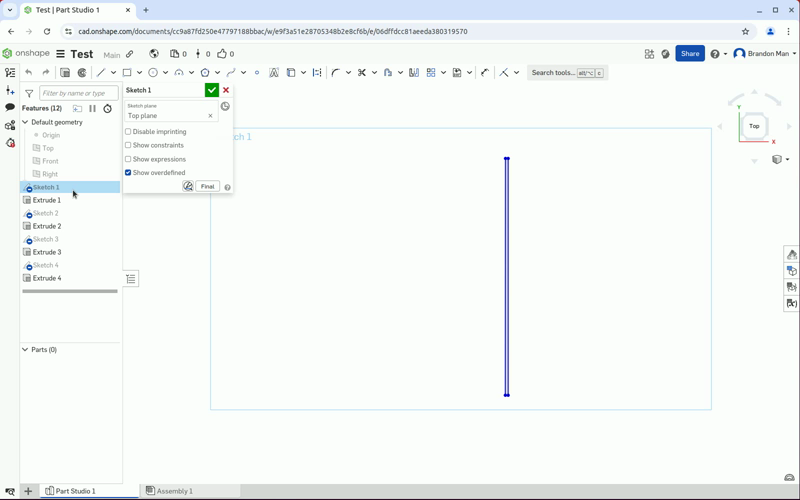
mouse_move(229, 92)
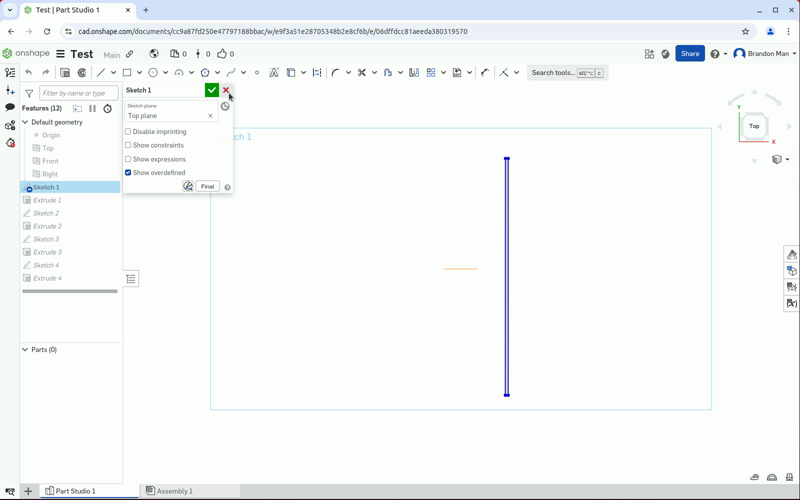
click(229, 92)
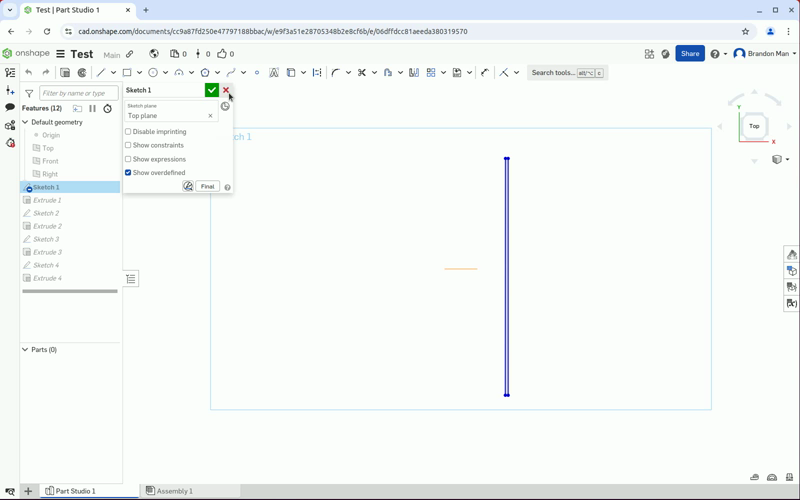
key(shift+s)
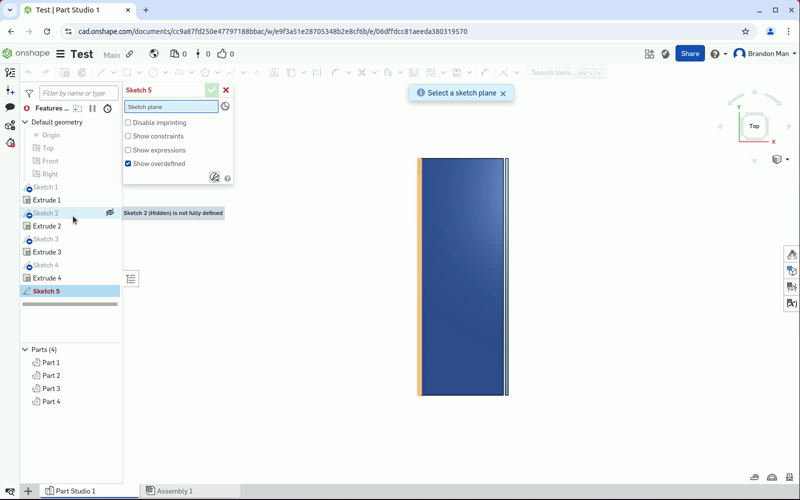
scroll(3)
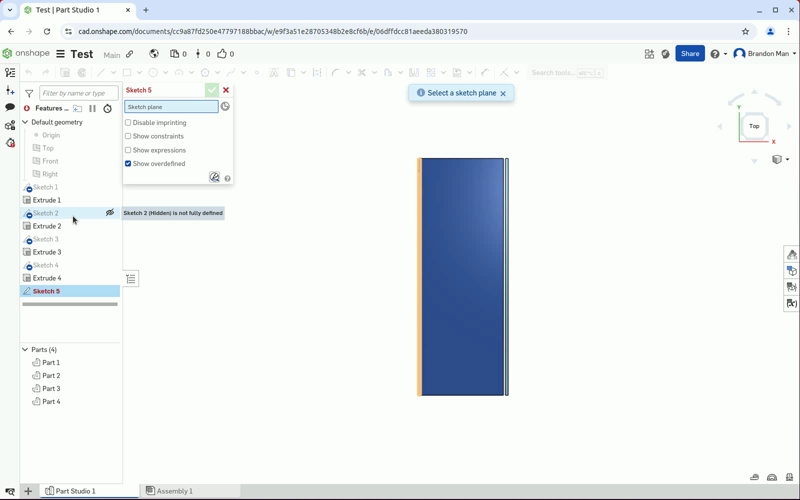
mouse_move(73, 150)
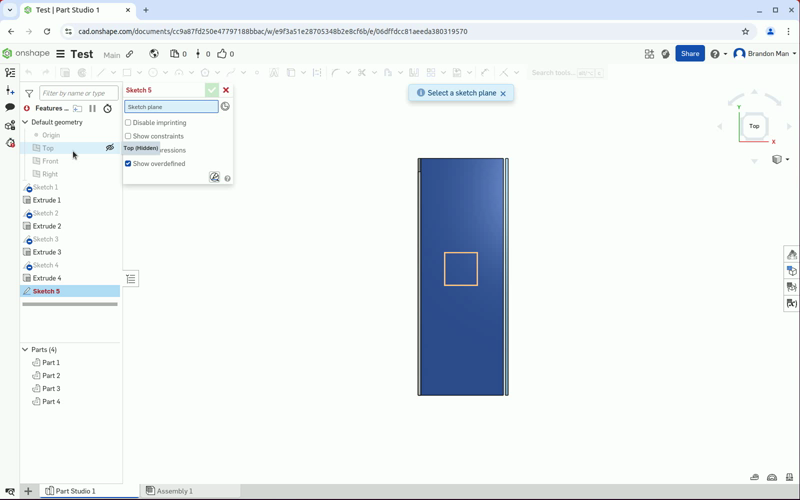
click(73, 150)
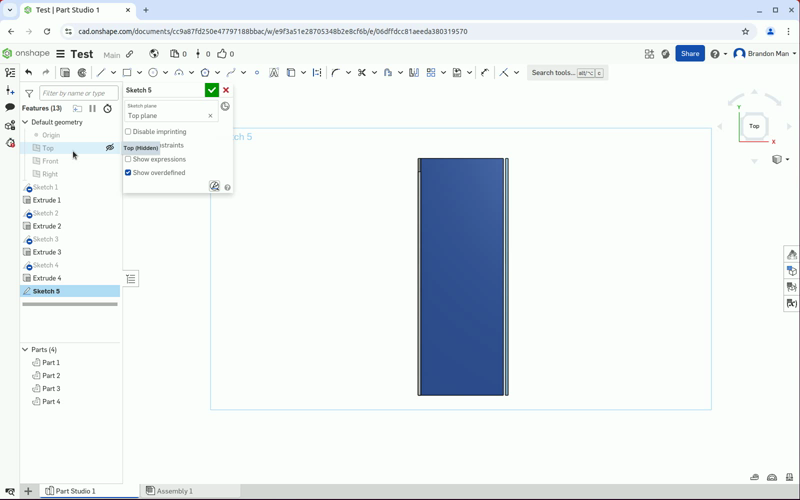
mouse_move(73, 352)
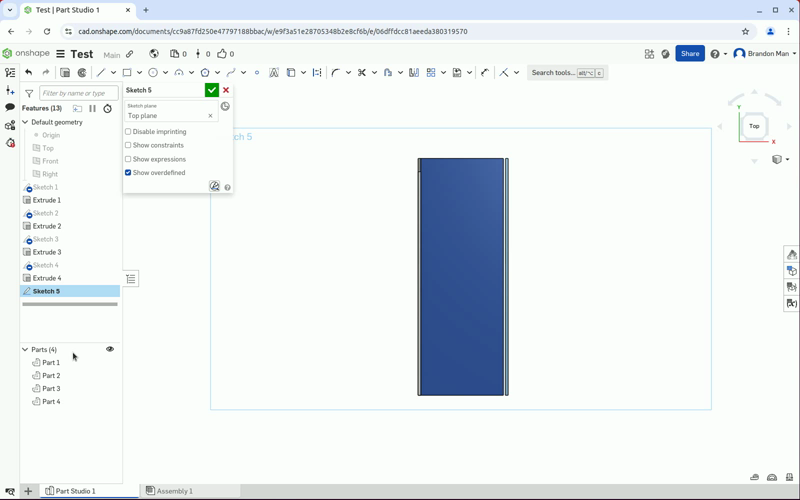
key(y)
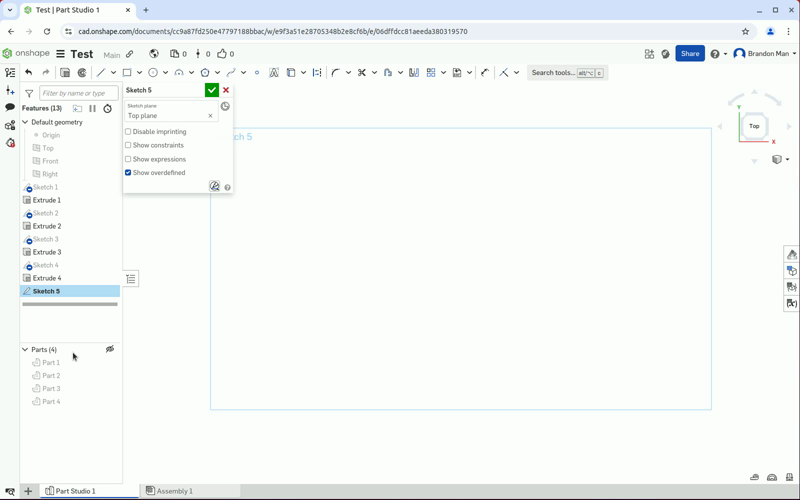
key(l)
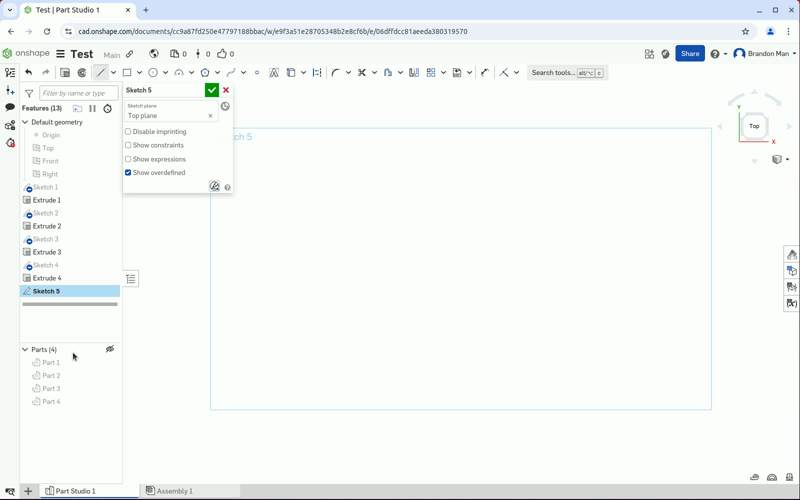
key_down(shift)
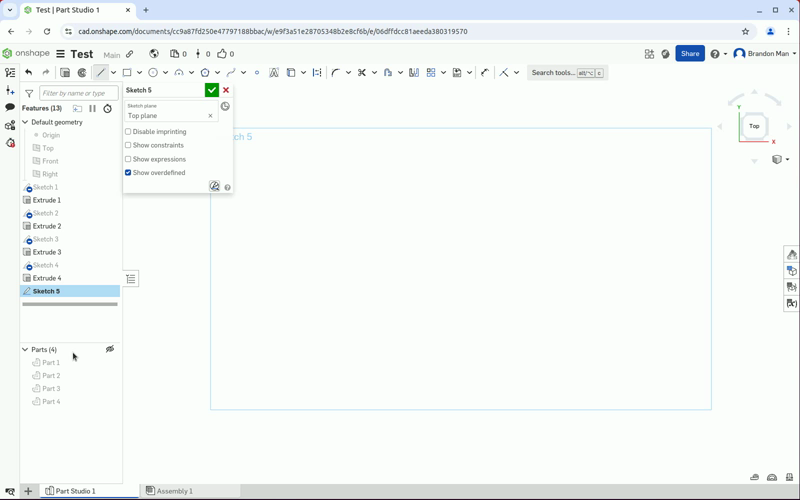
mouse_move(500, 395)
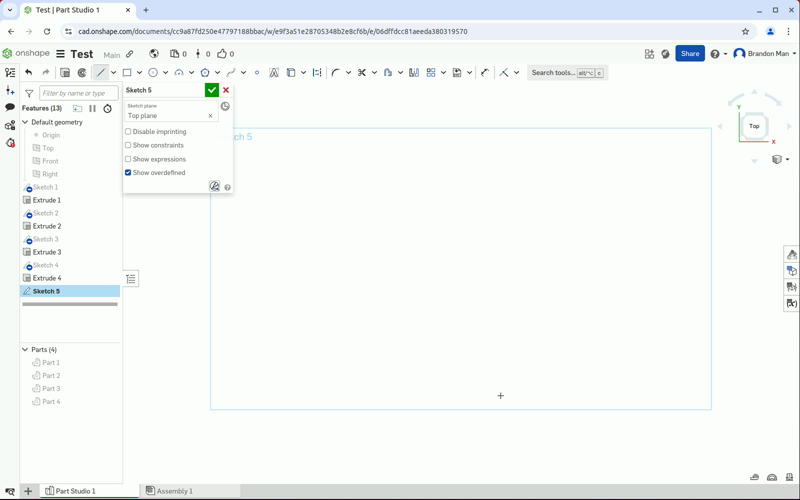
click(500, 395)
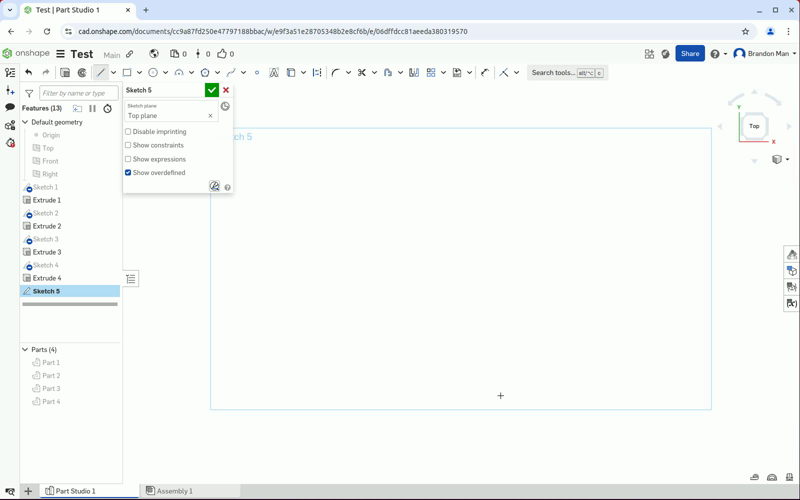
key_up(shift)
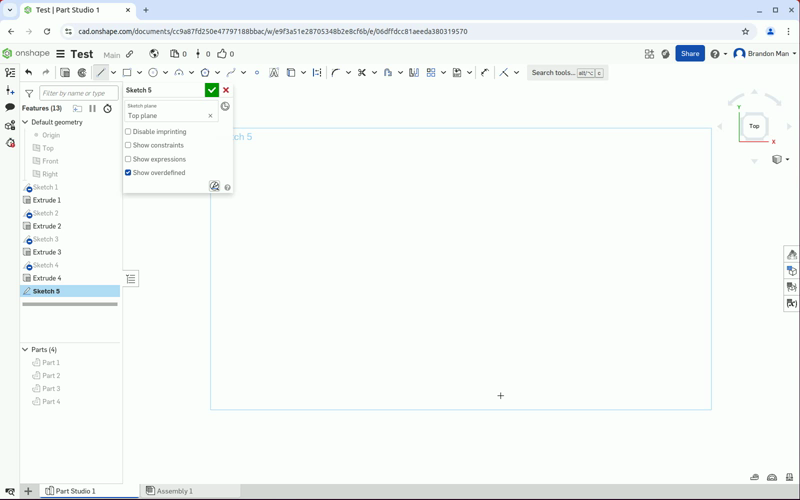
key_down(shift)
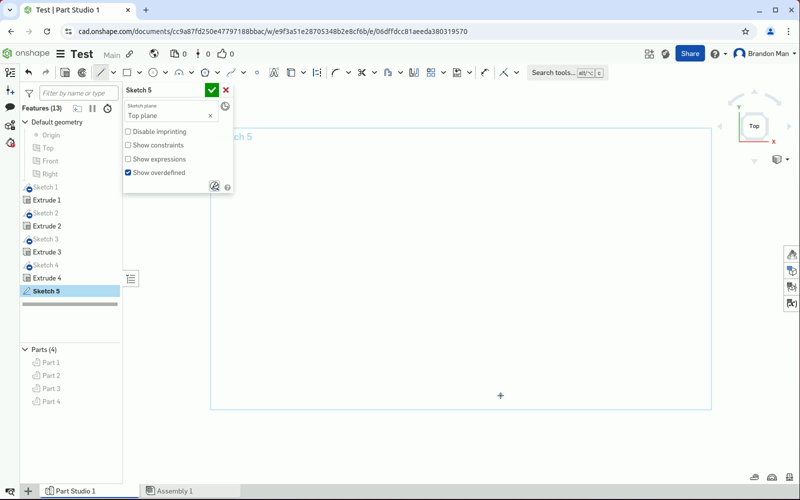
mouse_move(530, 395)
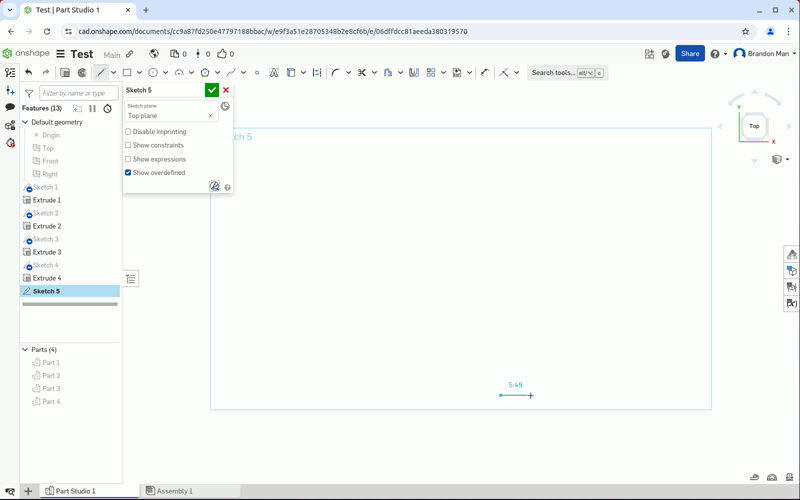
mouse_move(503, 395)
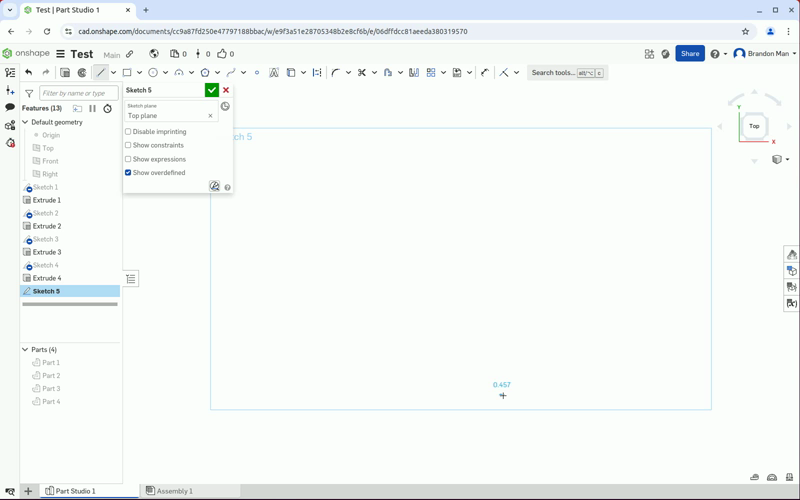
scroll(6)
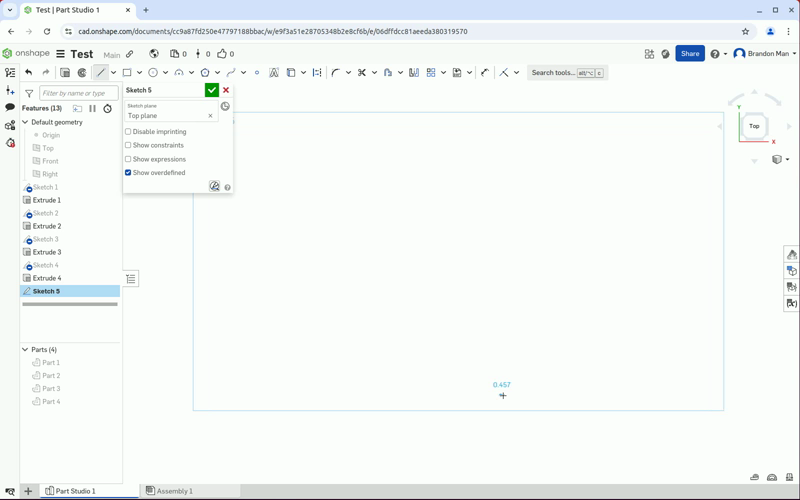
scroll(6)
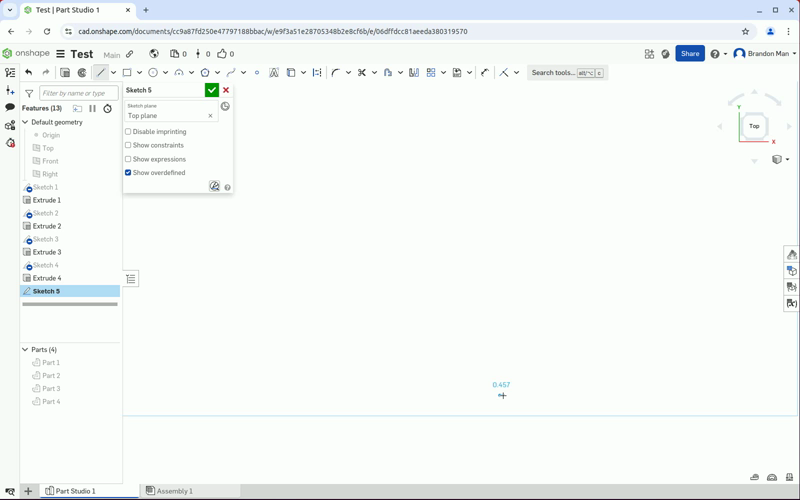
scroll(6)
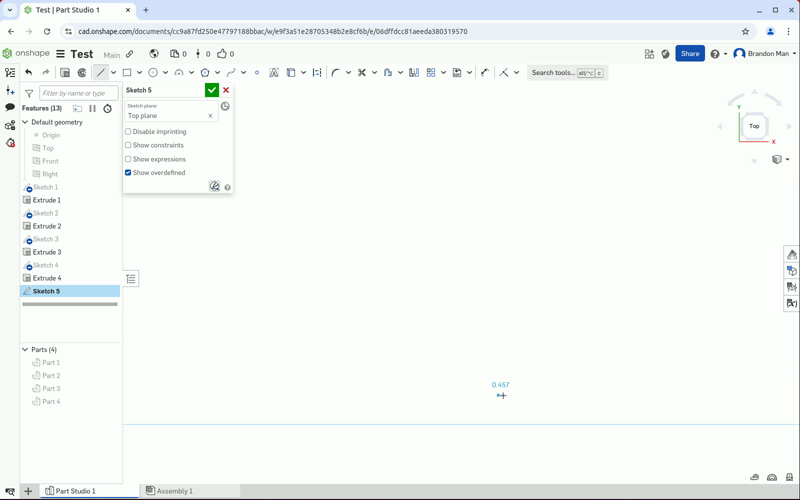
scroll(6)
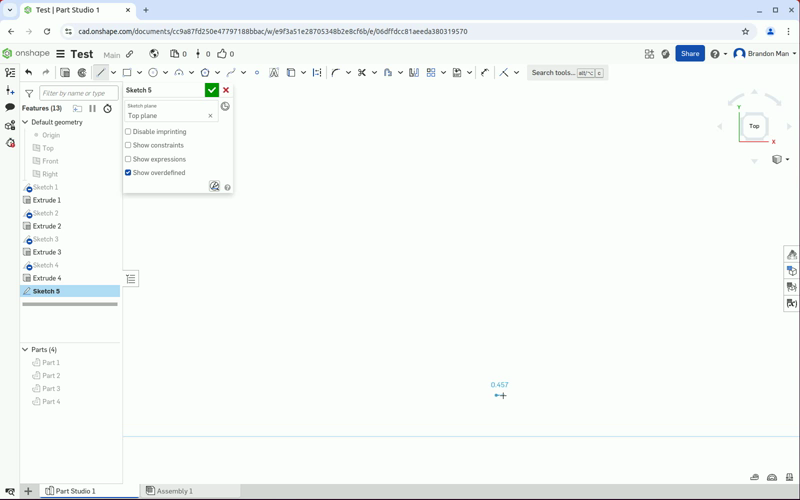
scroll(6)
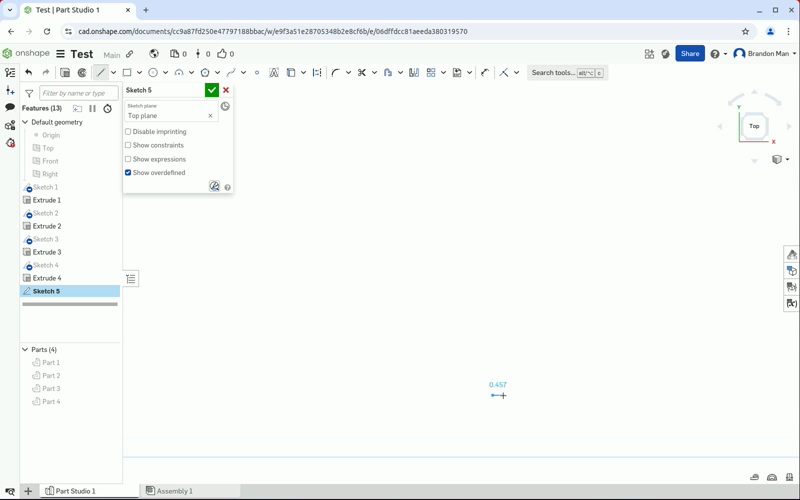
scroll(6)
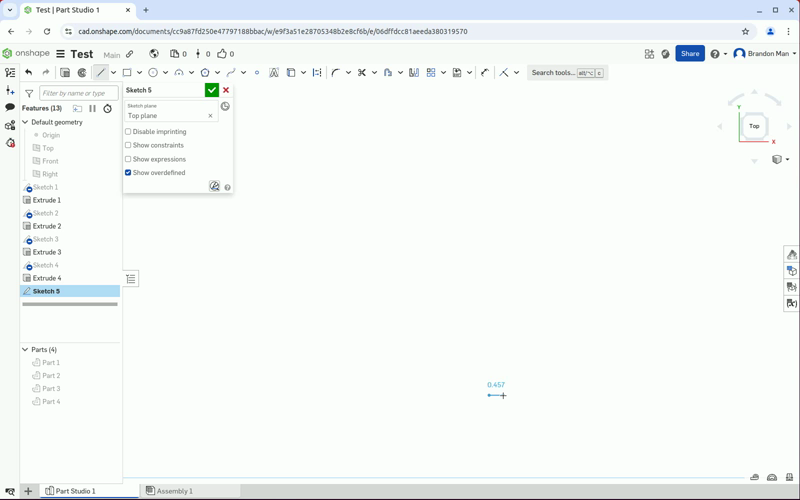
scroll(6)
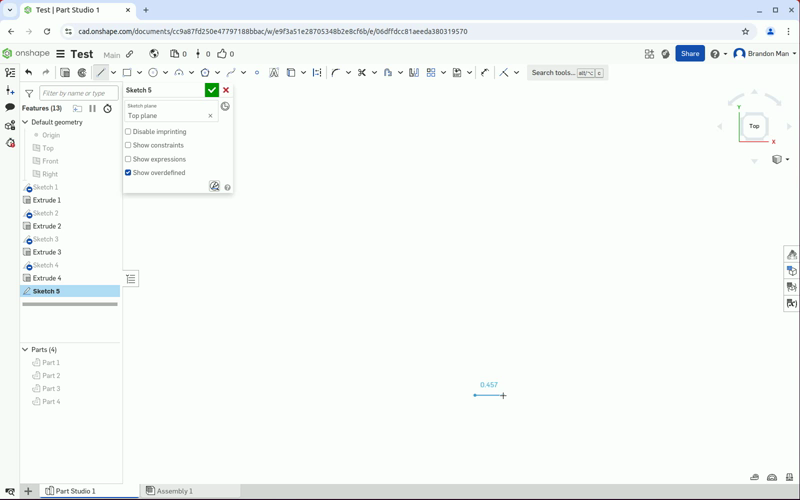
click(503, 395)
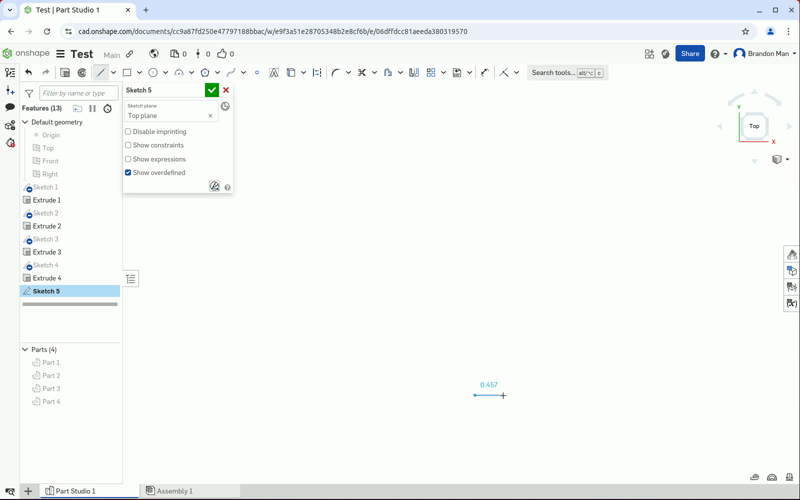
scroll(-6)
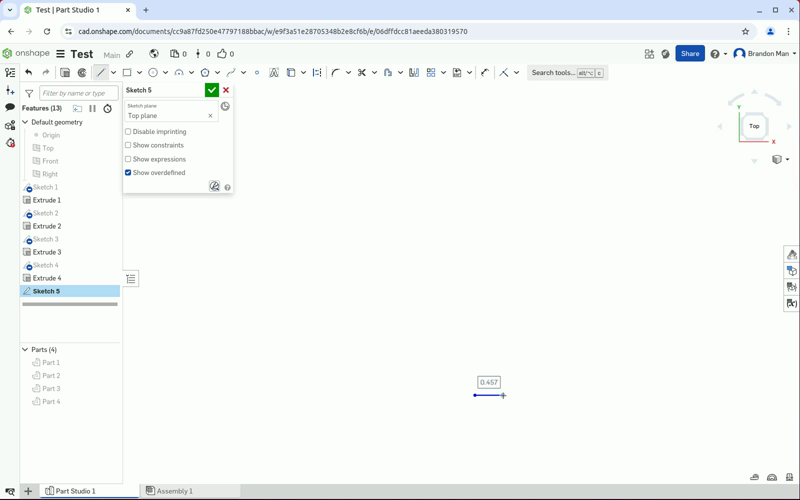
scroll(-6)
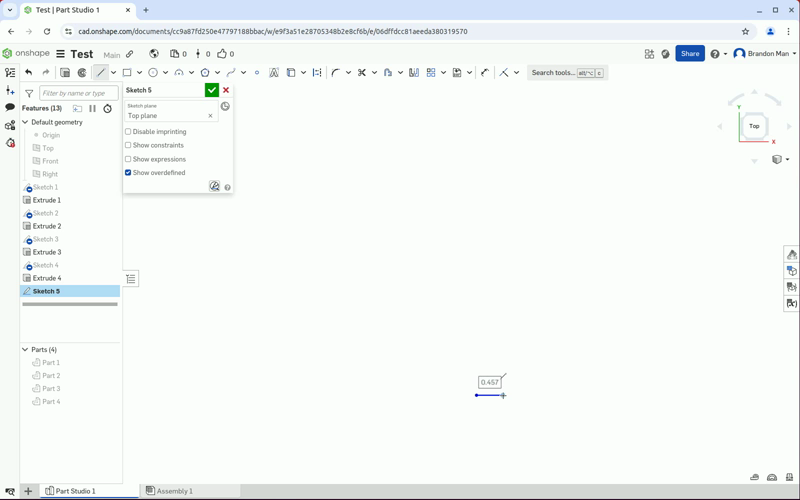
scroll(-6)
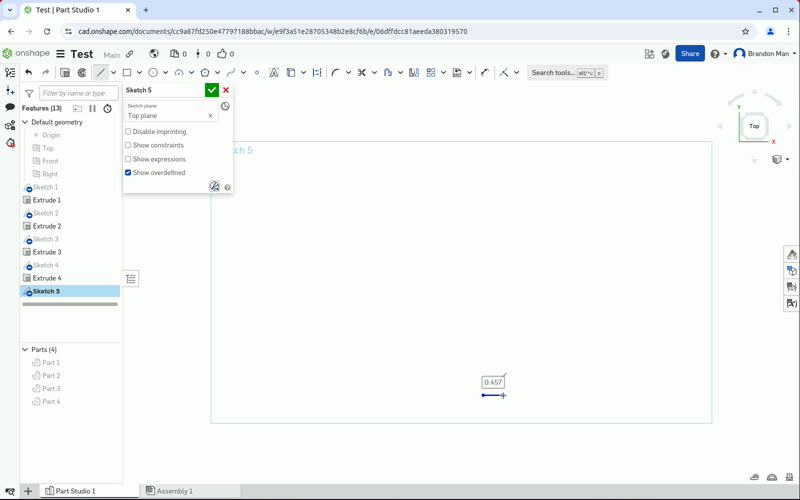
scroll(-6)
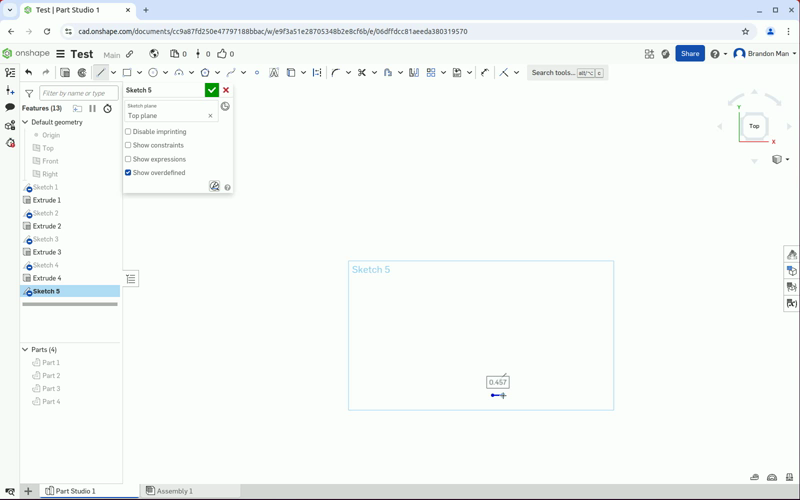
scroll(-6)
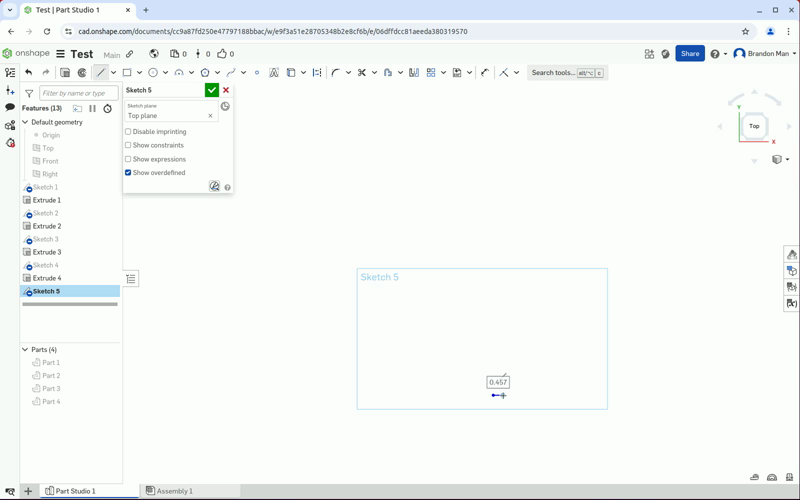
scroll(-6)
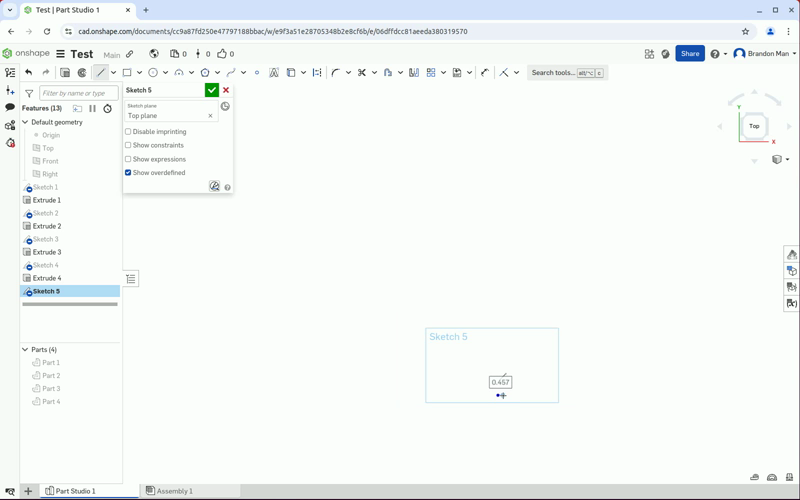
scroll(-6)
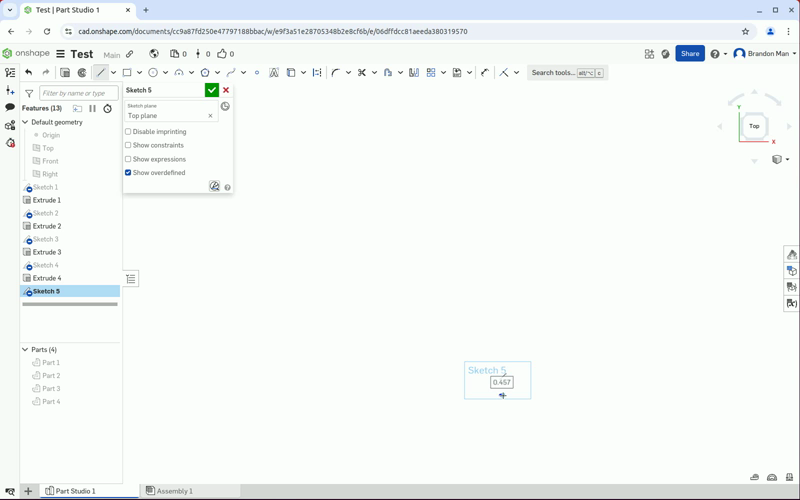
key_up(shift)
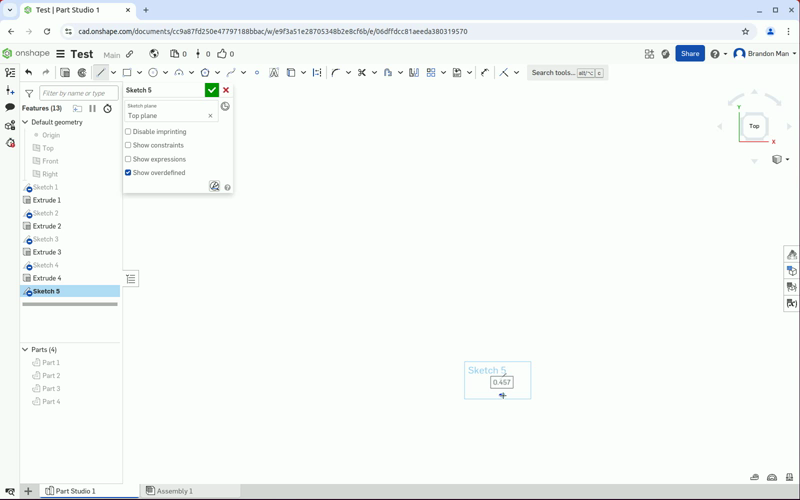
key_down(shift)
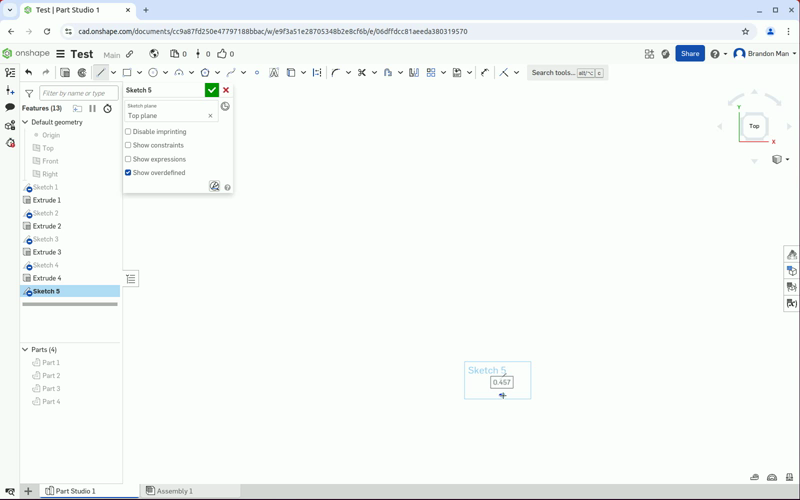
mouse_move(503, 171)
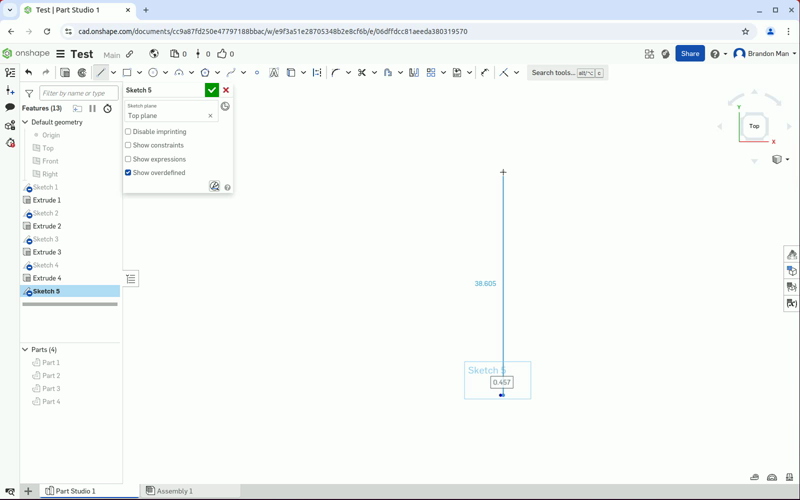
click(503, 171)
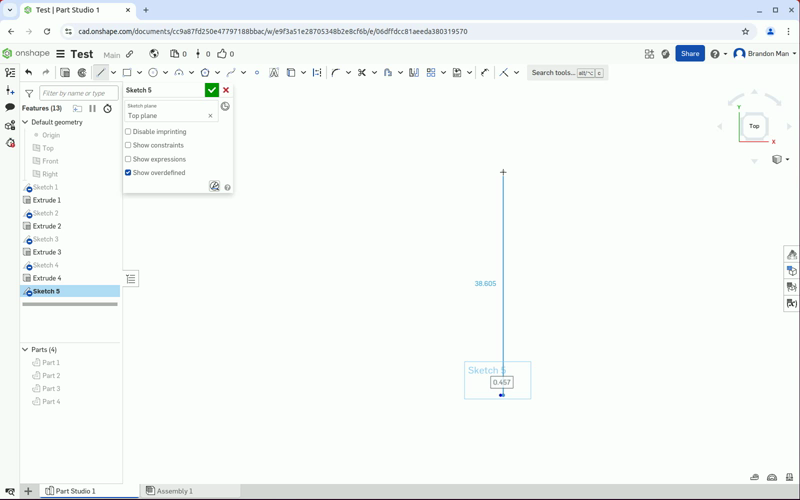
key_up(shift)
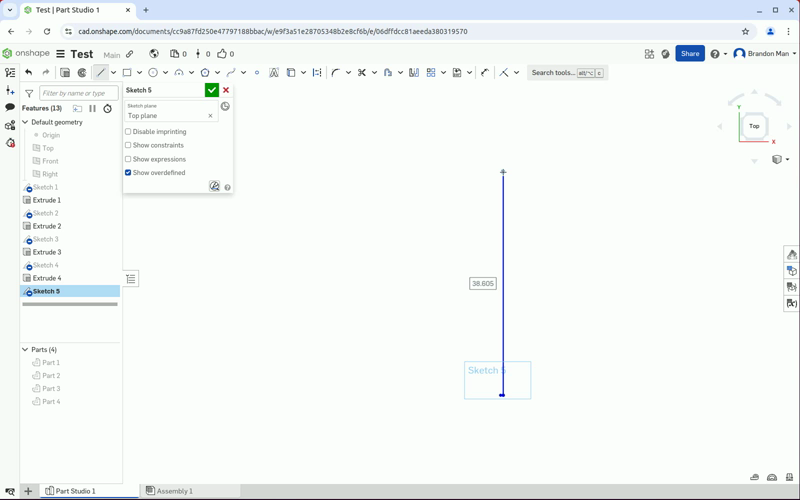
key_down(shift)
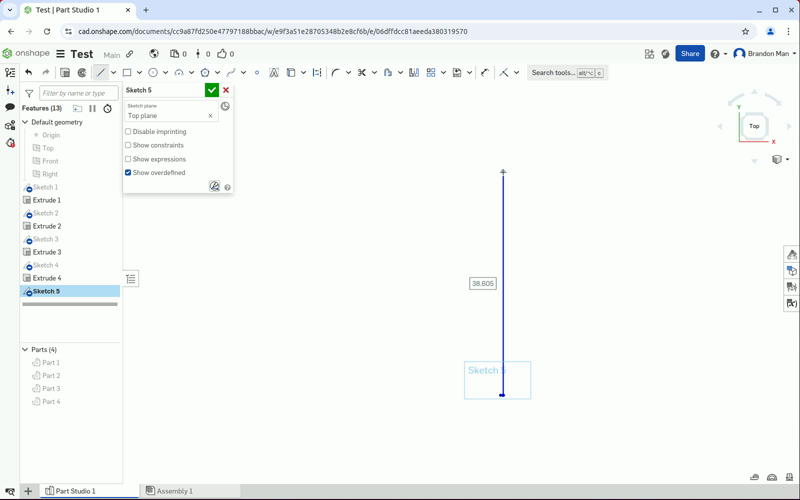
mouse_move(533, 171)
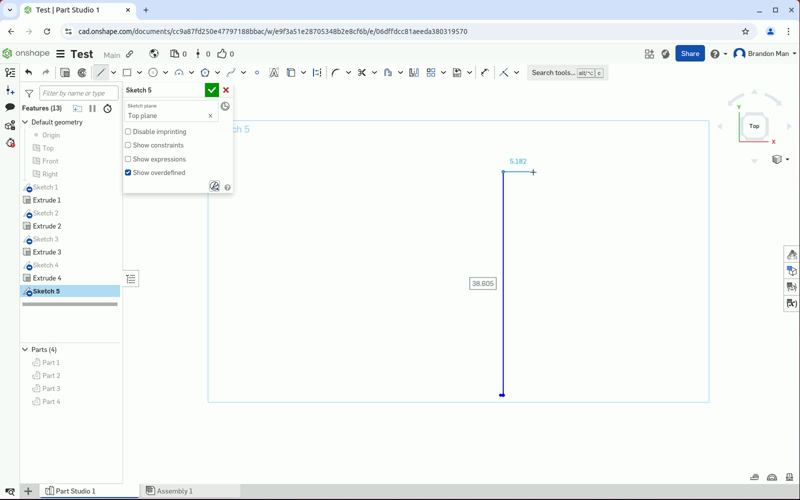
mouse_move(500, 171)
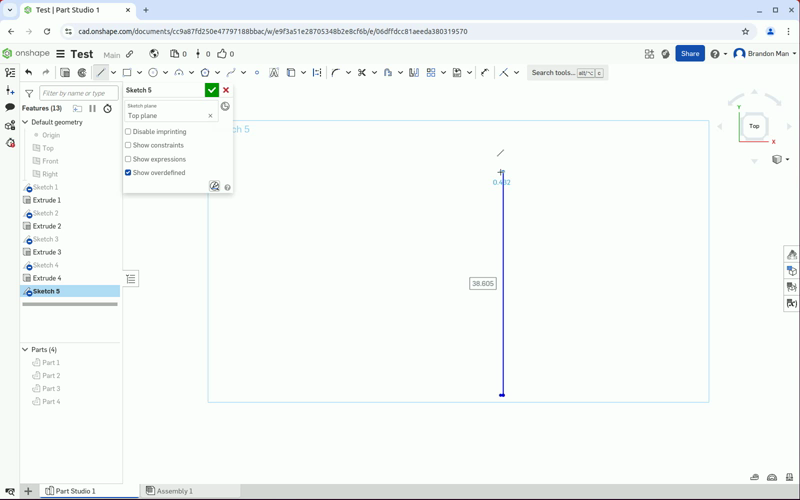
scroll(6)
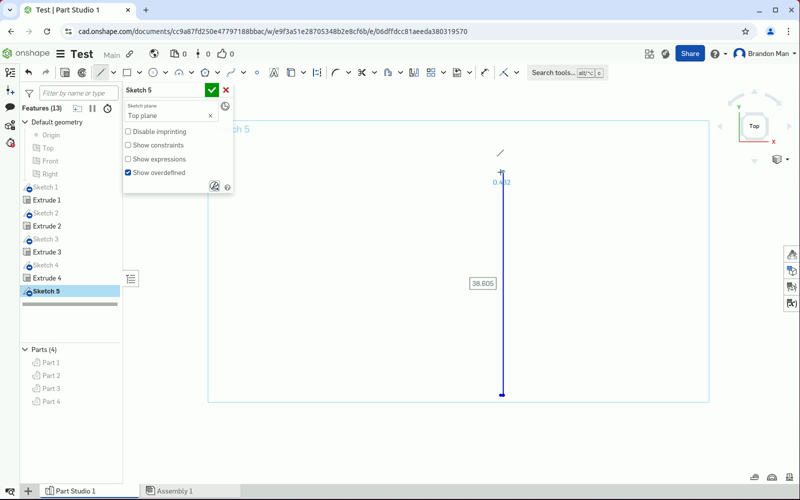
scroll(6)
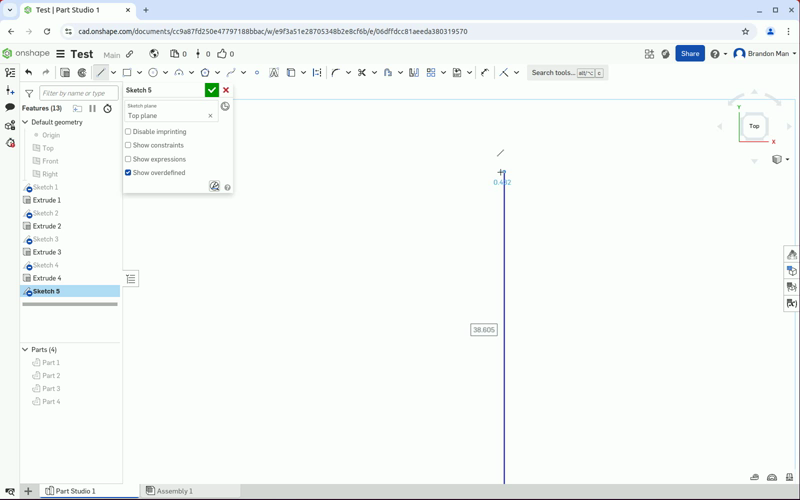
scroll(6)
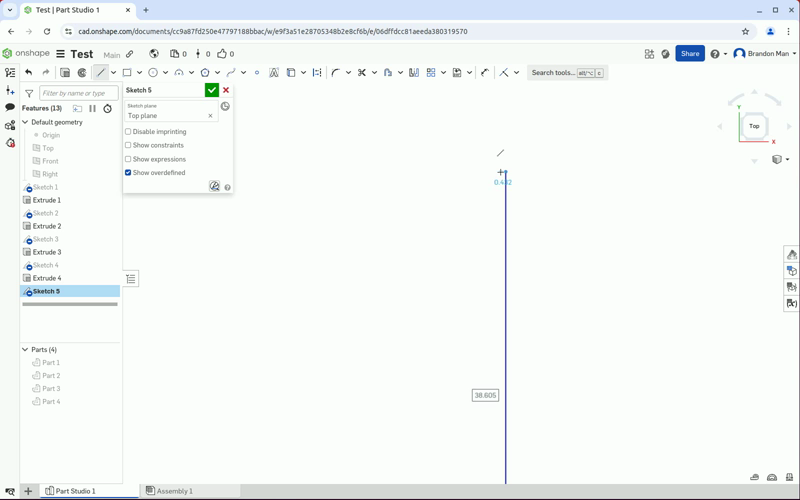
scroll(6)
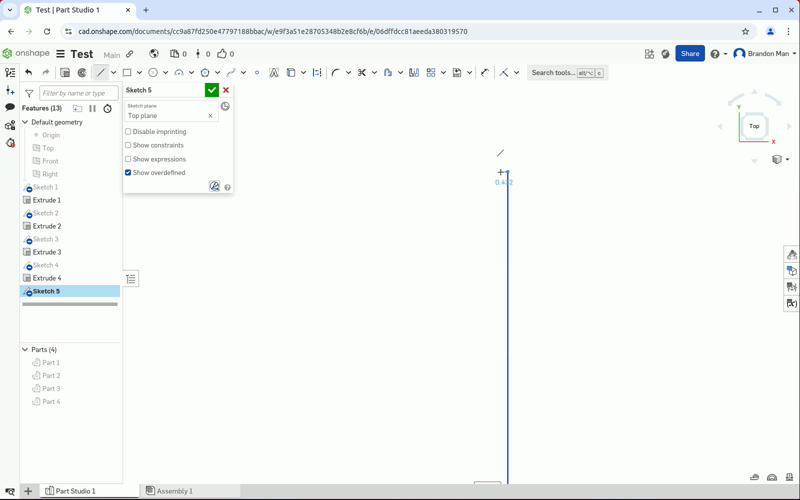
scroll(6)
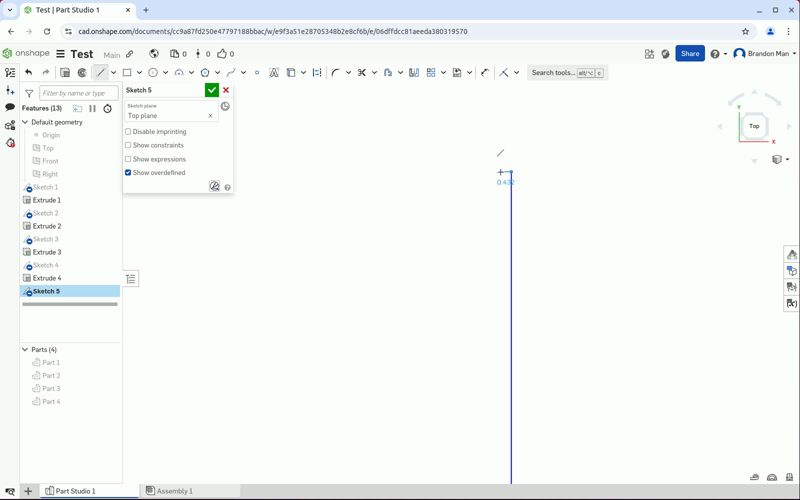
scroll(6)
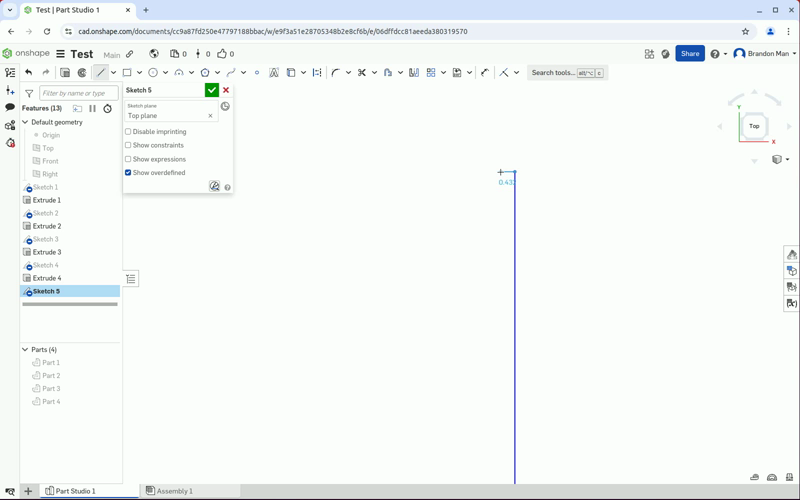
scroll(6)
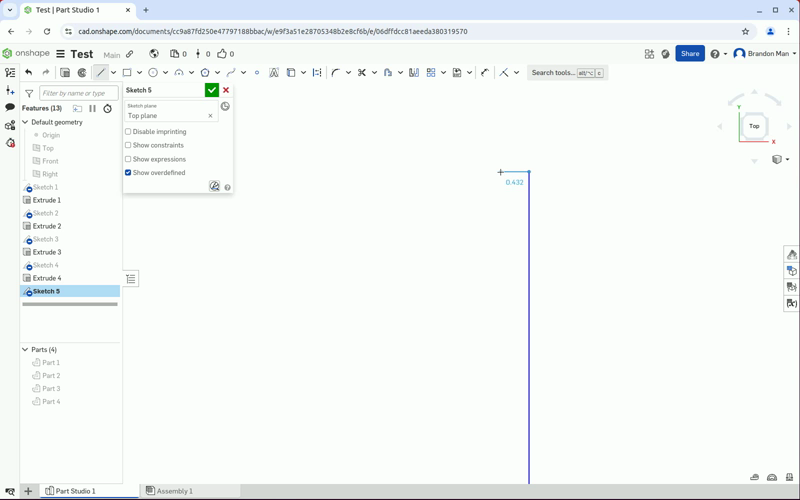
click(500, 171)
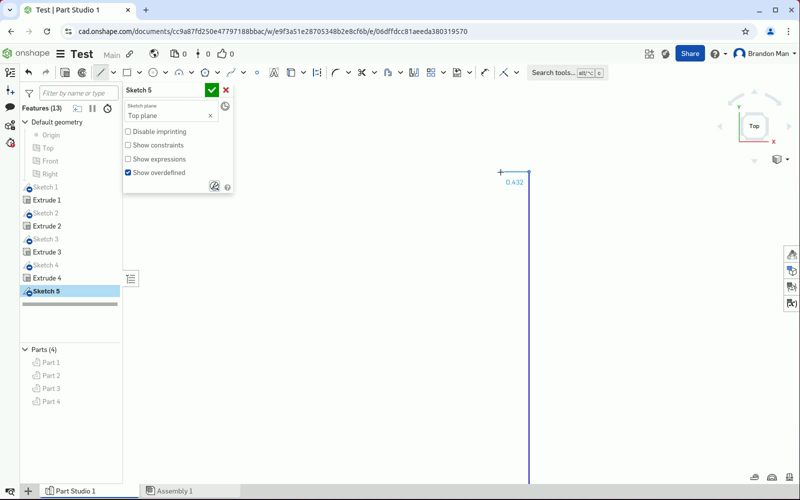
scroll(-6)
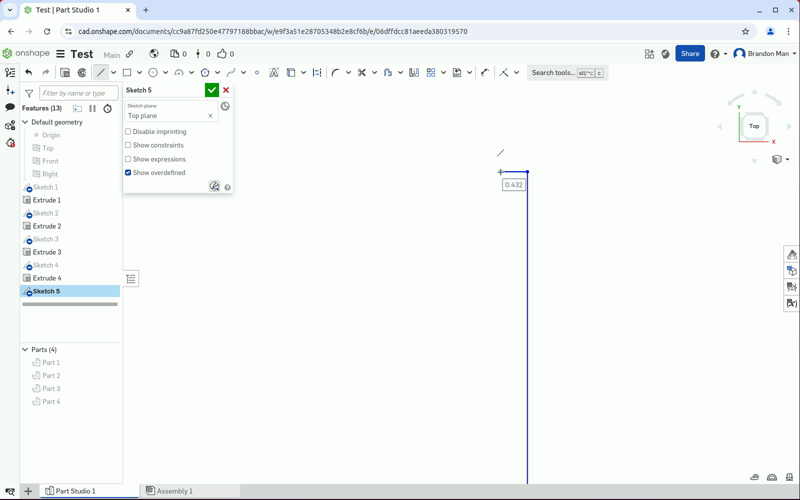
scroll(-6)
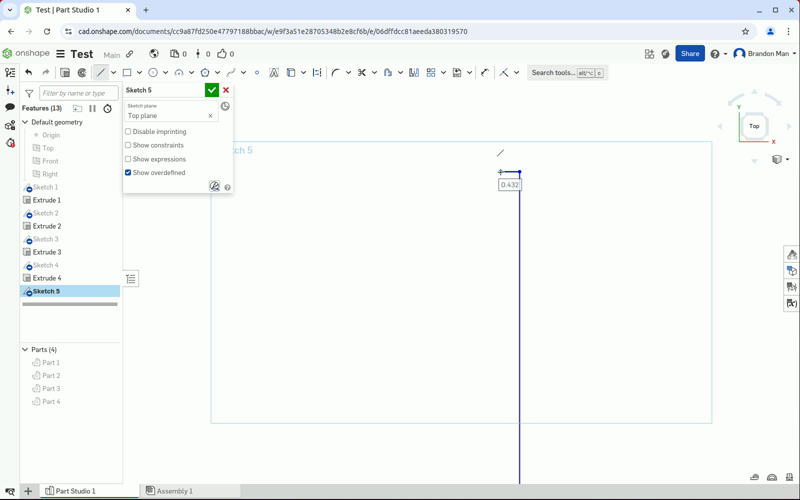
scroll(-6)
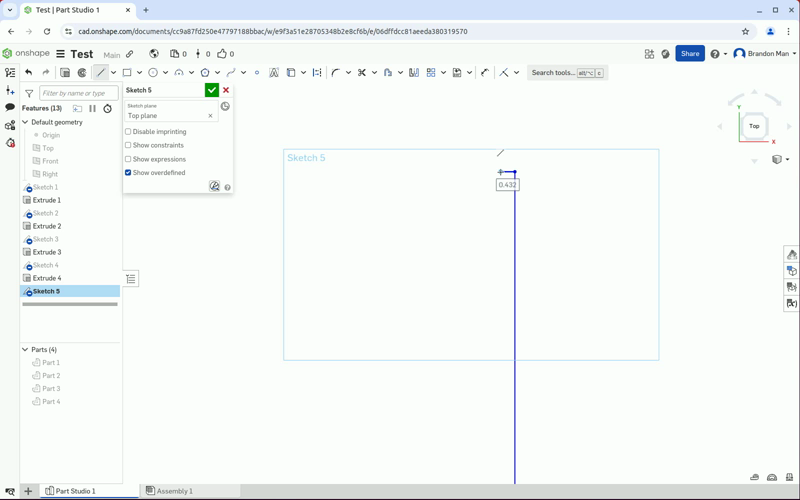
scroll(-6)
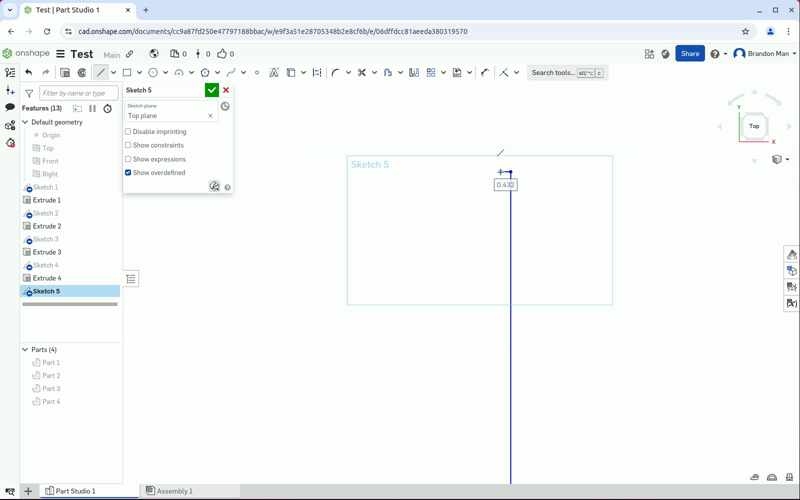
scroll(-6)
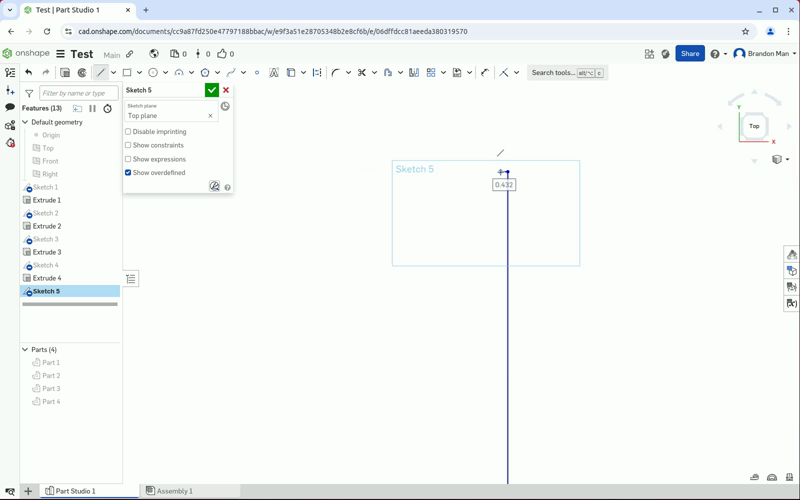
scroll(-6)
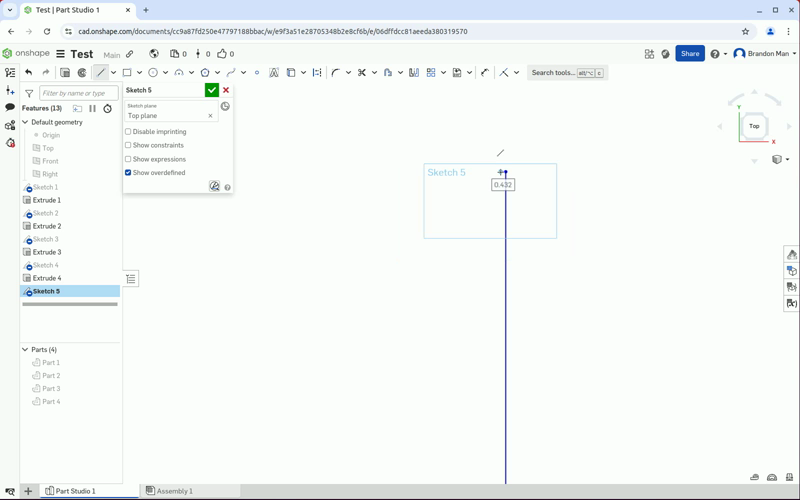
scroll(-6)
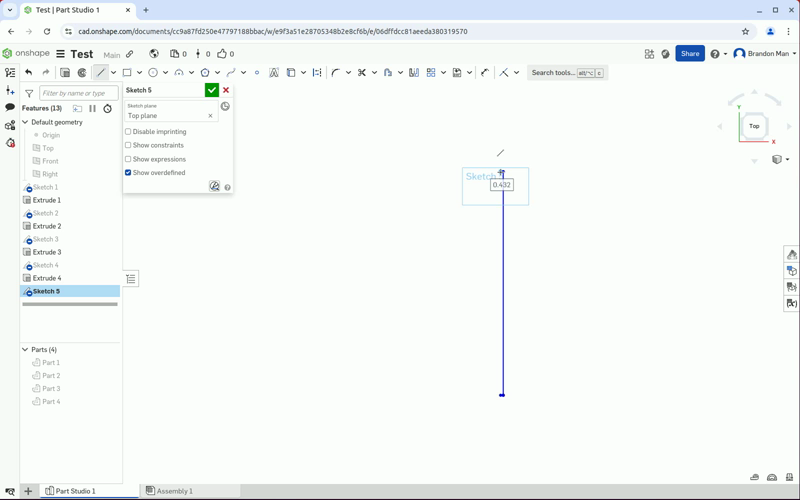
key_up(shift)
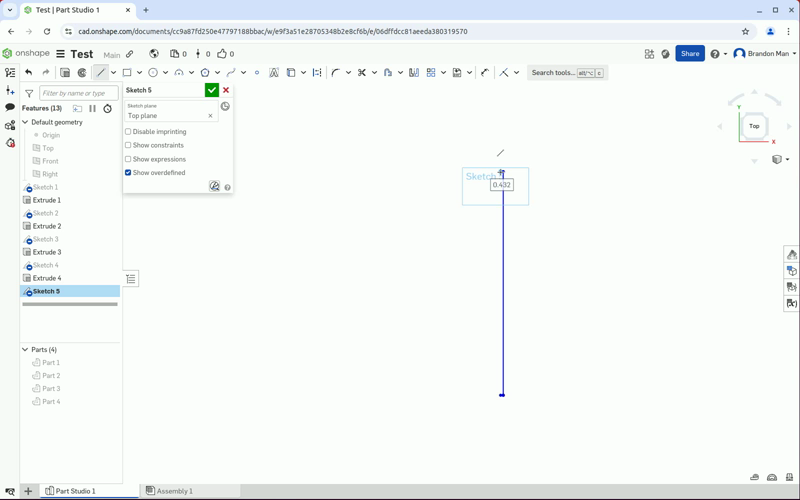
key_down(shift)
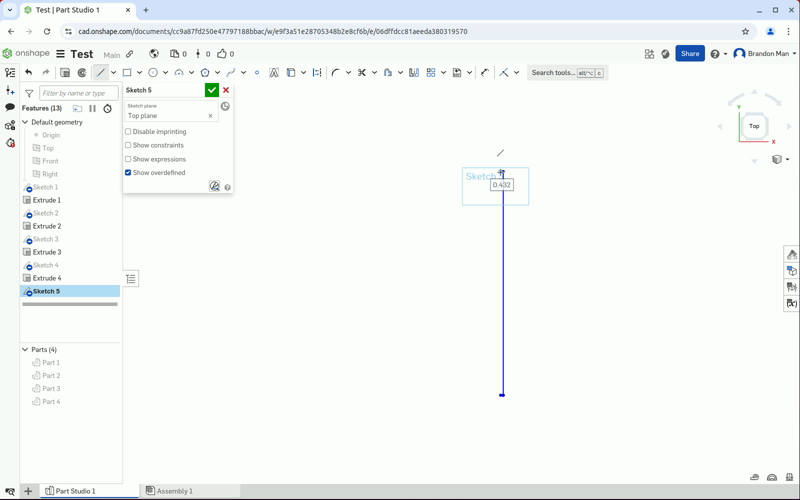
mouse_move(500, 395)
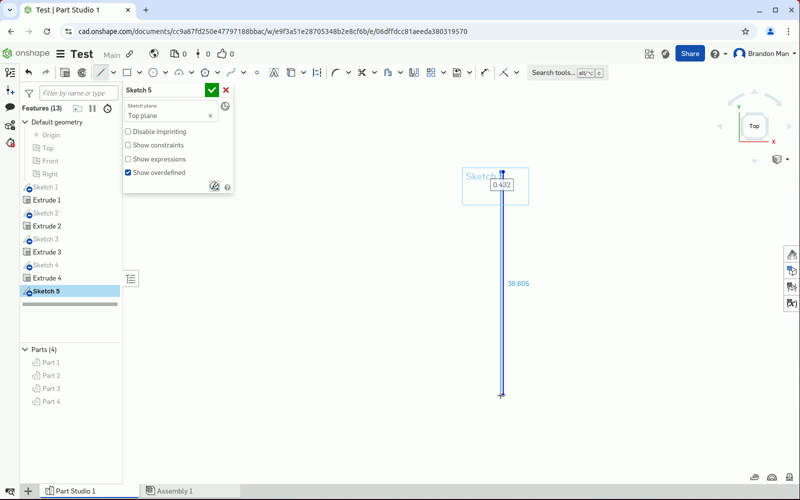
scroll(6)
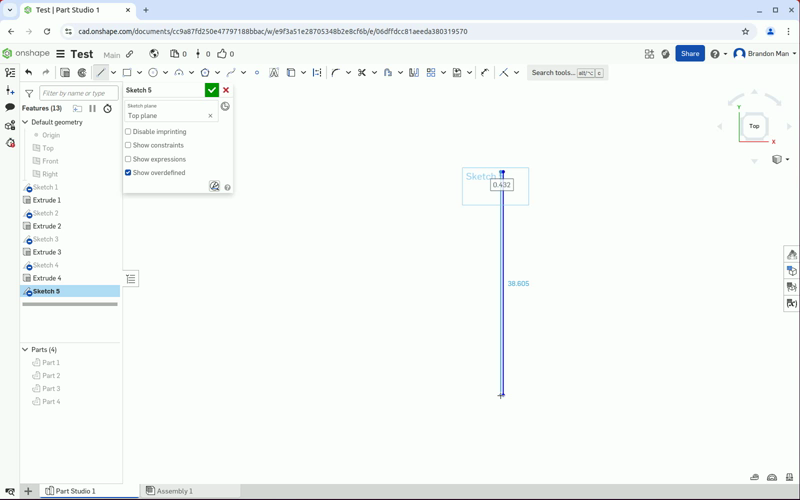
scroll(6)
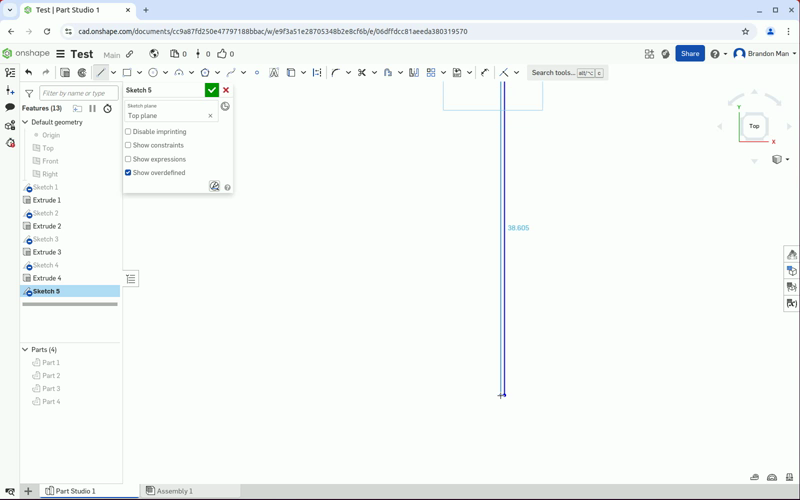
scroll(6)
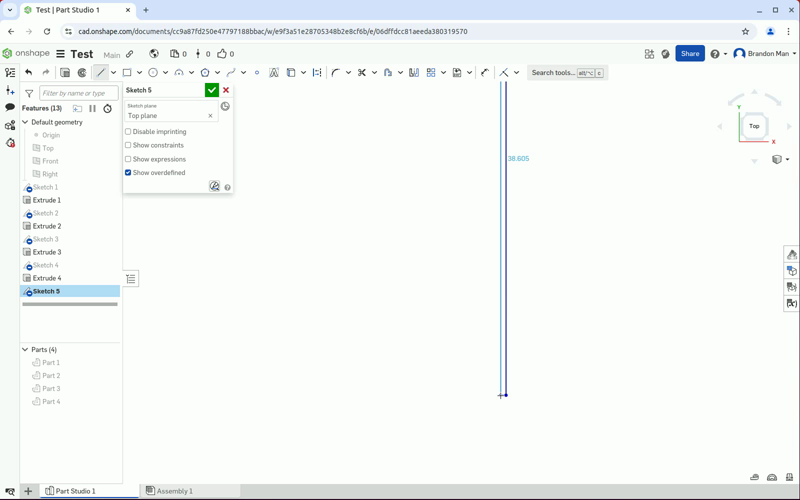
scroll(6)
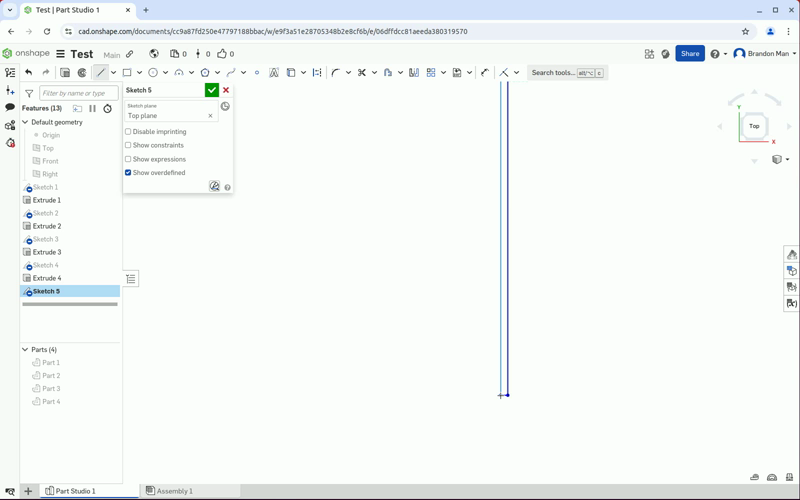
scroll(6)
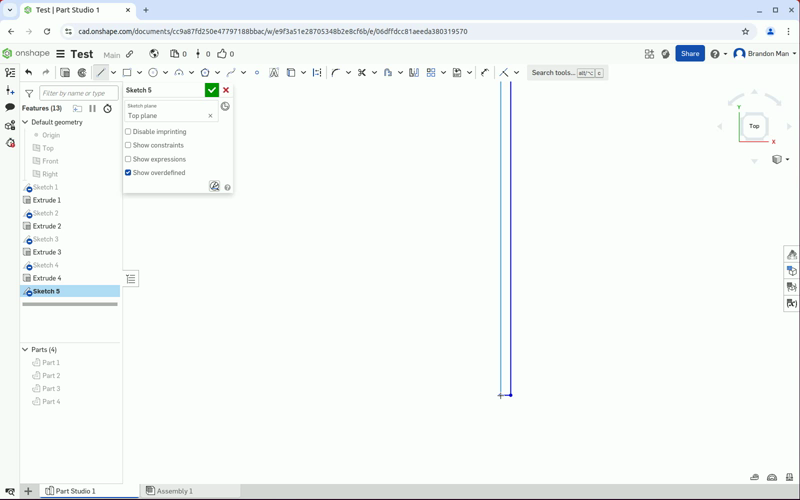
scroll(6)
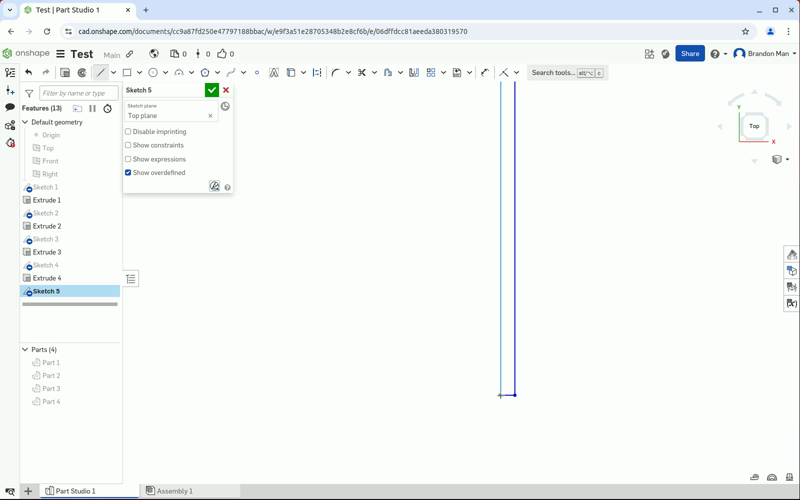
scroll(6)
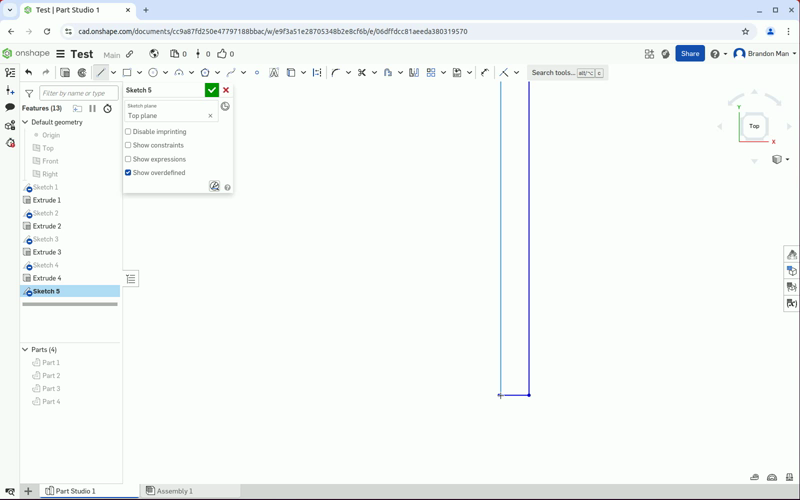
key_up(shift)
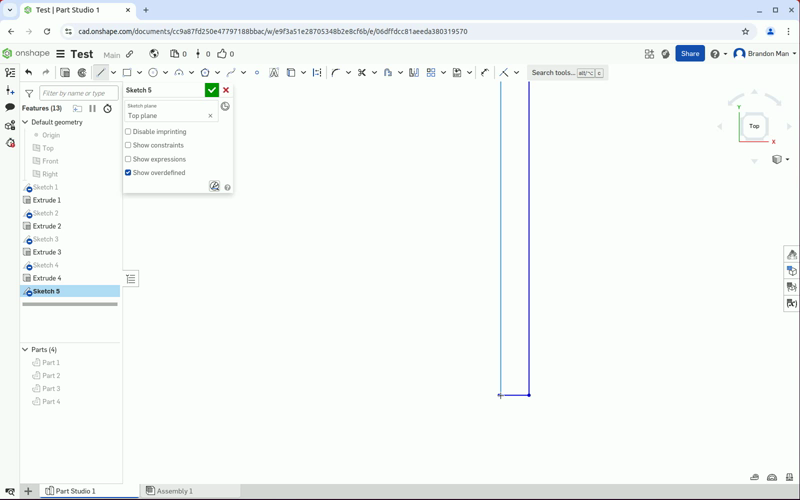
click(500, 395)
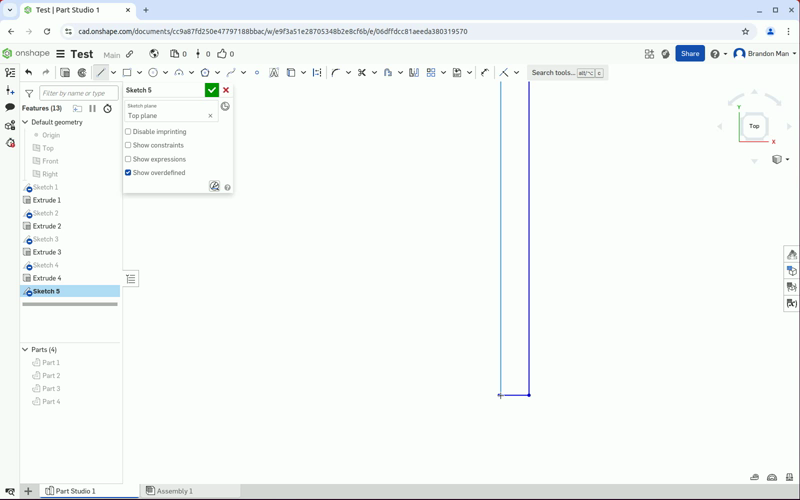
scroll(-6)
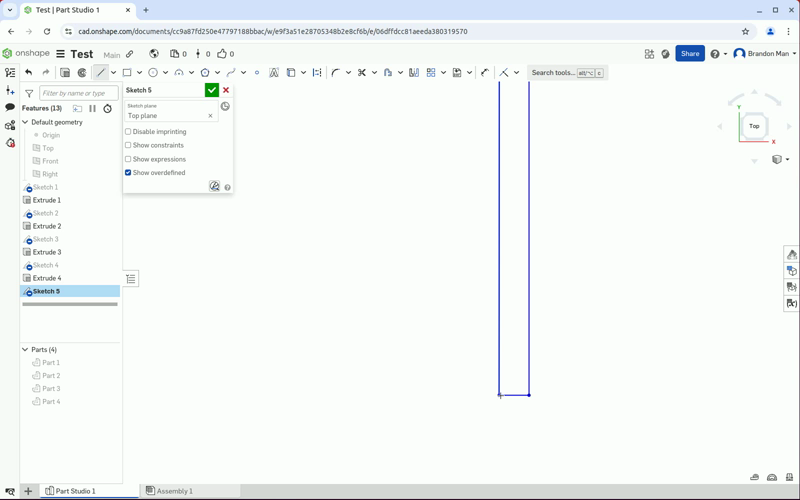
scroll(-6)
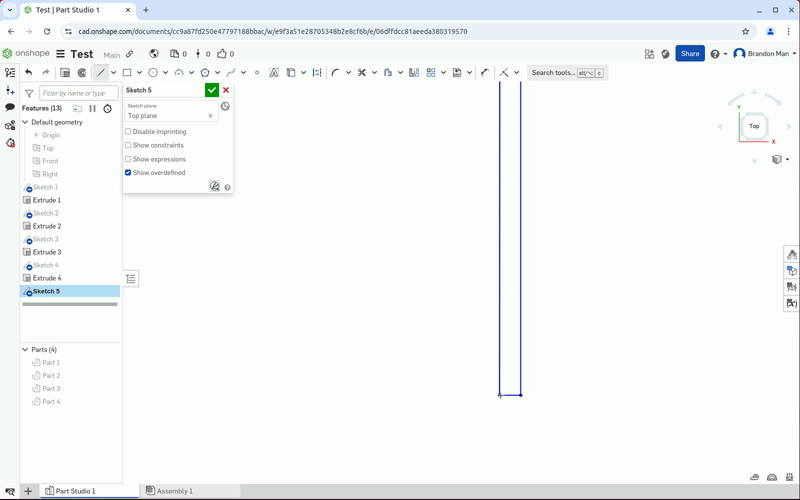
scroll(-6)
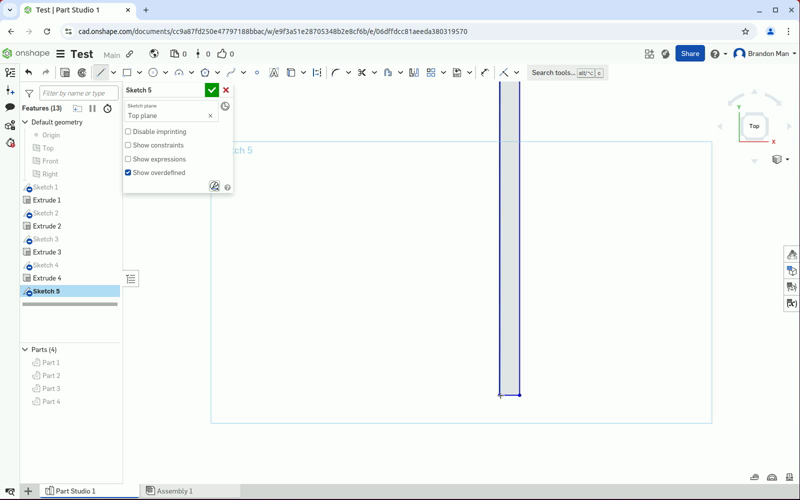
scroll(-6)
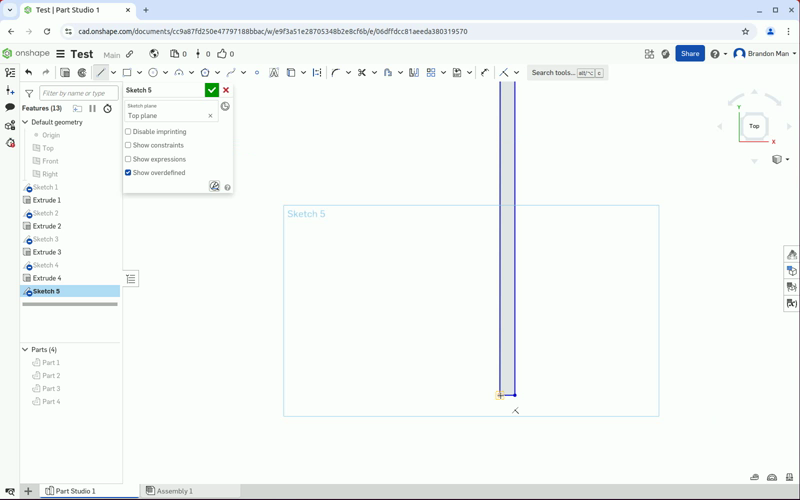
scroll(-6)
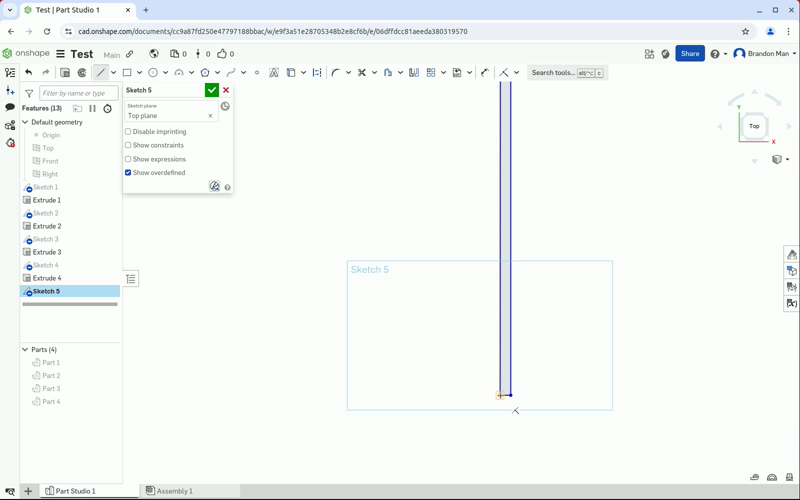
scroll(-6)
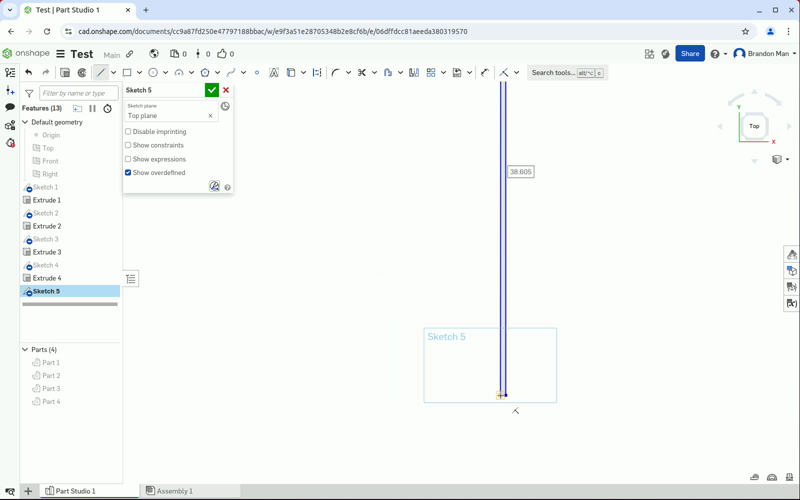
scroll(-6)
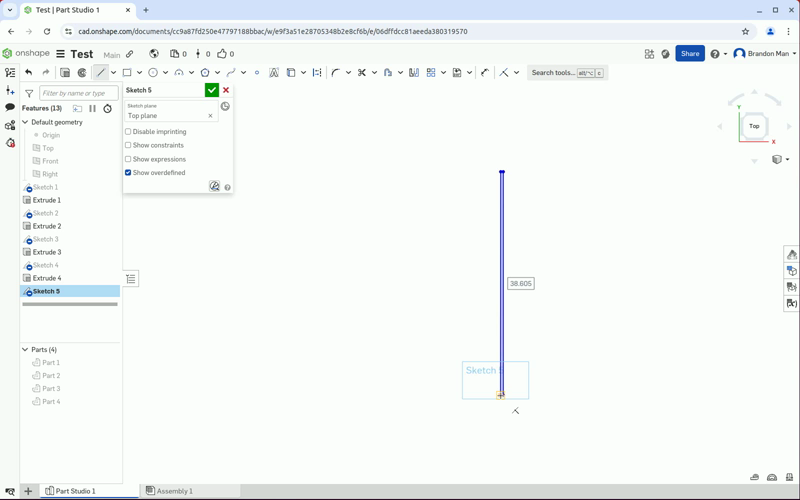
key(esc)
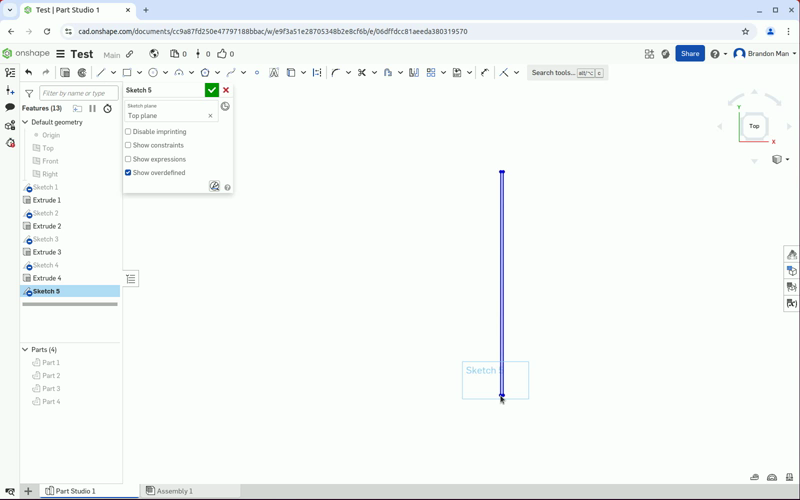
mouse_move(501, 242)
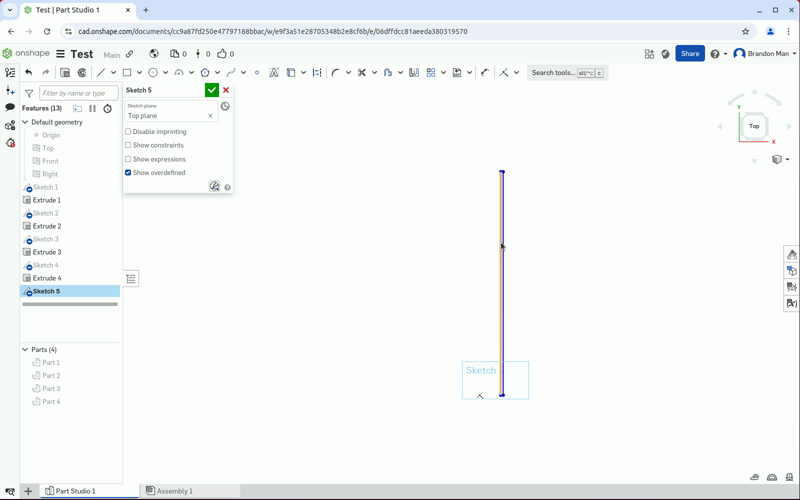
scroll(6)
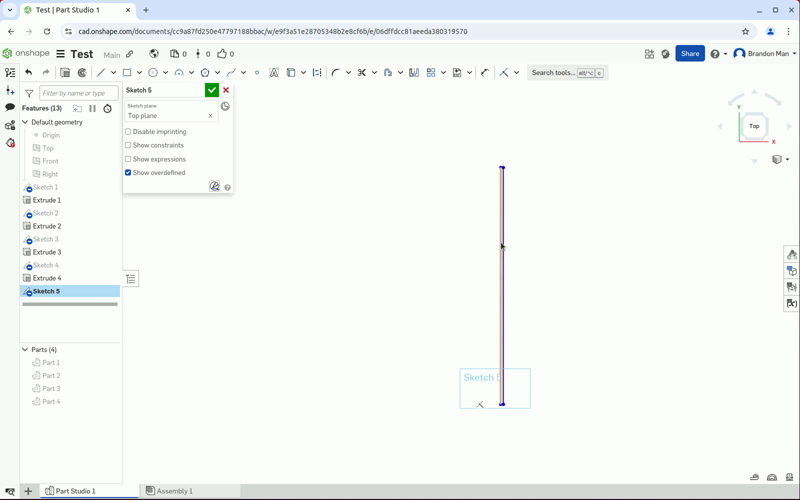
scroll(6)
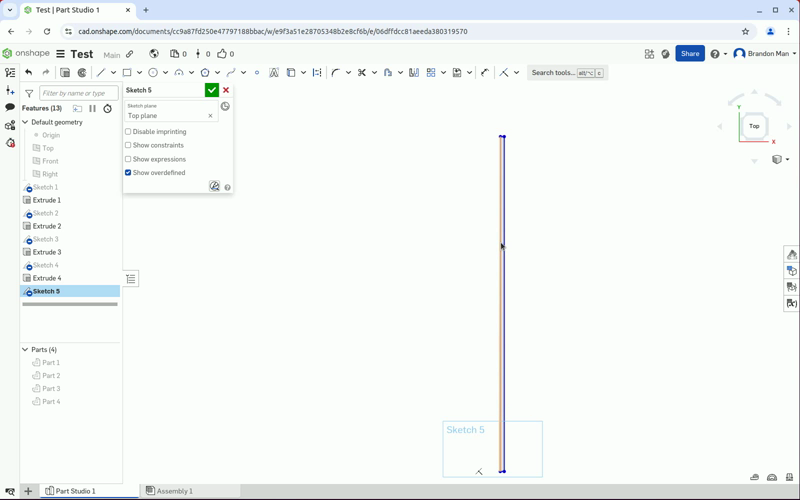
scroll(6)
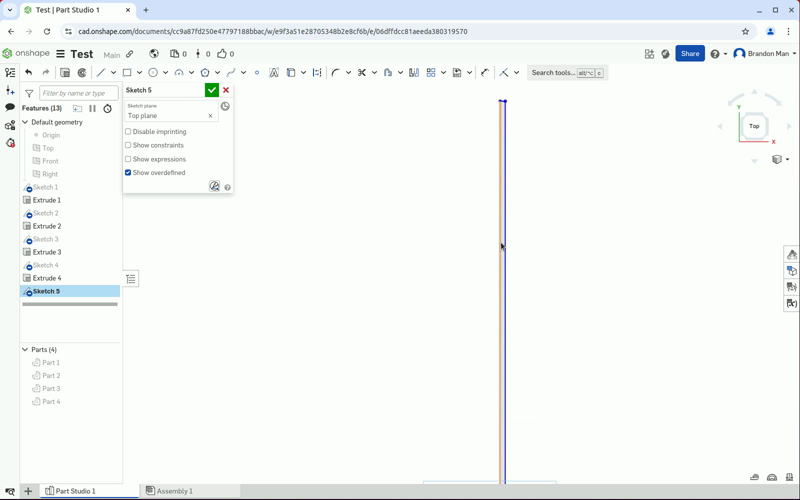
scroll(6)
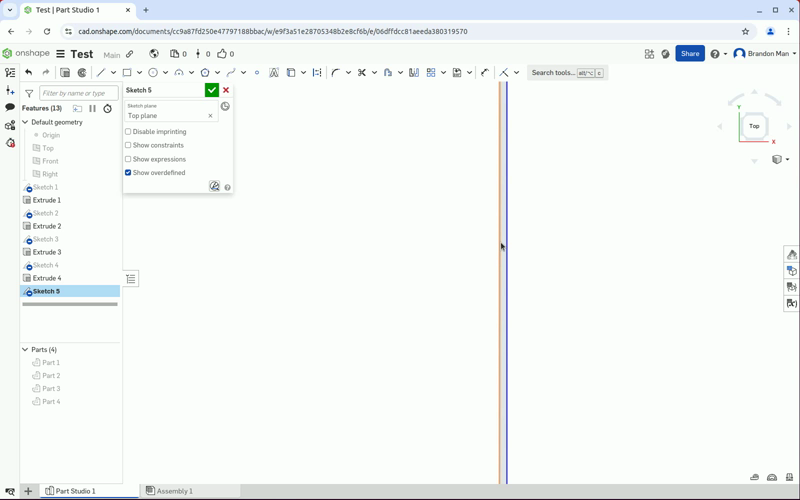
scroll(6)
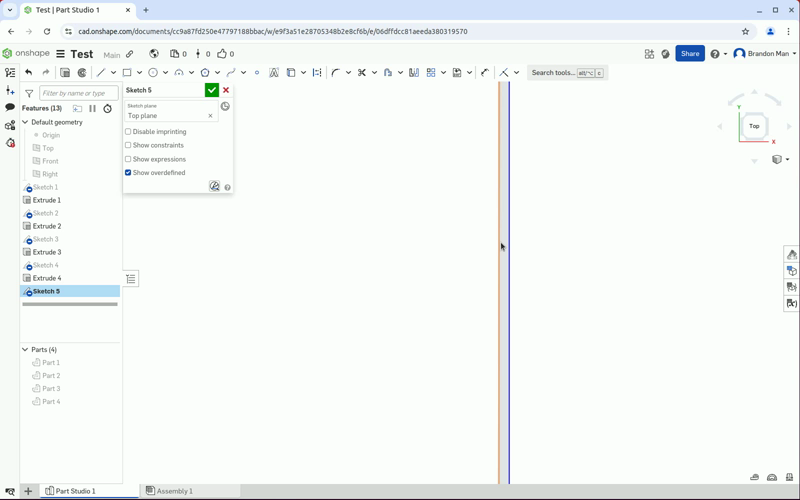
scroll(6)
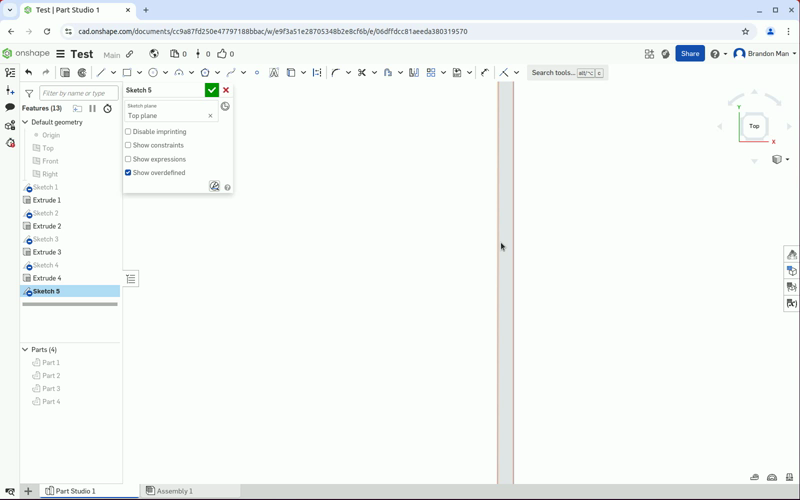
scroll(6)
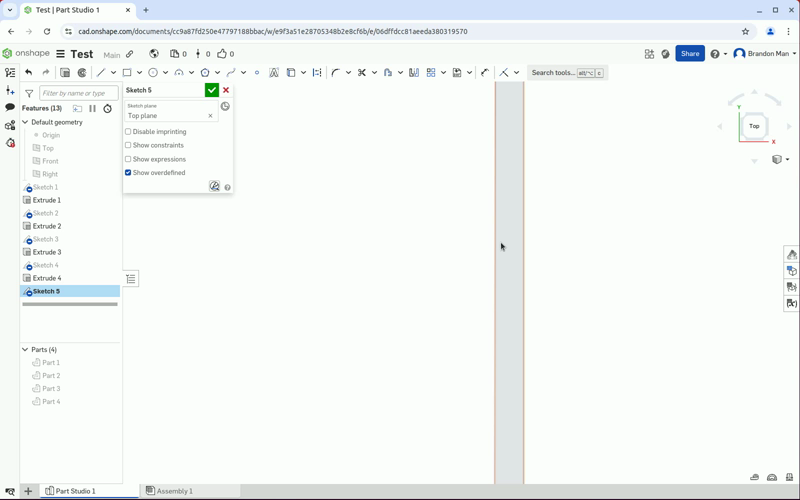
click(501, 242)
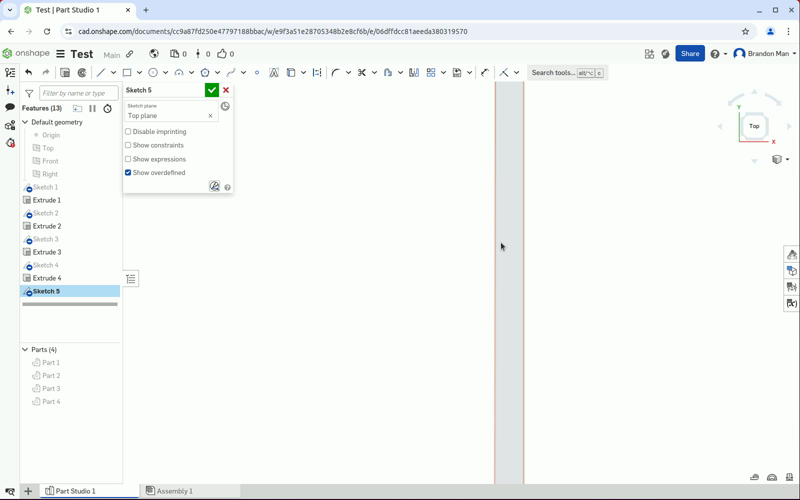
scroll(-6)
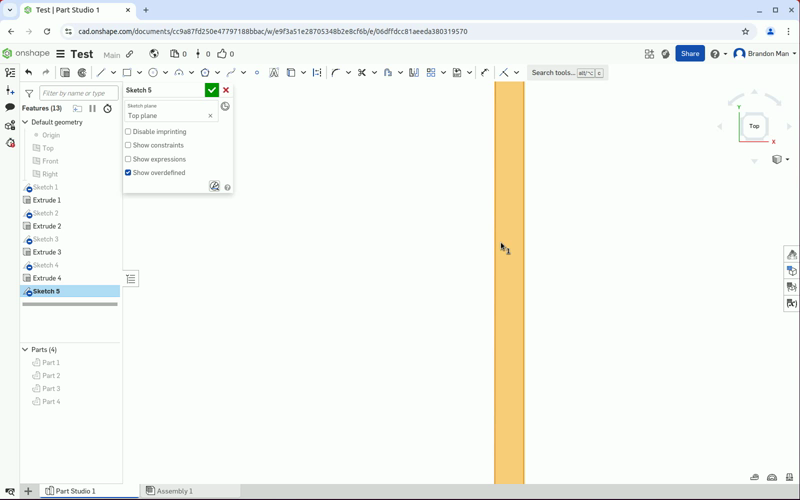
scroll(-6)
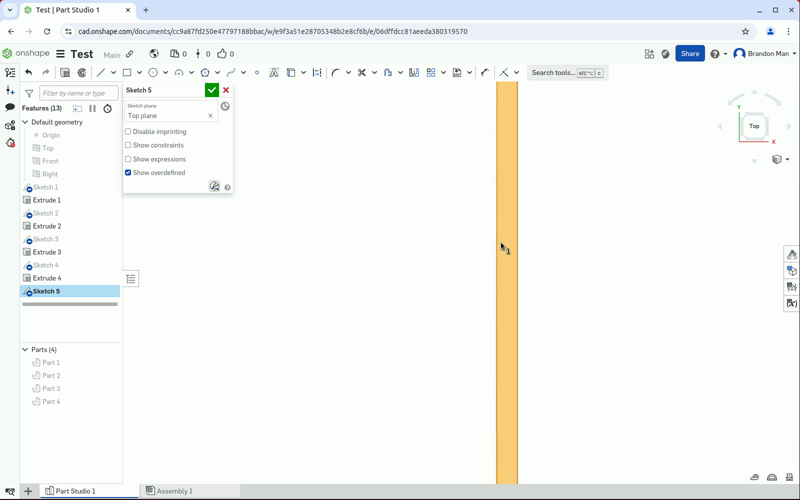
scroll(-6)
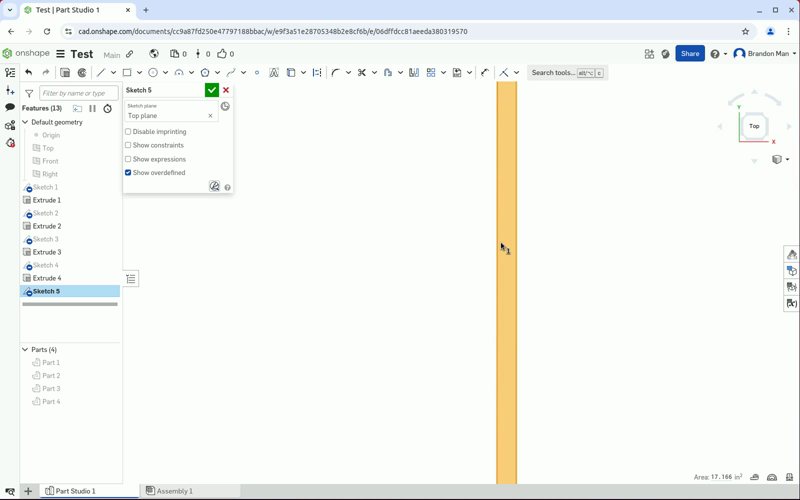
scroll(-6)
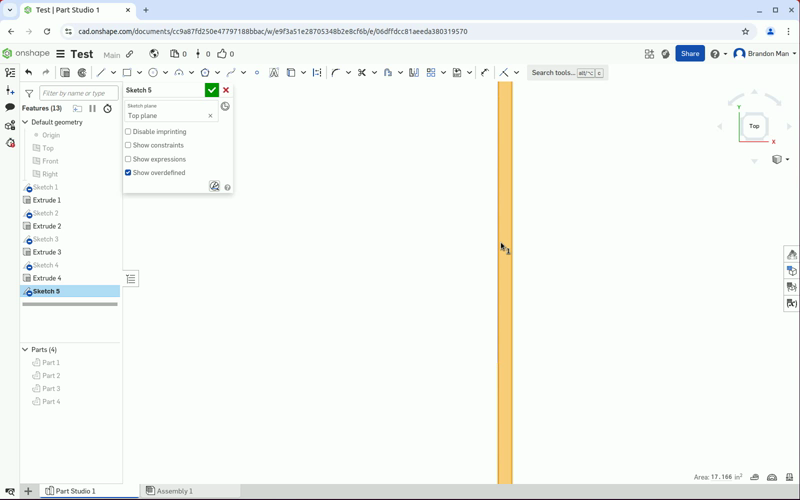
scroll(-6)
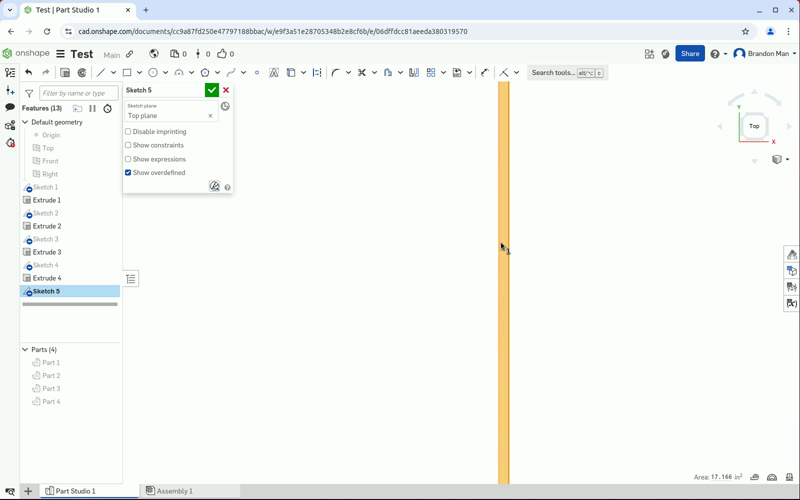
scroll(-6)
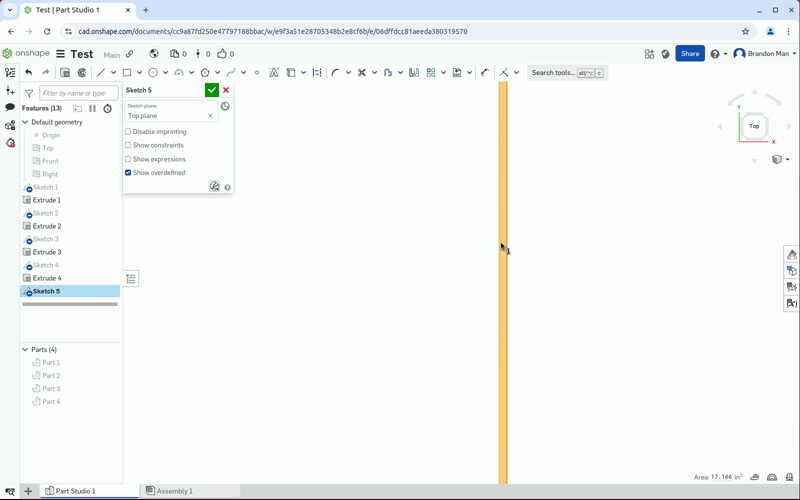
scroll(-6)
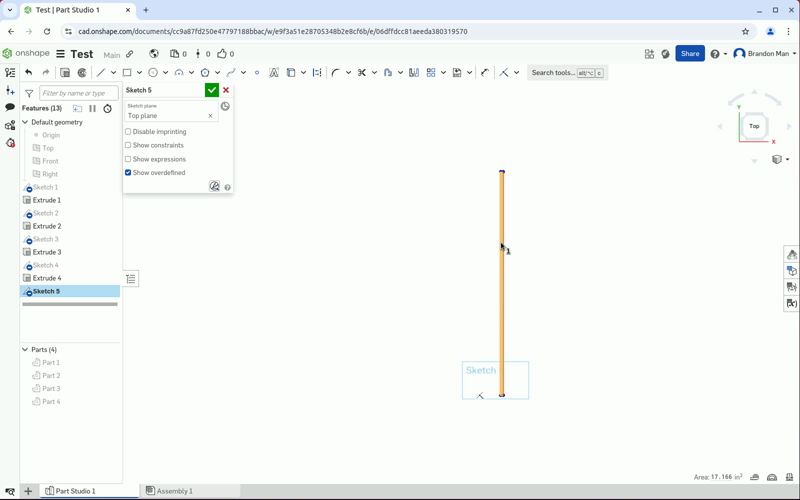
mouse_move(73, 352)
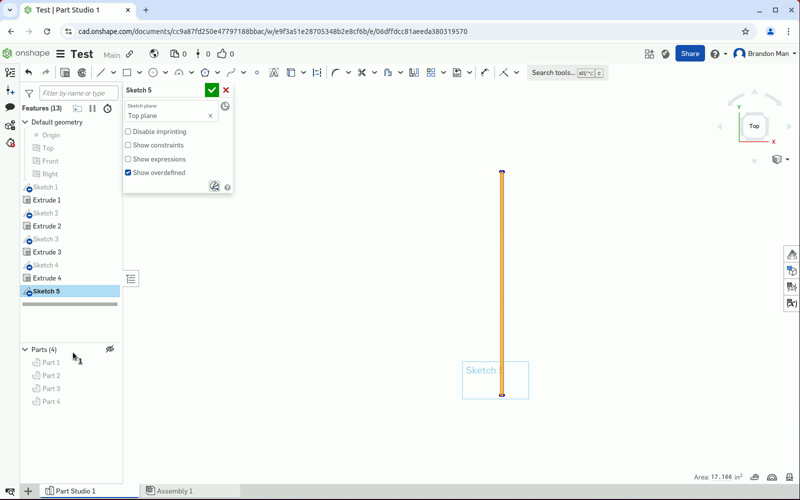
key(shift+y)
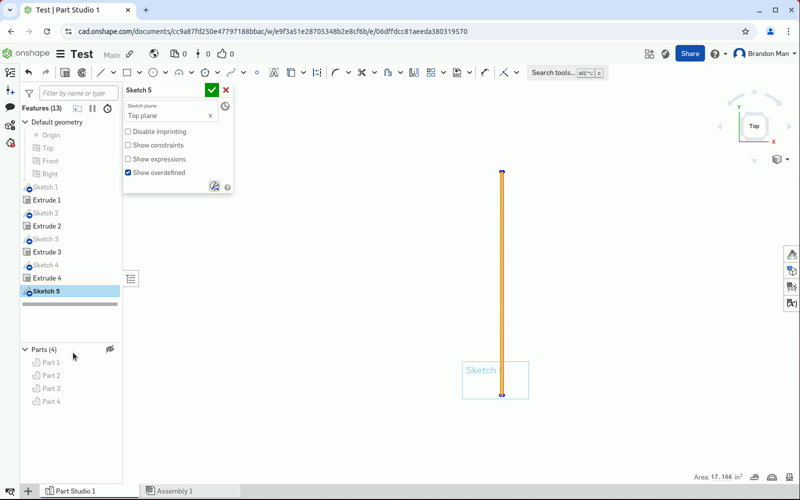
key(shift+e)
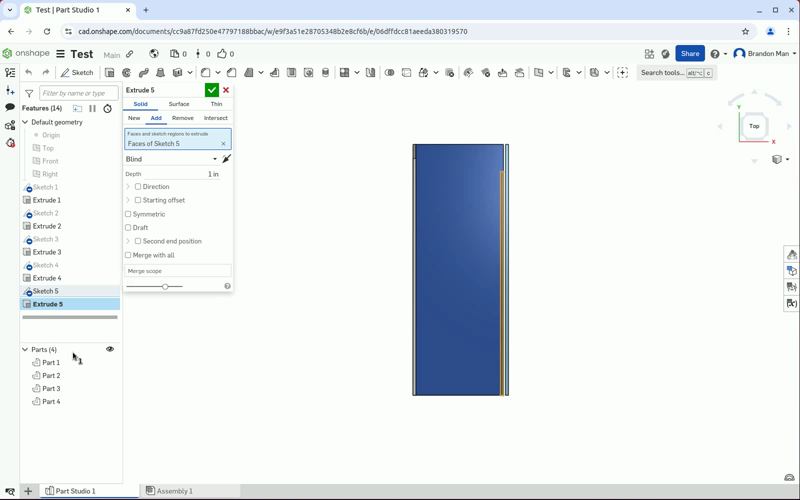
mouse_move(143, 106)
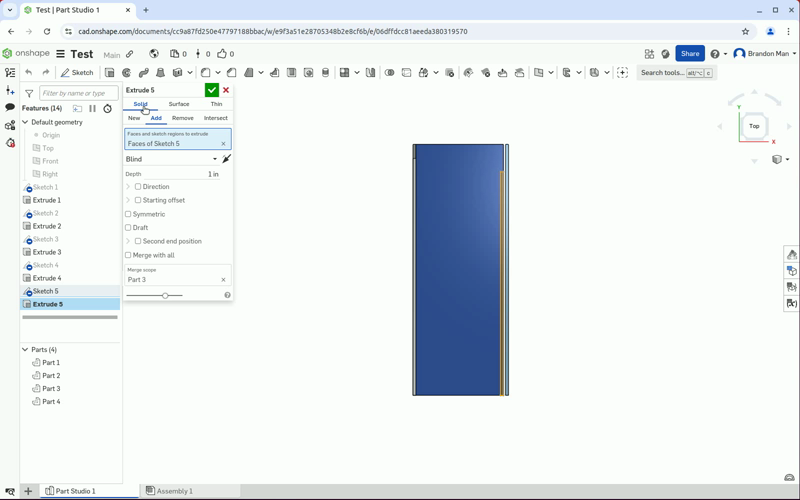
click(143, 106)
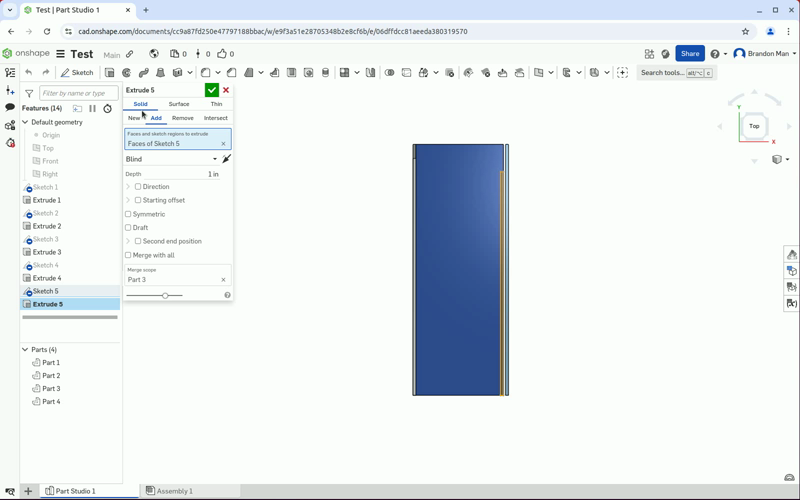
mouse_move(137, 120)
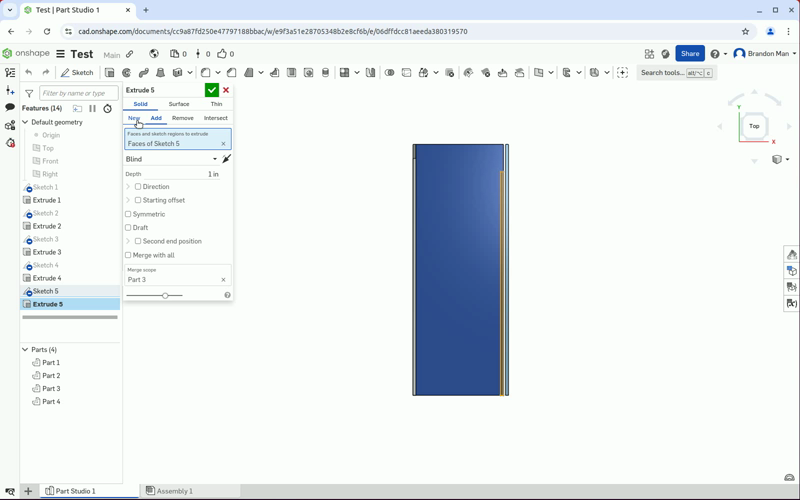
click(137, 120)
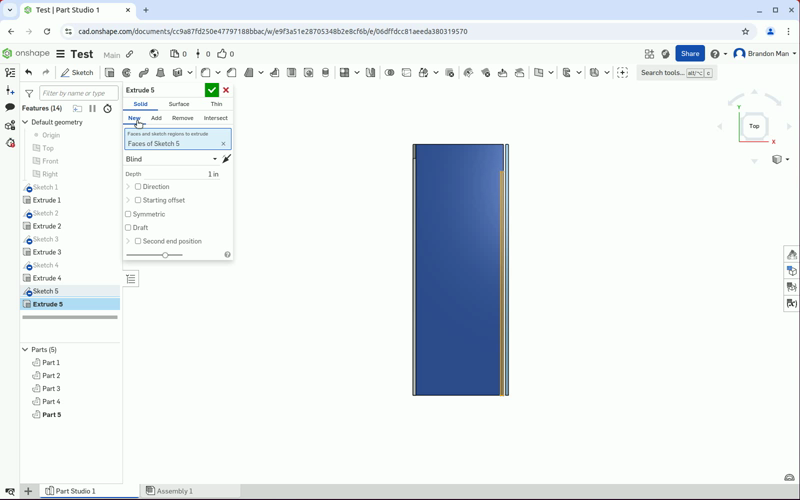
key(tab, 4)
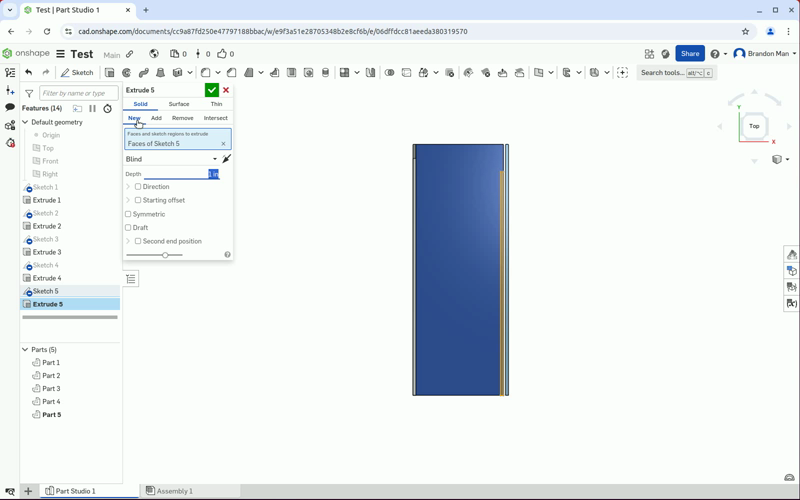
text(8.666)
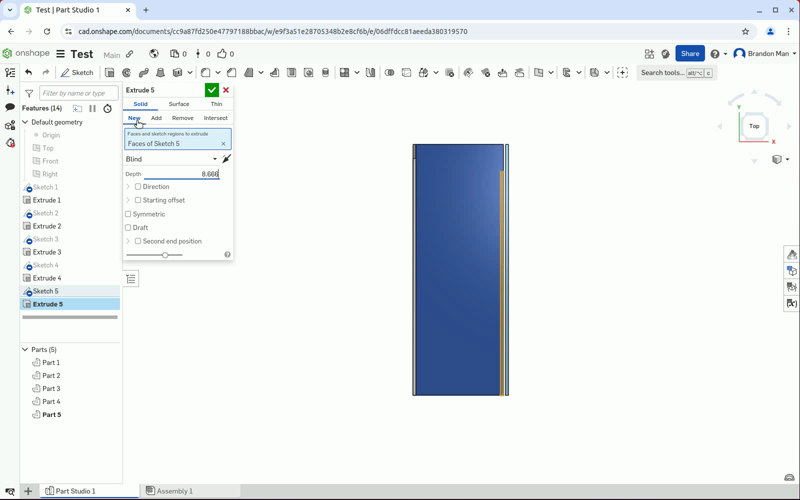
key(enter)
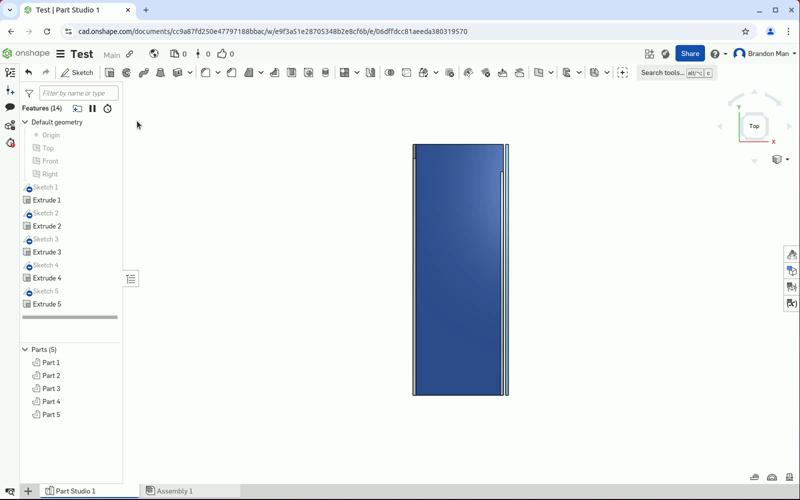
key(shift+h)
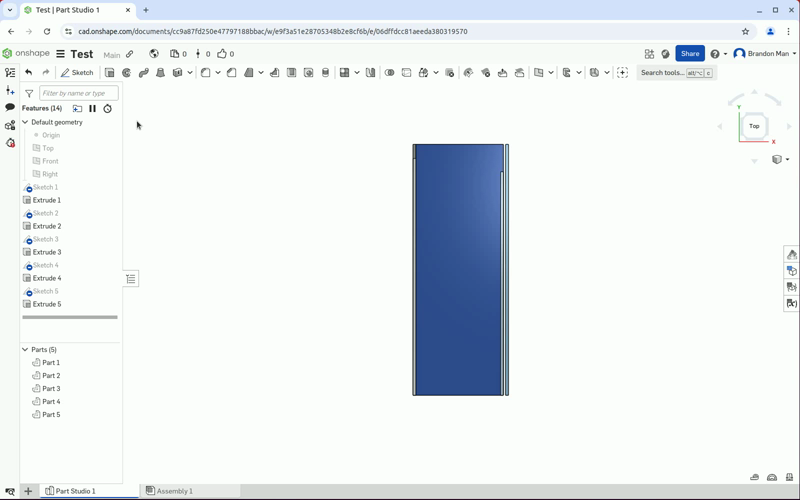
key(shift+h)
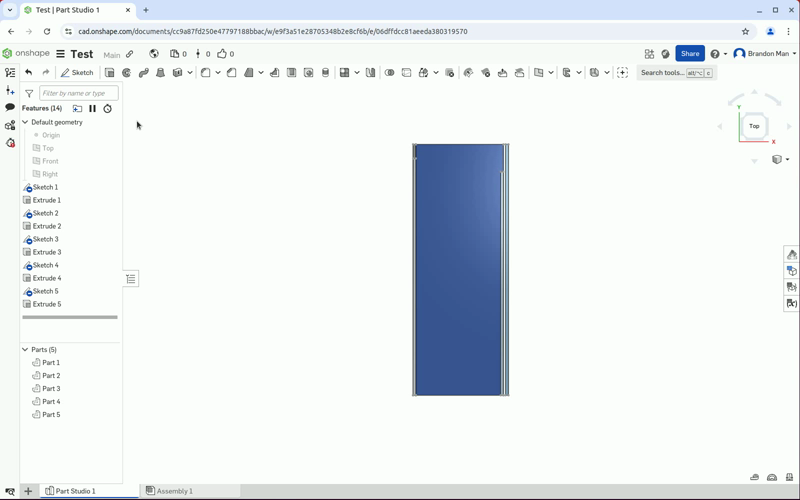
key(shift+7)
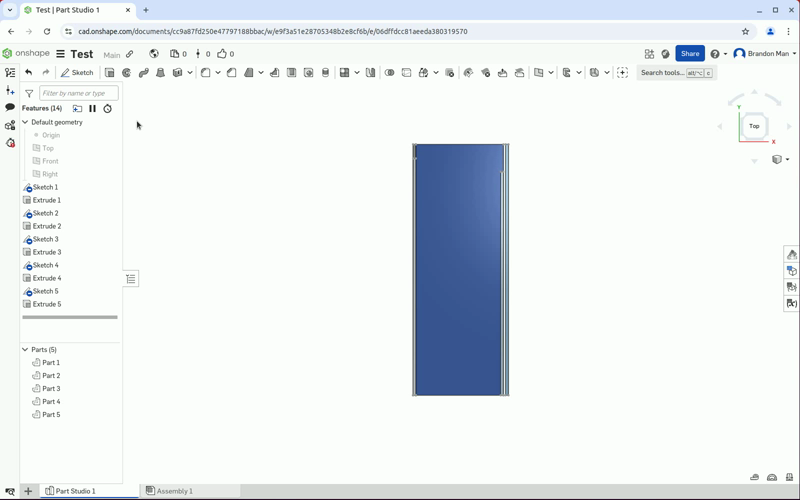
key(up, 3)
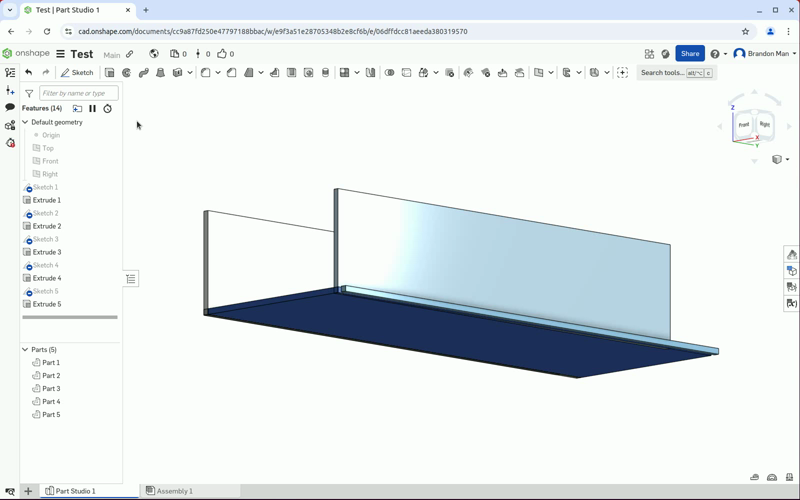
key(left, 3)
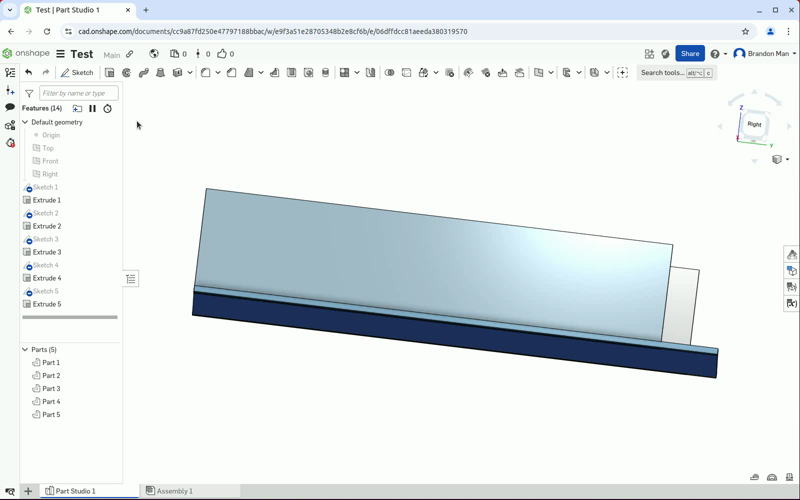
key(right, 3)
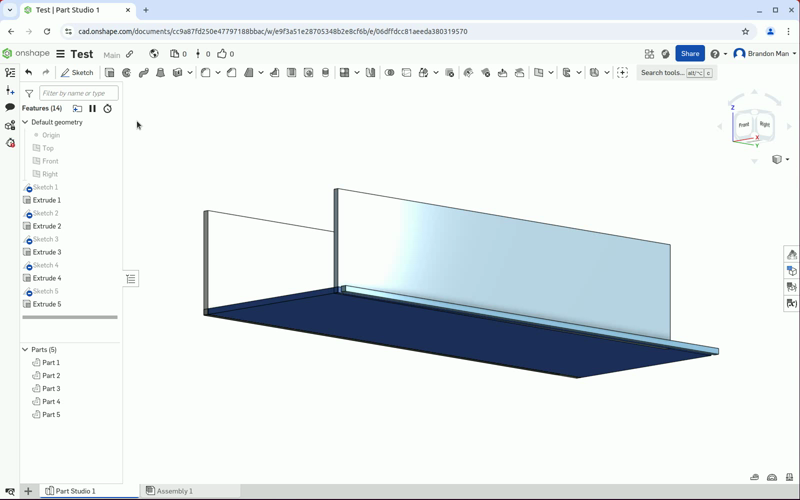
key(down, 3)
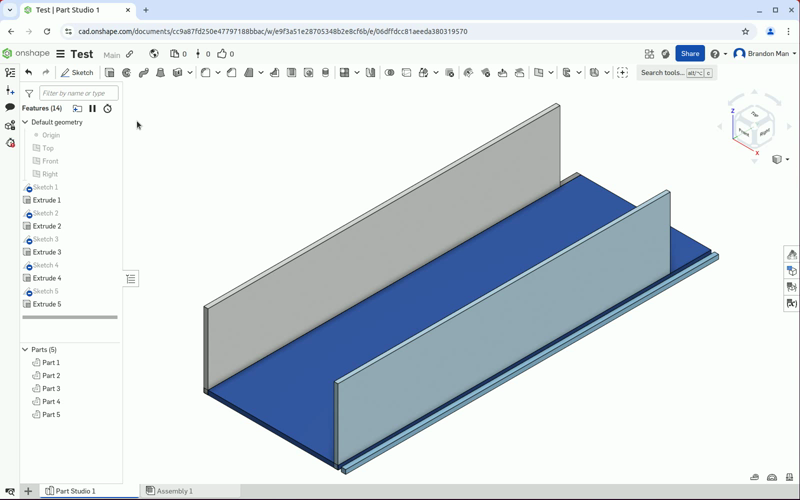
mouse_move(73, 189)
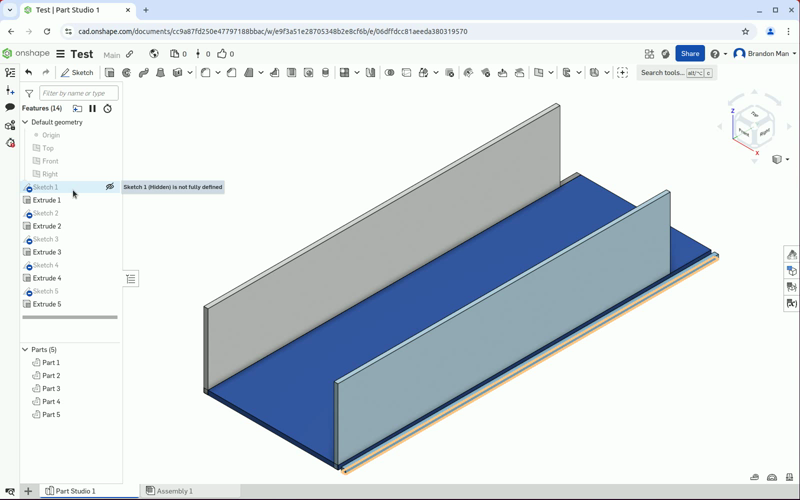
click(73, 189)